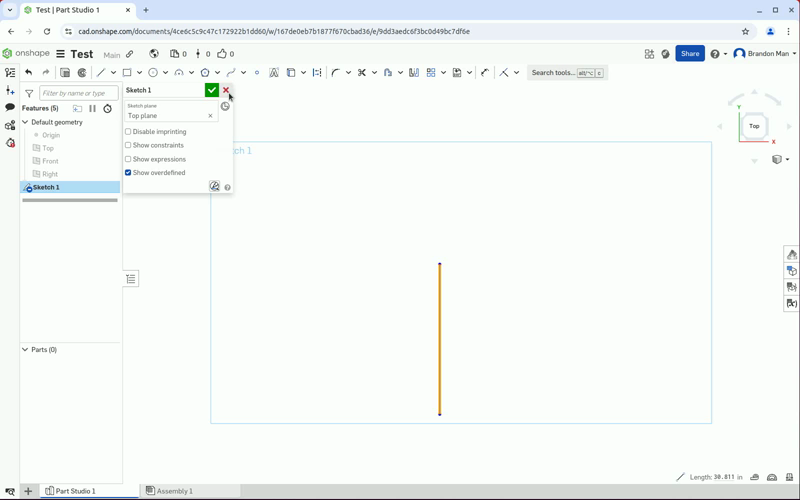
key(shift+h)
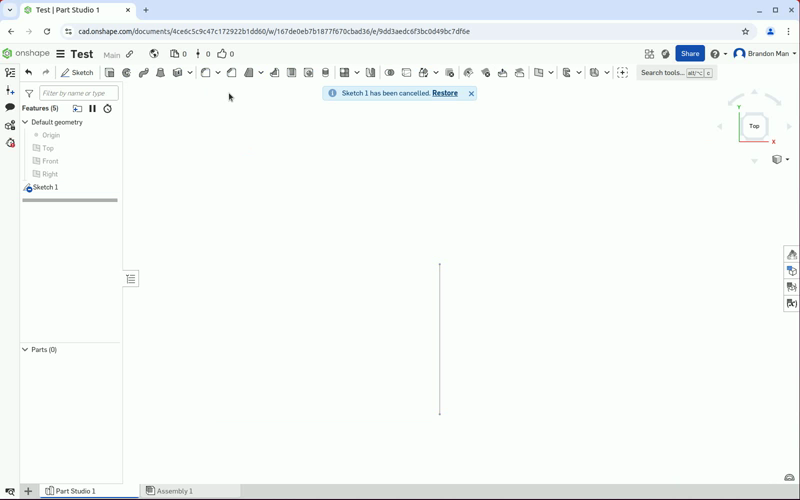
key(shift+s)
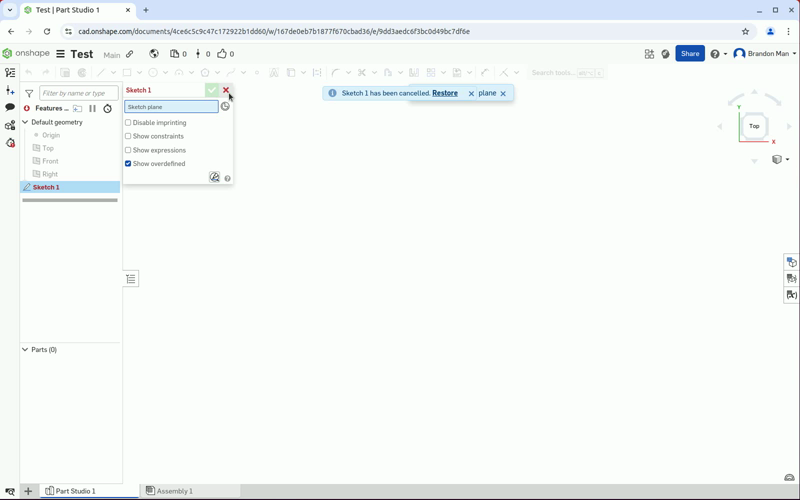
mouse_move(73, 150)
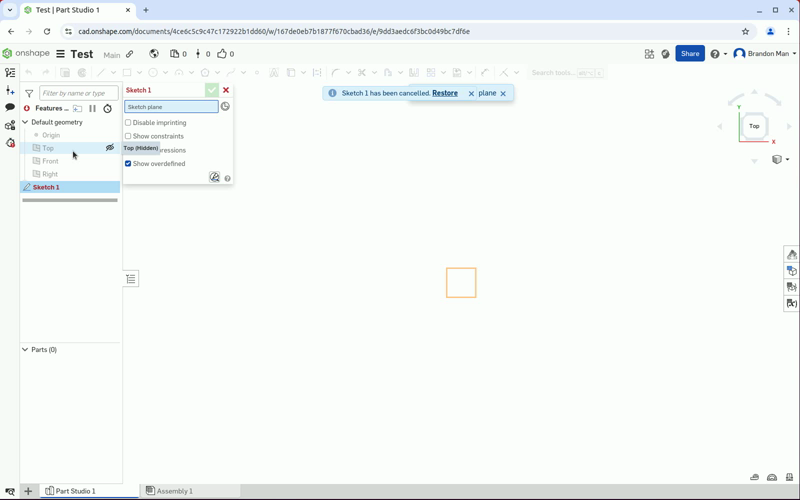
click(73, 150)
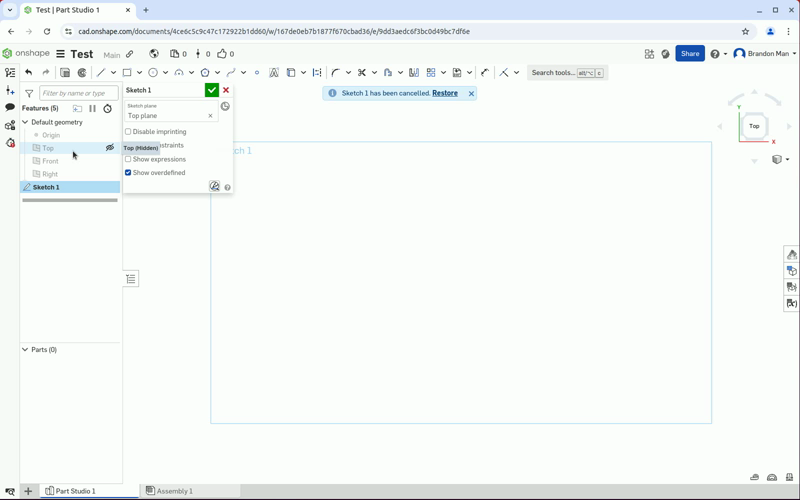
mouse_move(73, 352)
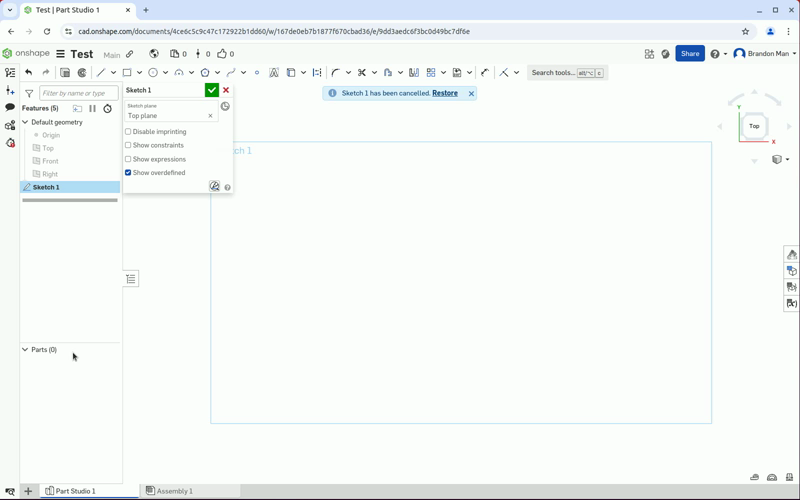
key(y)
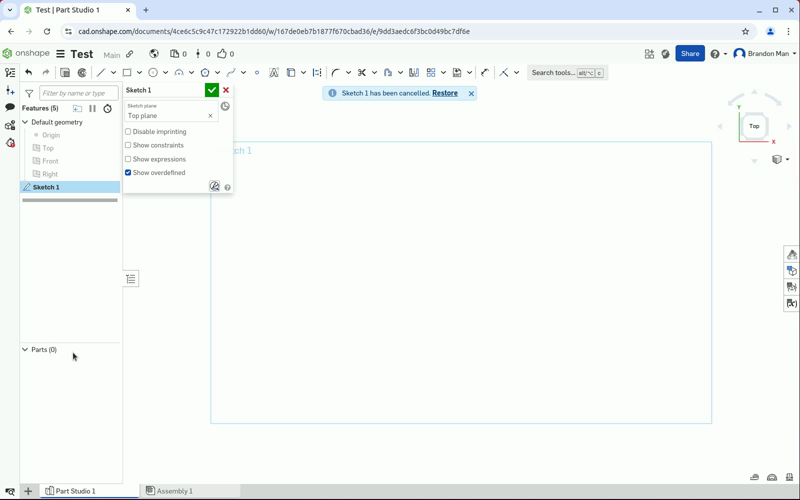
key(l)
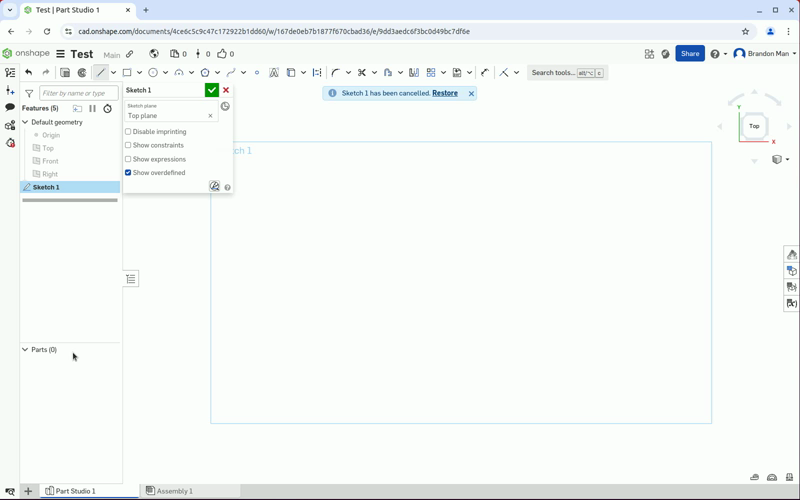
key_down(shift)
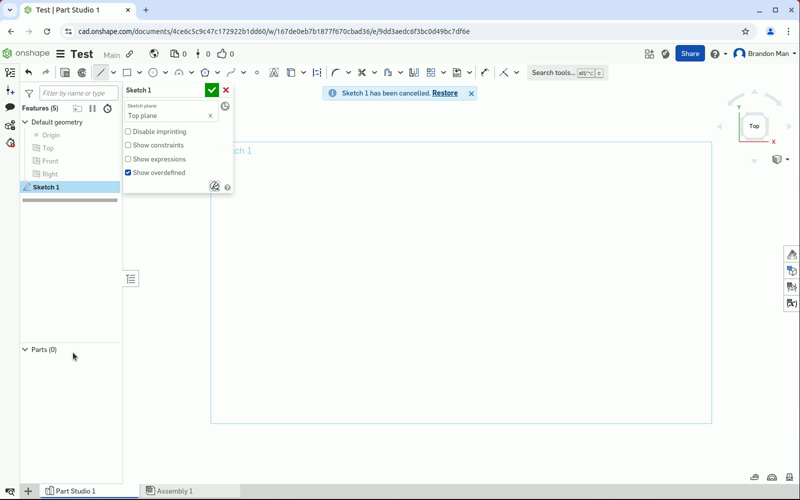
mouse_move(460, 297)
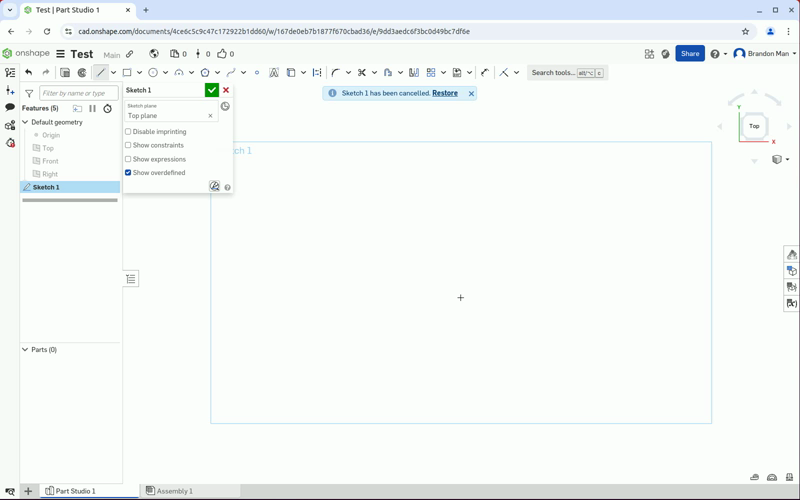
click(460, 297)
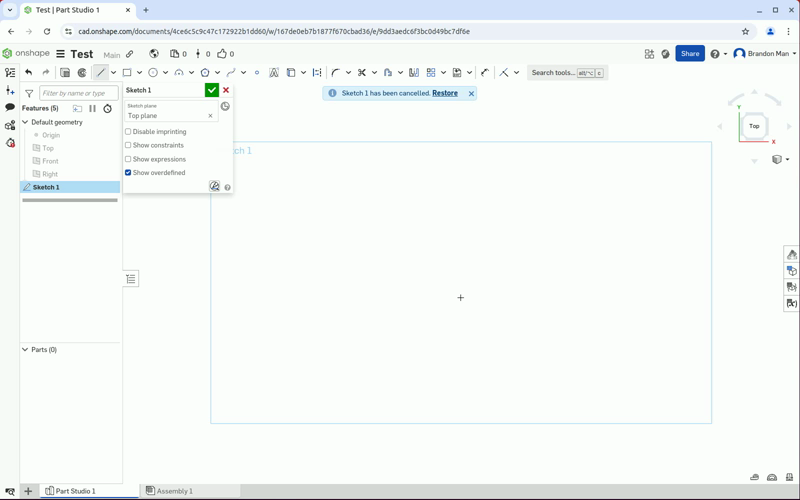
key_up(shift)
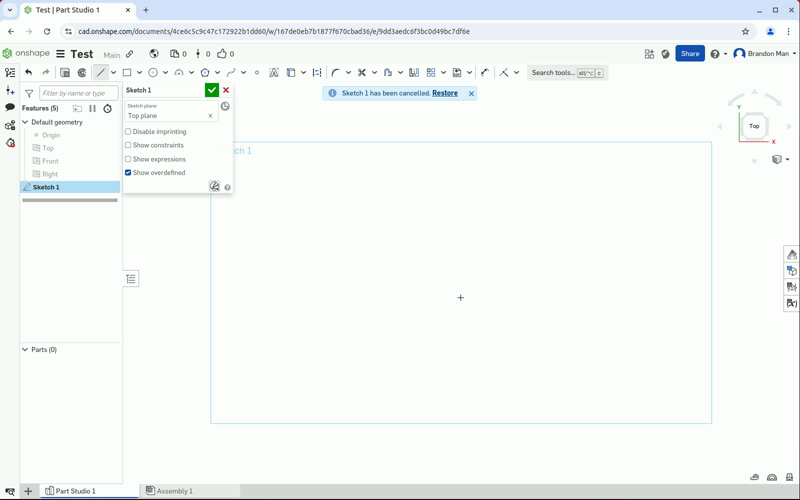
key_down(shift)
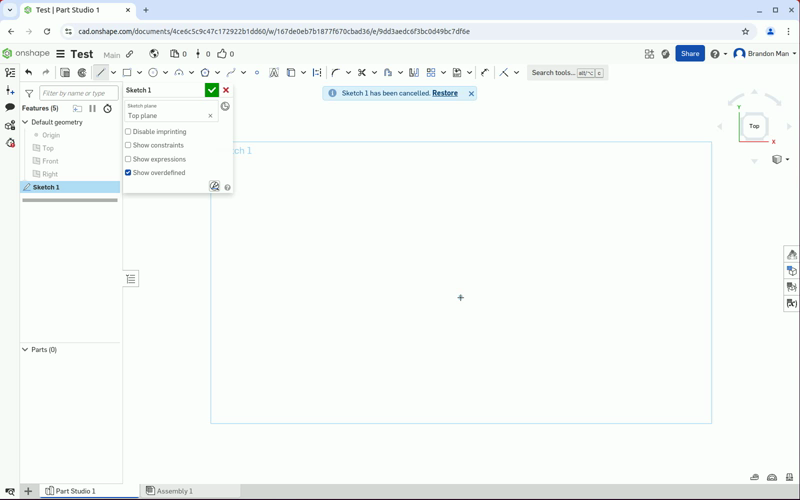
mouse_move(573, 297)
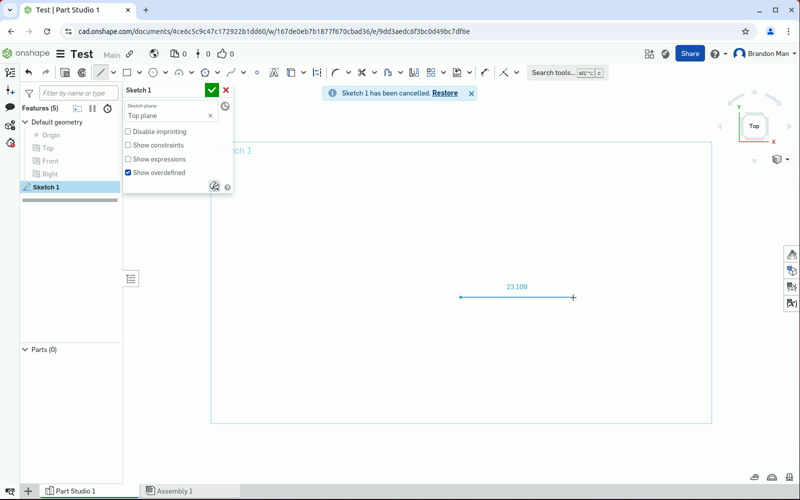
click(573, 297)
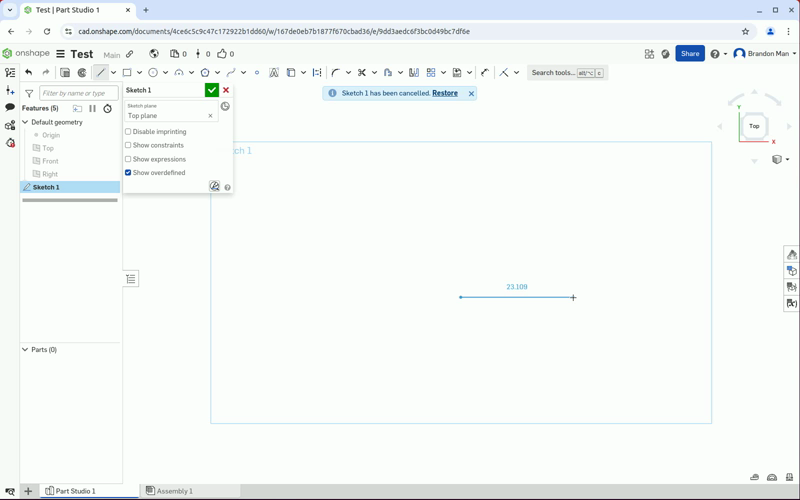
key_up(shift)
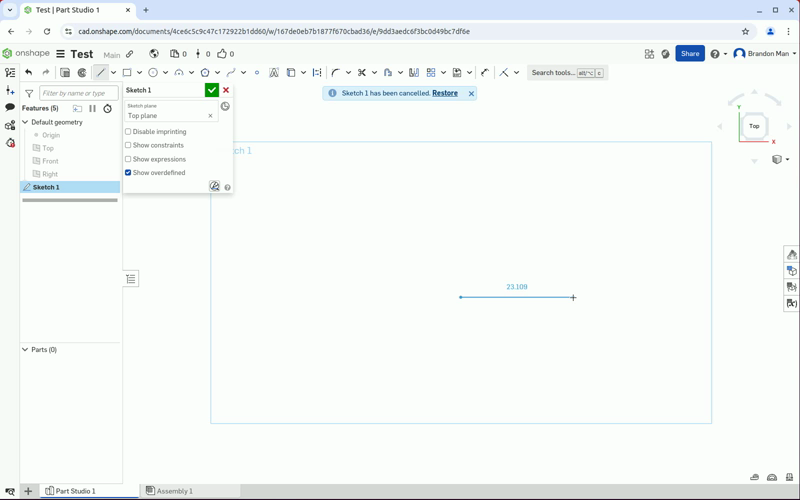
key_down(shift)
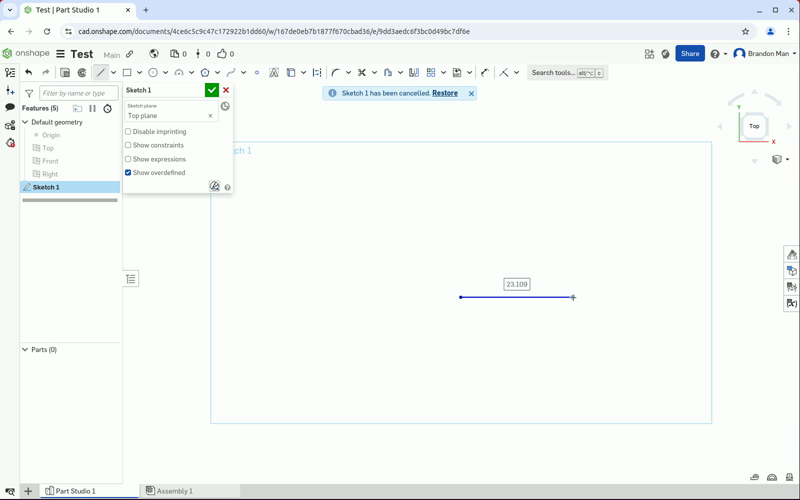
mouse_move(589, 297)
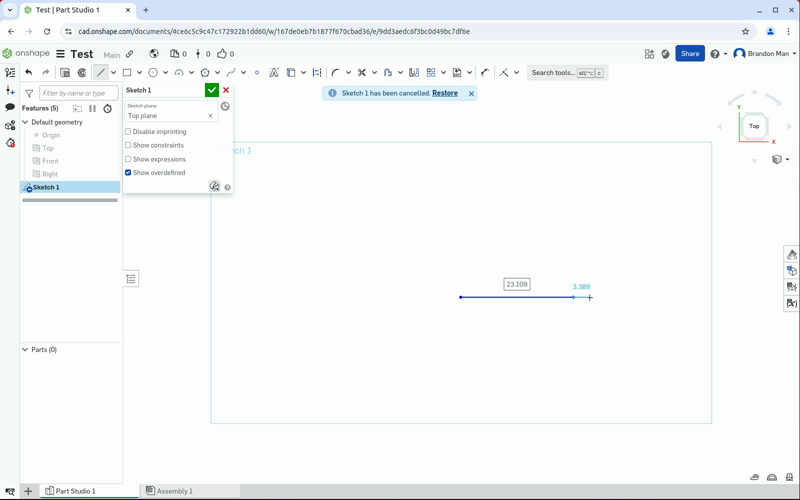
mouse_move(573, 284)
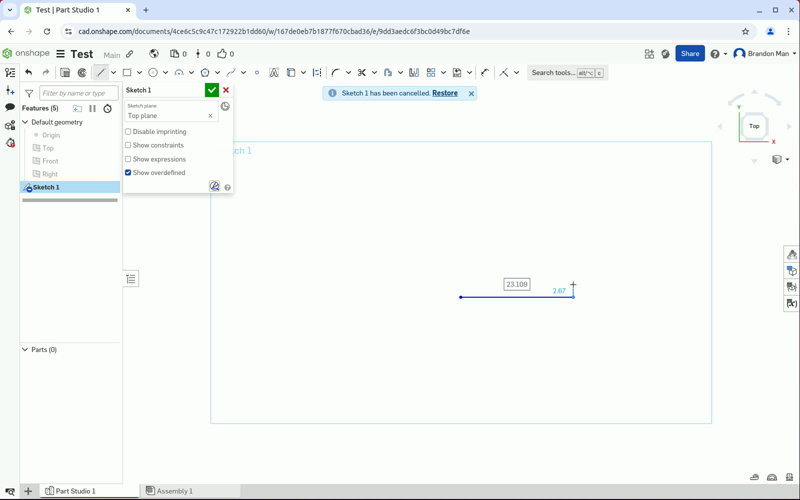
click(573, 284)
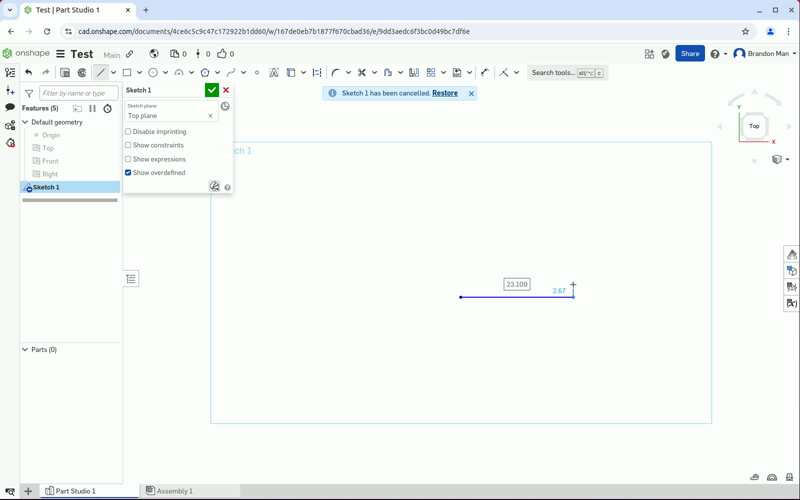
key_up(shift)
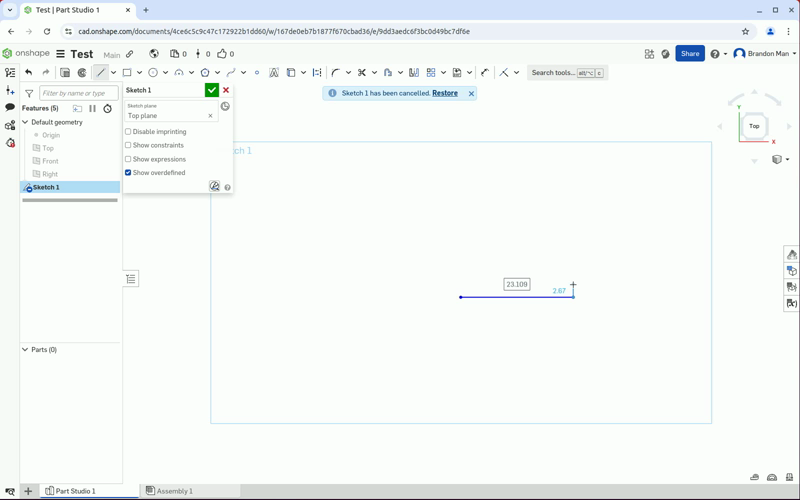
key_down(shift)
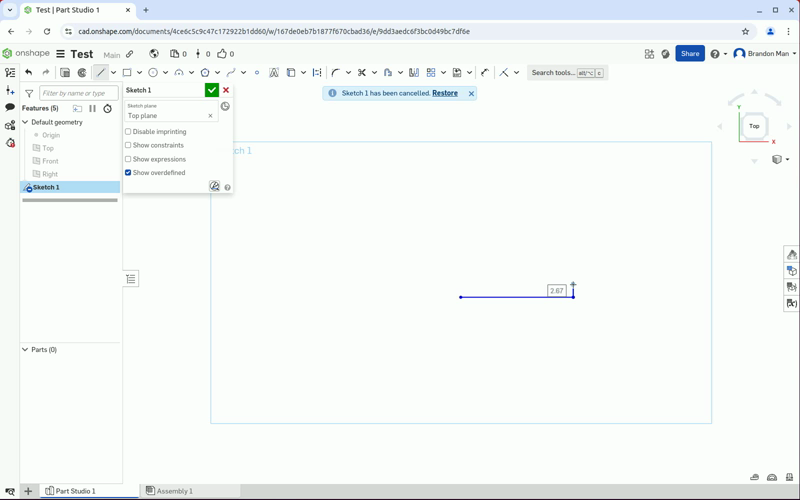
mouse_move(460, 284)
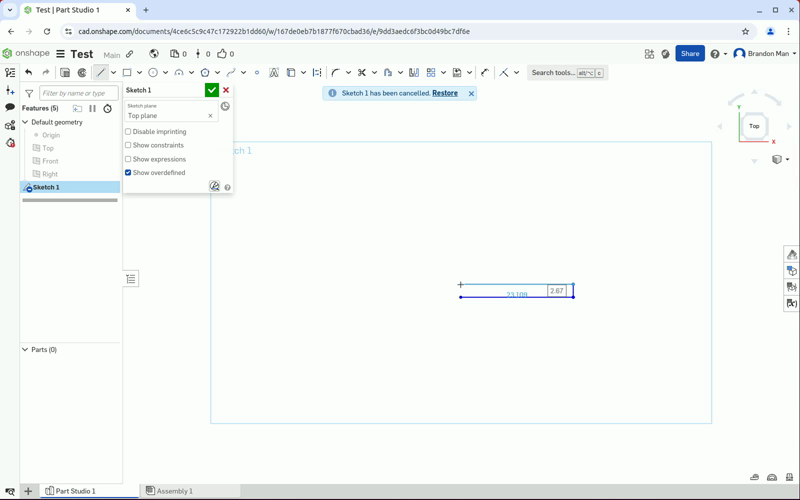
click(460, 284)
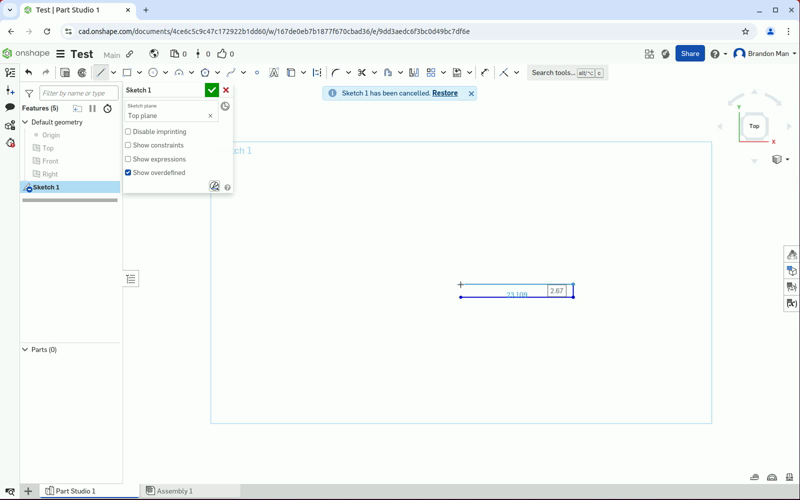
key_up(shift)
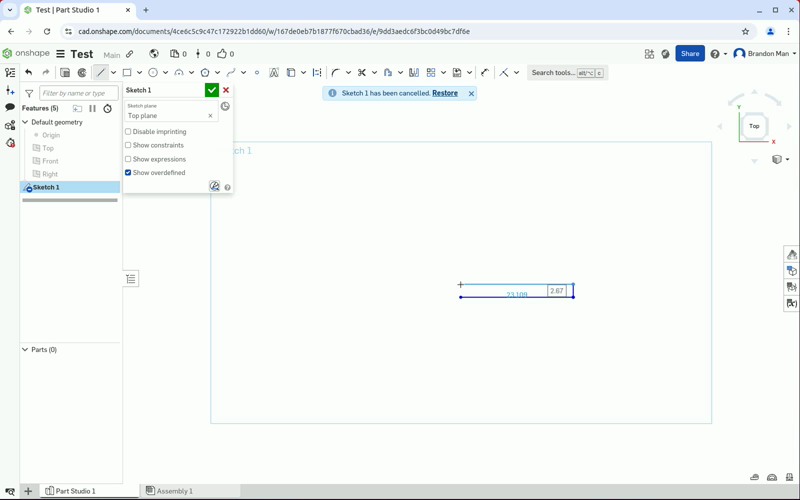
mouse_move(490, 284)
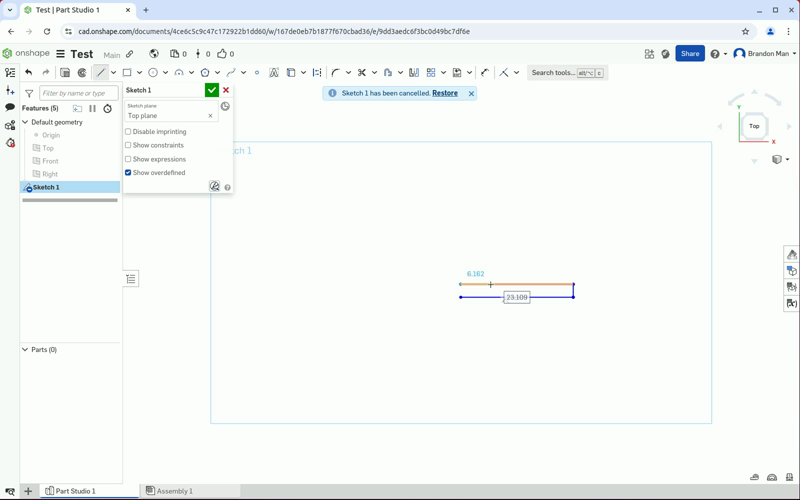
key_down(shift)
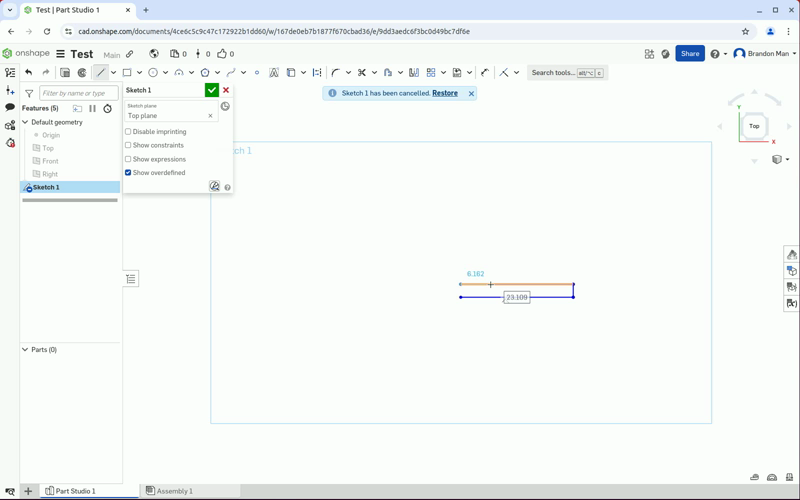
mouse_move(460, 297)
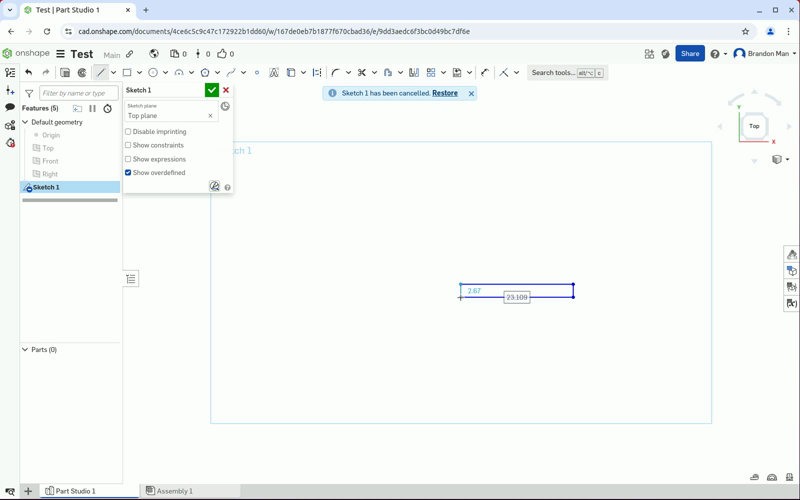
key_up(shift)
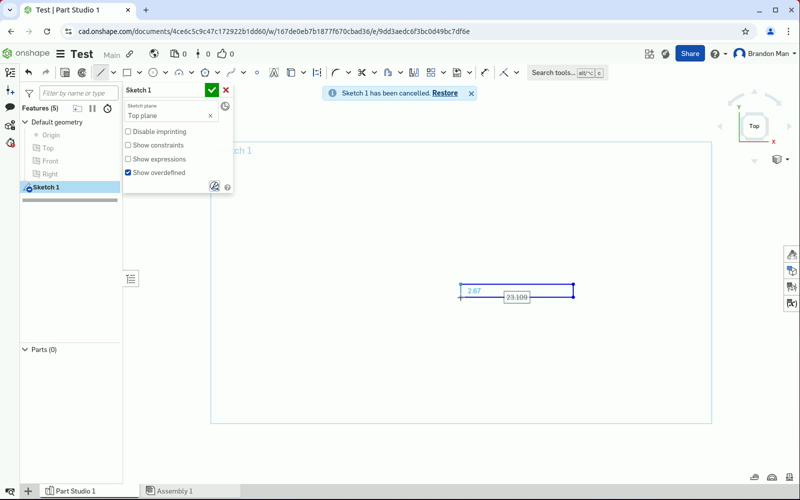
click(460, 297)
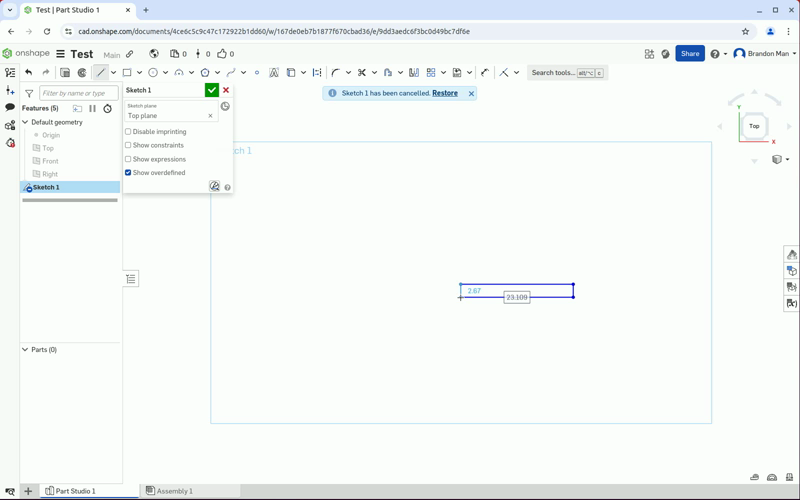
key(esc)
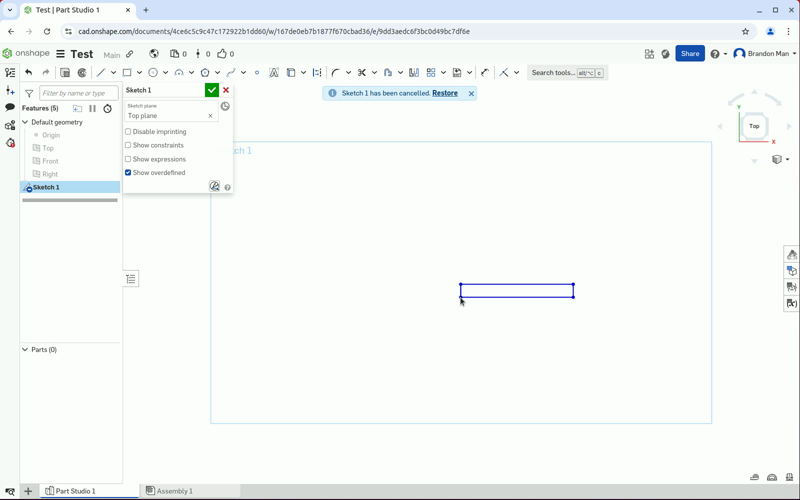
mouse_move(529, 288)
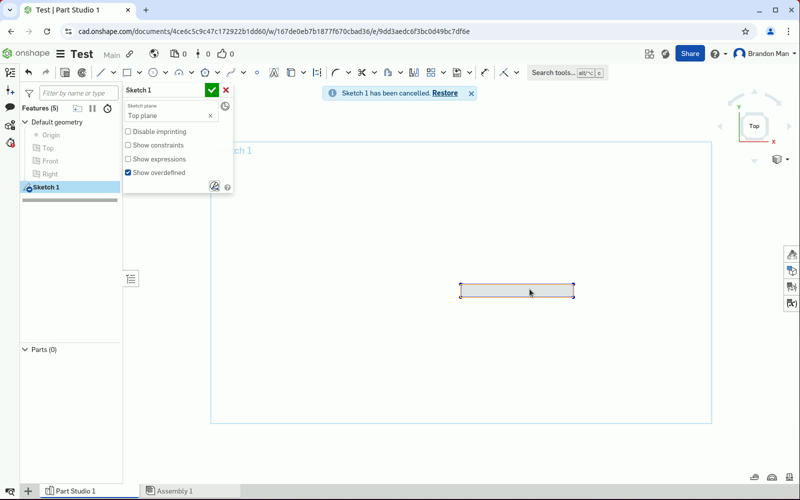
scroll(6)
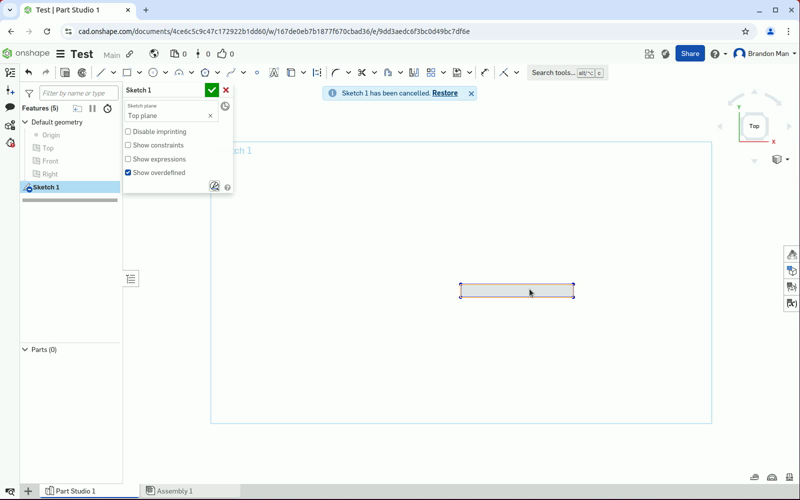
scroll(6)
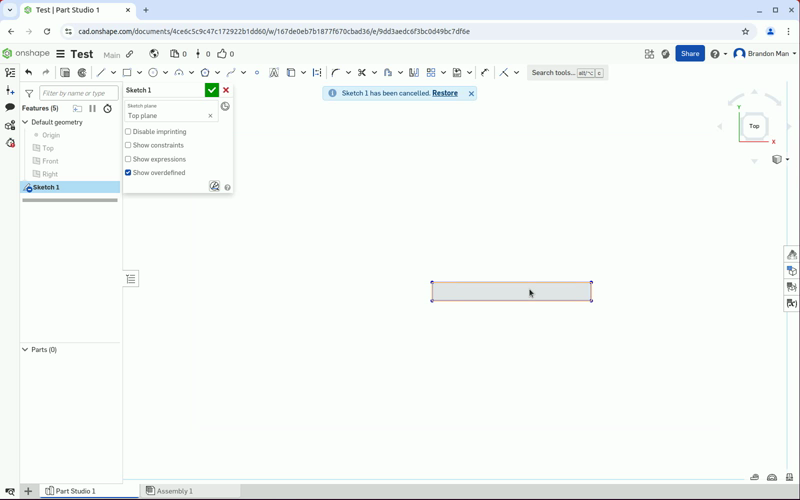
scroll(6)
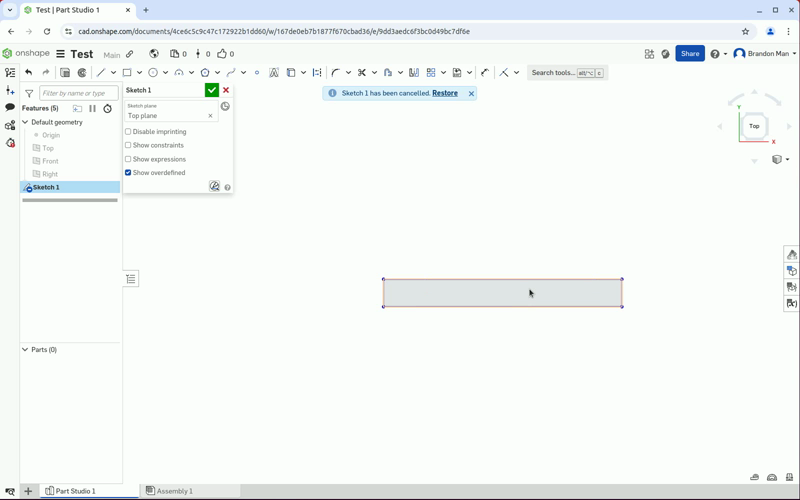
scroll(6)
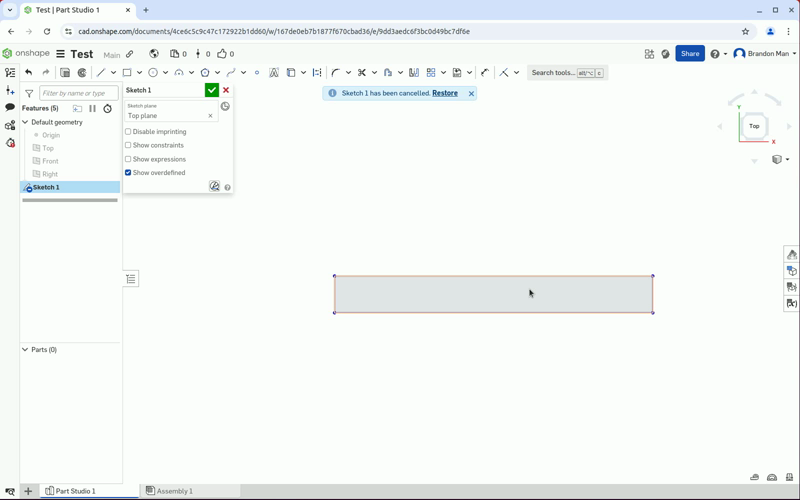
scroll(6)
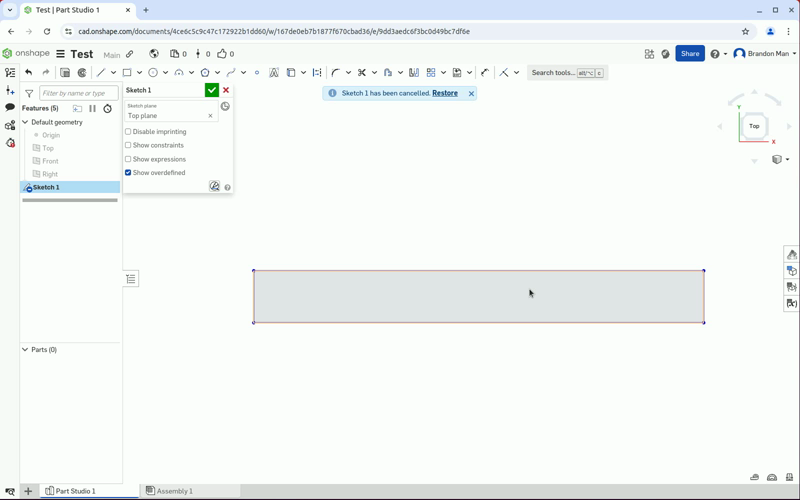
scroll(6)
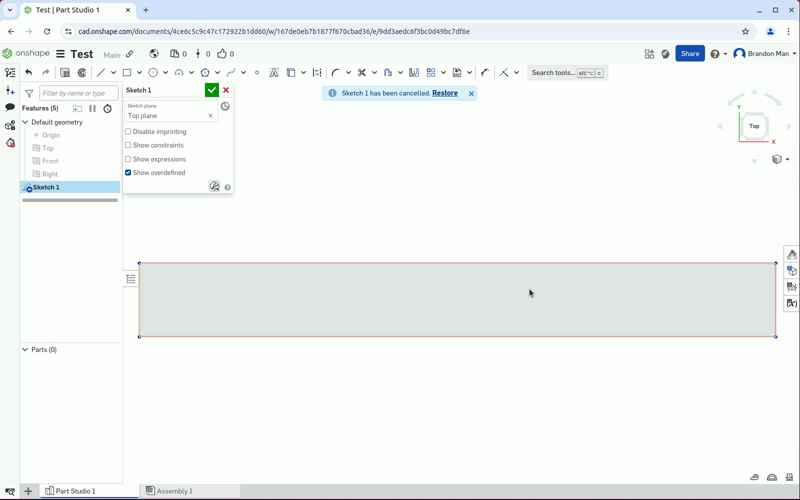
scroll(6)
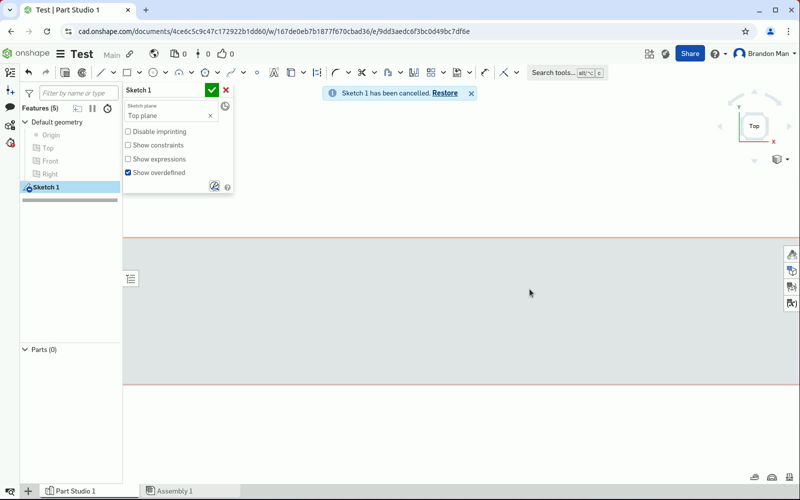
click(529, 288)
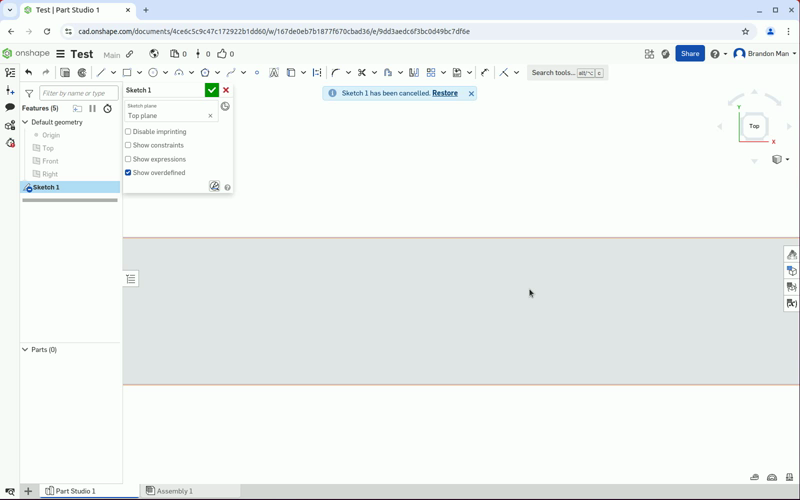
scroll(-6)
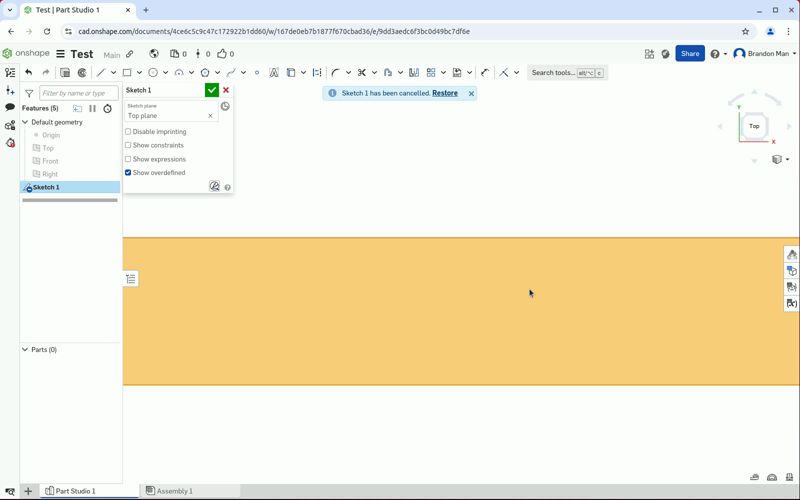
scroll(-6)
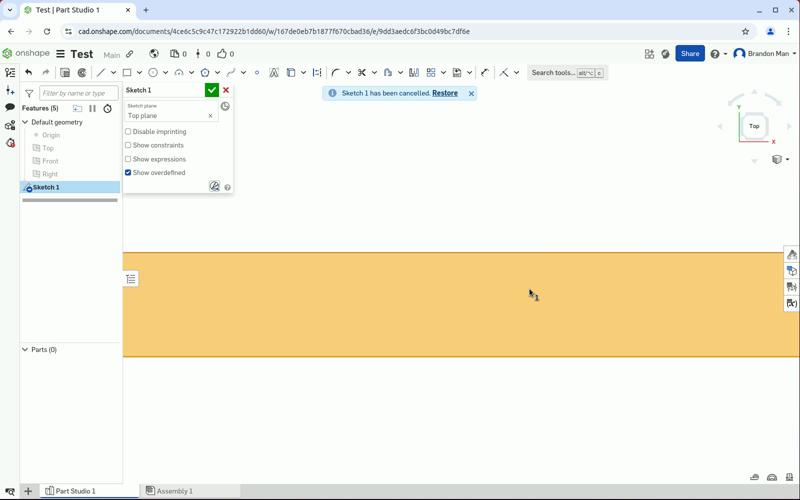
scroll(-6)
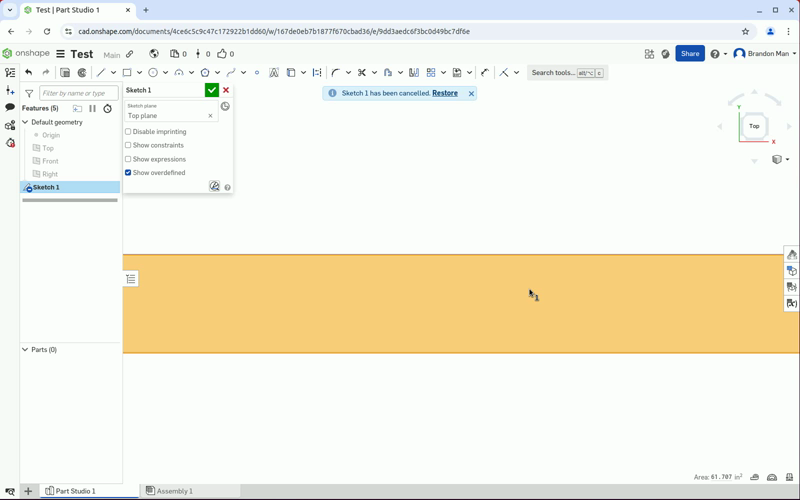
scroll(-6)
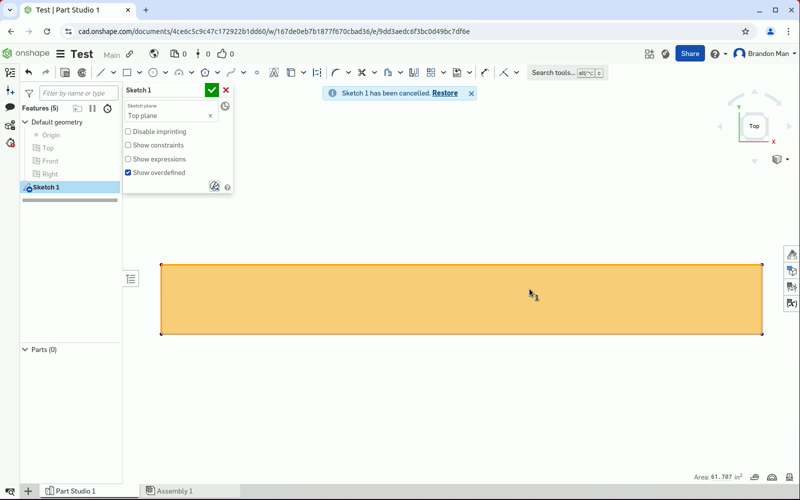
scroll(-6)
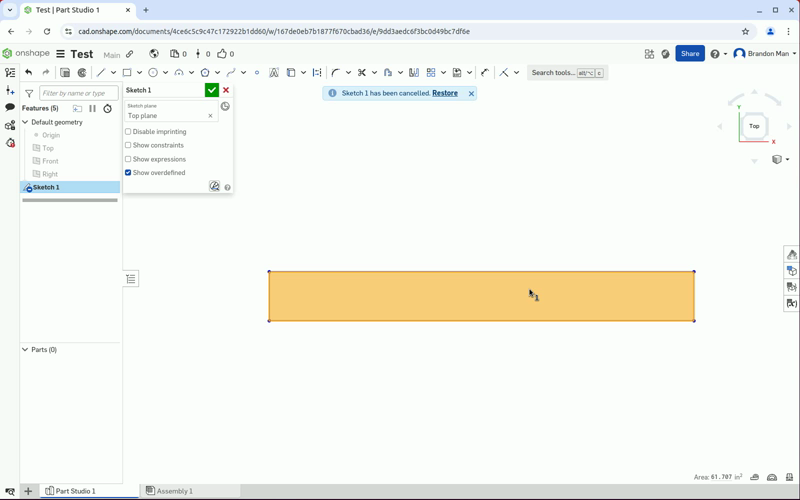
scroll(-6)
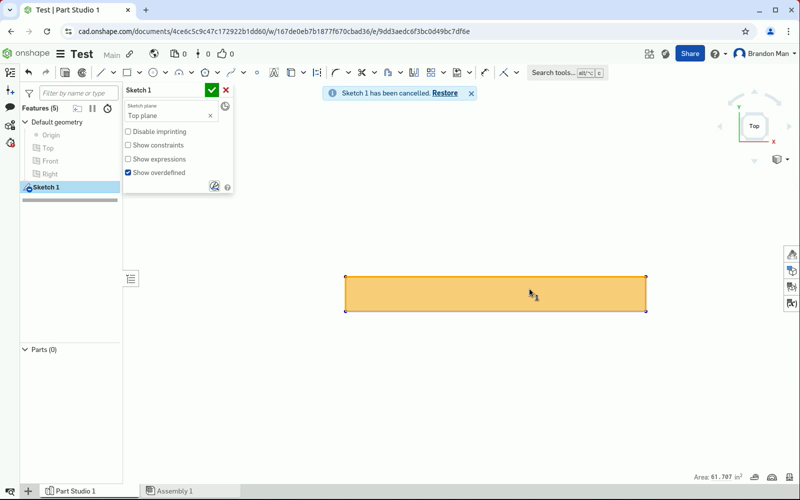
scroll(-6)
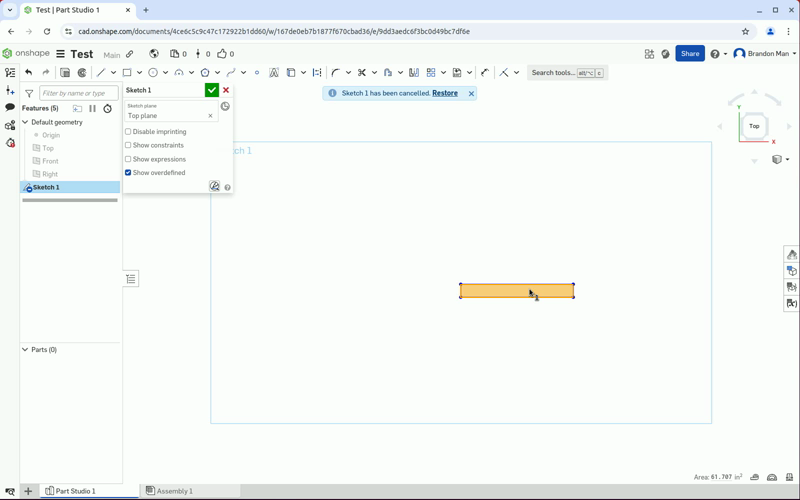
mouse_move(73, 352)
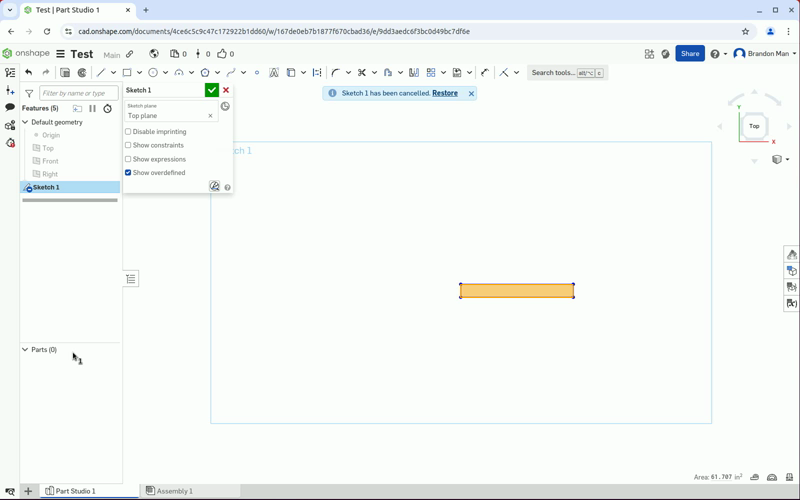
key(shift+y)
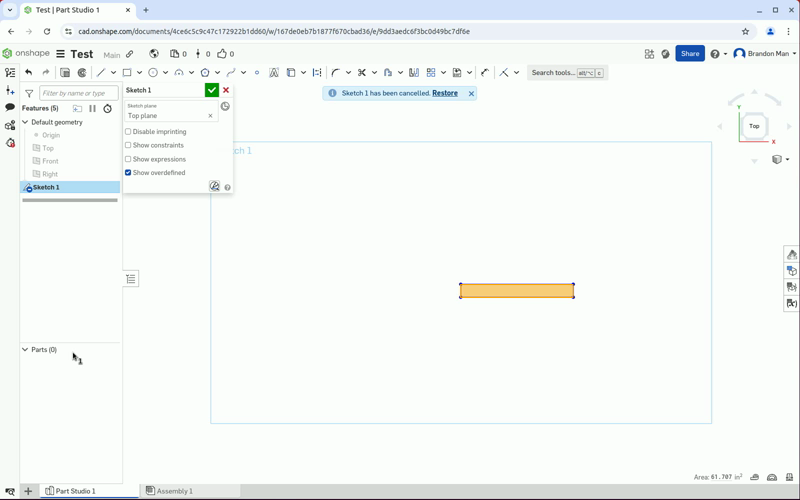
key(shift+e)
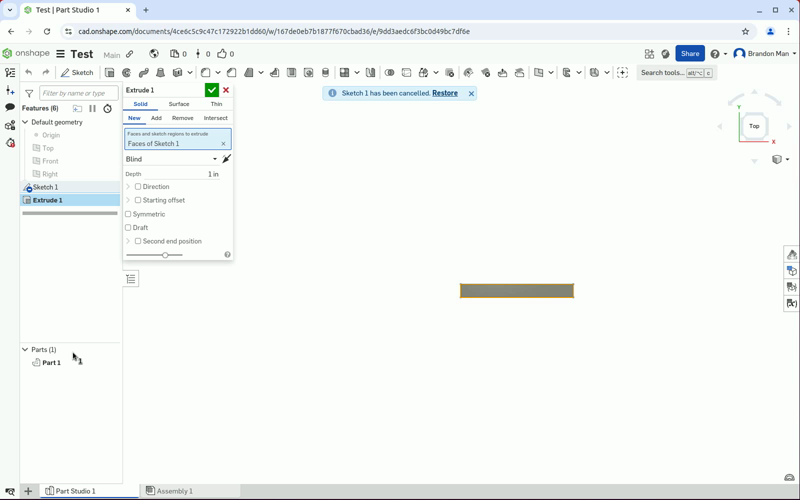
mouse_move(143, 106)
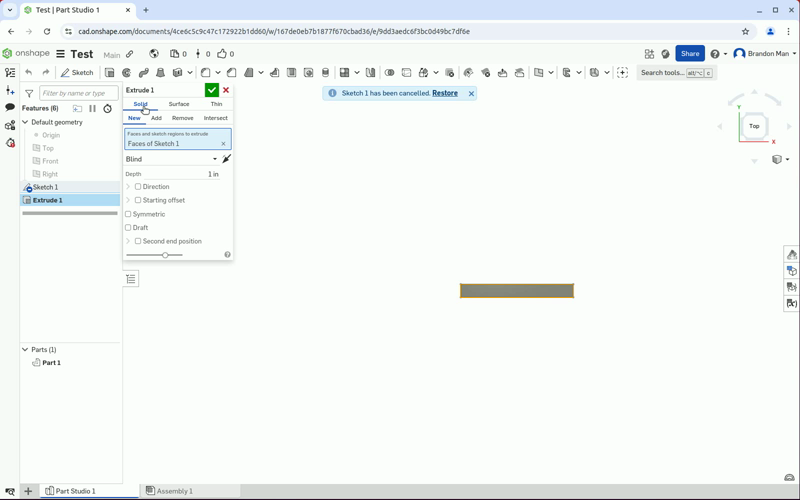
click(143, 106)
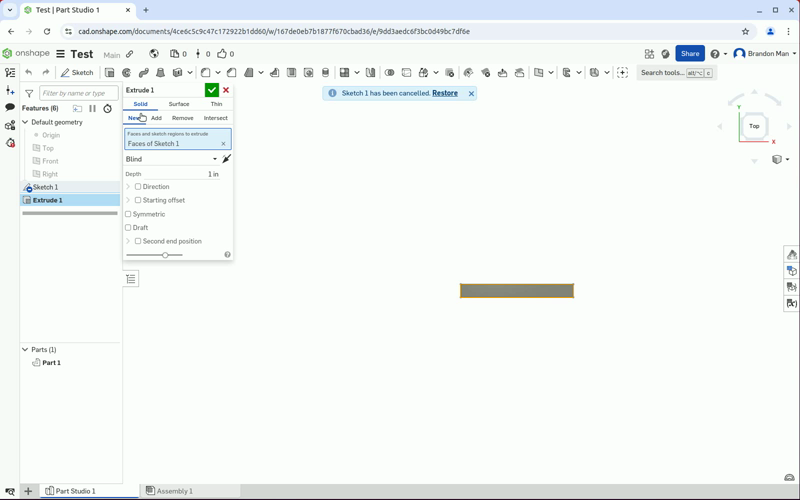
mouse_move(137, 120)
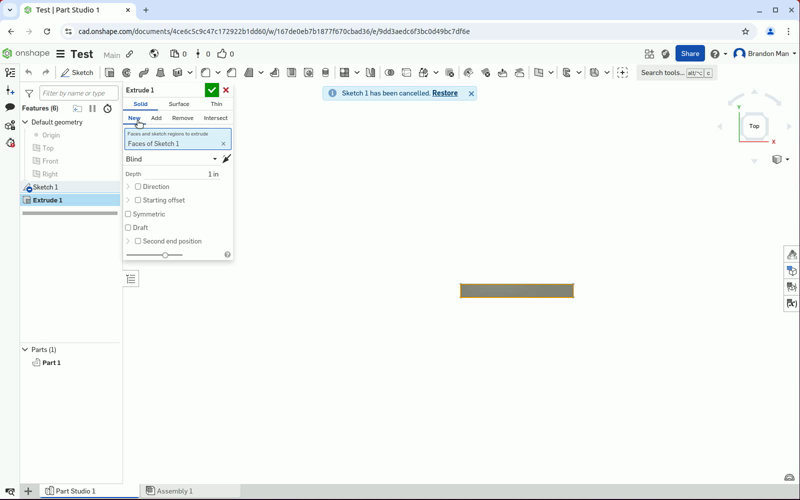
click(137, 120)
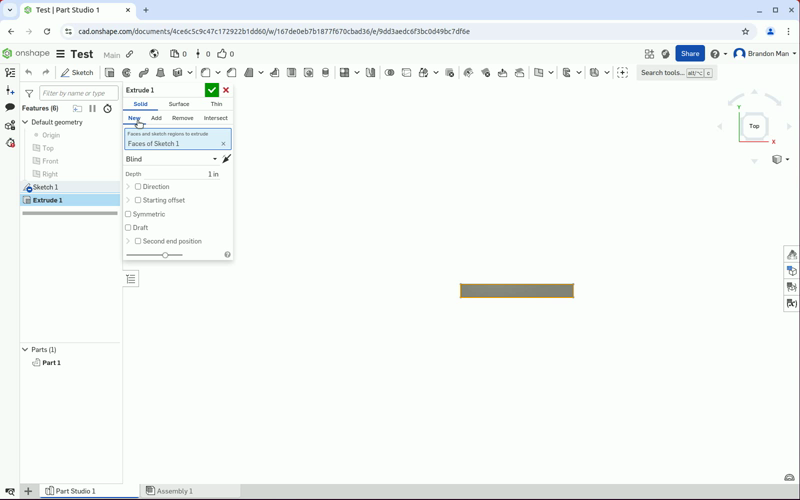
key(tab, 4)
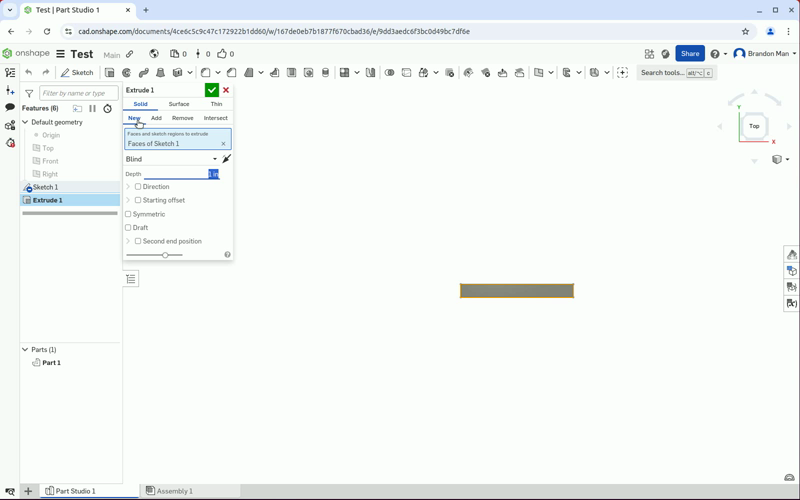
text(9.147)
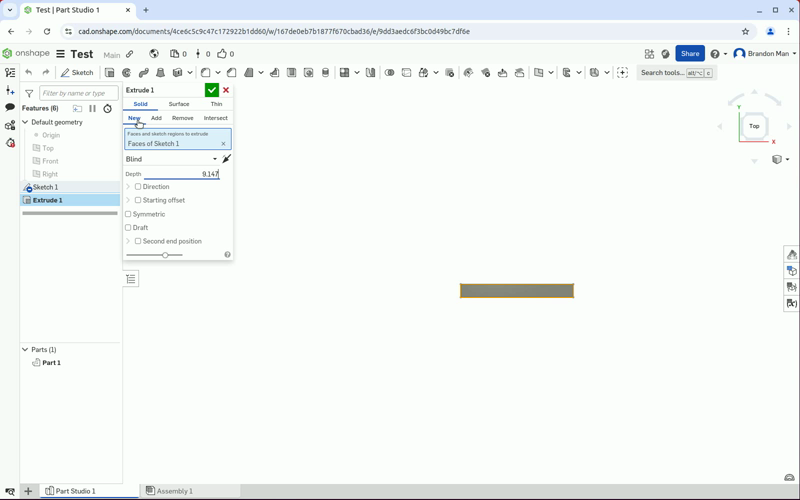
key(enter)
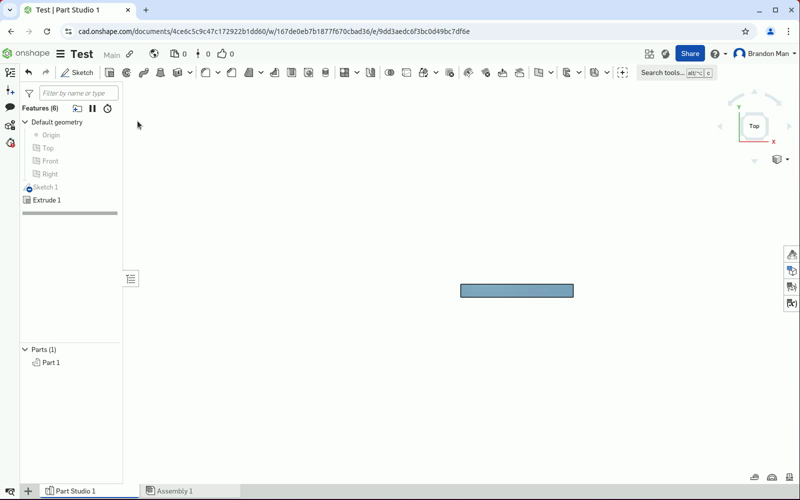
key(shift+h)
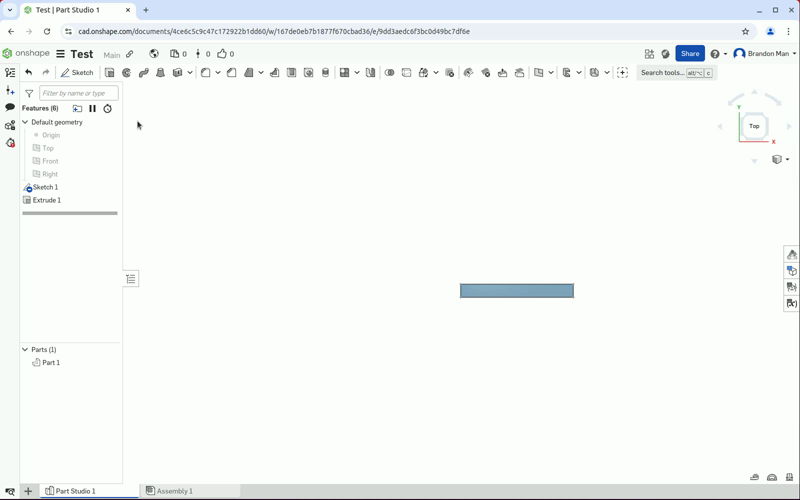
key(shift+h)
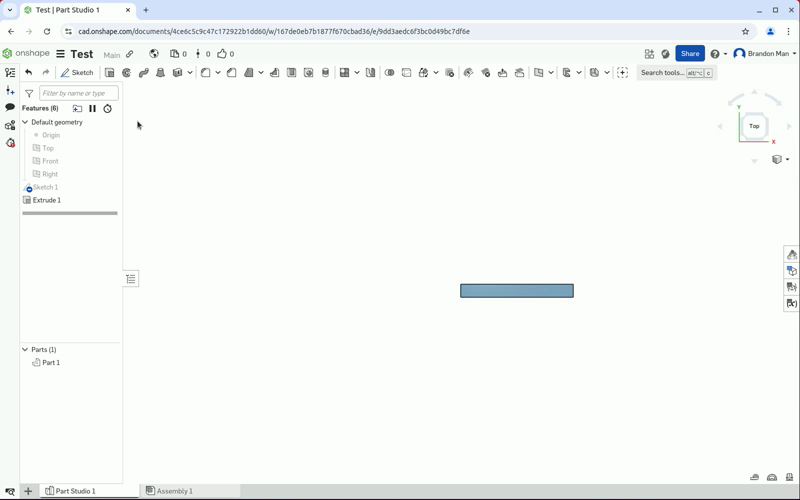
mouse_move(73, 189)
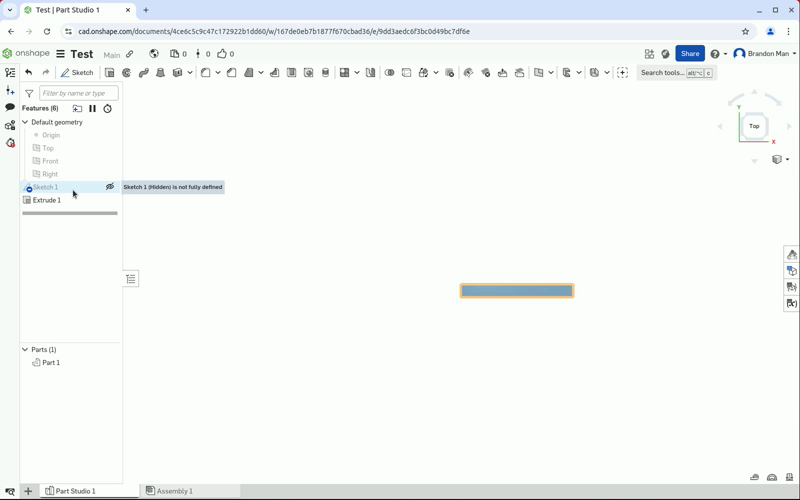
click(73, 189)
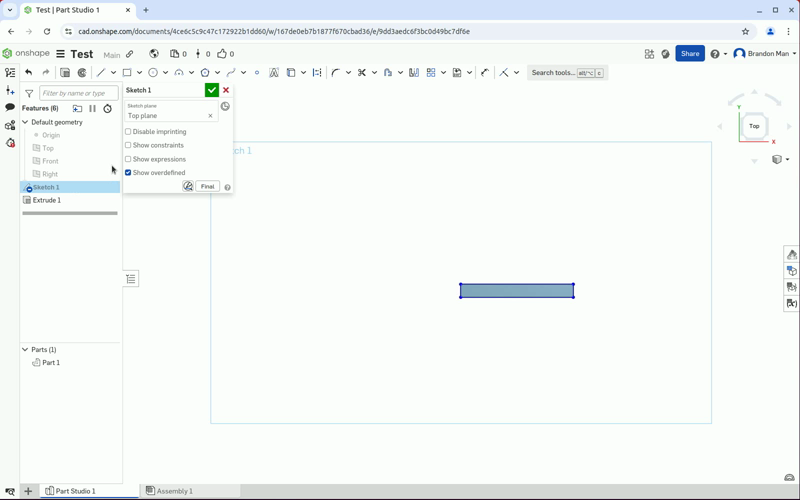
mouse_move(229, 92)
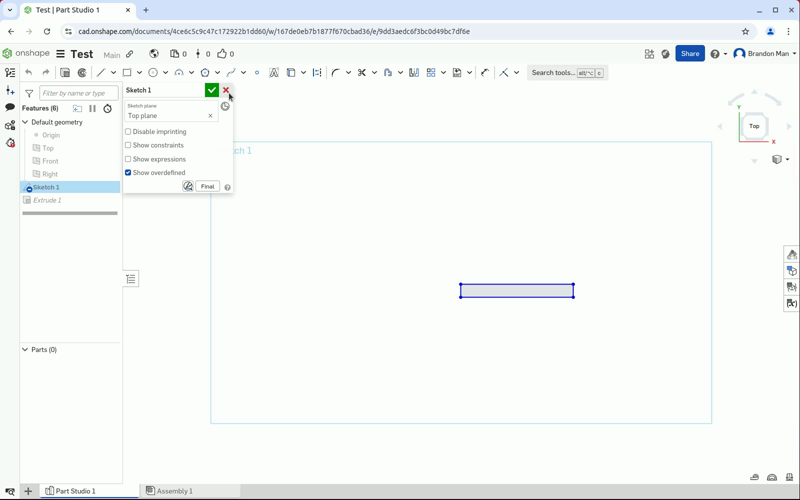
click(229, 92)
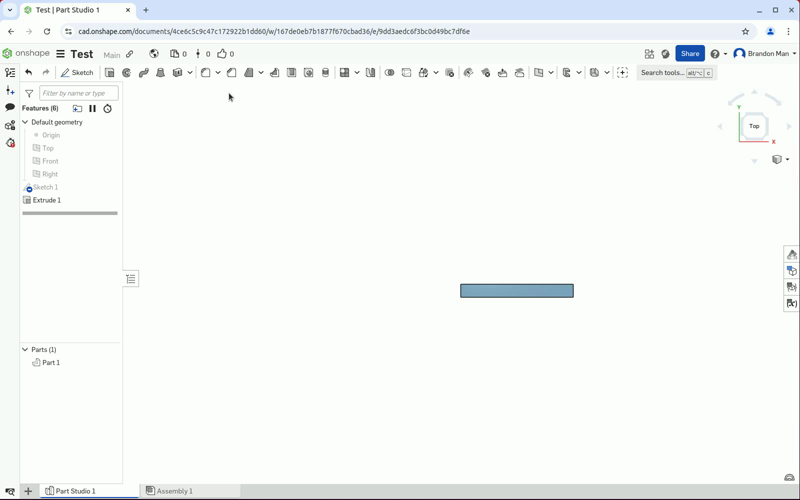
mouse_move(73, 352)
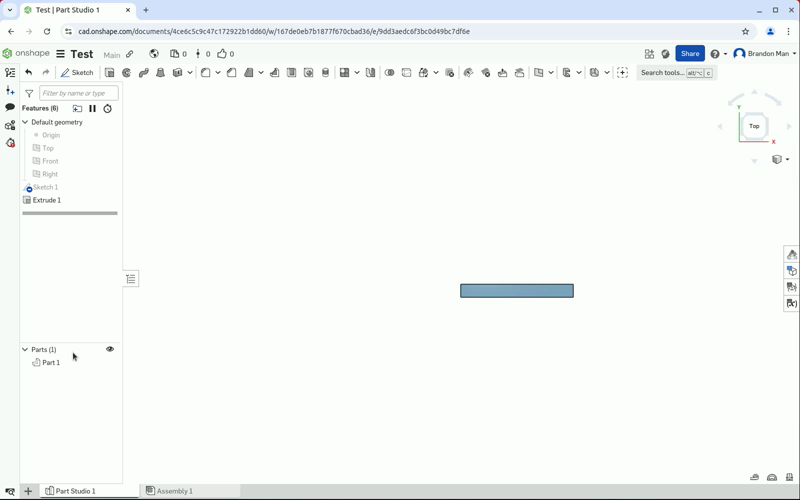
key(y)
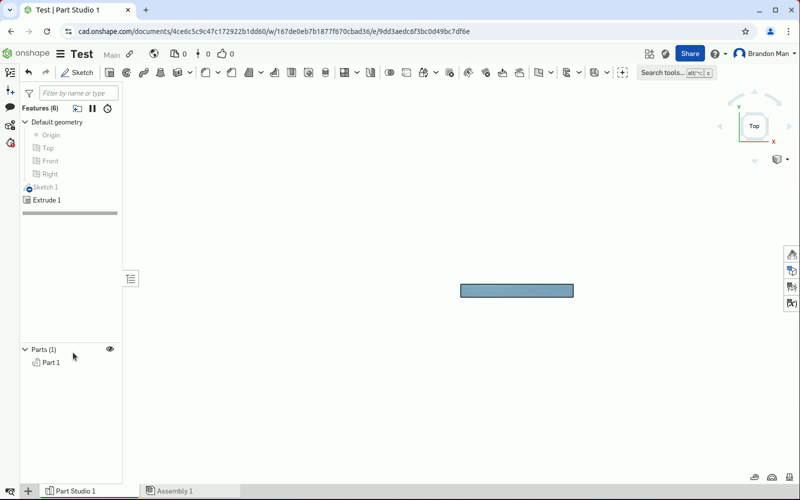
key(shift+p)
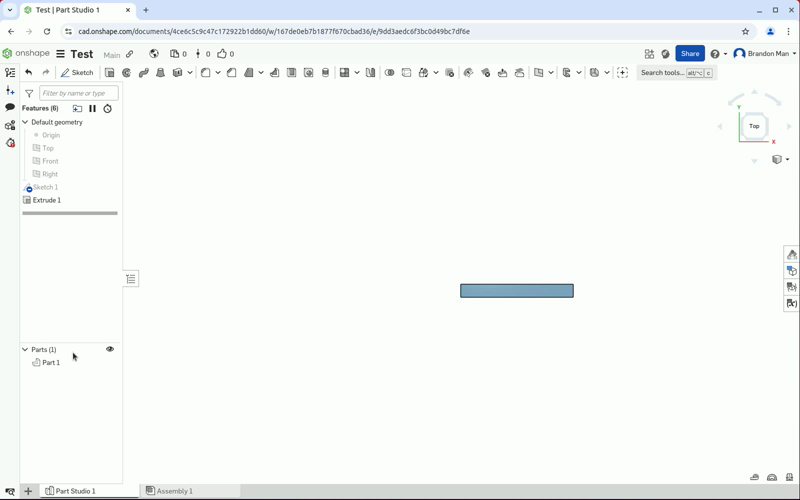
key(space)
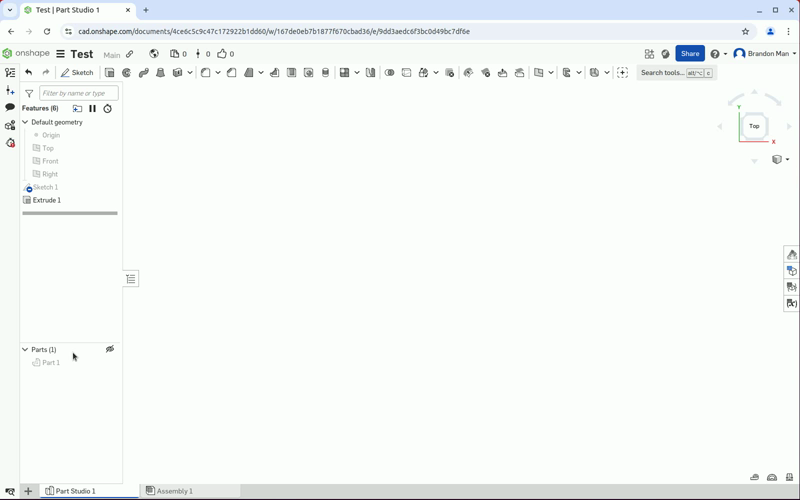
key_down(shift)
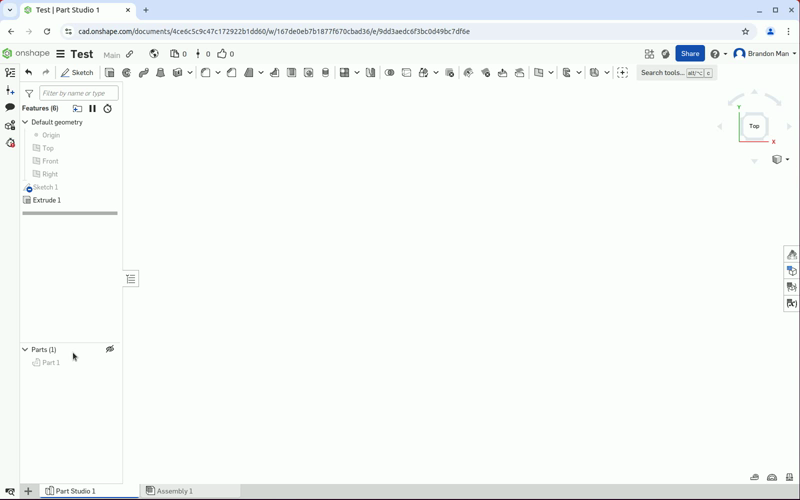
key(up)
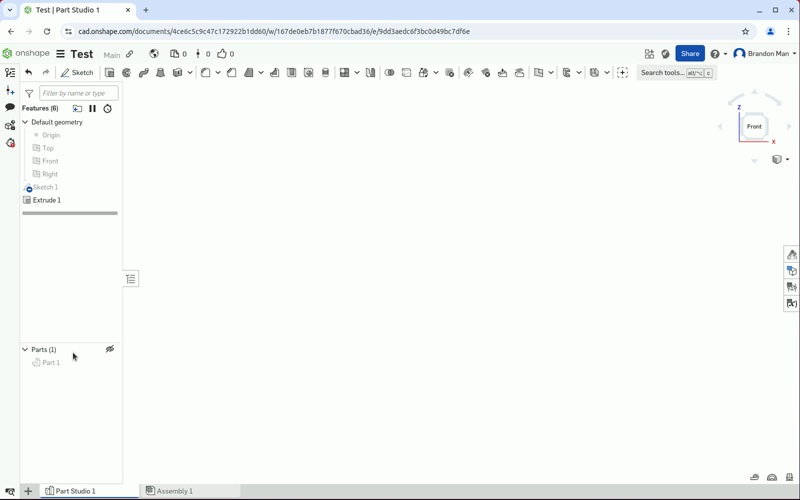
key_up(shift)
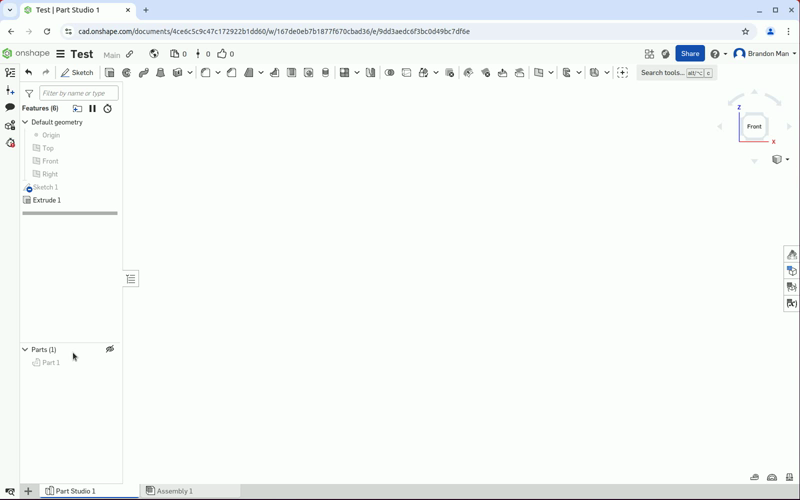
mouse_move(73, 352)
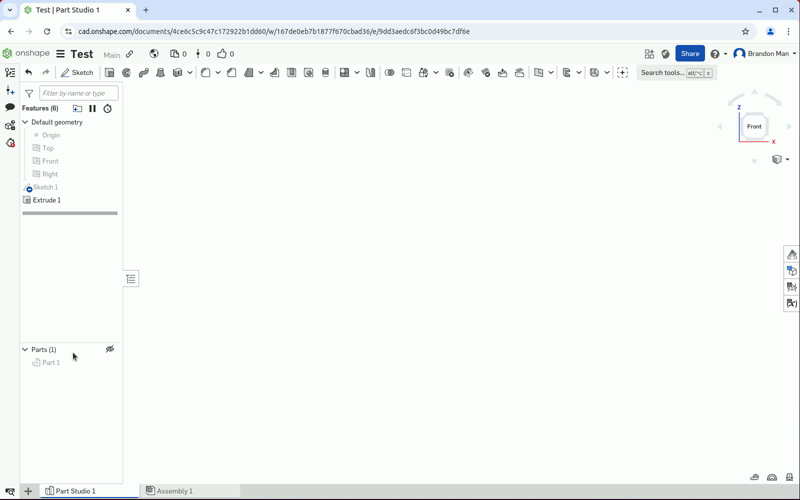
key(shift+y)
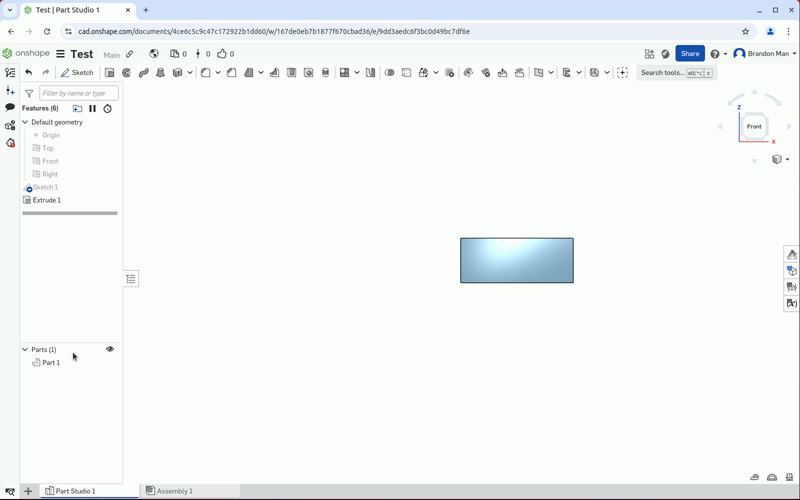
mouse_move(541, 75)
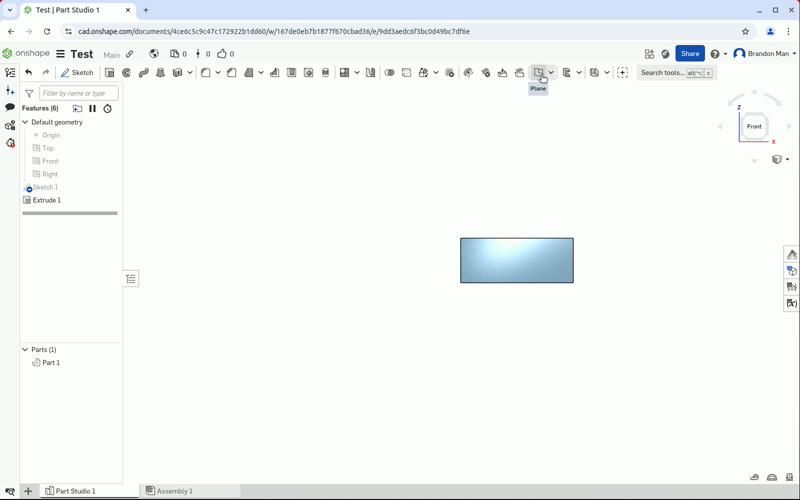
click(541, 75)
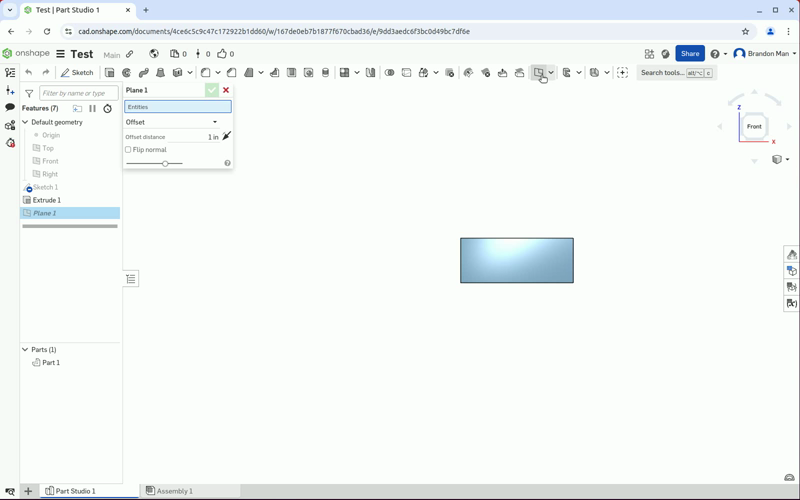
mouse_move(73, 163)
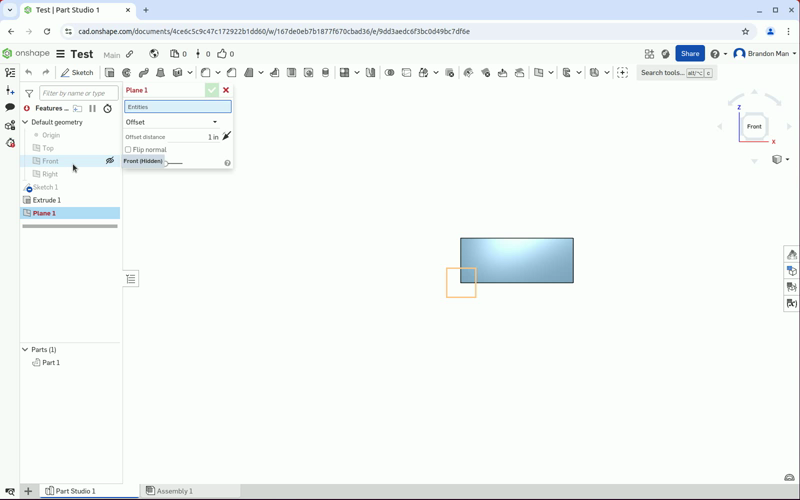
click(73, 163)
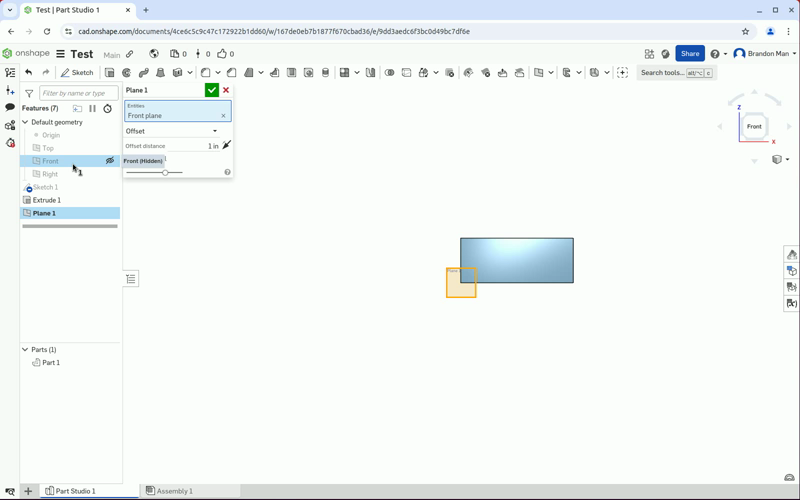
key(tab, 2)
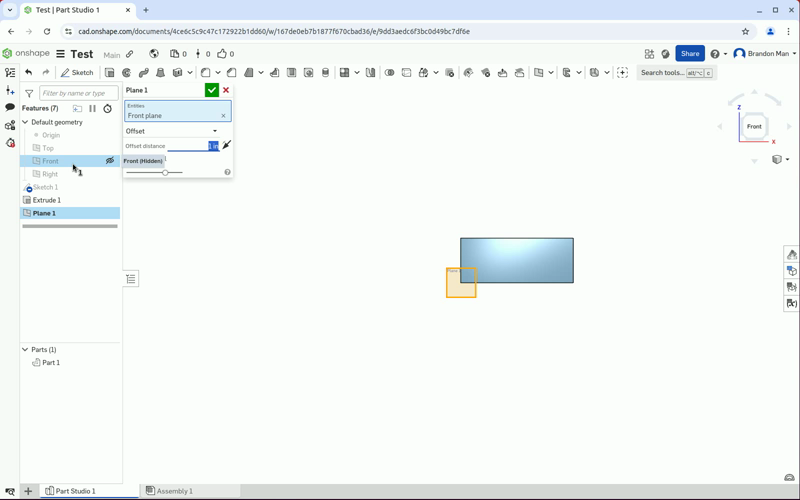
text(2.896)
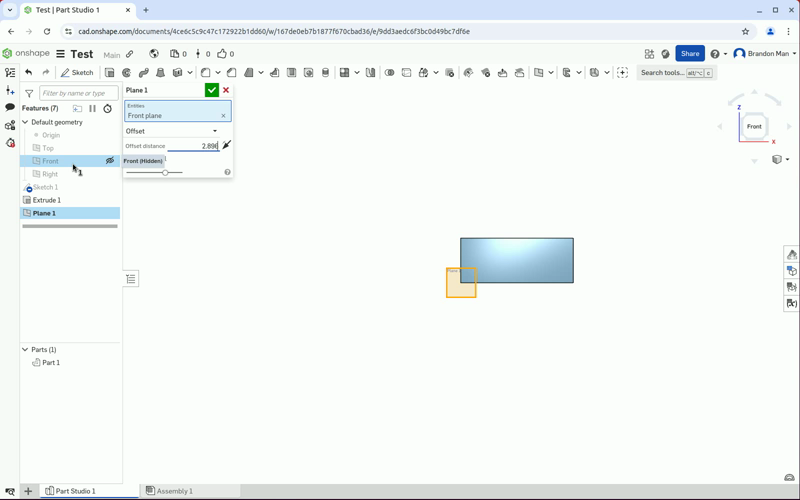
key(enter, 2)
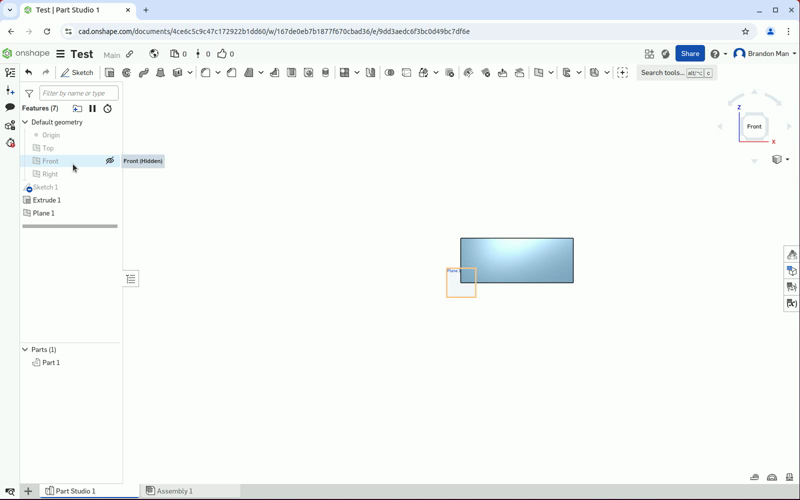
key(shift+s)
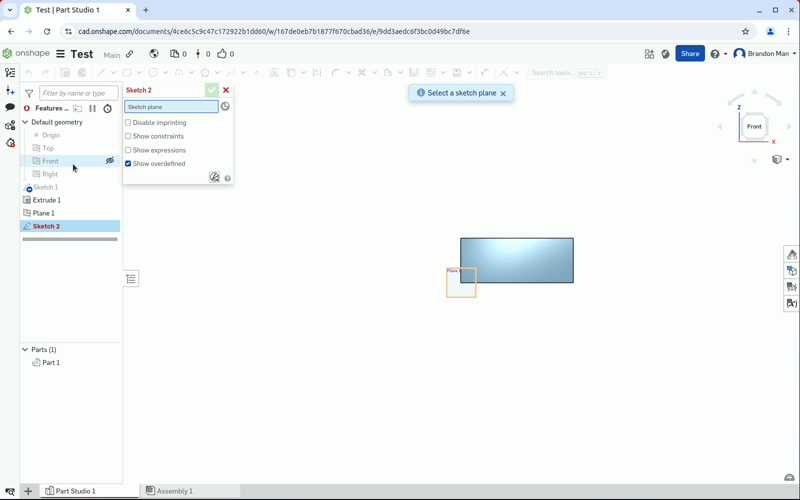
mouse_move(73, 215)
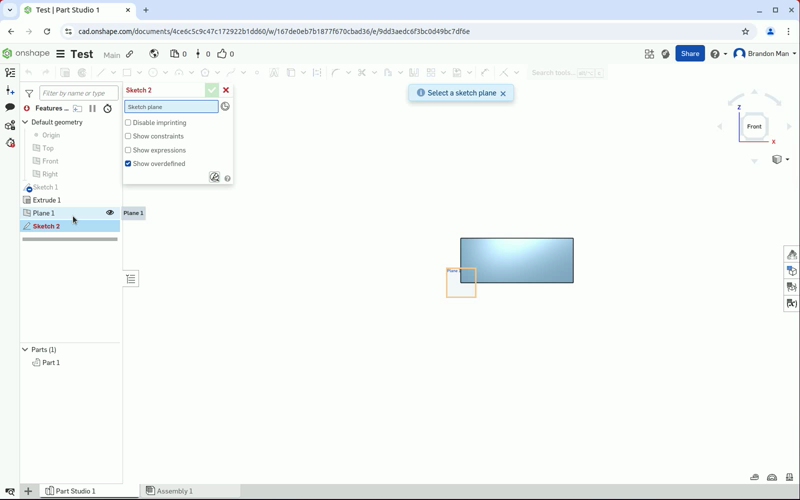
click(73, 215)
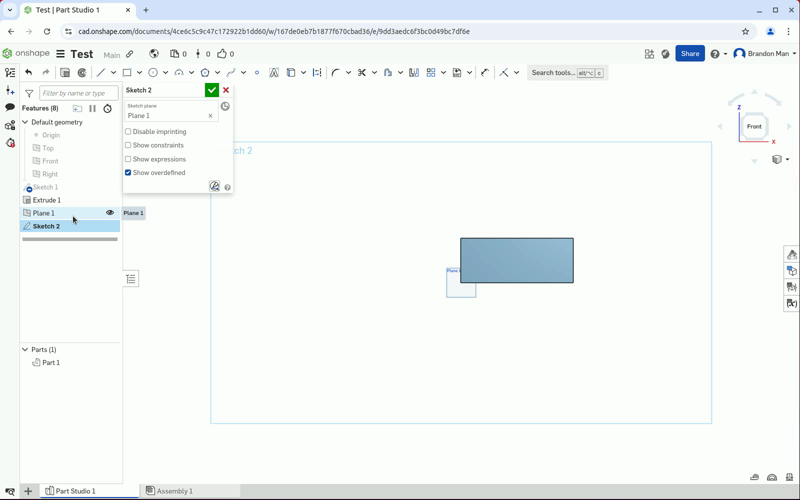
mouse_move(73, 352)
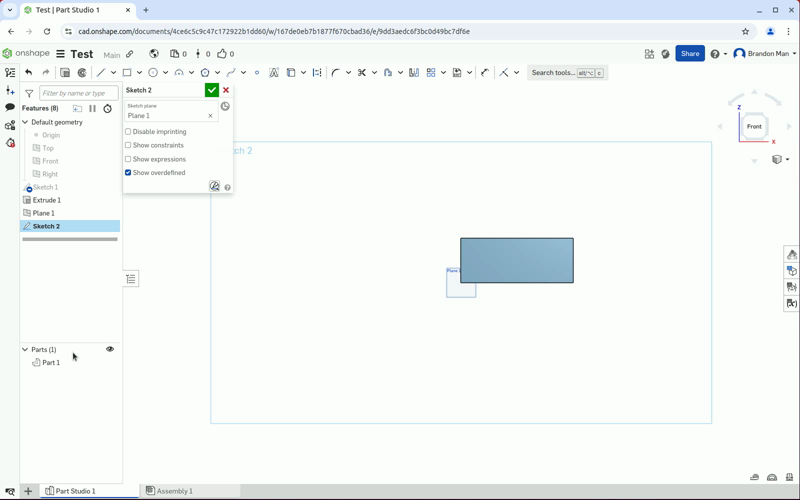
key(y)
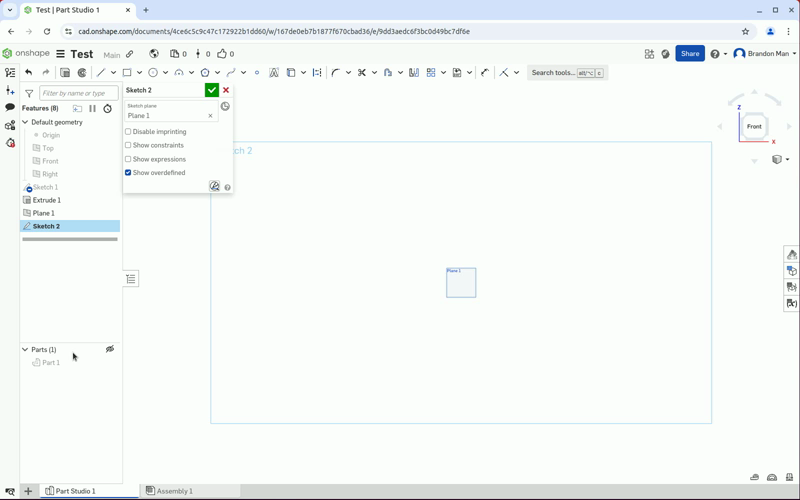
key(c)
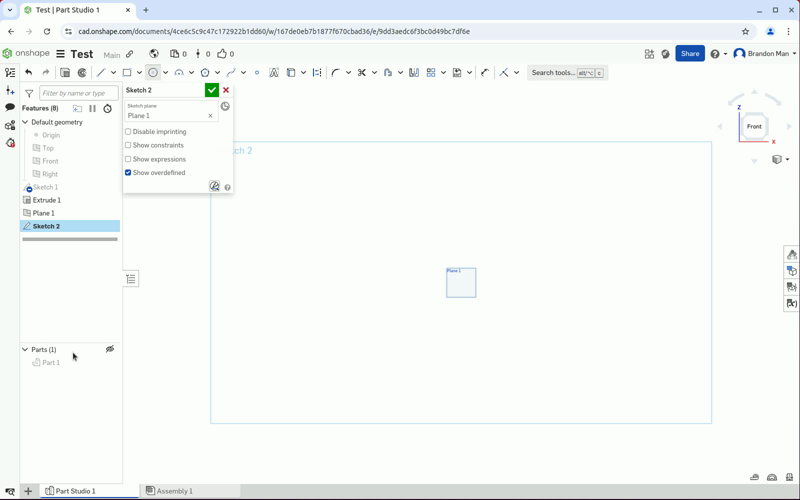
key_down(shift)
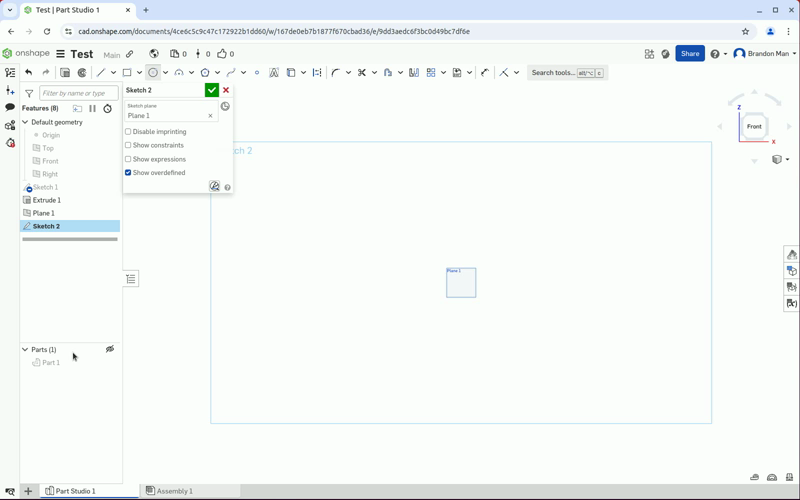
mouse_move(549, 275)
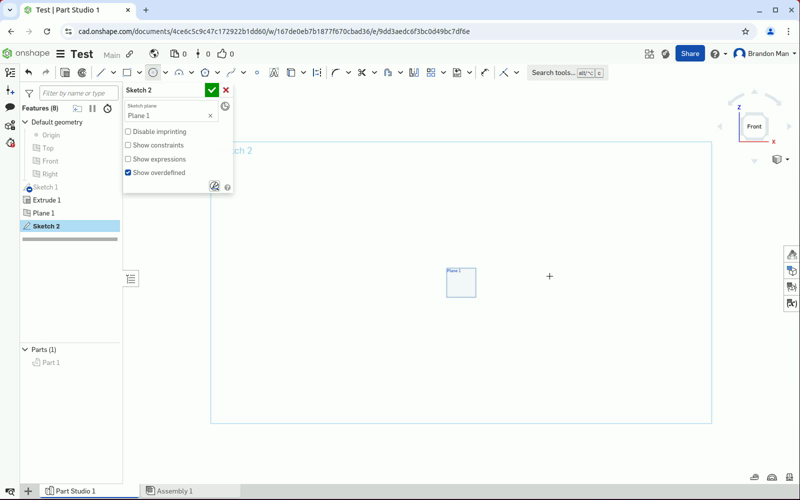
click(549, 275)
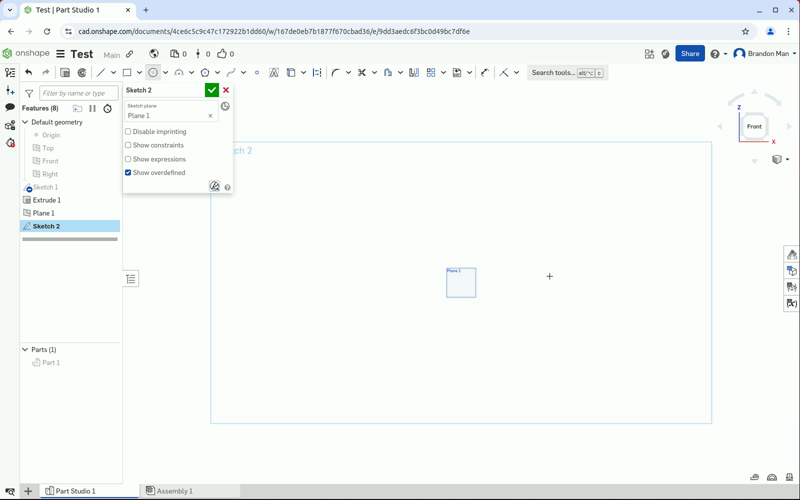
key_up(shift)
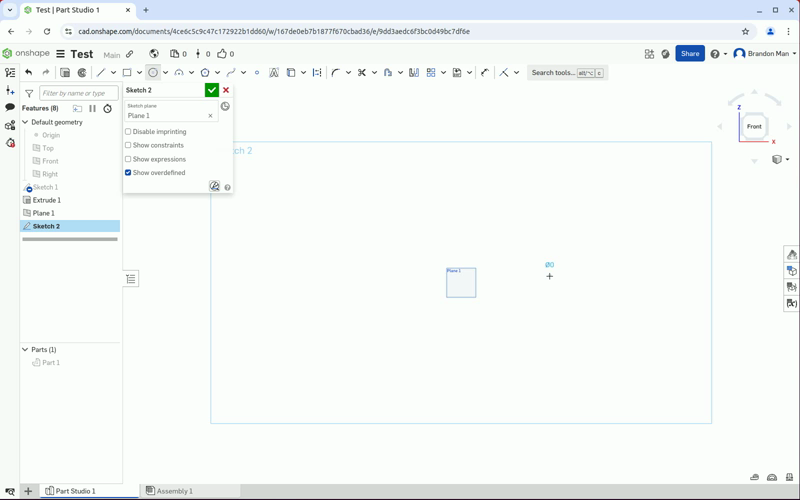
mouse_move(552, 275)
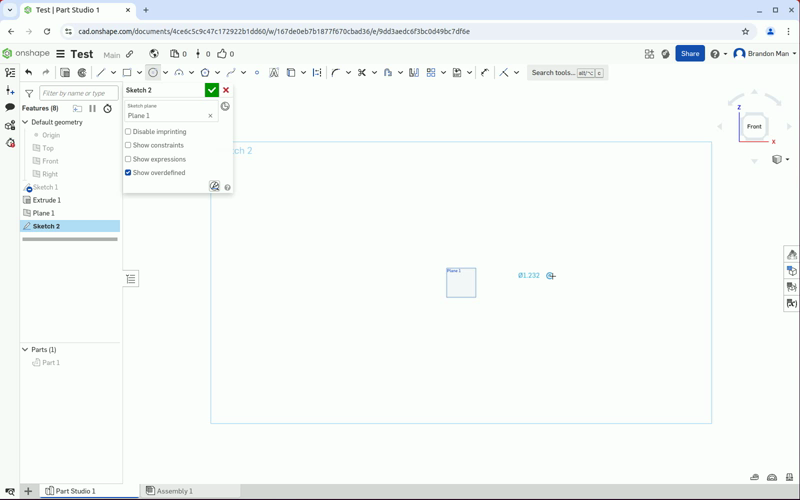
click(552, 275)
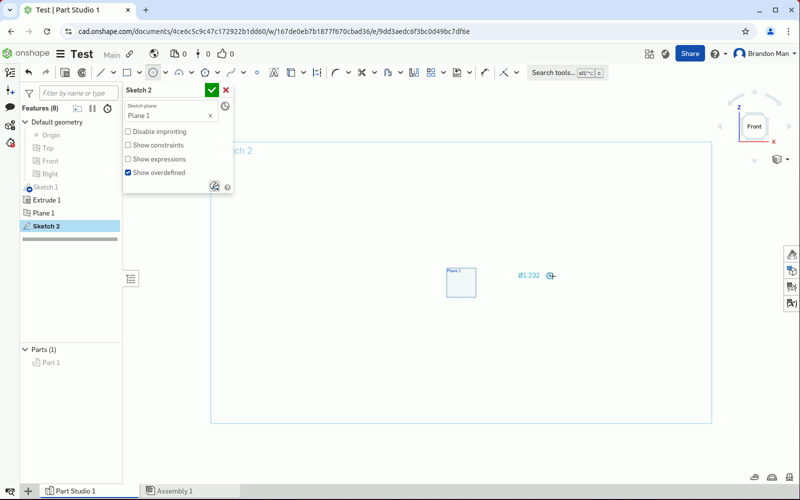
key(esc)
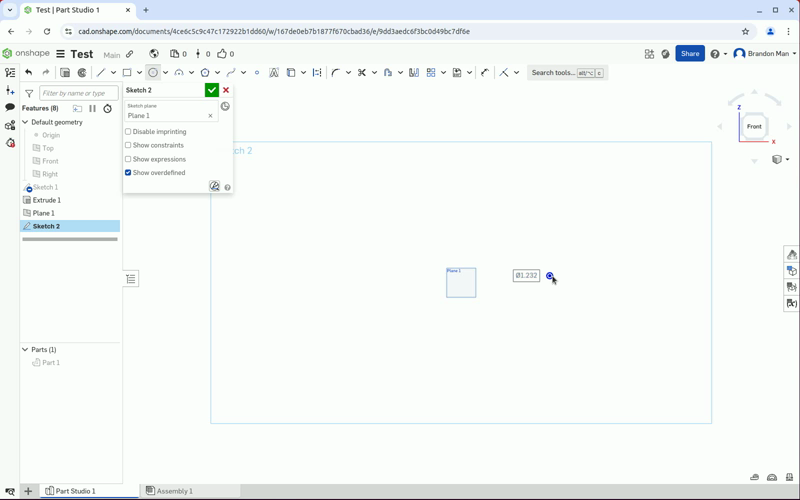
mouse_move(548, 278)
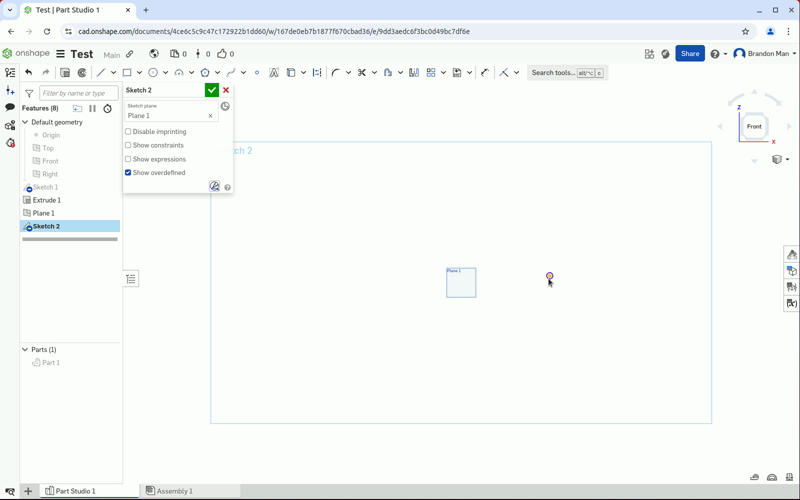
scroll(6)
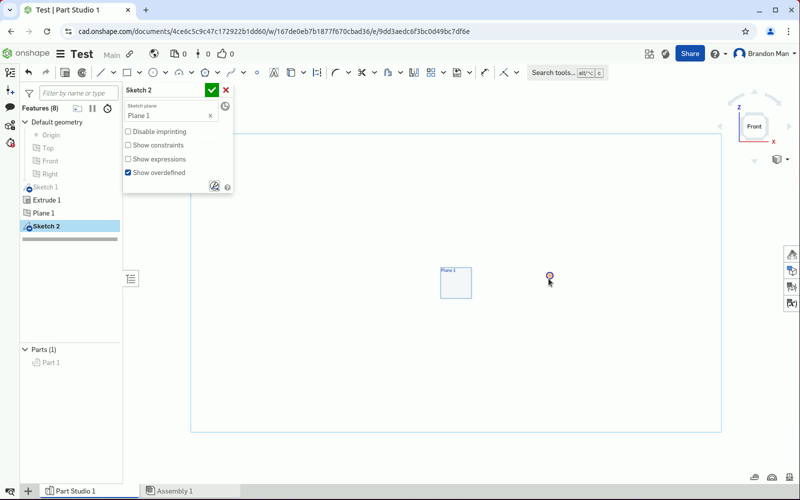
scroll(6)
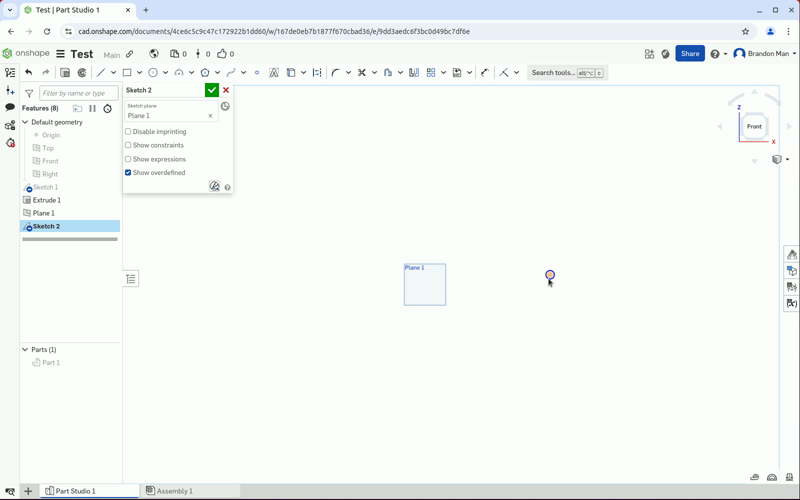
scroll(6)
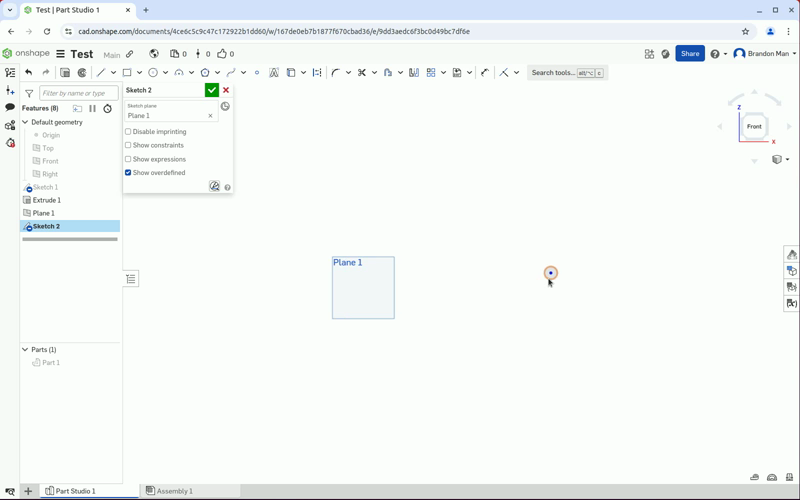
scroll(6)
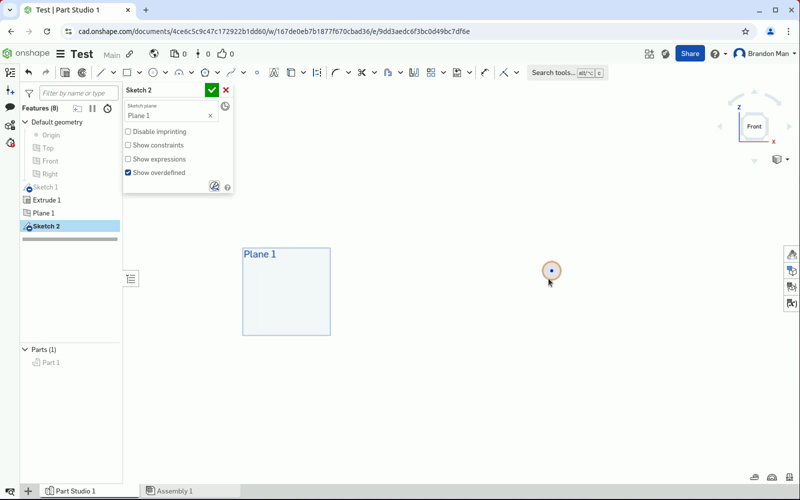
scroll(6)
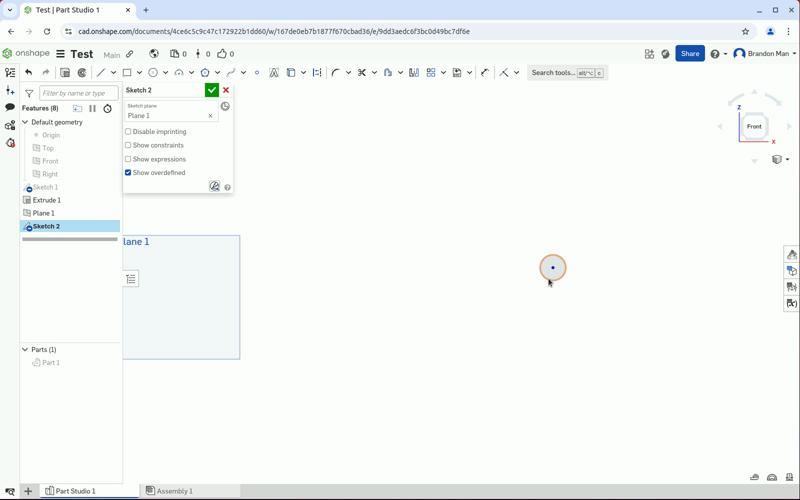
scroll(6)
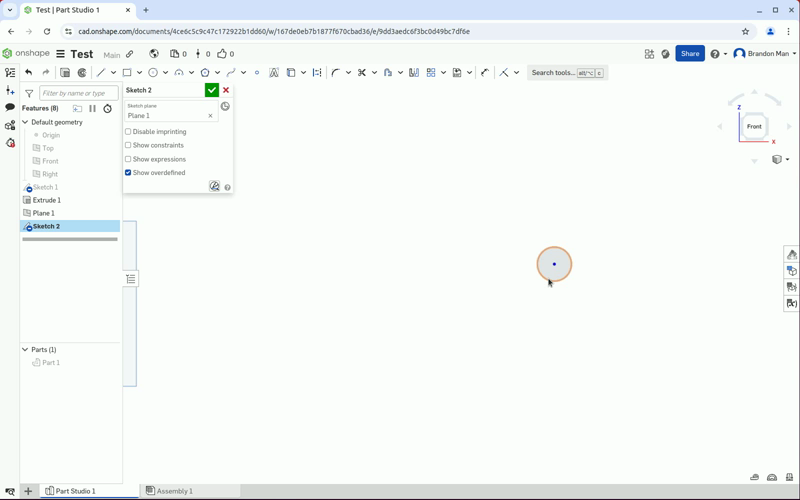
scroll(6)
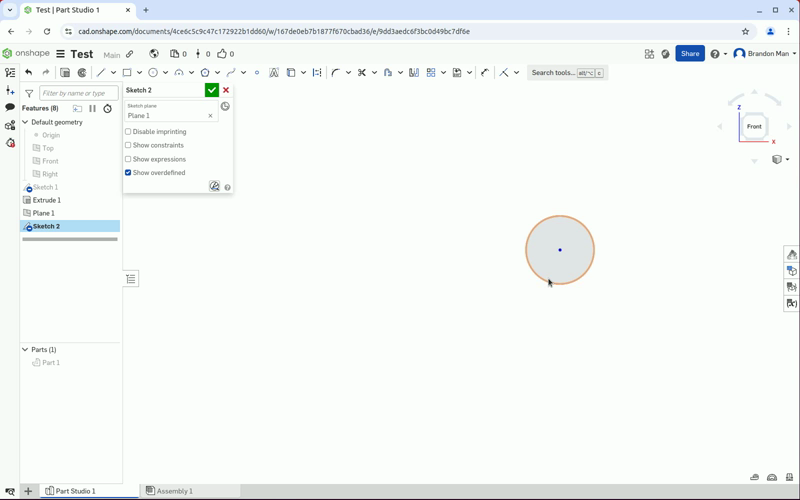
click(548, 278)
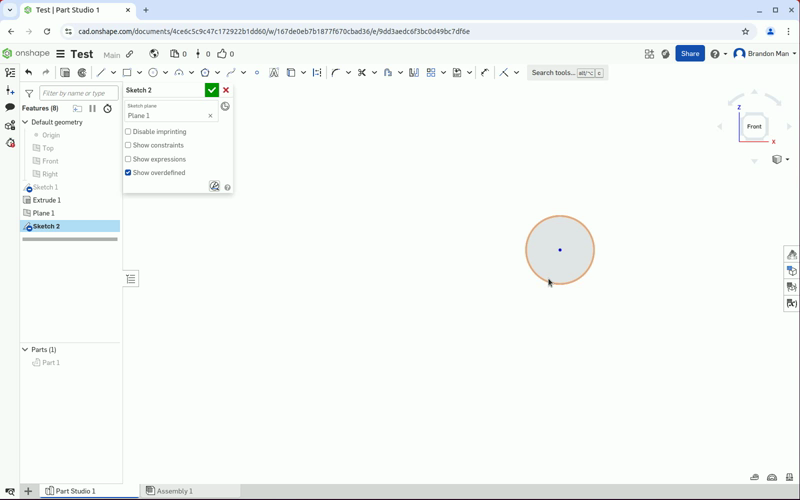
scroll(-6)
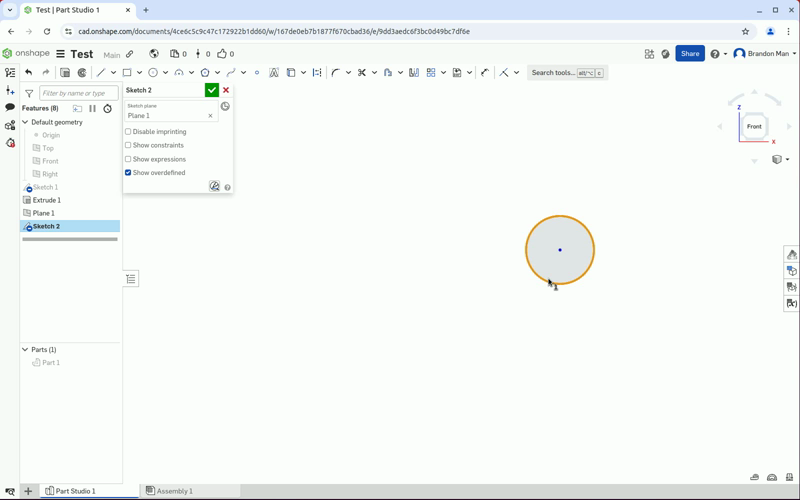
scroll(-6)
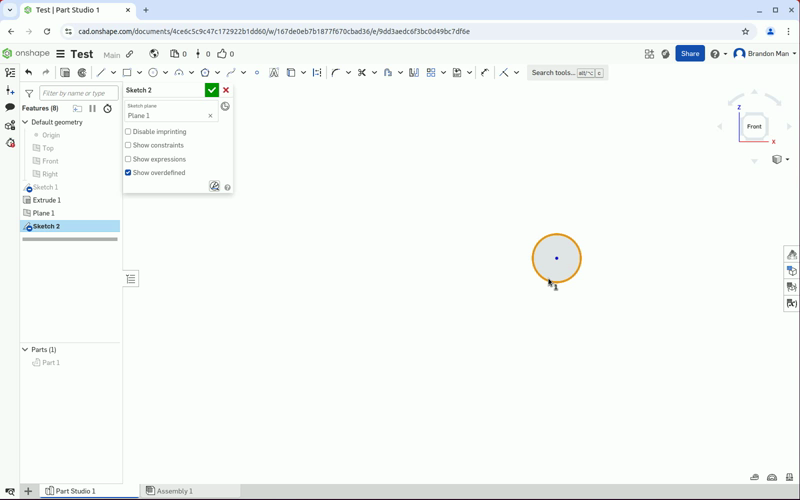
scroll(-6)
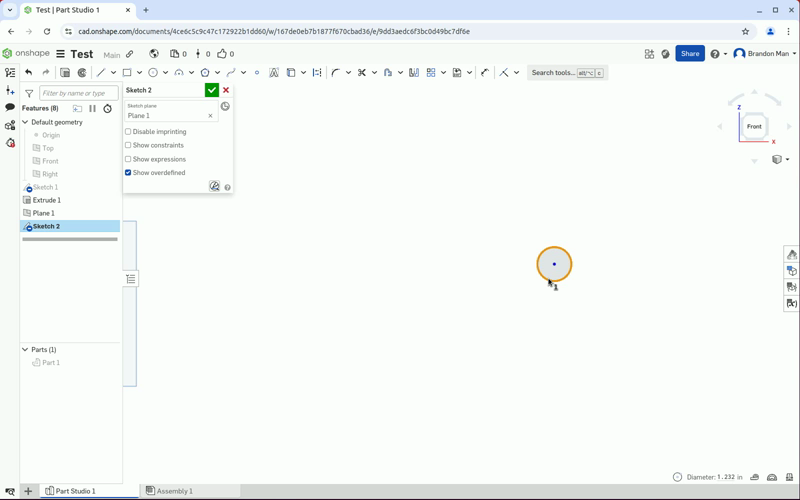
scroll(-6)
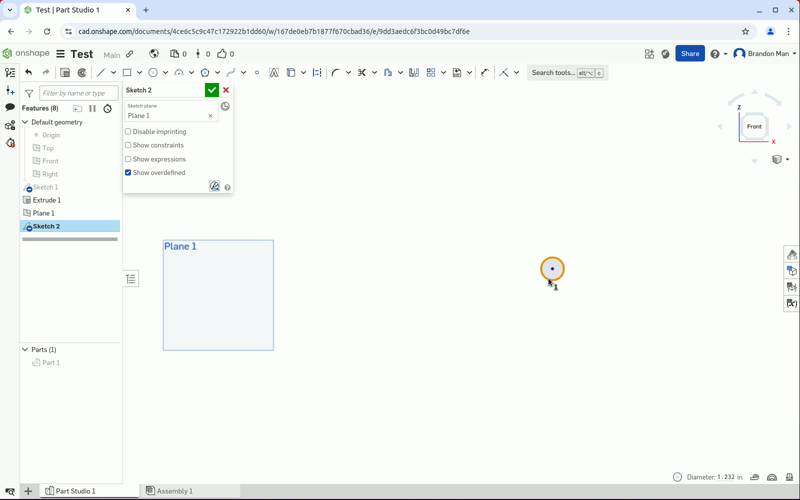
scroll(-6)
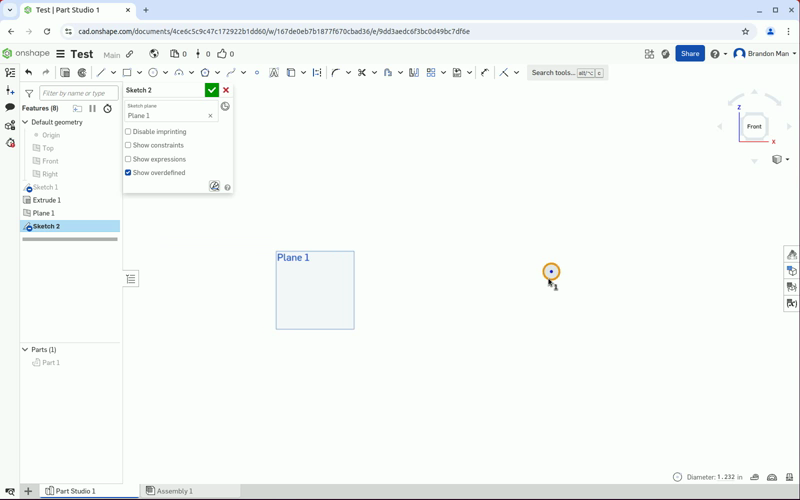
scroll(-6)
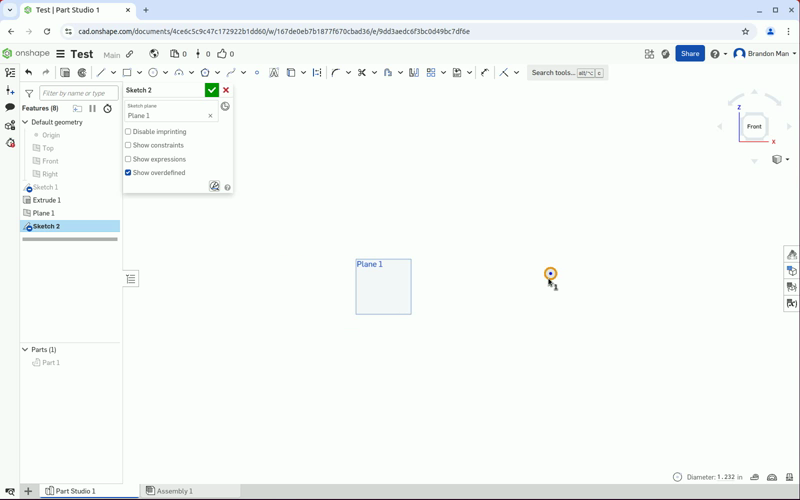
scroll(-6)
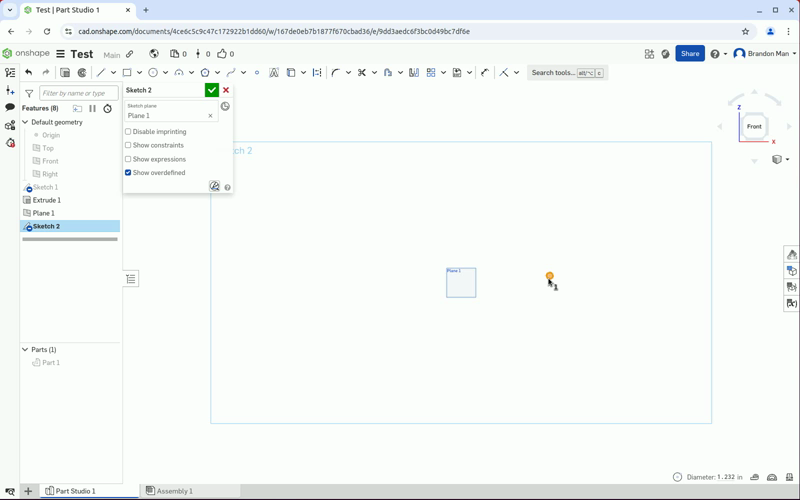
mouse_move(73, 352)
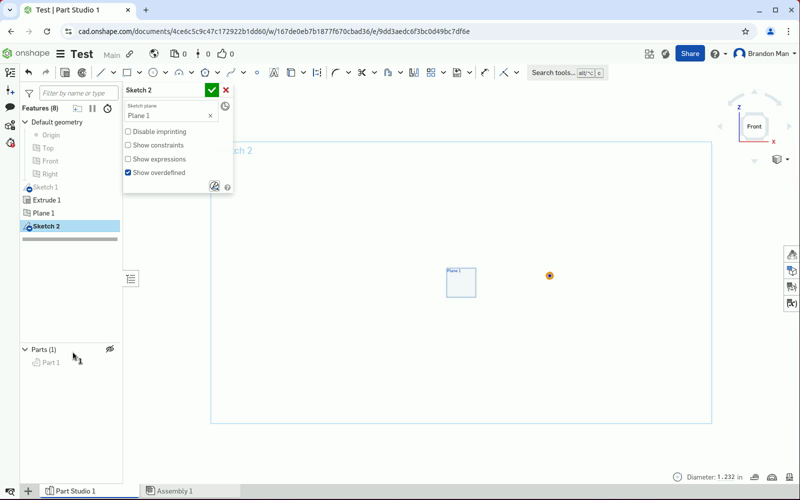
key(shift+y)
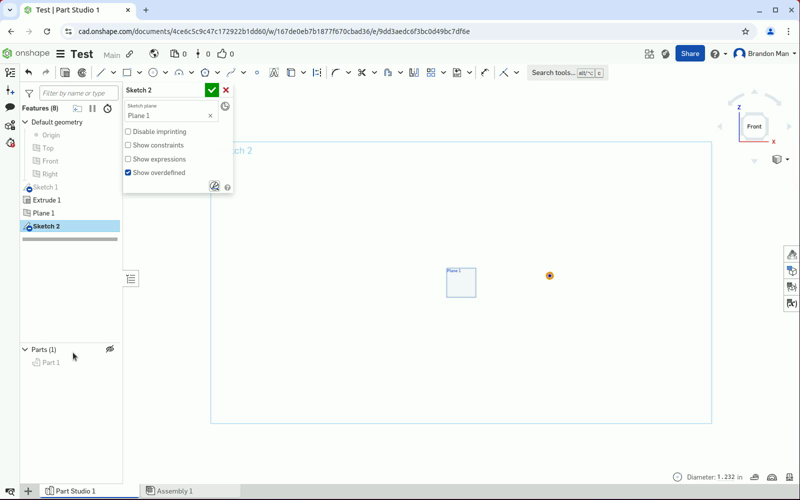
key(shift+e)
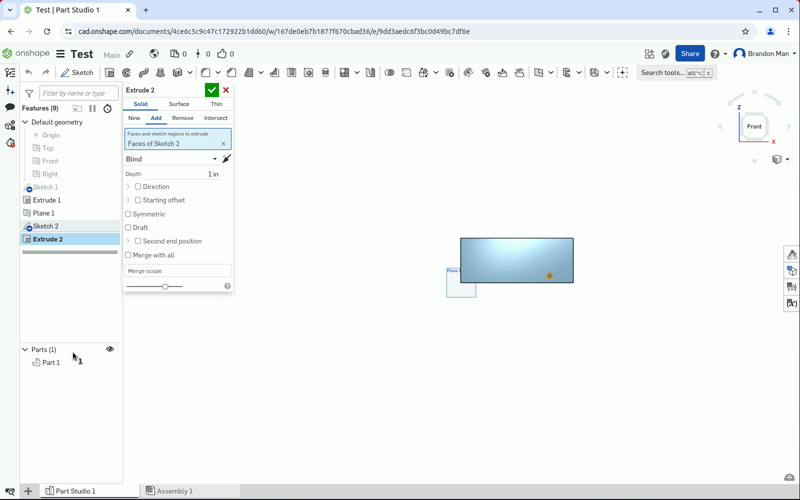
mouse_move(143, 106)
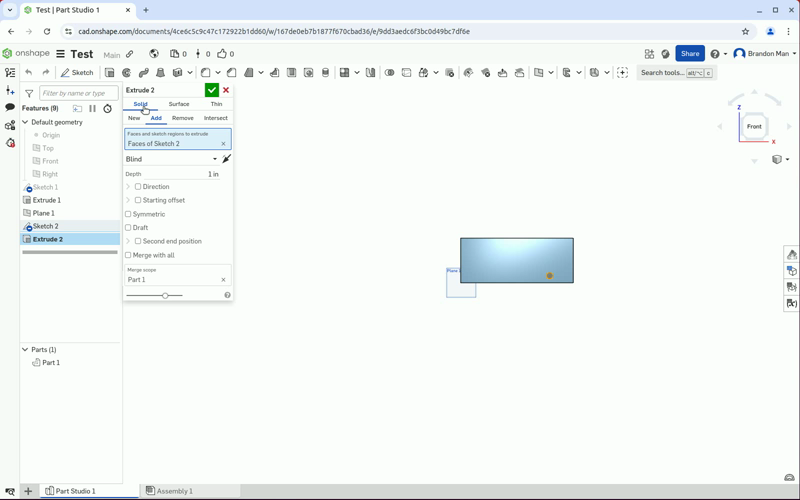
click(143, 106)
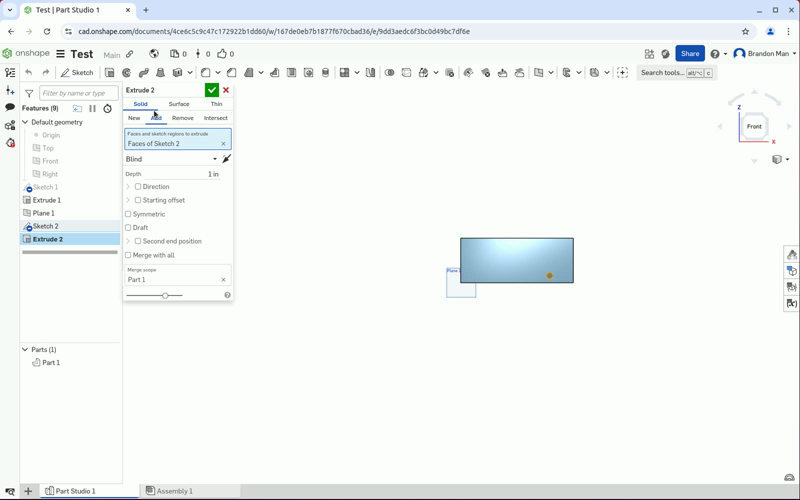
mouse_move(186, 120)
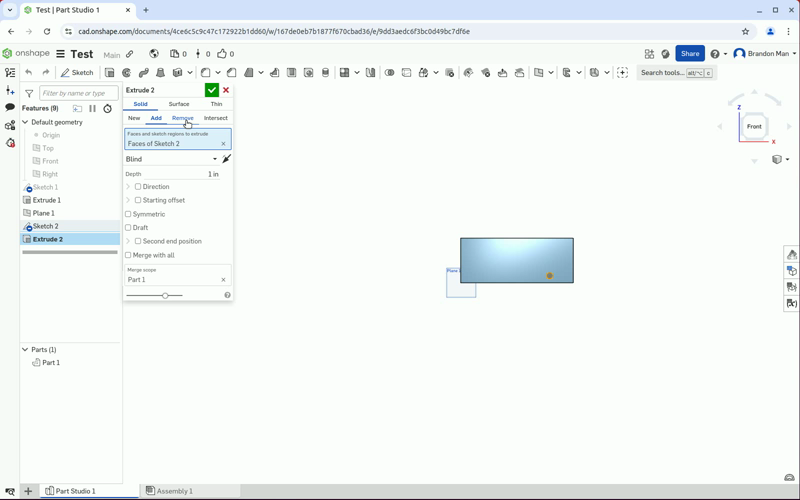
click(186, 120)
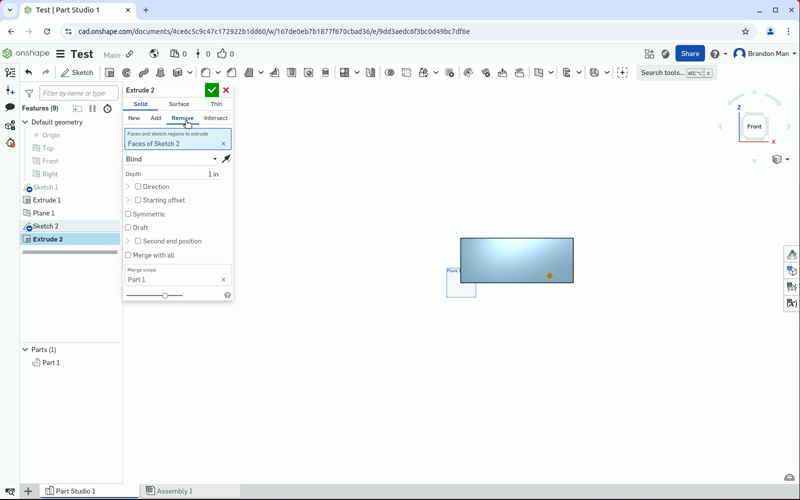
key(tab, 4)
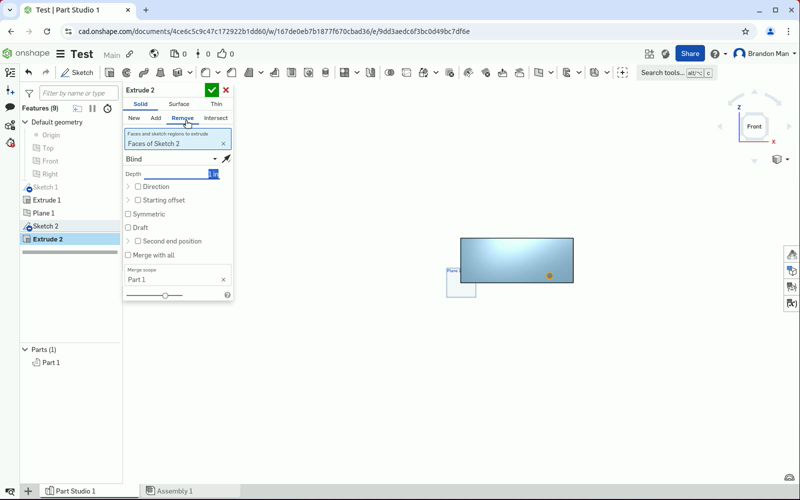
text(5.777)
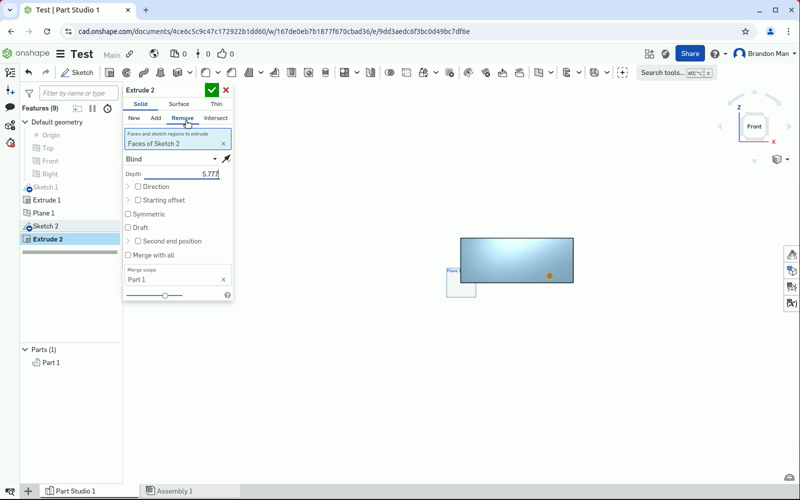
key(tab, 6)
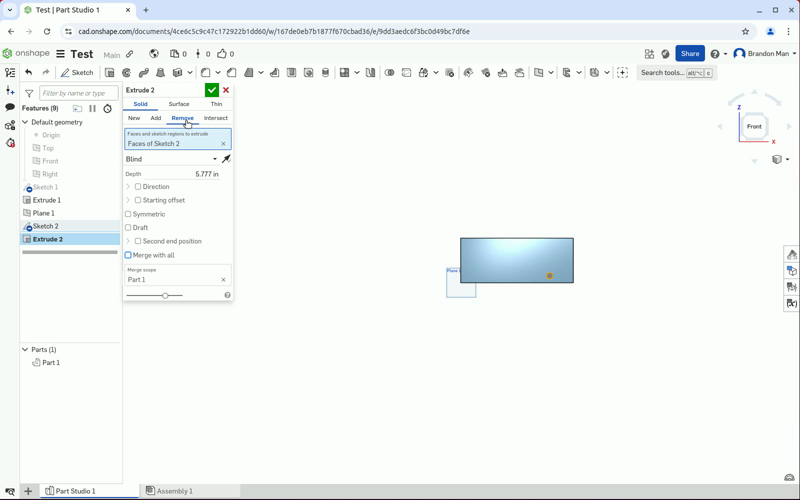
key(space)
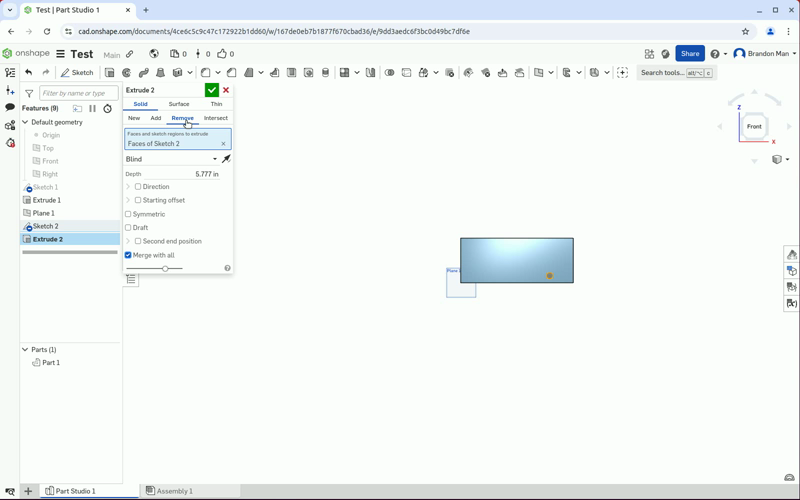
key(enter)
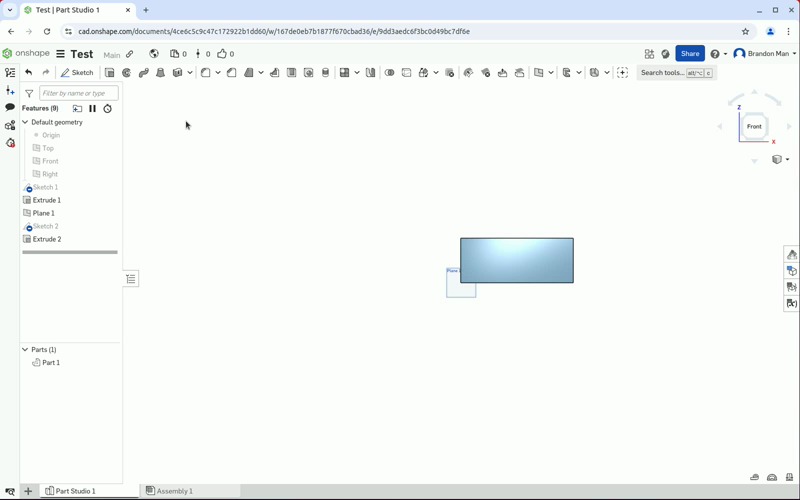
key(shift+h)
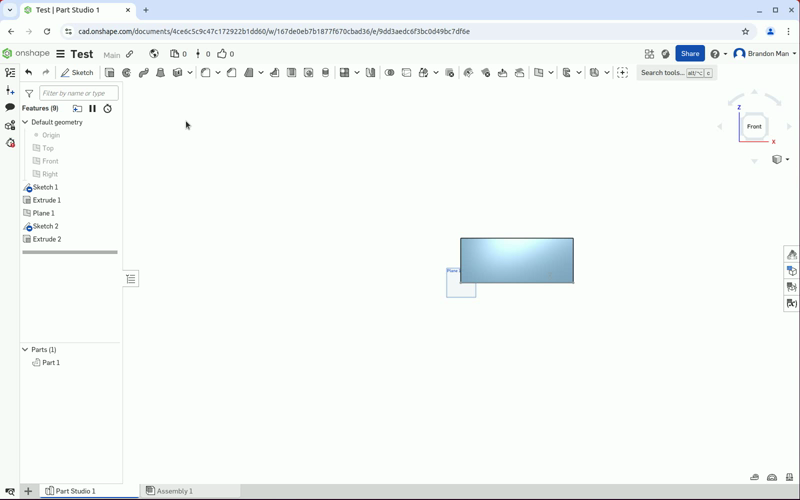
key(shift+h)
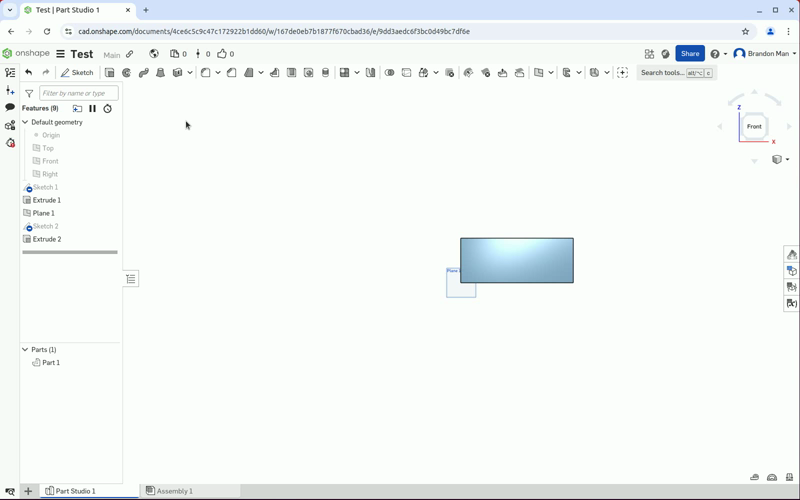
mouse_move(73, 189)
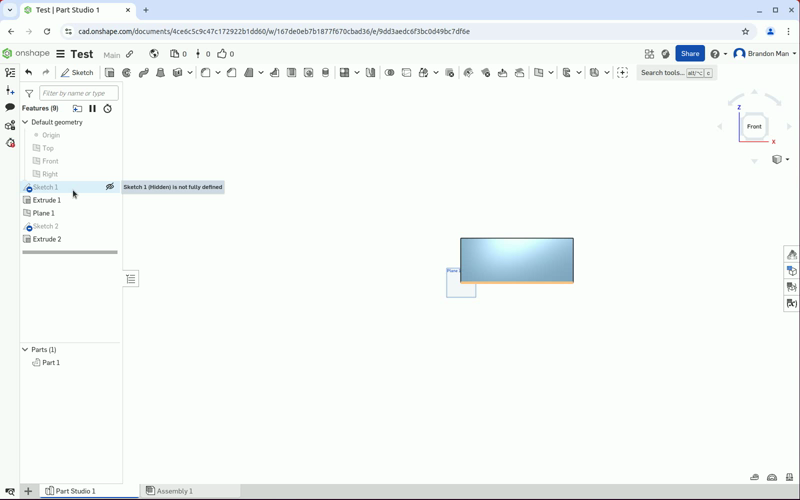
click(73, 189)
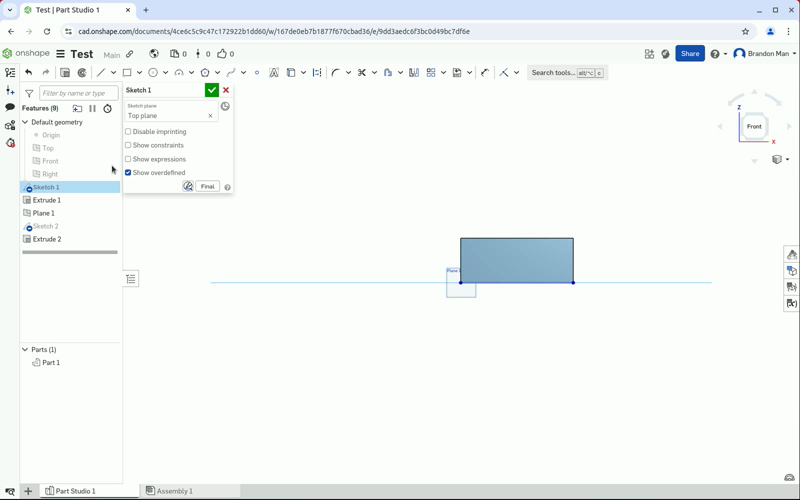
mouse_move(229, 92)
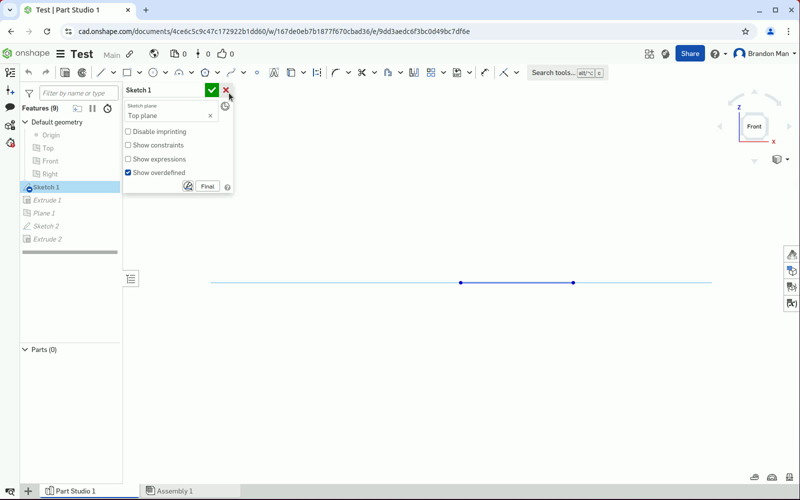
click(229, 92)
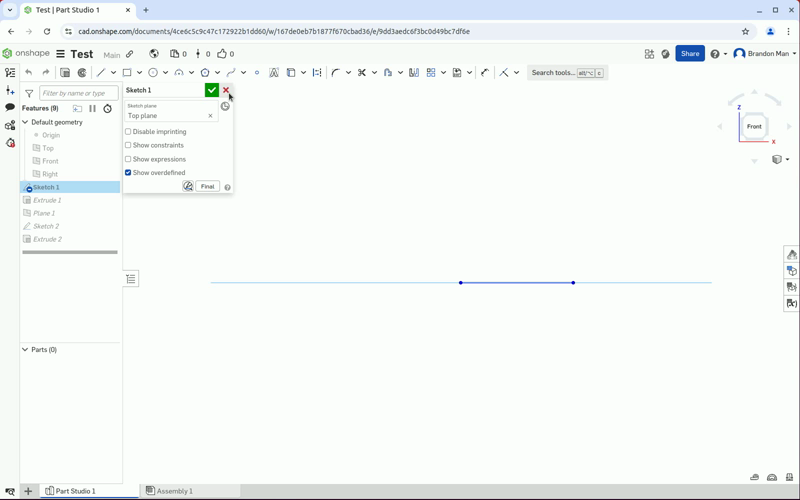
key(shift+s)
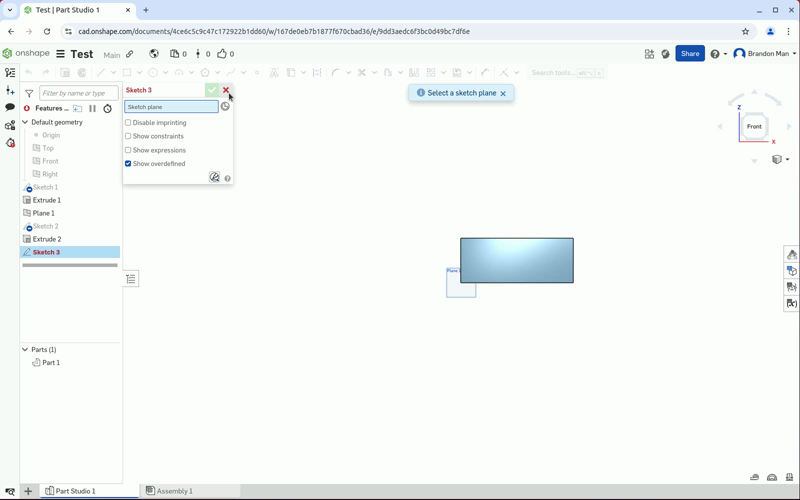
mouse_move(73, 215)
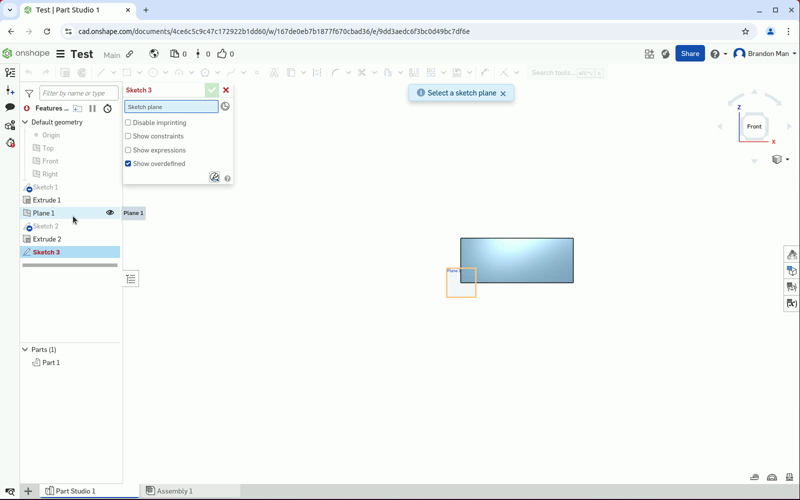
click(73, 215)
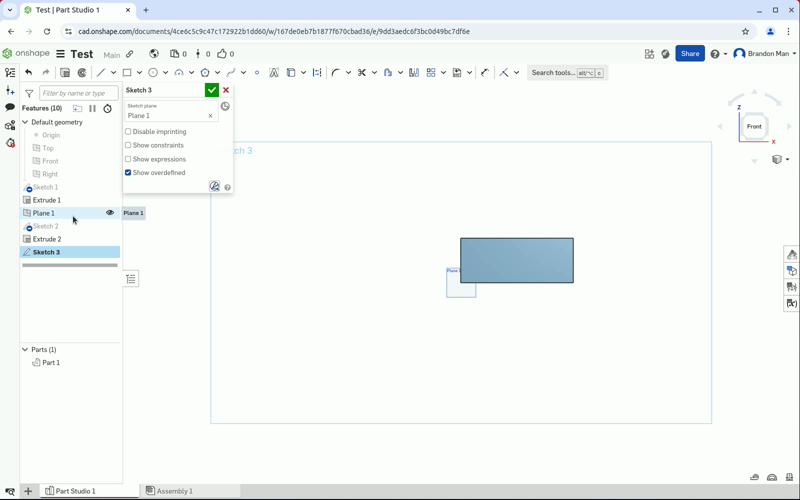
mouse_move(73, 352)
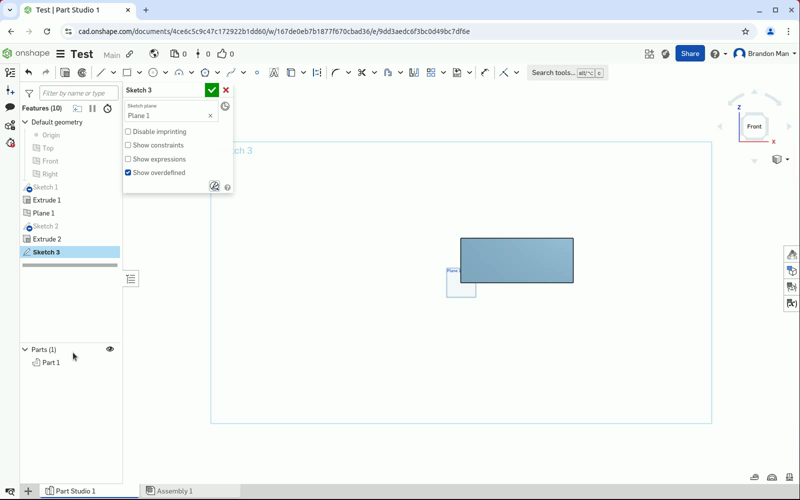
key(y)
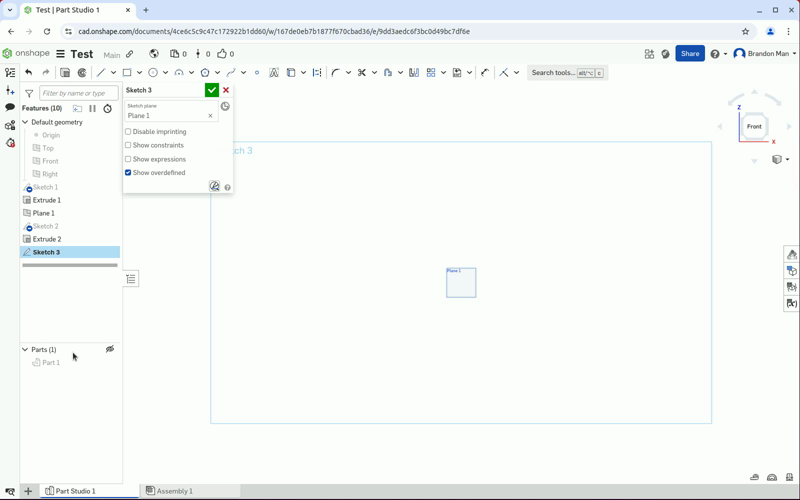
key(c)
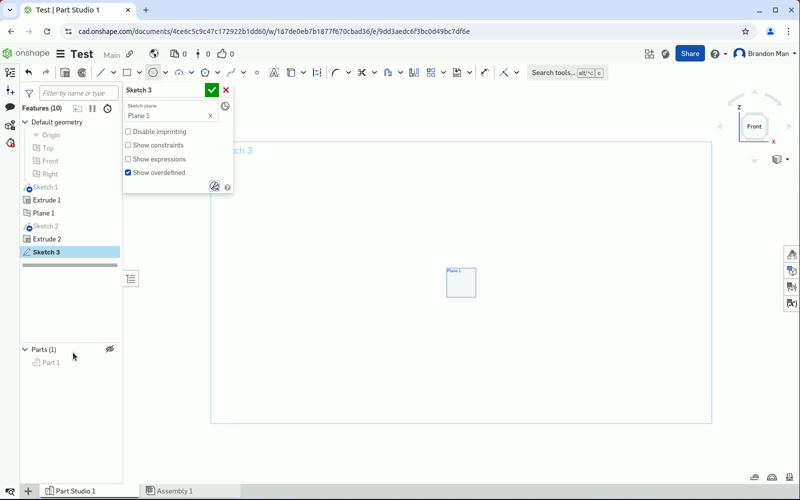
key_down(shift)
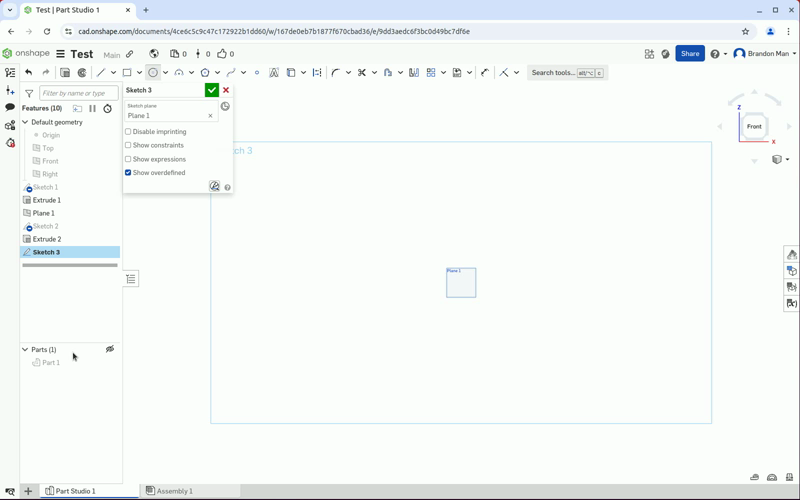
mouse_move(487, 275)
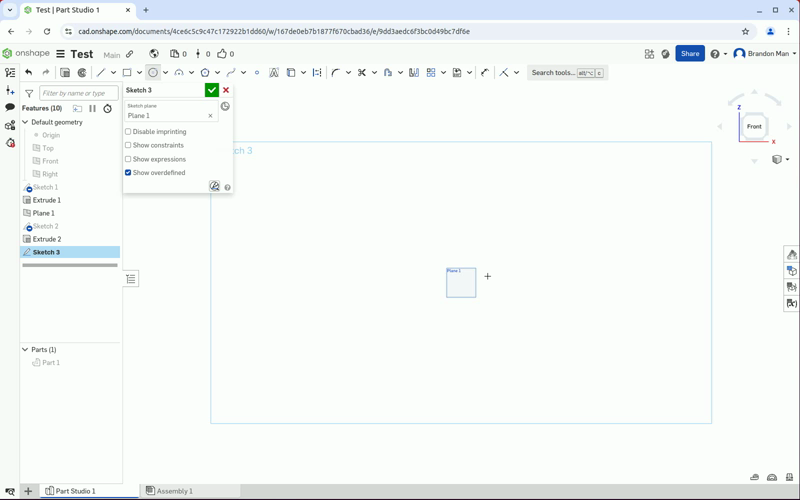
click(487, 275)
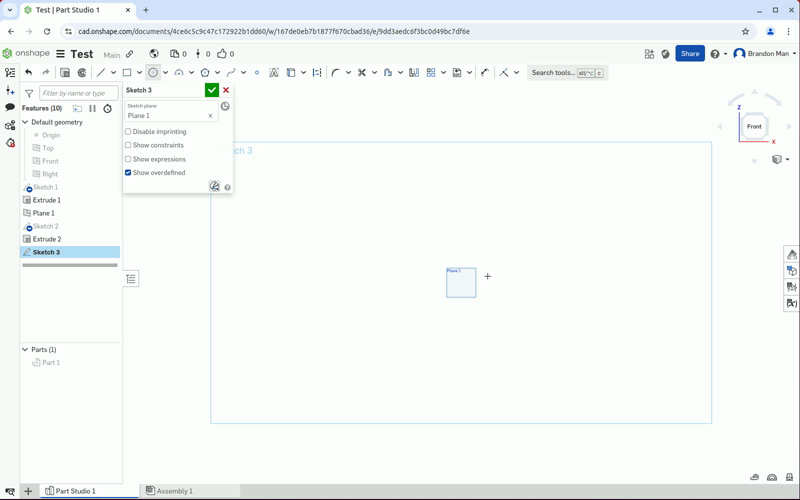
key_up(shift)
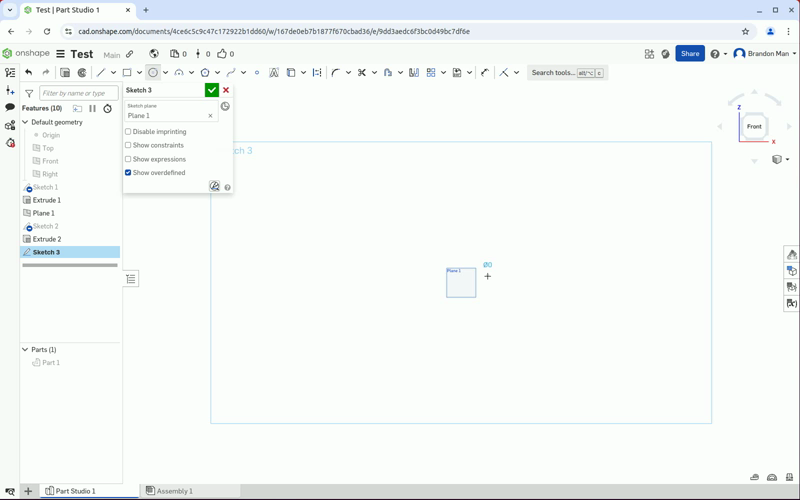
mouse_move(491, 275)
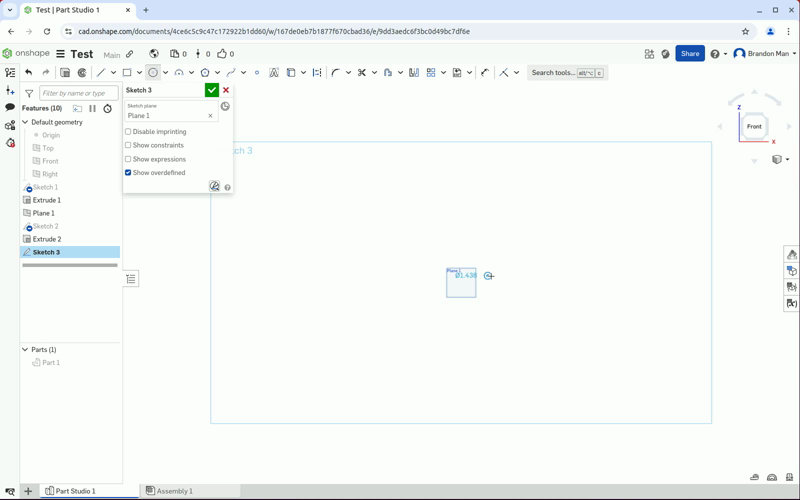
click(491, 275)
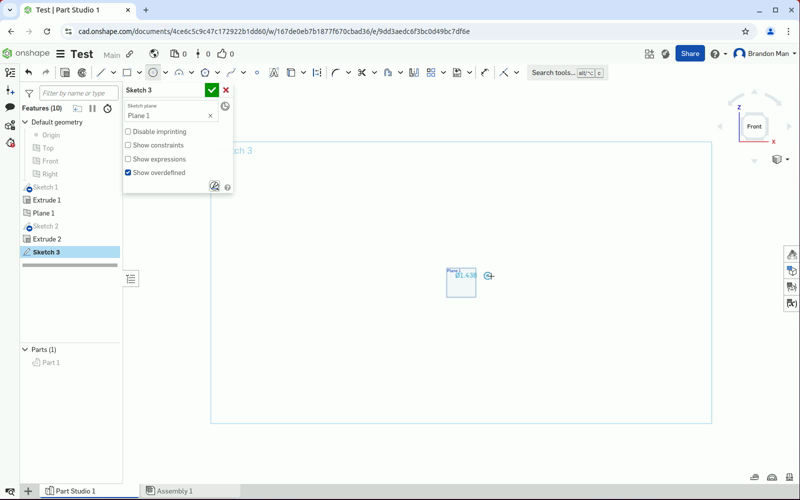
key(esc)
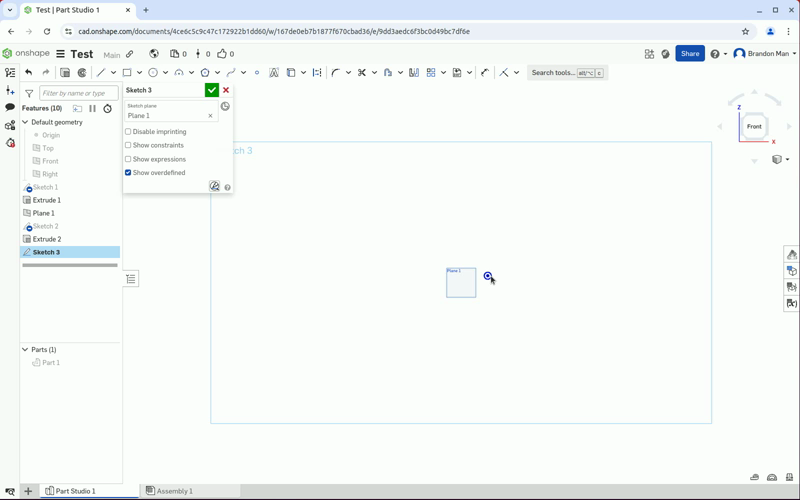
mouse_move(485, 276)
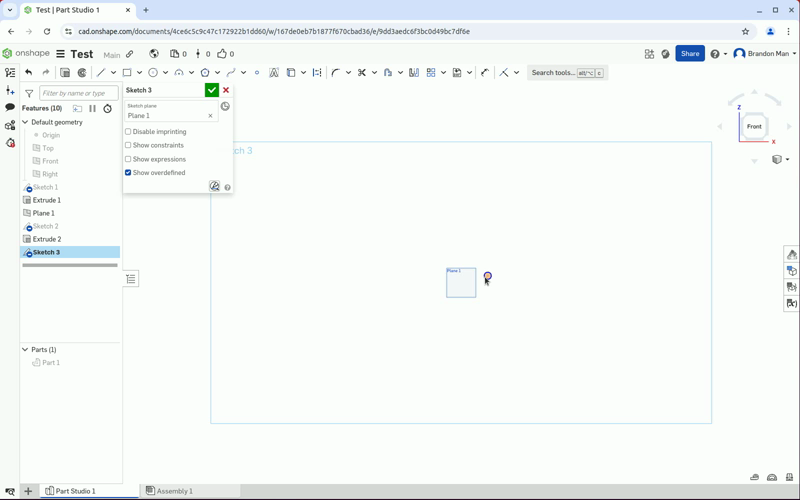
scroll(6)
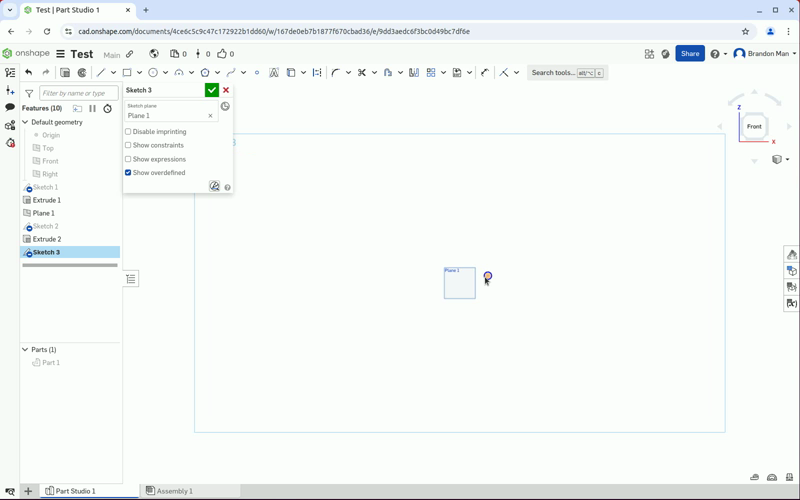
scroll(6)
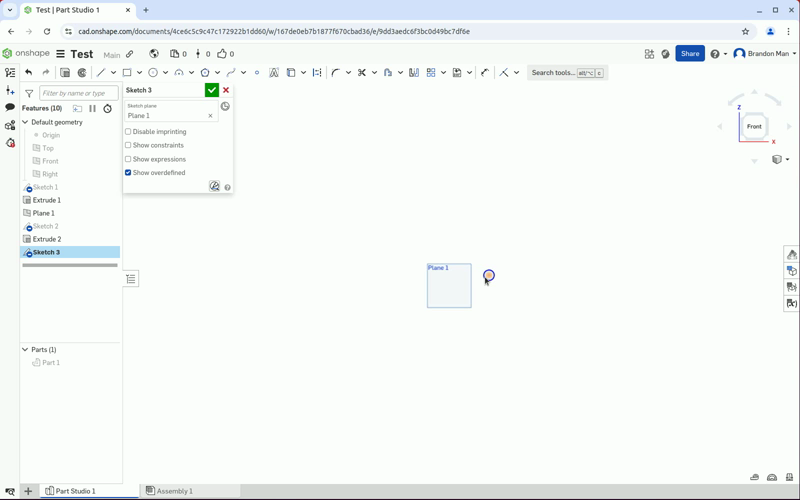
scroll(6)
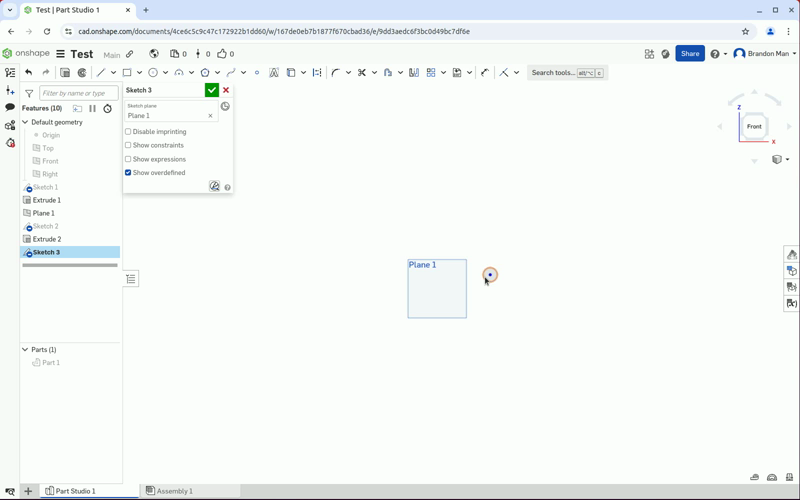
scroll(6)
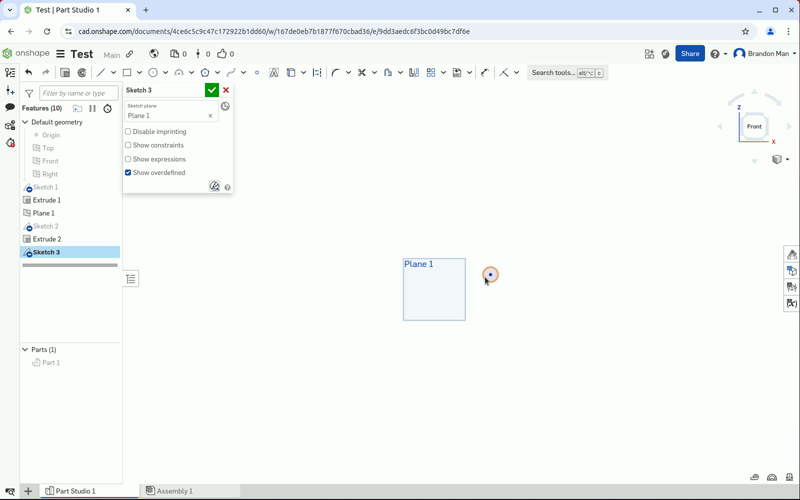
scroll(6)
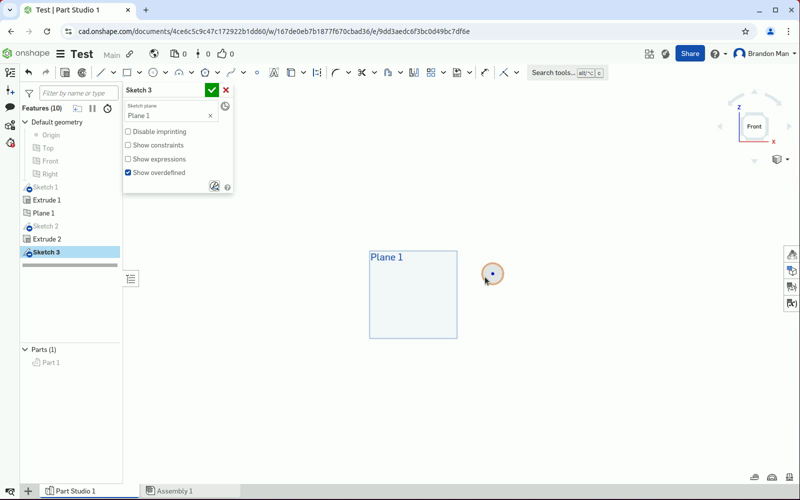
scroll(6)
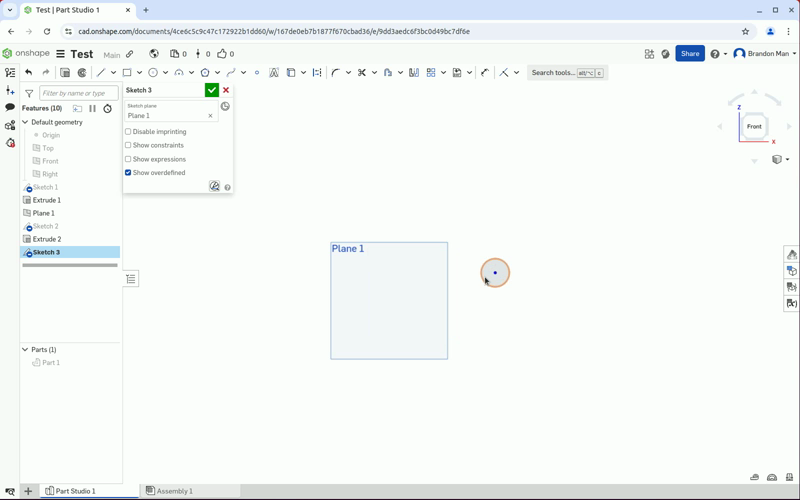
scroll(6)
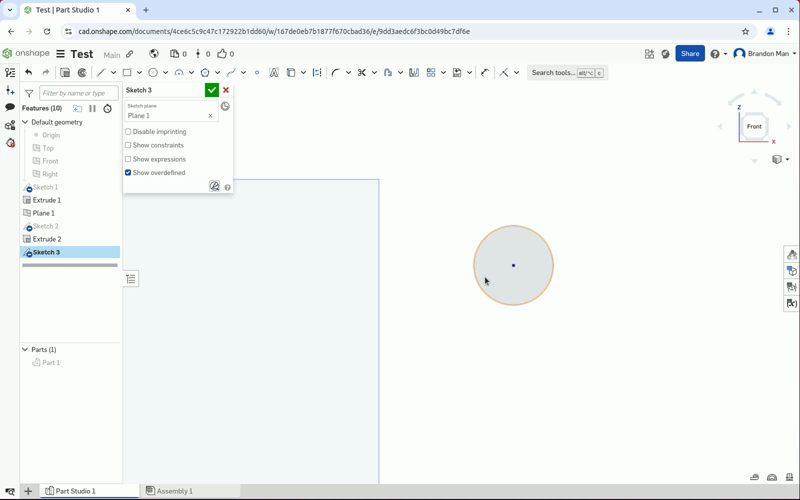
click(485, 276)
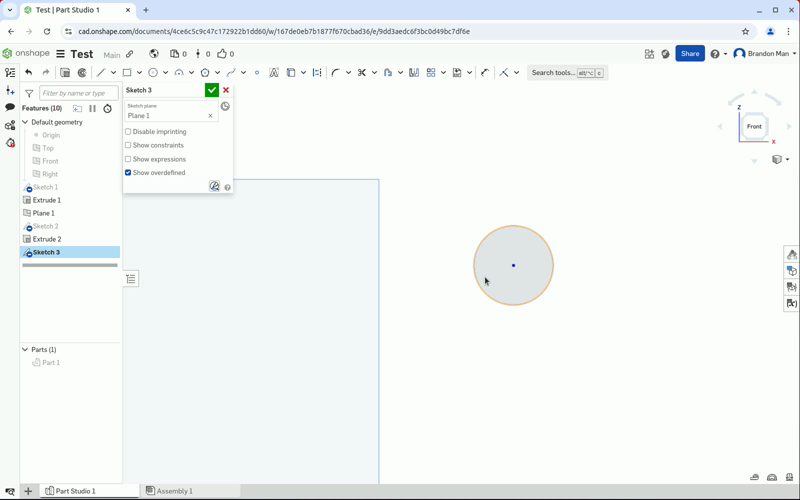
scroll(-6)
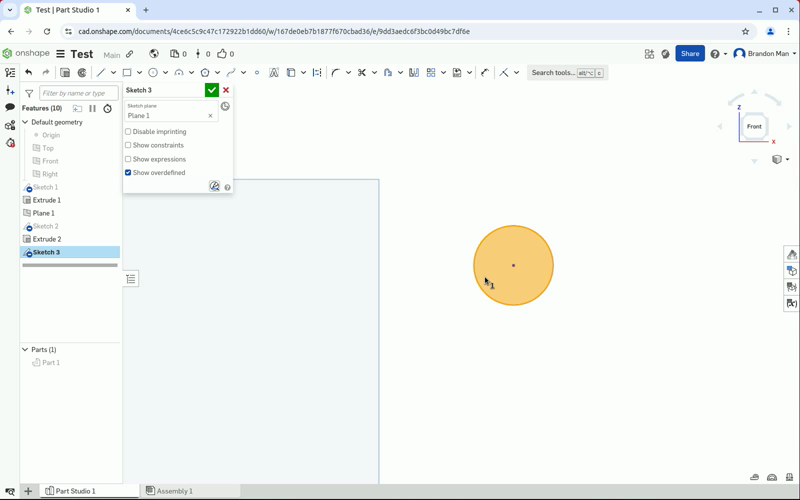
scroll(-6)
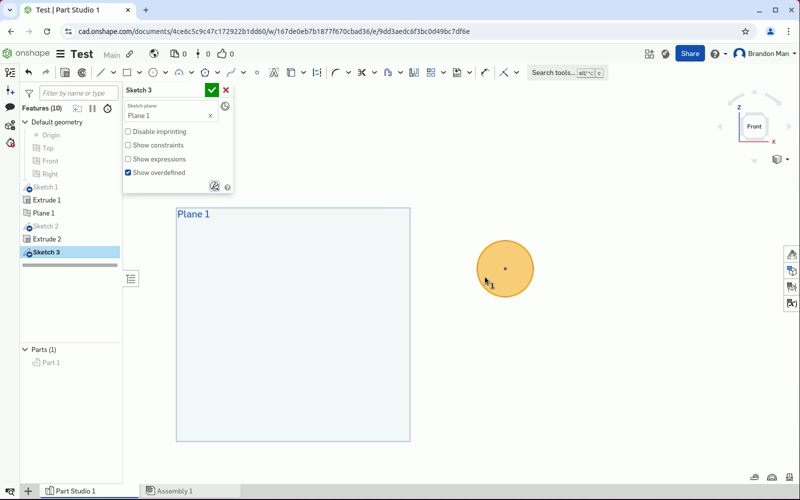
scroll(-6)
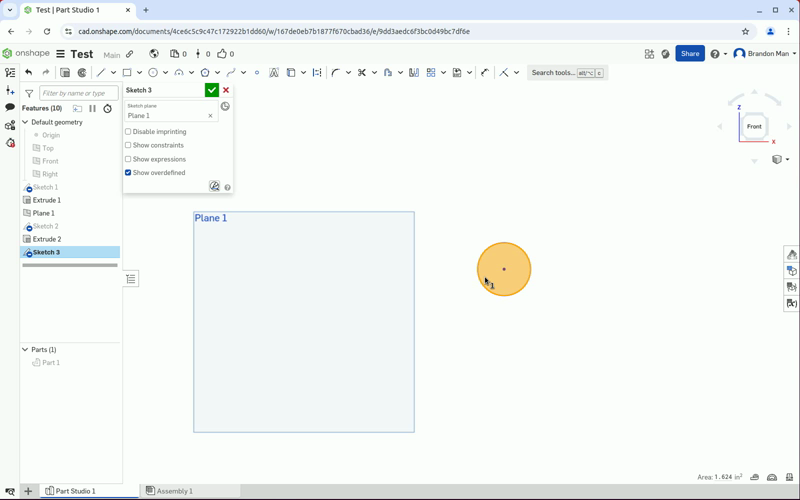
scroll(-6)
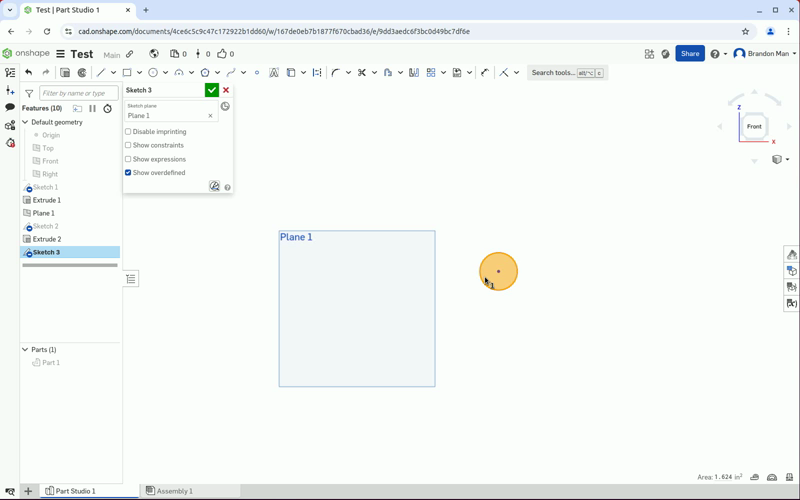
scroll(-6)
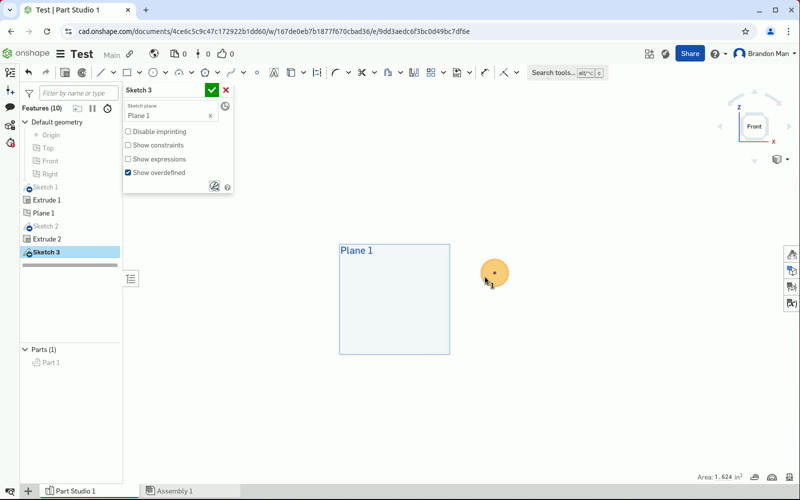
scroll(-6)
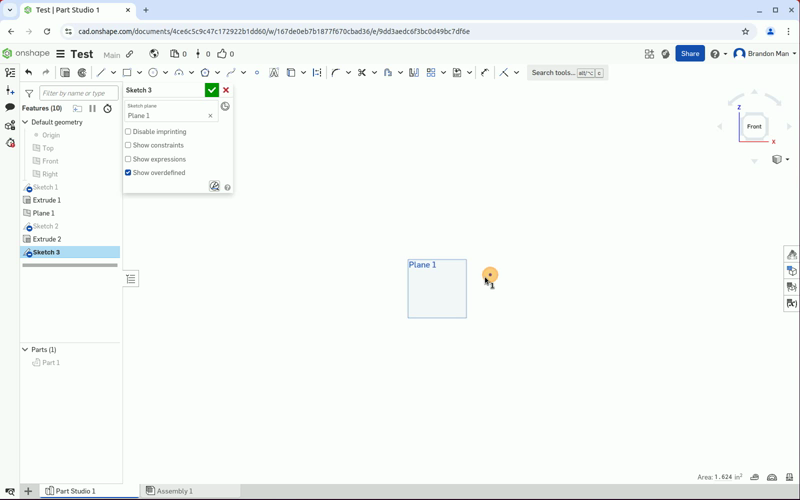
scroll(-6)
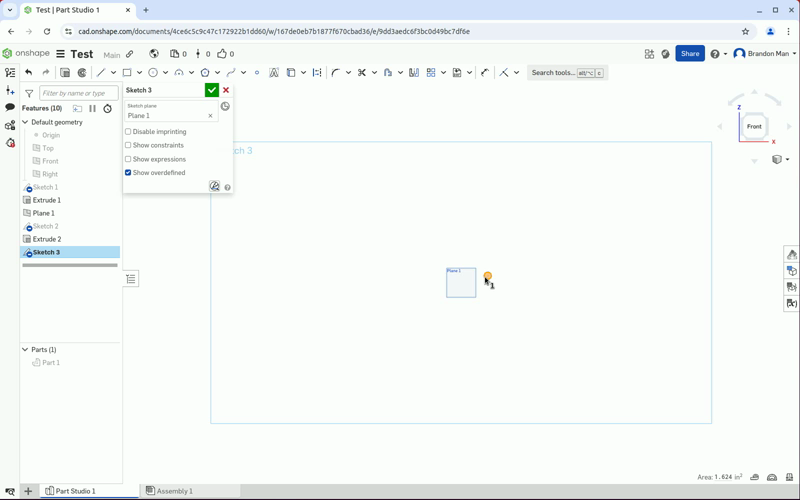
mouse_move(73, 352)
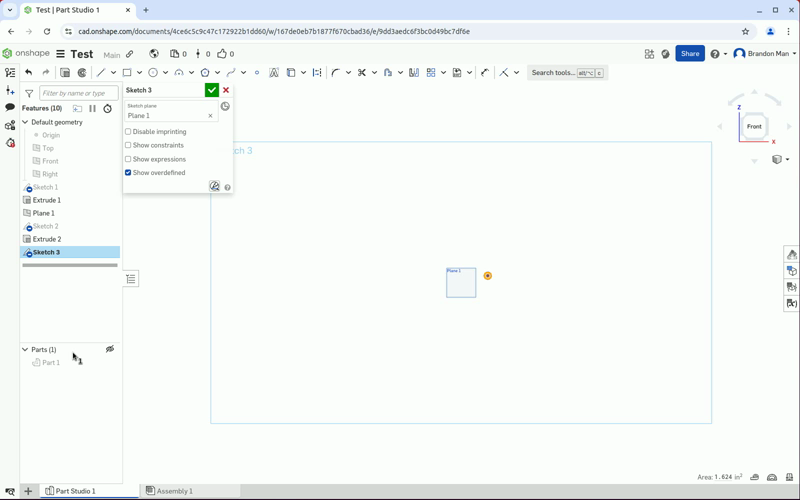
key(shift+y)
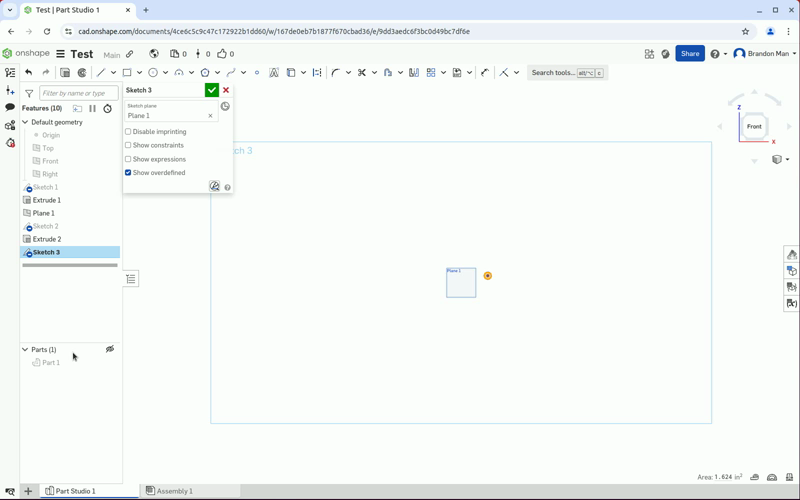
key(shift+e)
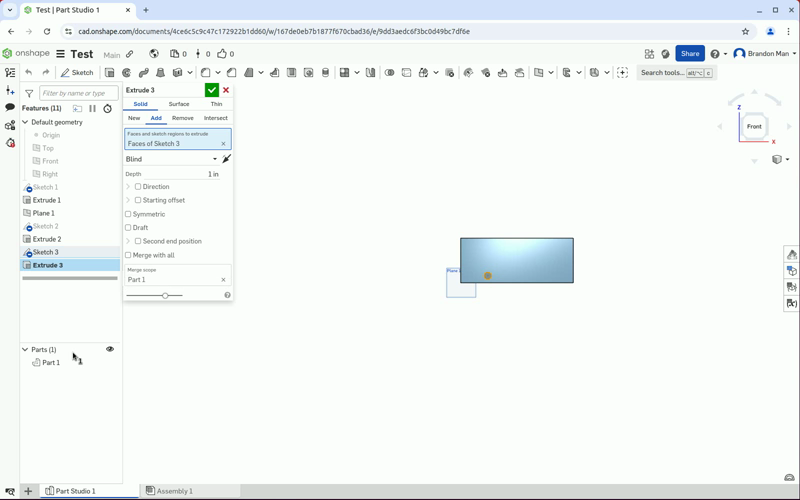
mouse_move(143, 106)
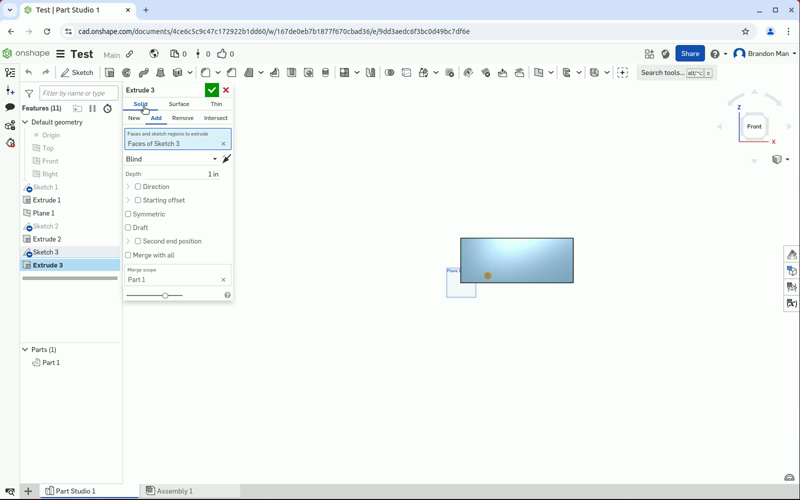
click(143, 106)
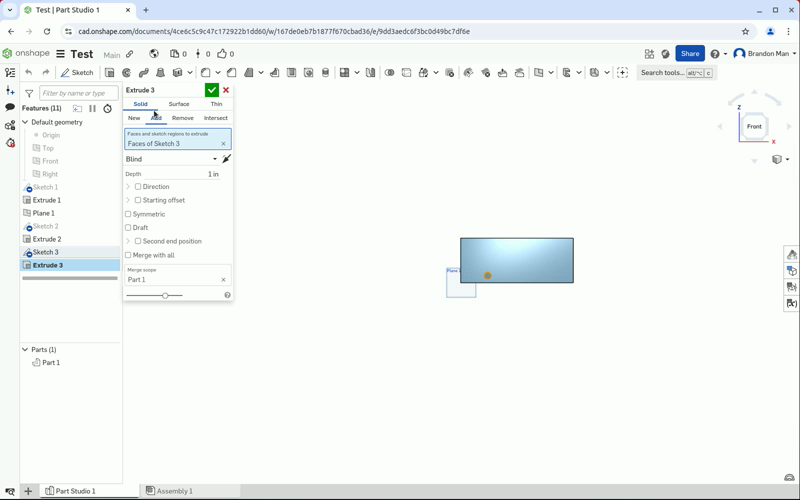
mouse_move(186, 120)
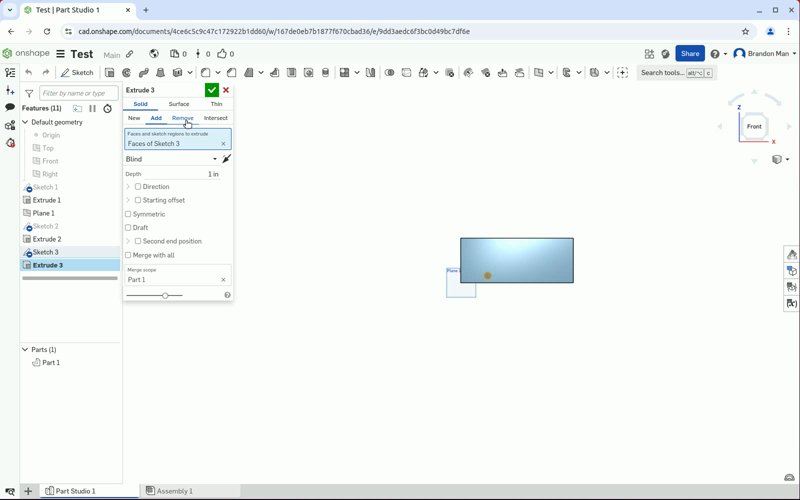
click(186, 120)
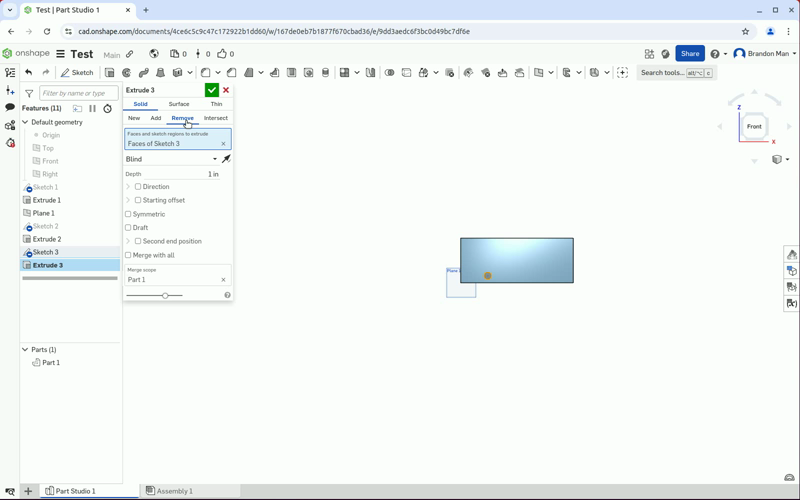
key(tab, 4)
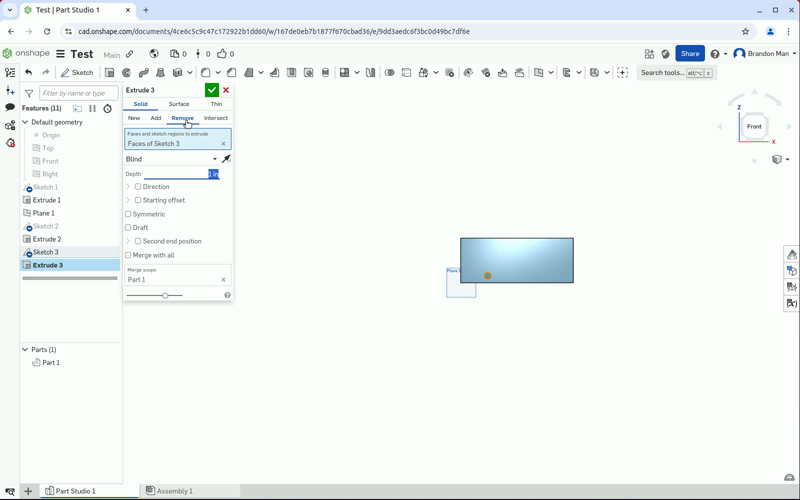
text(5.777)
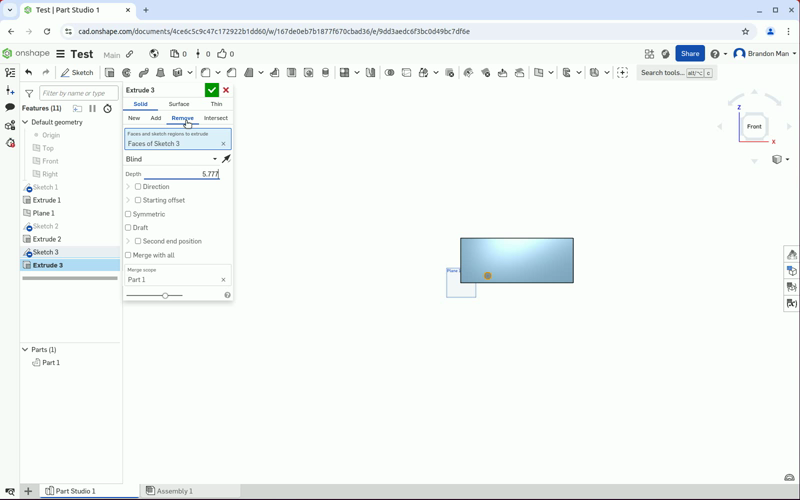
key(tab, 6)
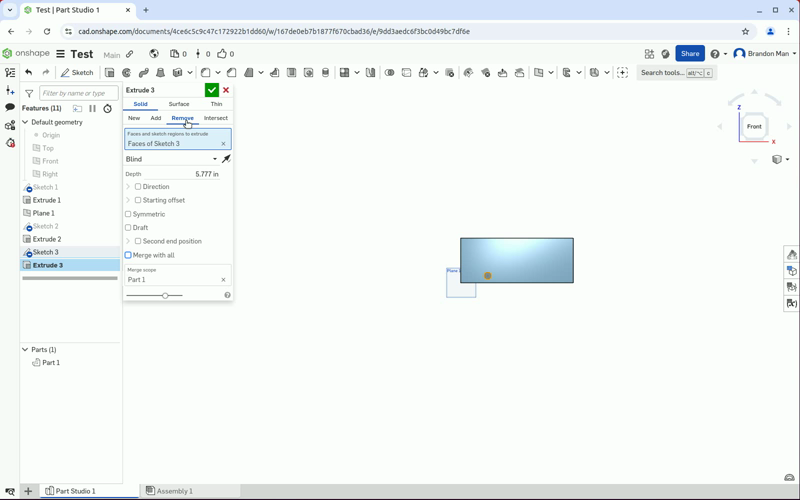
key(space)
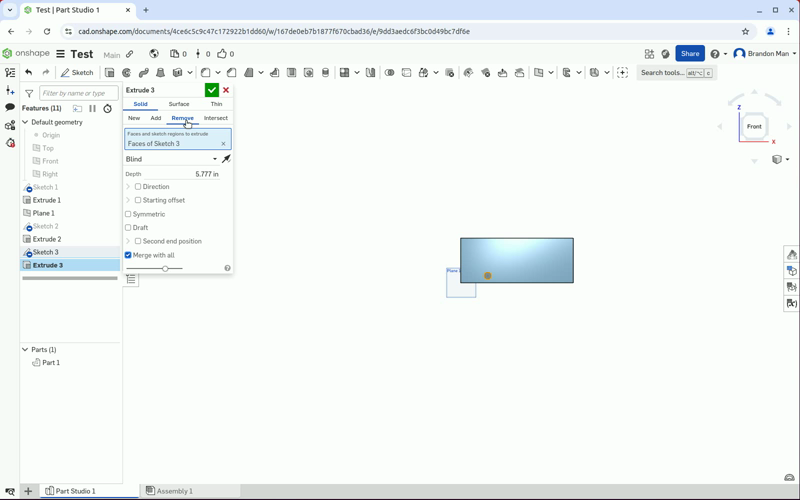
key(enter)
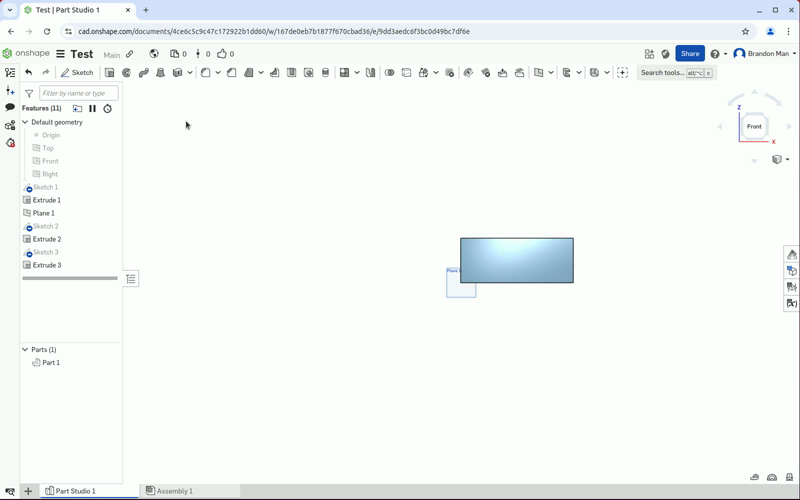
key(shift+h)
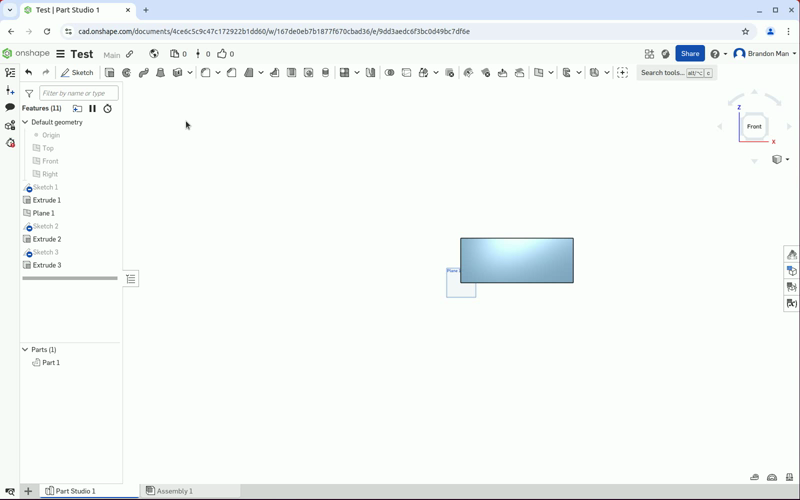
key(shift+h)
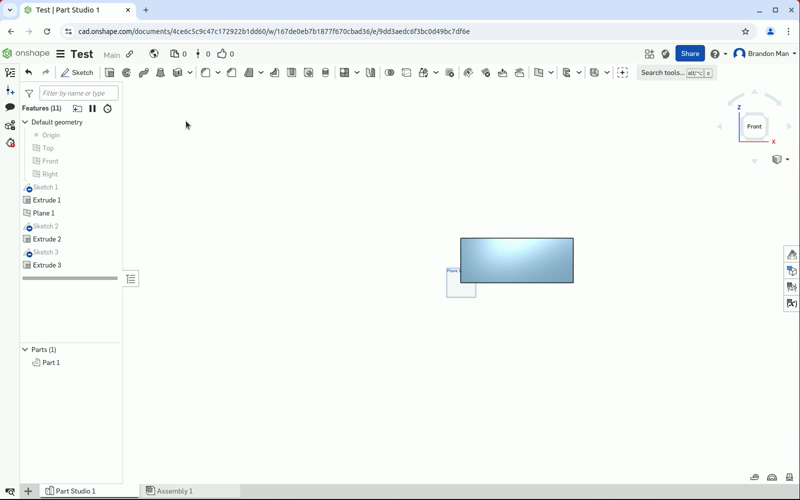
mouse_move(73, 189)
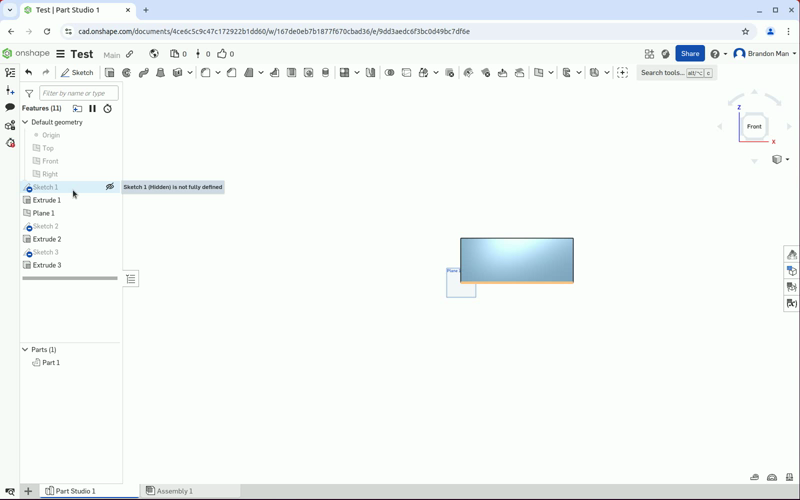
click(73, 189)
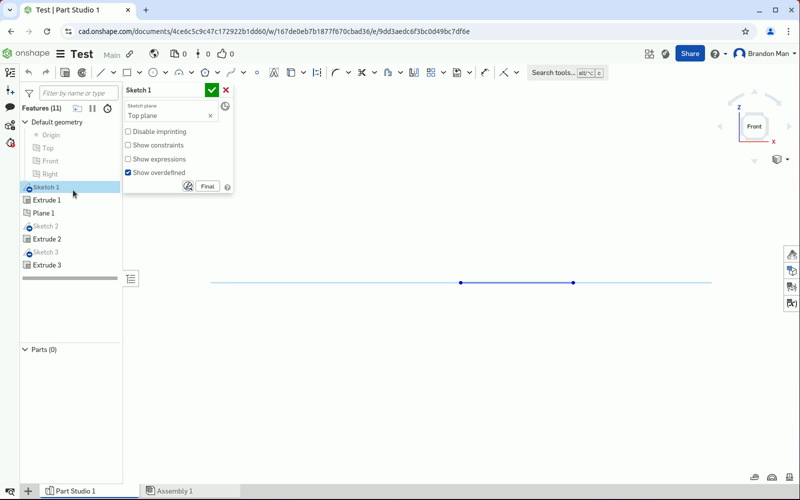
mouse_move(229, 92)
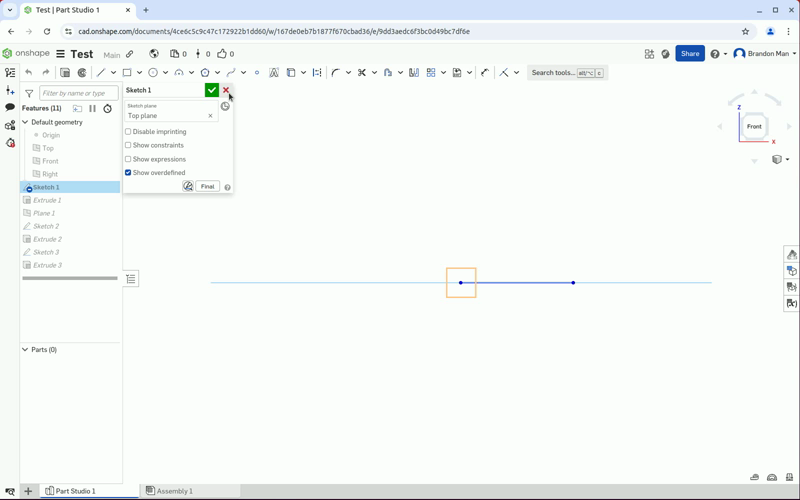
click(229, 92)
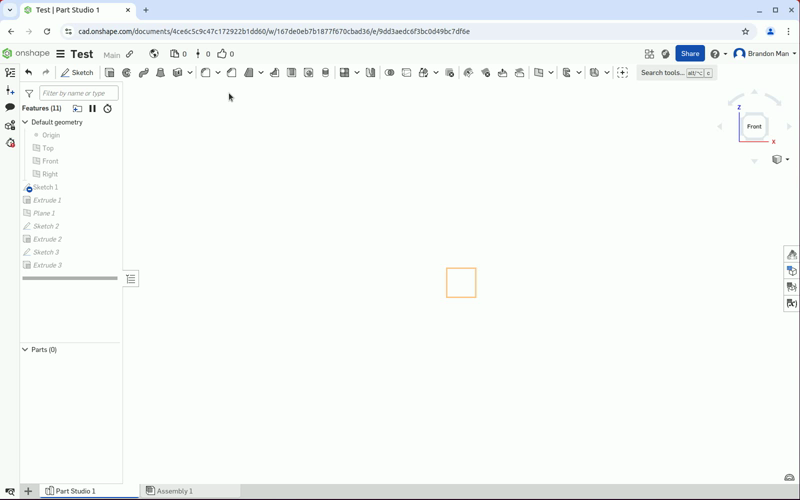
key(shift+s)
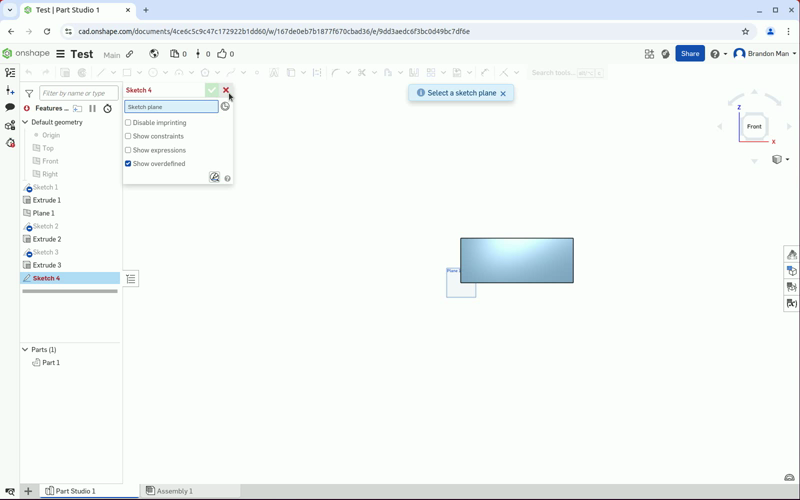
mouse_move(73, 215)
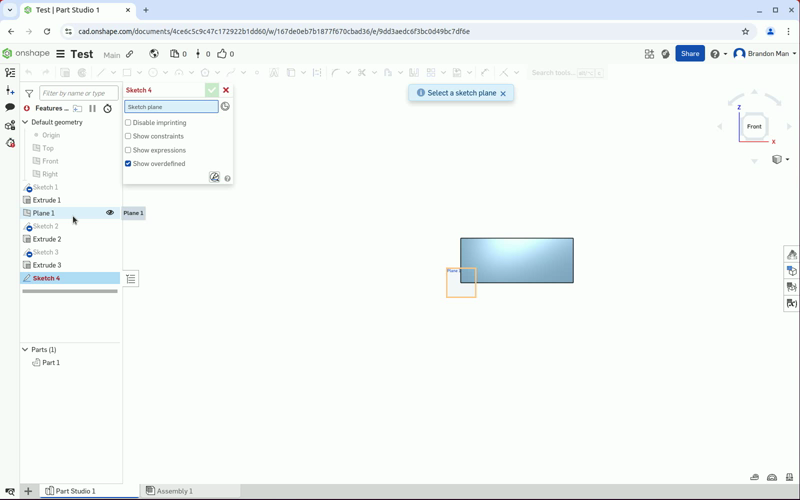
click(73, 215)
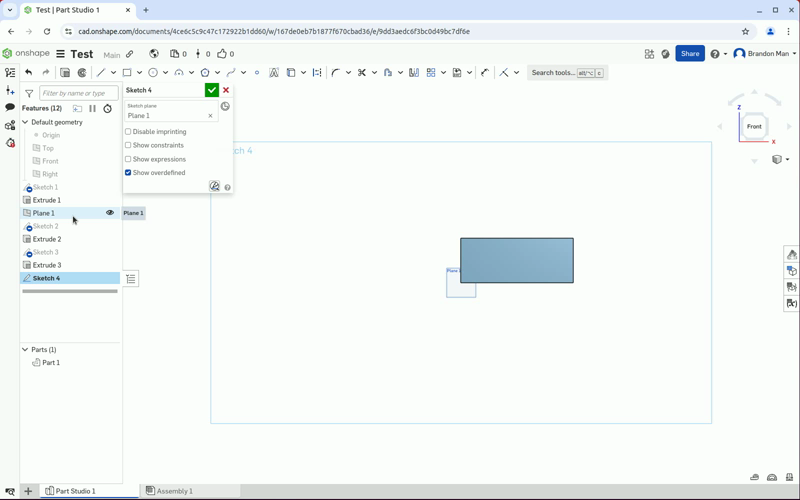
mouse_move(73, 352)
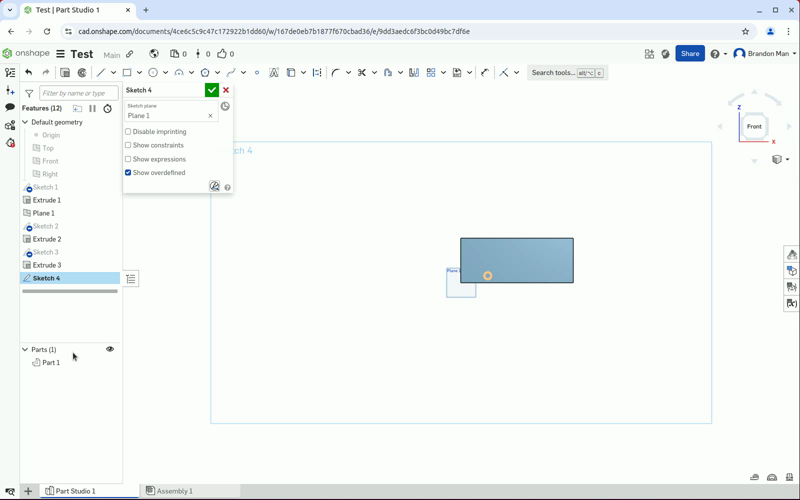
key(y)
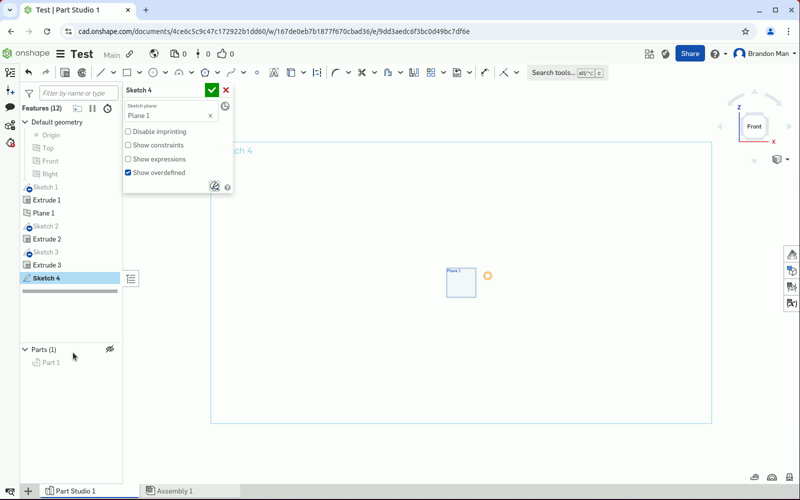
key(a)
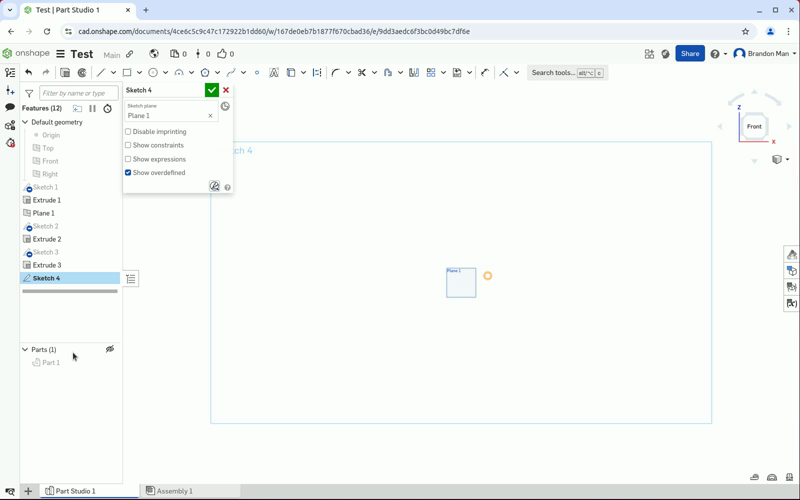
key_down(shift)
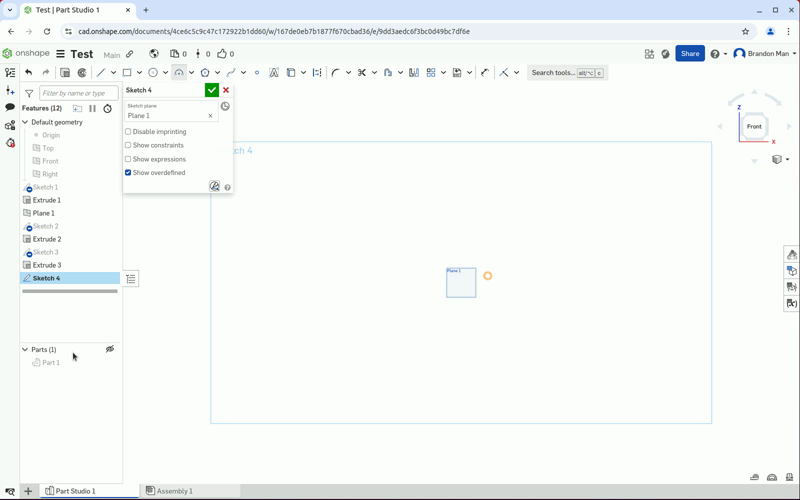
mouse_move(504, 260)
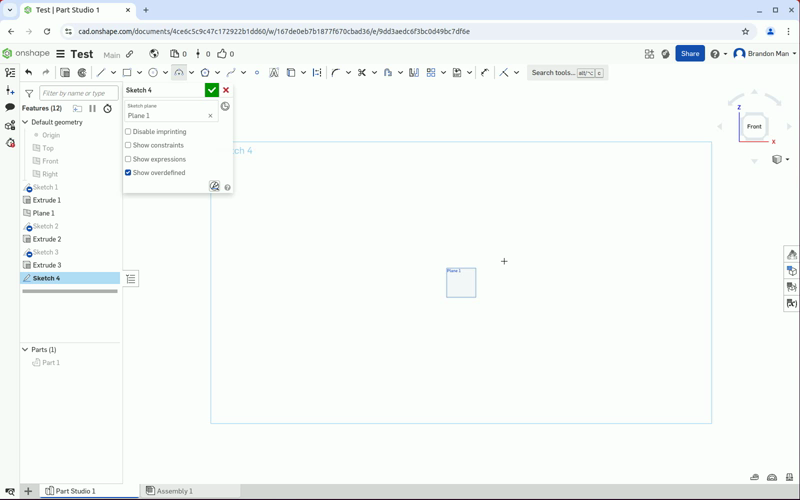
click(504, 260)
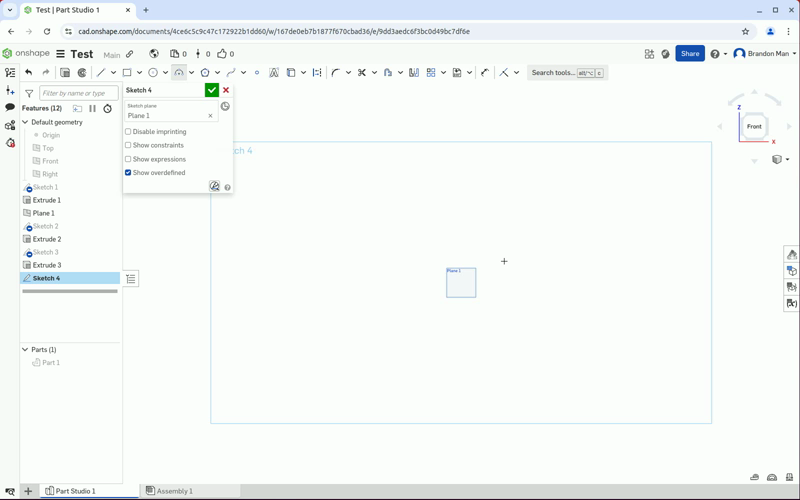
key_up(shift)
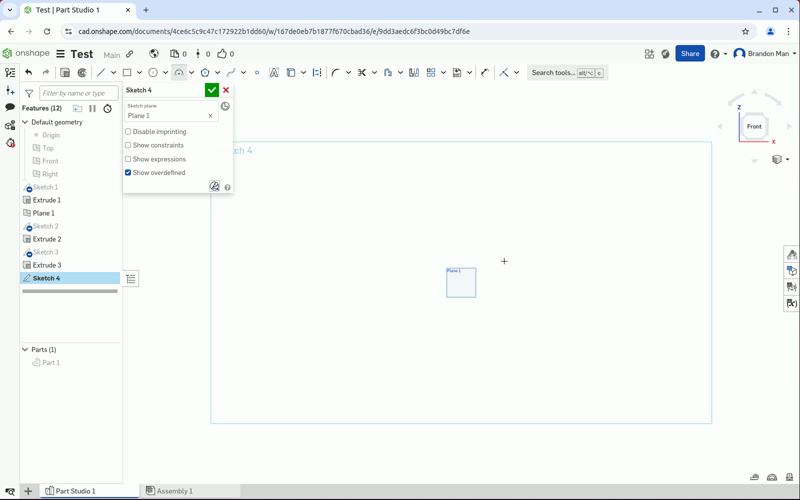
key_down(shift)
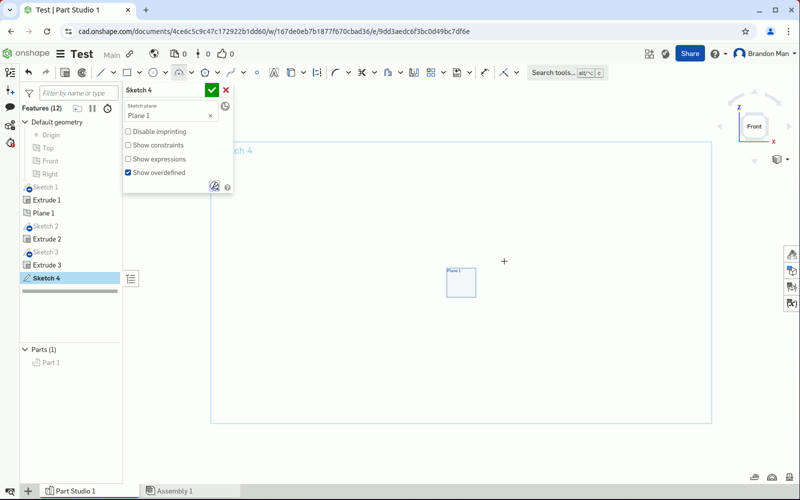
mouse_move(507, 264)
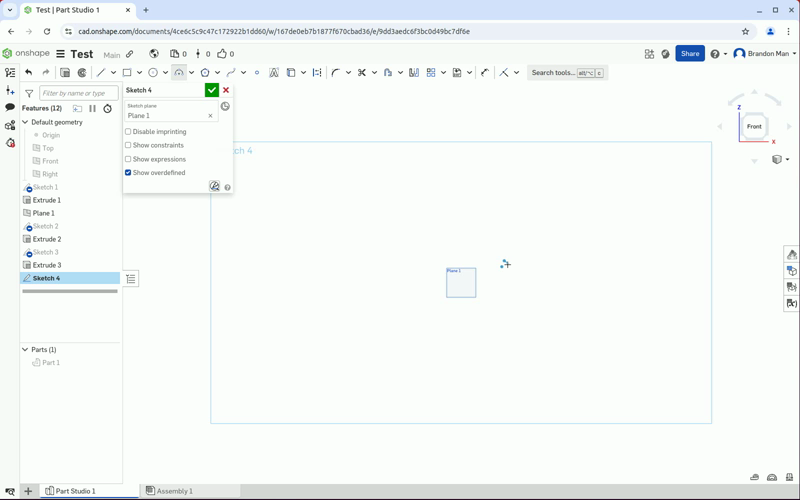
scroll(6)
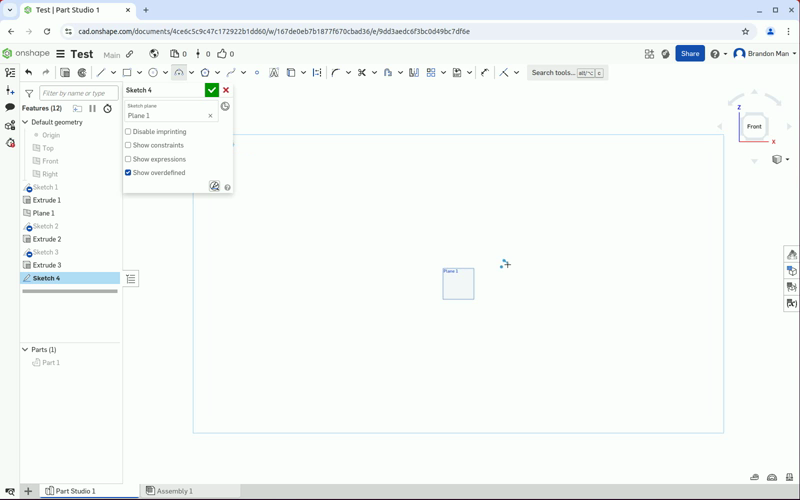
scroll(6)
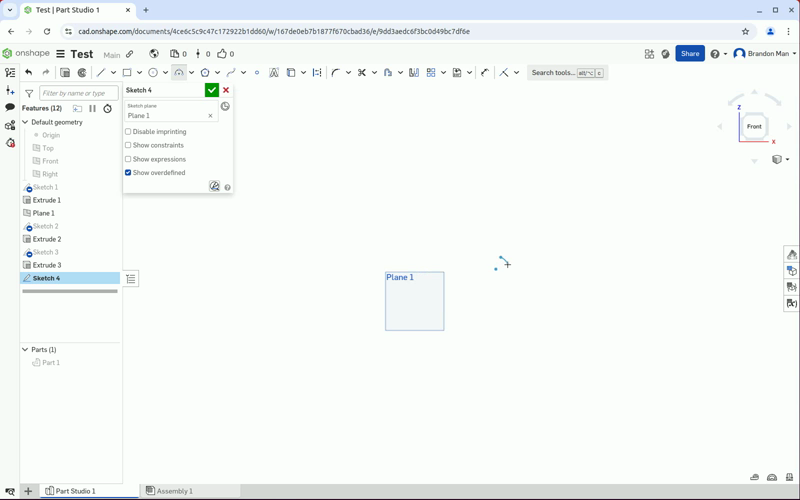
scroll(6)
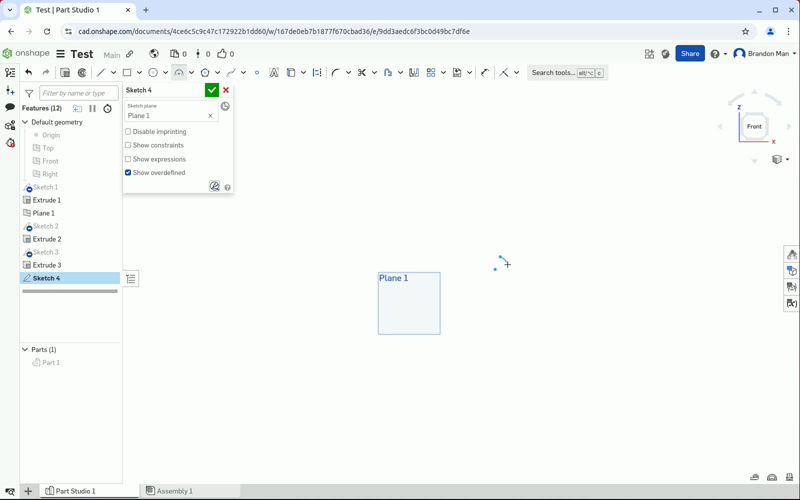
scroll(6)
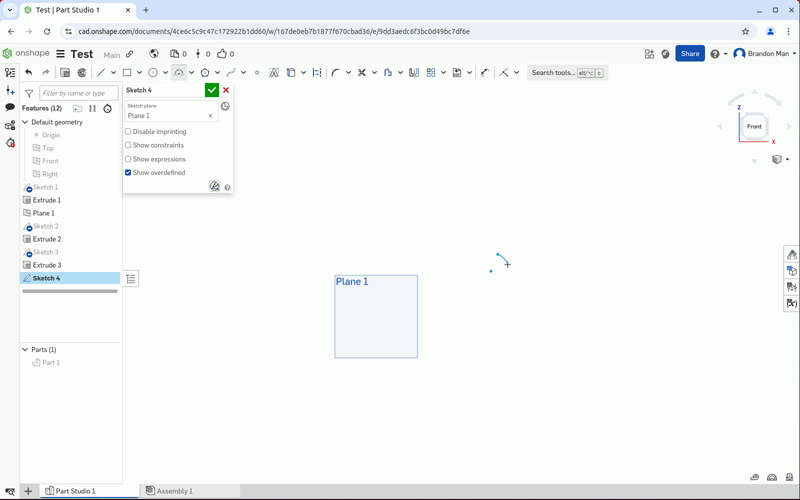
scroll(6)
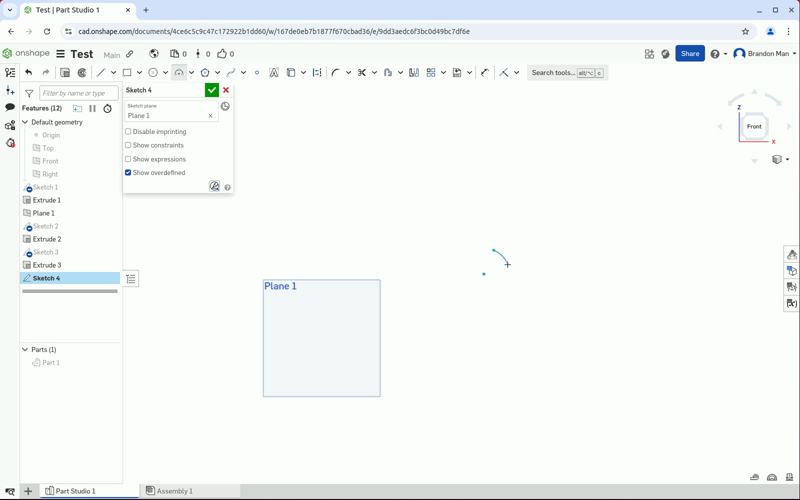
scroll(6)
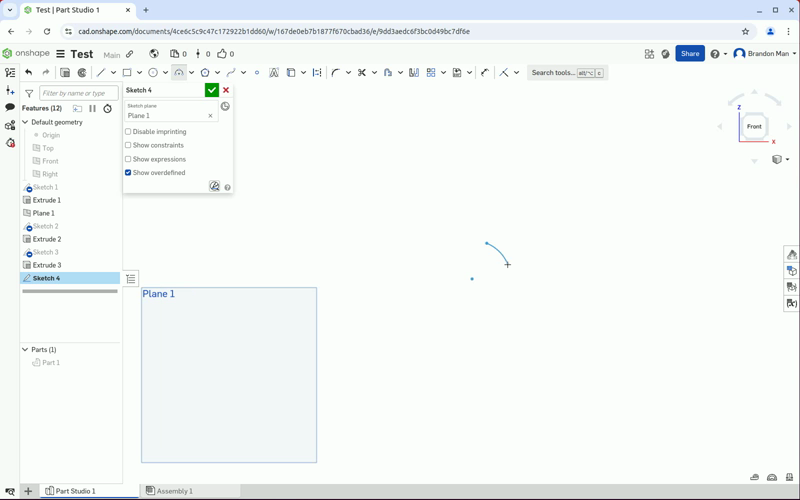
scroll(6)
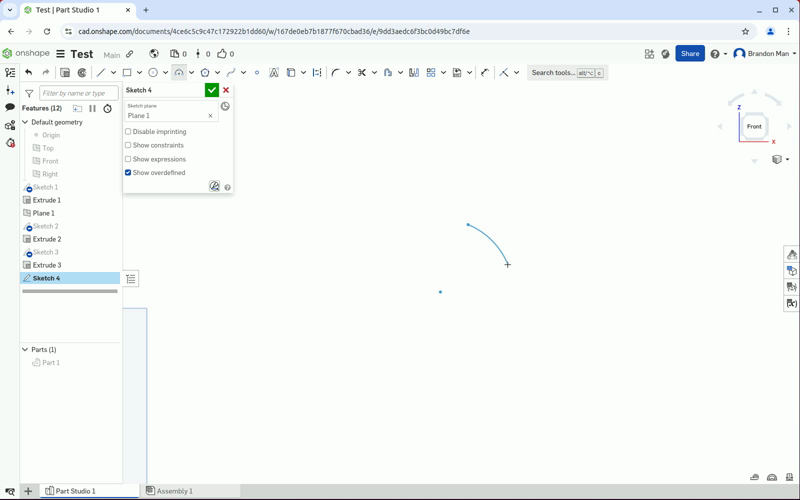
click(507, 264)
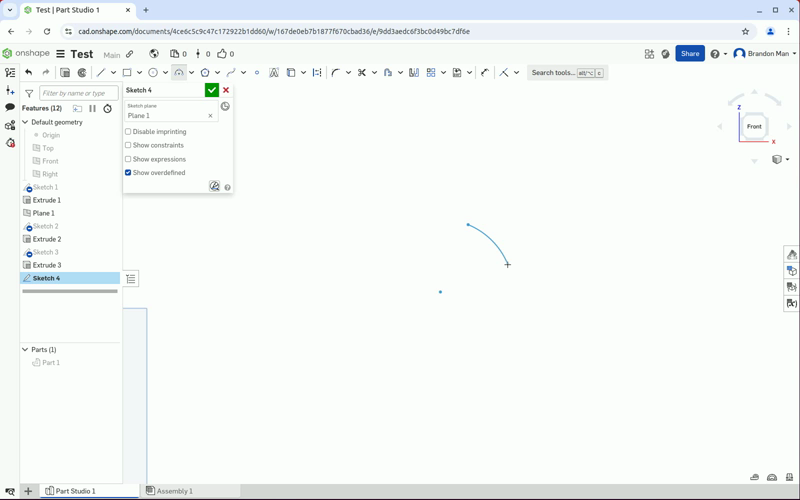
scroll(-6)
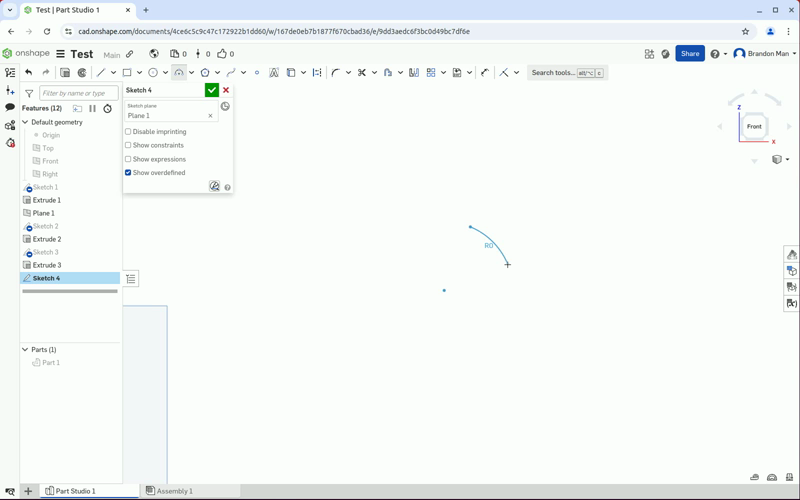
scroll(-6)
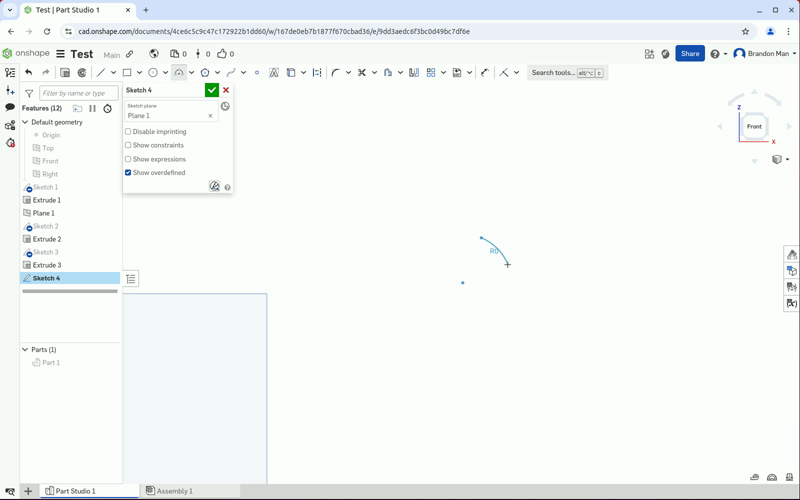
scroll(-6)
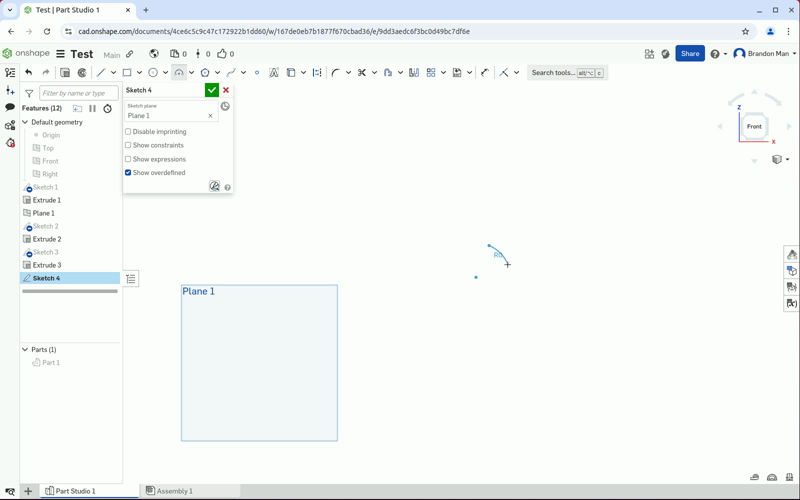
scroll(-6)
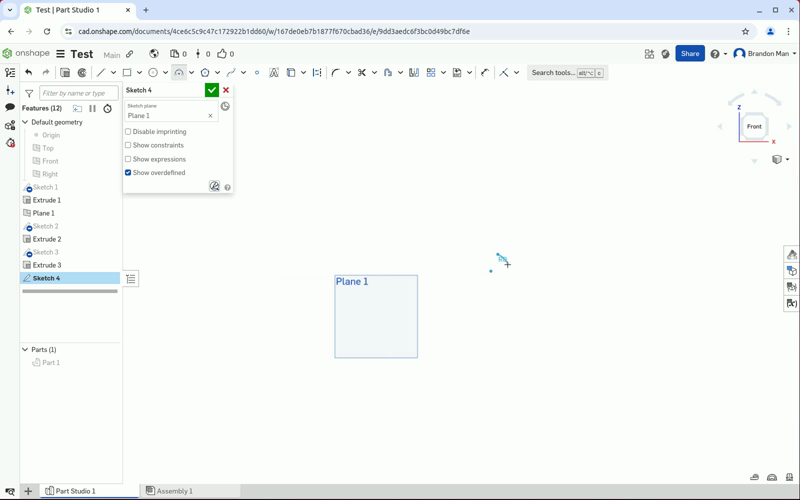
scroll(-6)
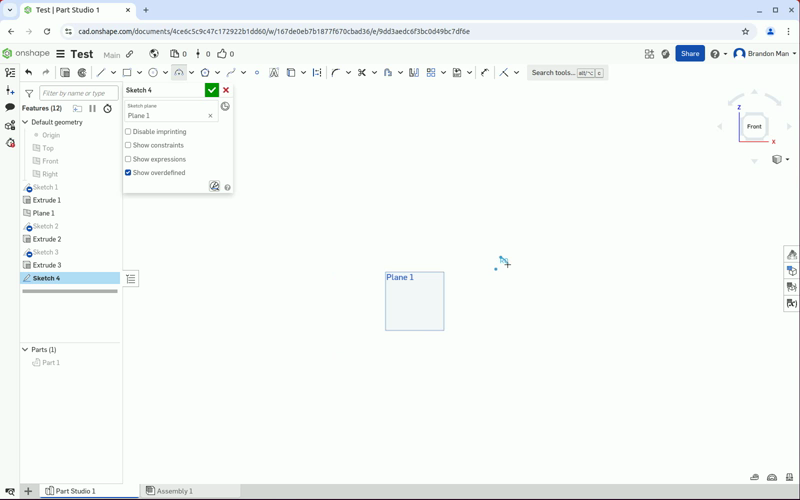
scroll(-6)
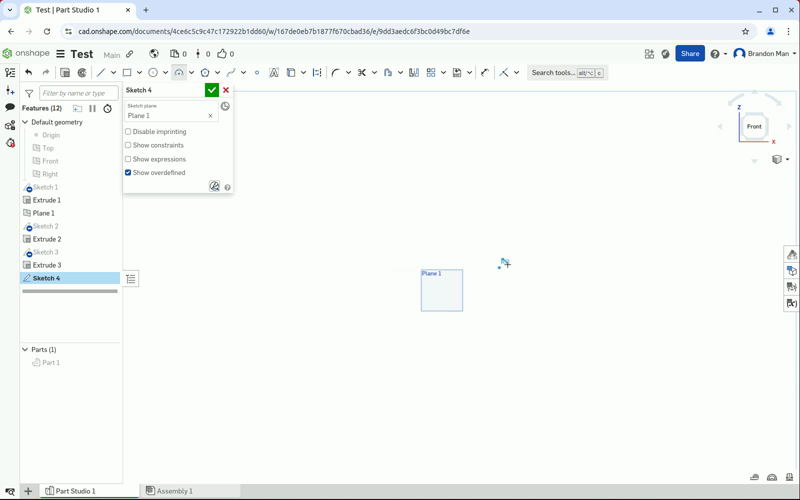
scroll(-6)
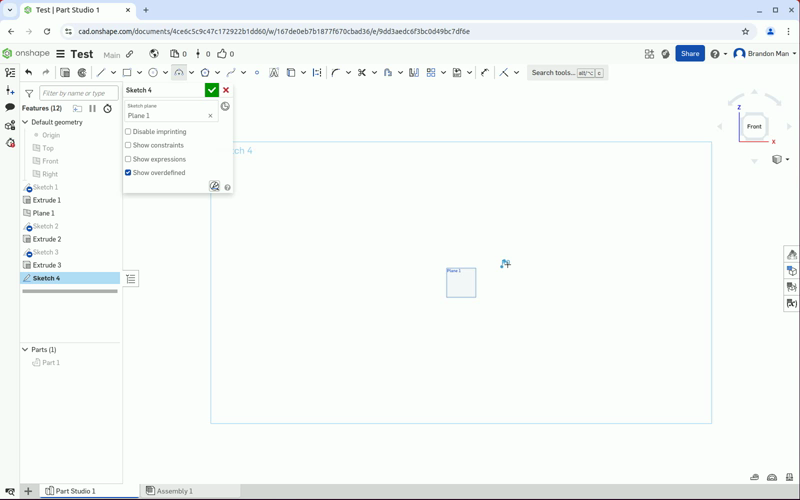
mouse_move(505, 263)
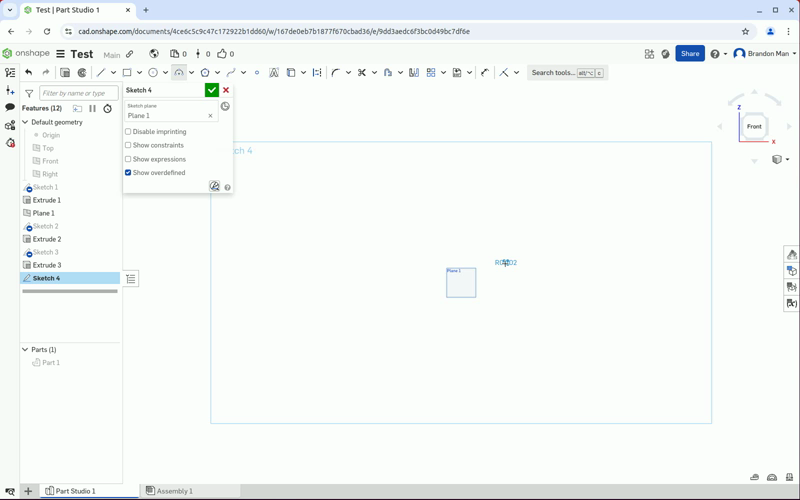
scroll(6)
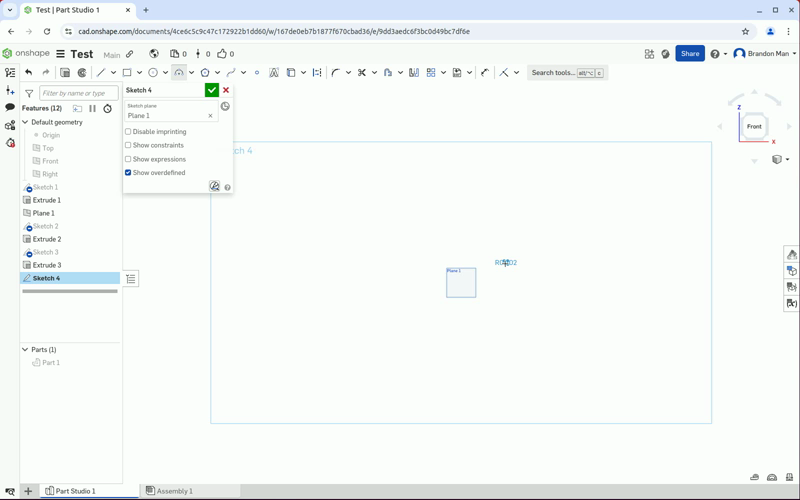
scroll(6)
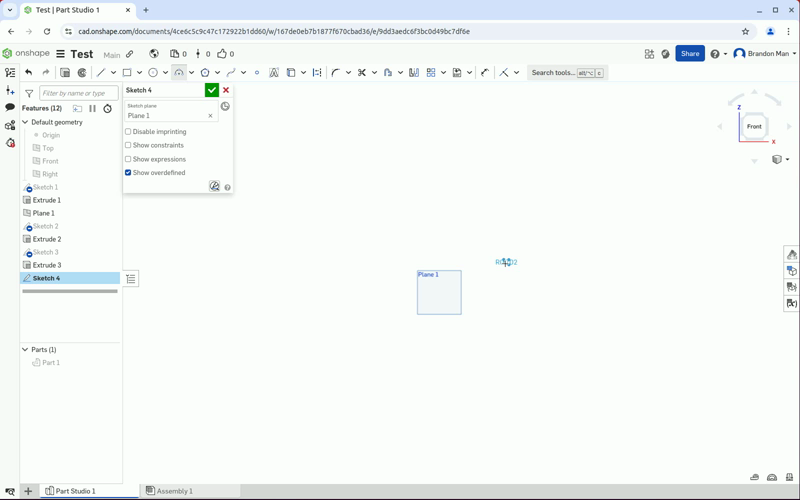
scroll(6)
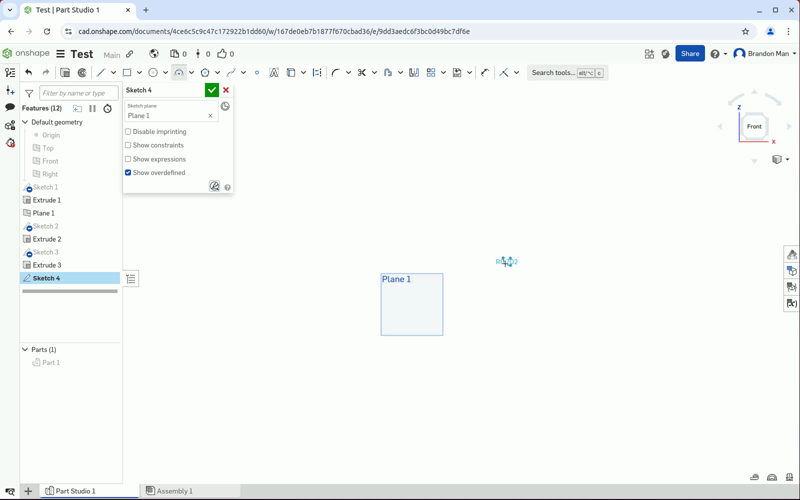
scroll(6)
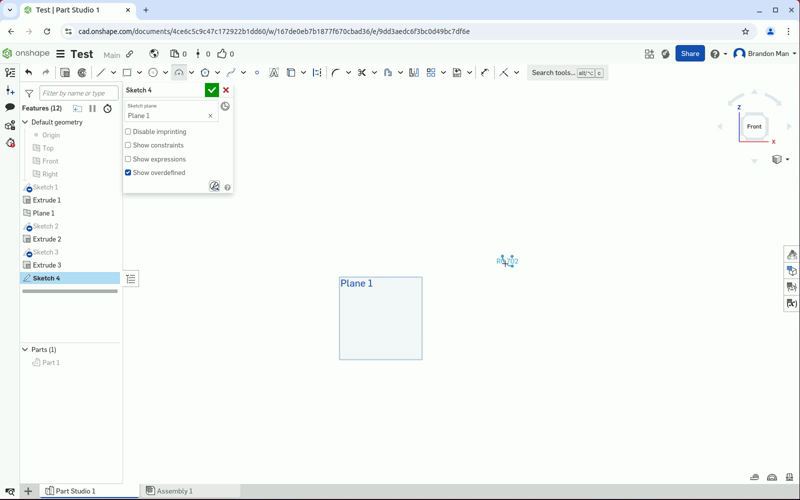
scroll(6)
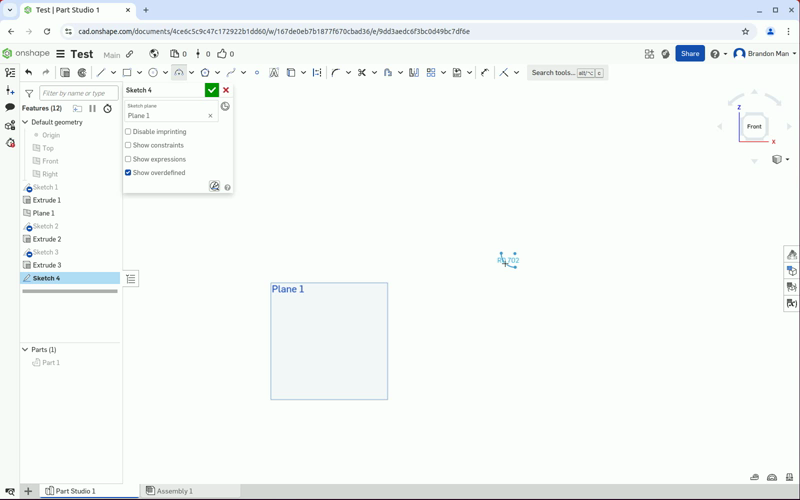
scroll(6)
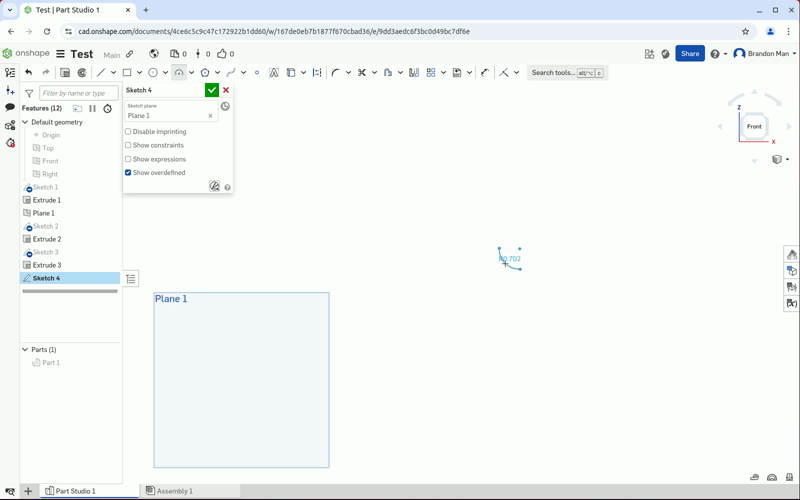
scroll(6)
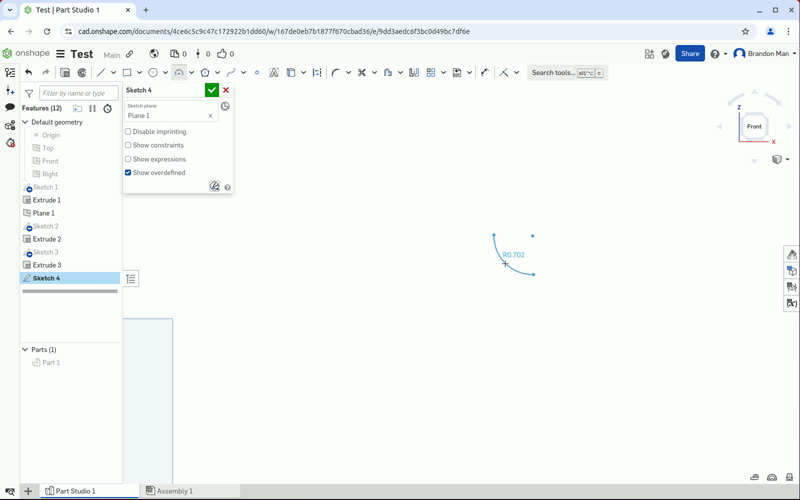
click(505, 263)
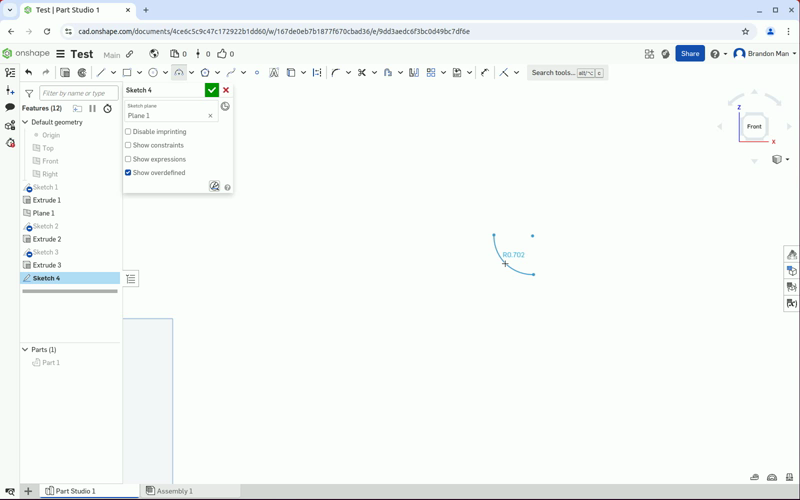
scroll(-6)
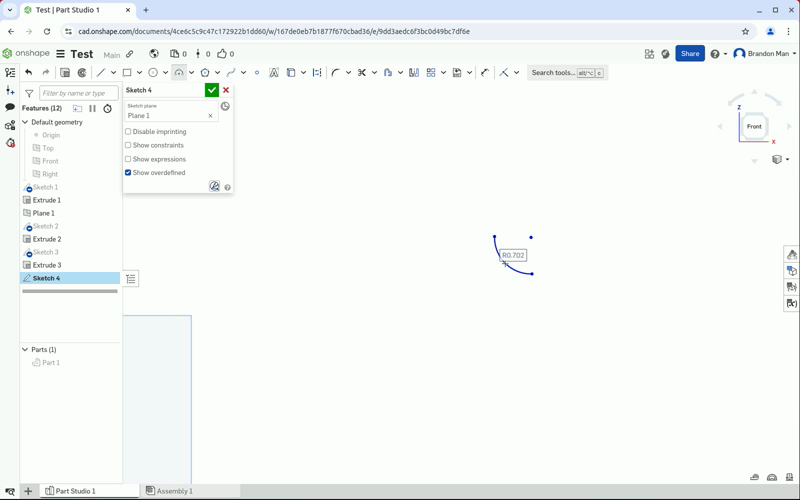
scroll(-6)
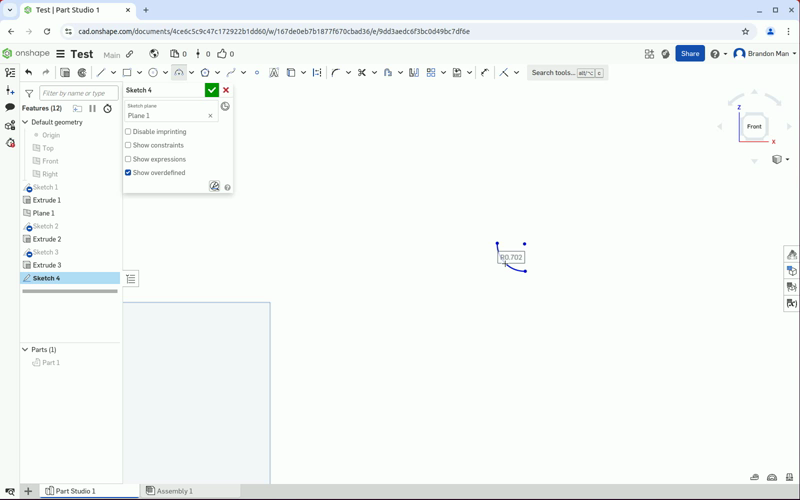
scroll(-6)
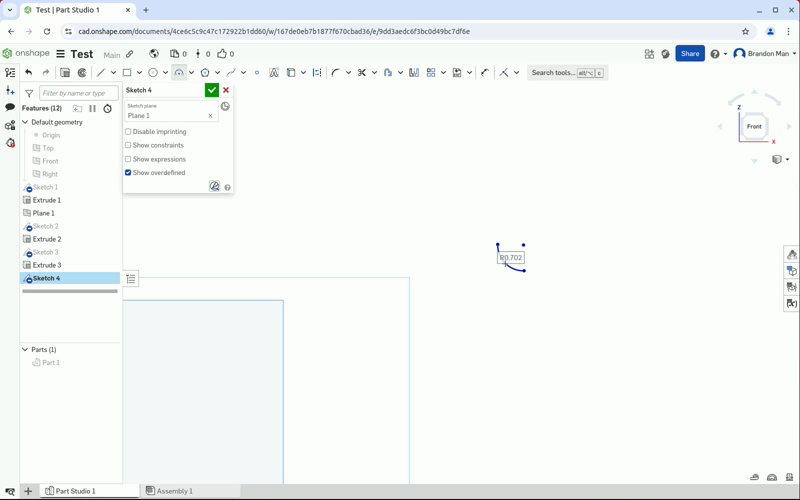
scroll(-6)
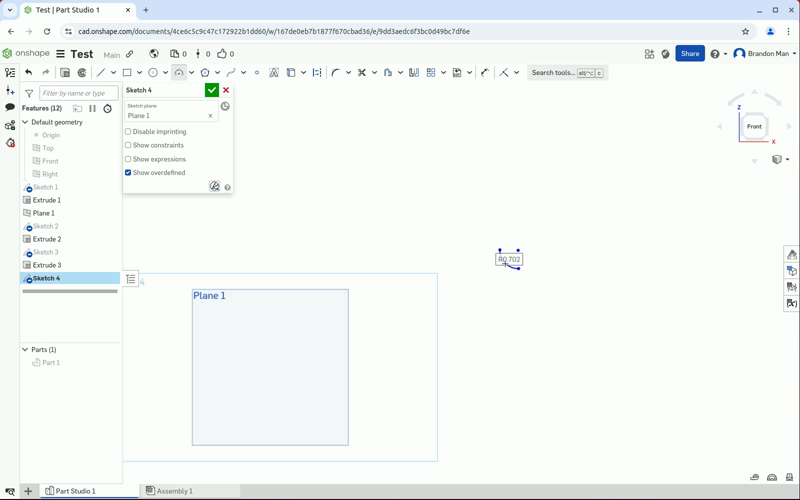
scroll(-6)
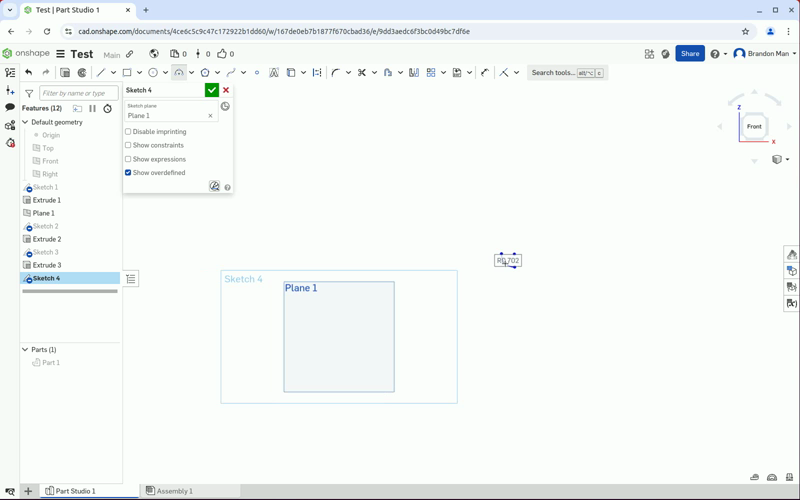
scroll(-6)
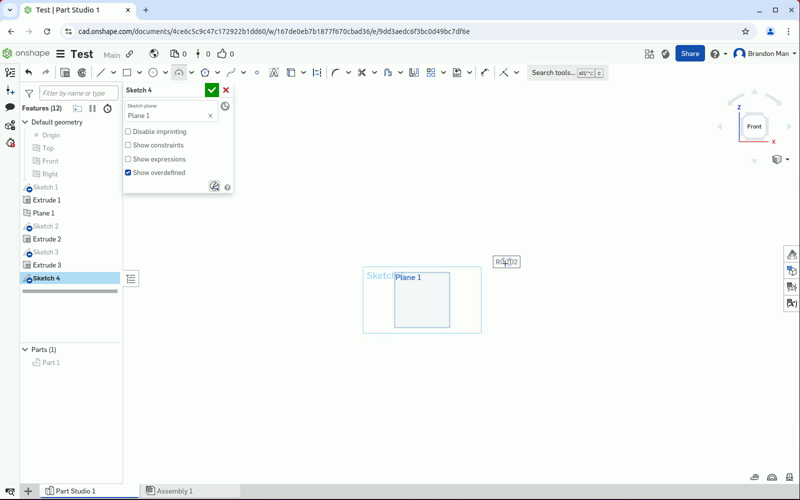
scroll(-6)
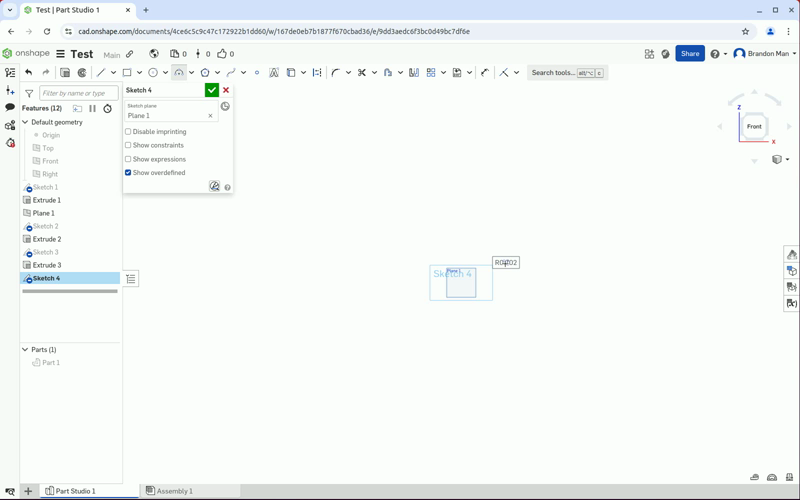
key_up(shift)
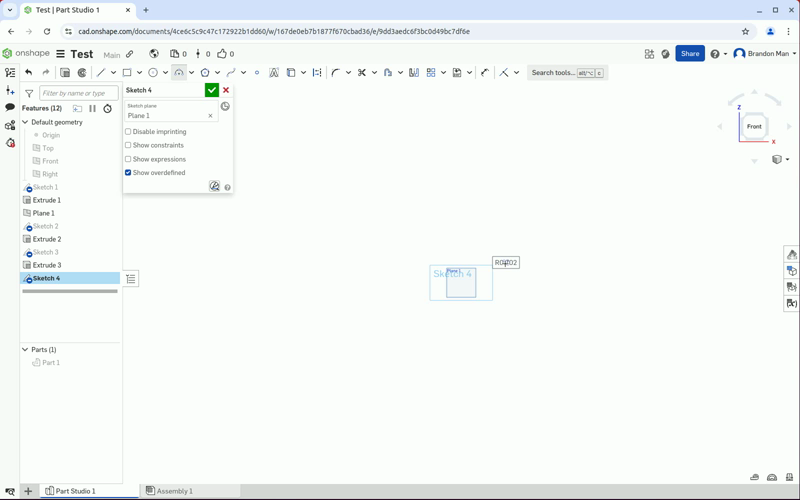
key(esc)
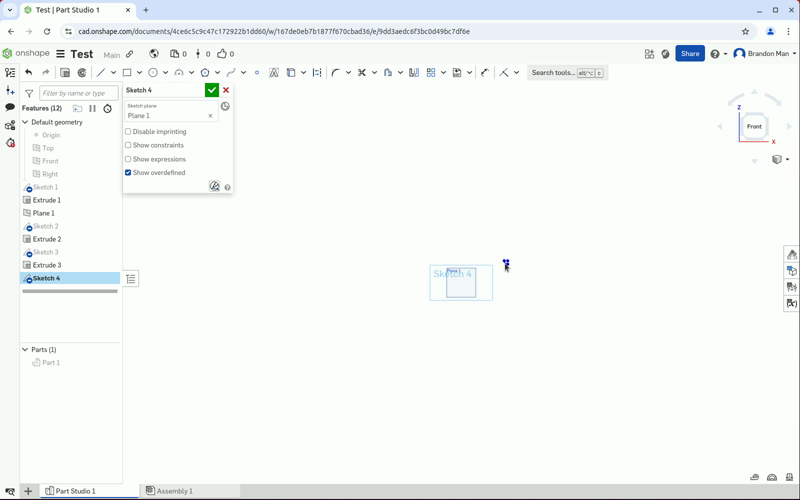
key(l)
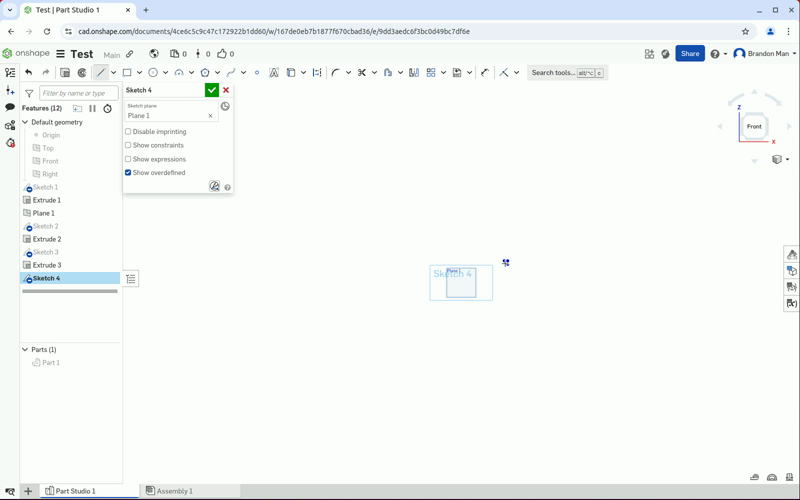
mouse_move(507, 264)
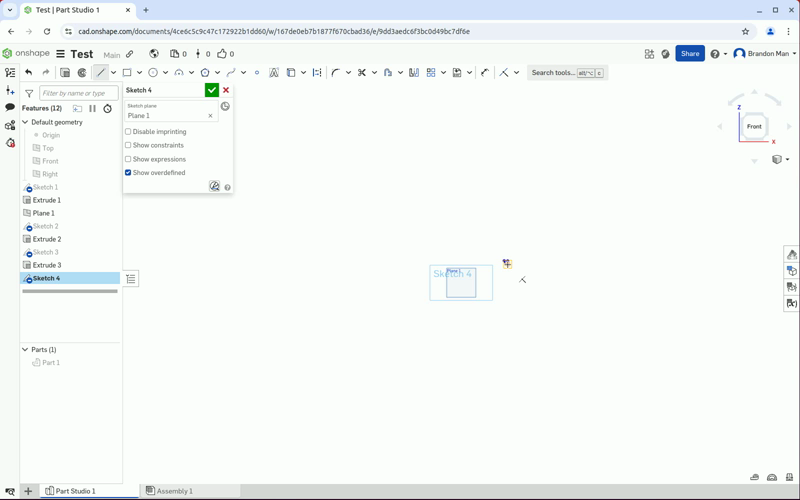
scroll(6)
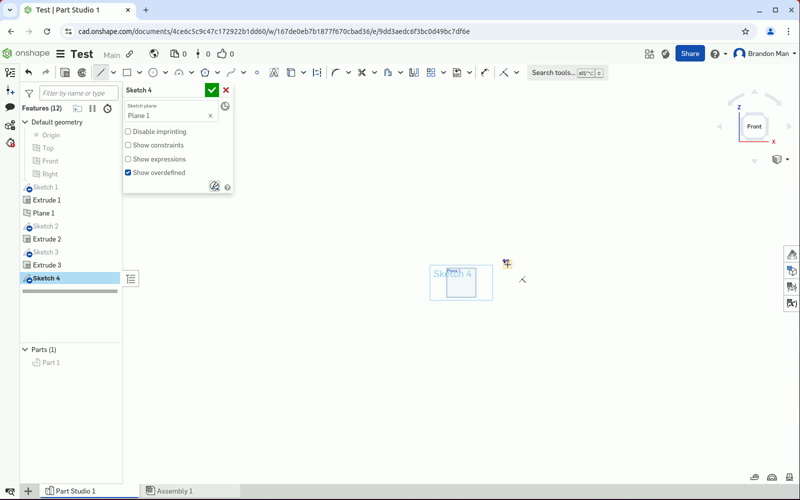
scroll(6)
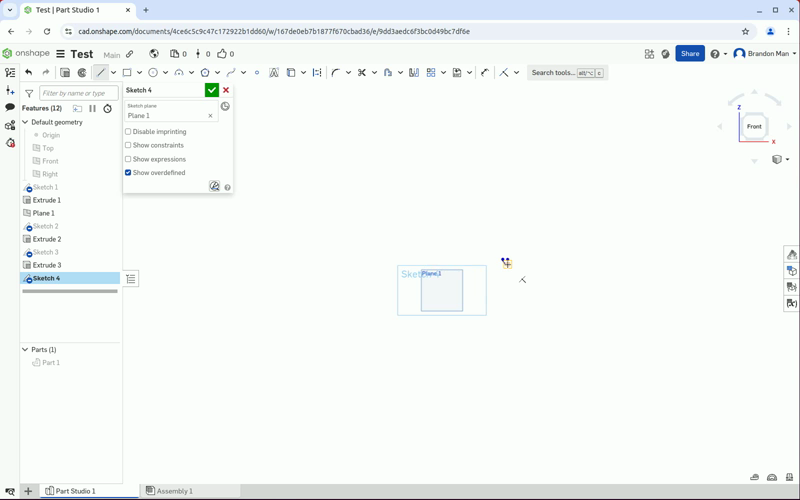
scroll(6)
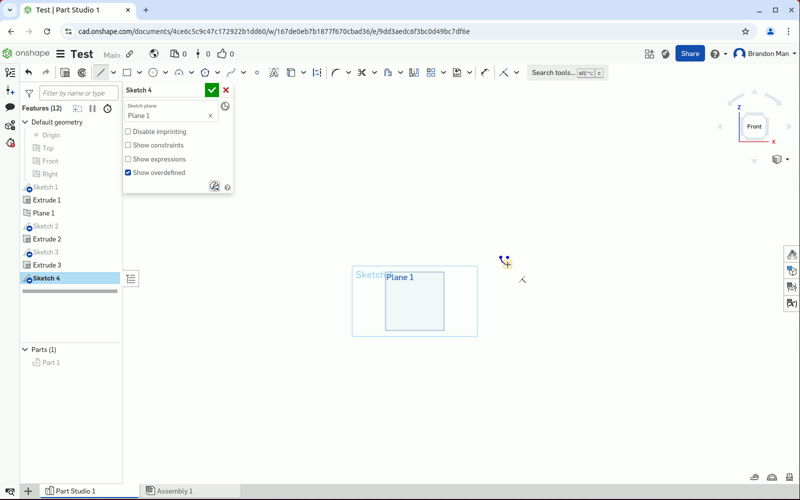
scroll(6)
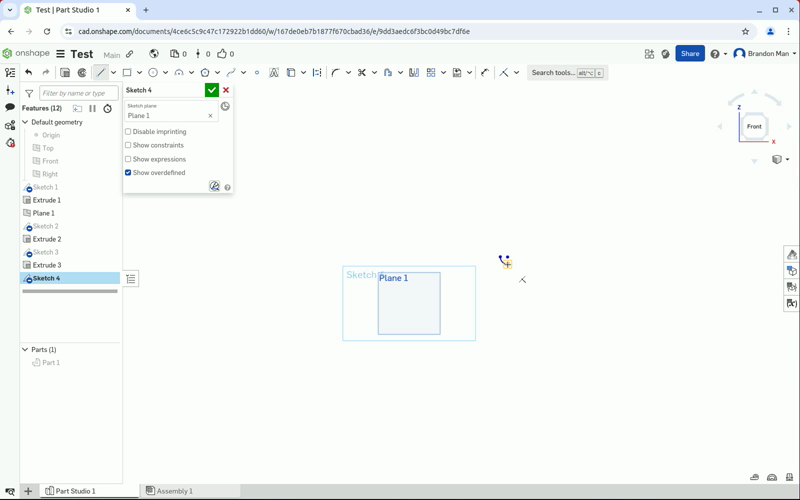
scroll(6)
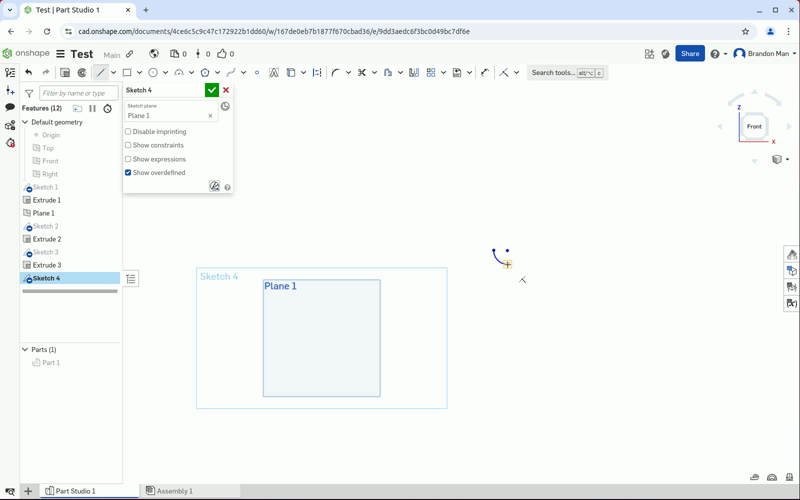
scroll(6)
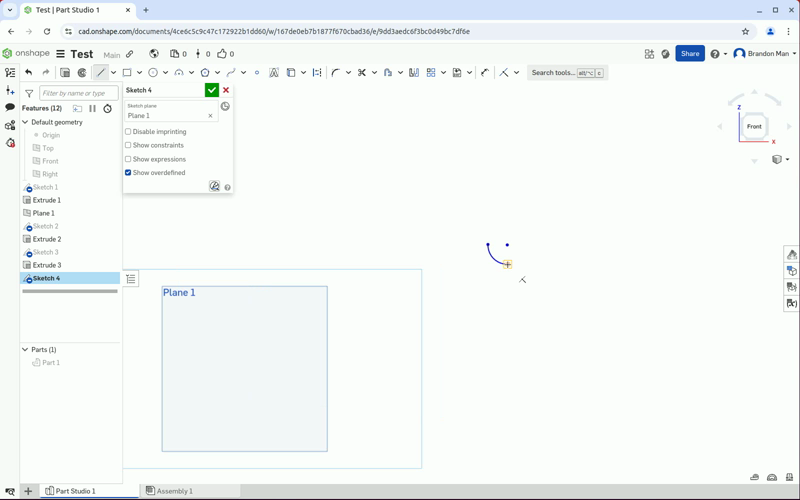
scroll(6)
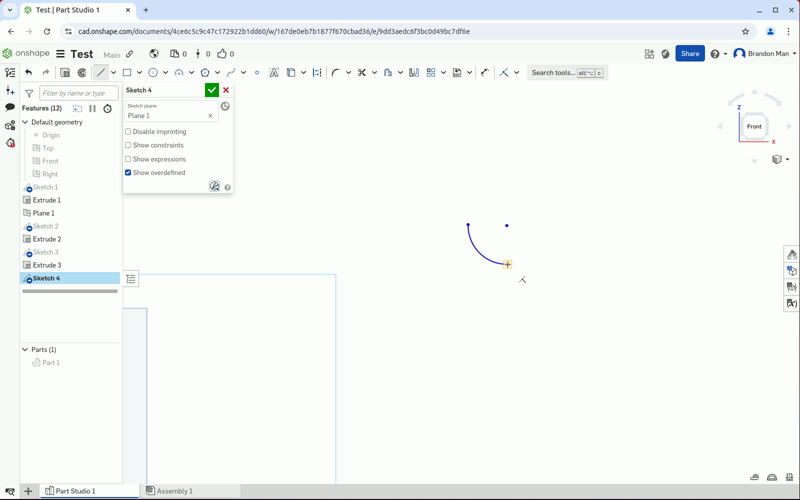
click(507, 264)
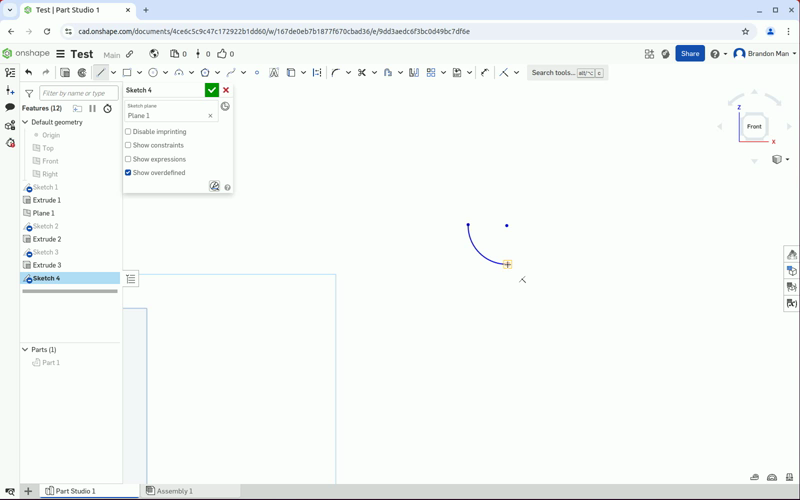
scroll(-6)
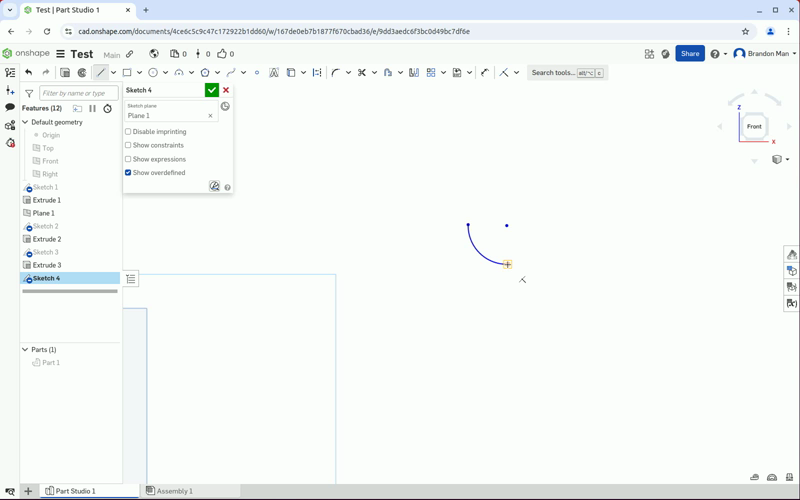
scroll(-6)
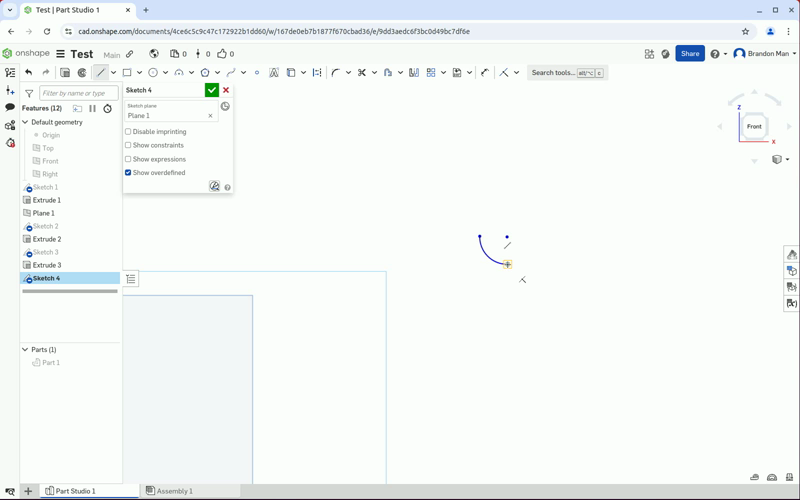
scroll(-6)
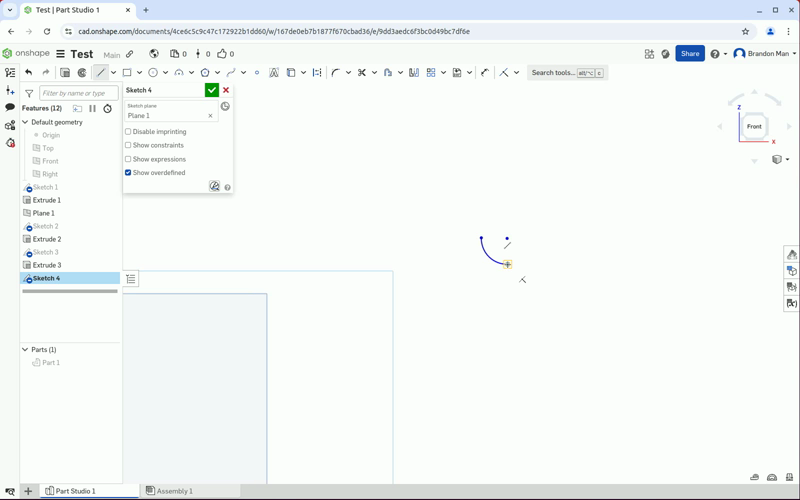
scroll(-6)
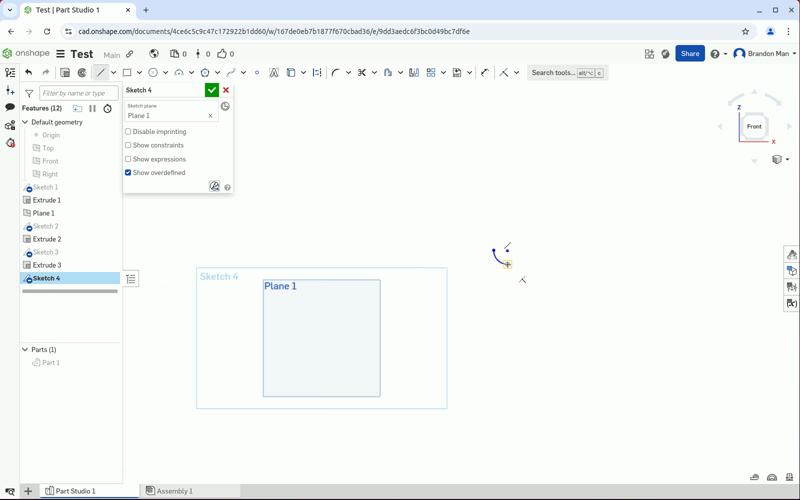
scroll(-6)
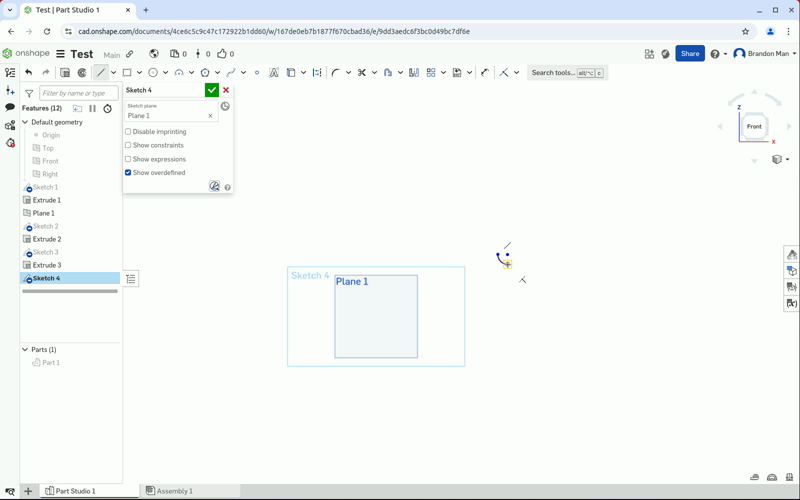
scroll(-6)
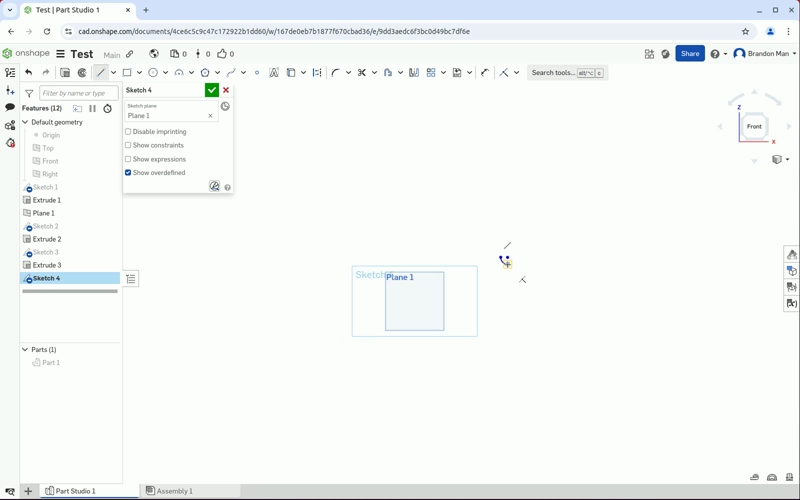
scroll(-6)
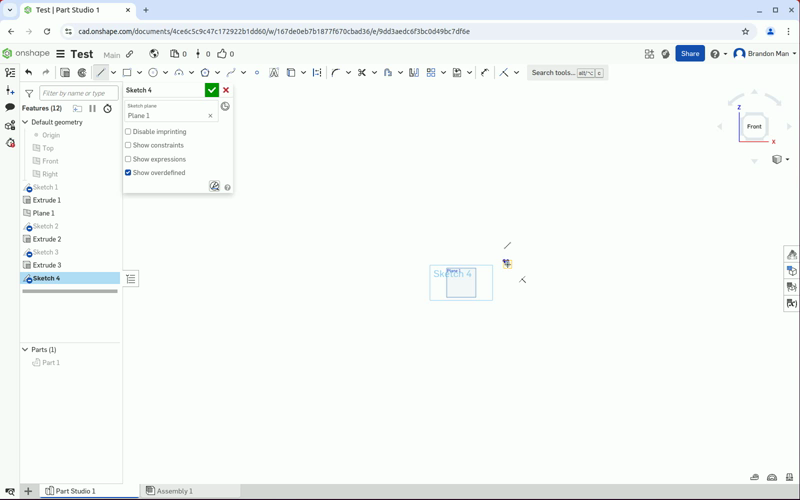
key_down(shift)
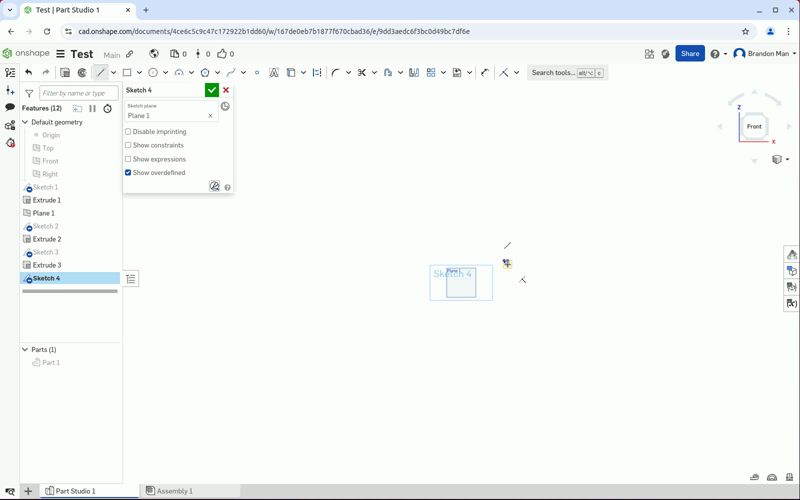
mouse_move(537, 264)
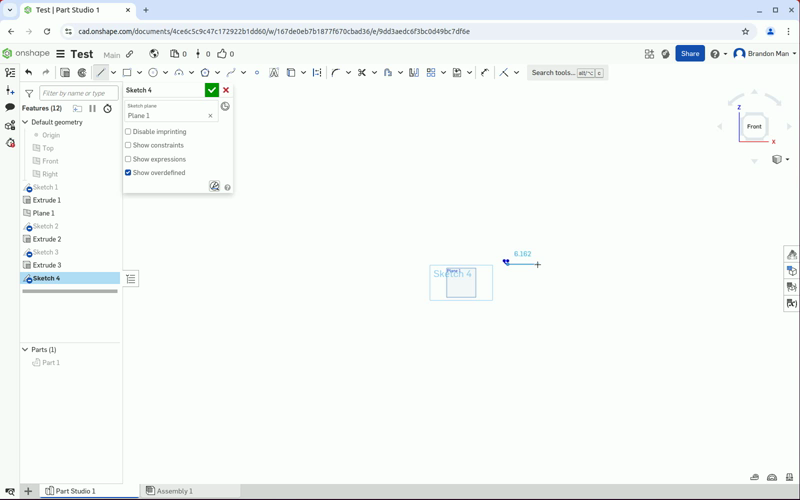
mouse_move(526, 264)
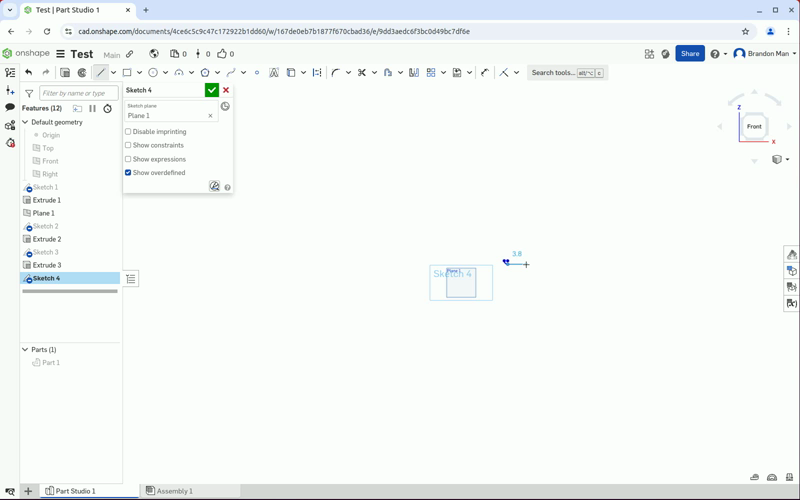
click(526, 264)
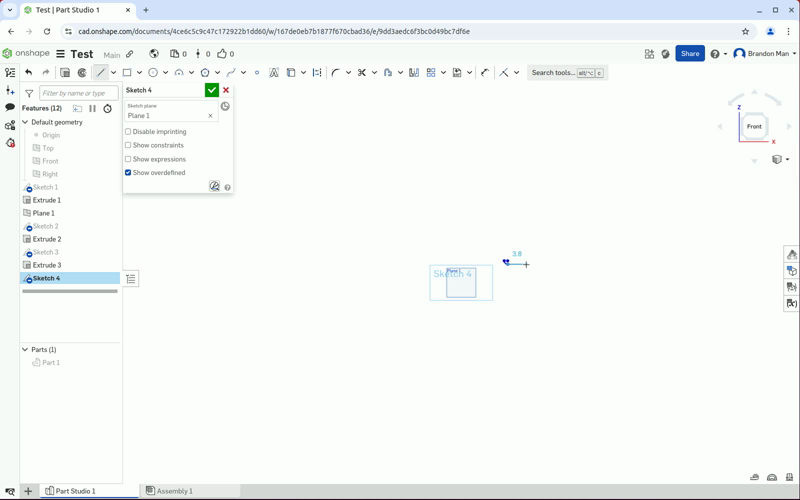
key_up(shift)
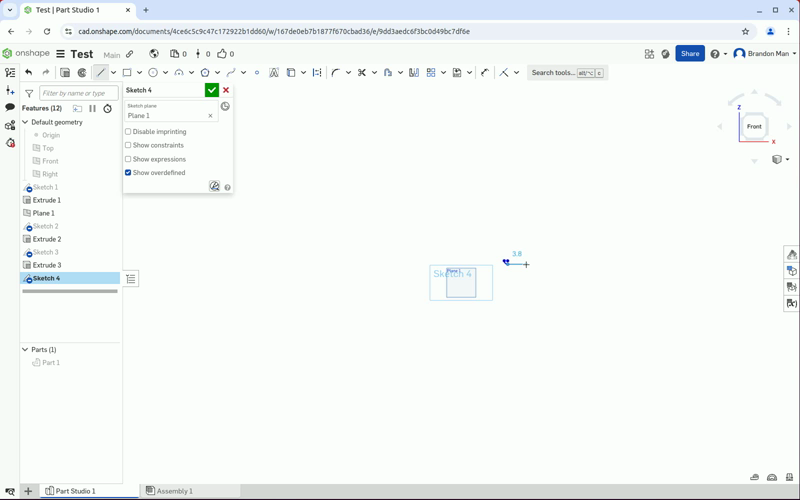
key(esc)
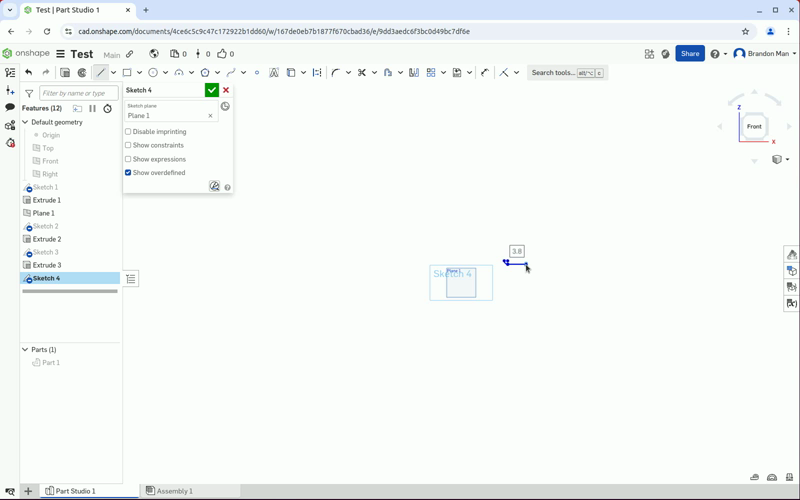
key(a)
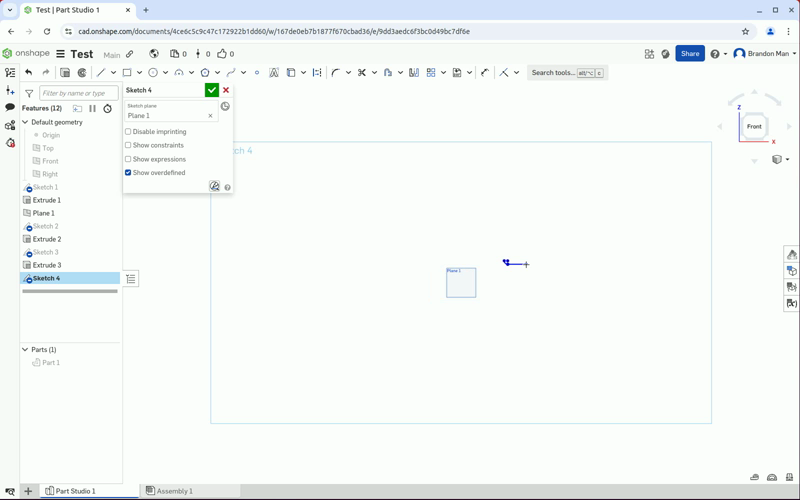
mouse_move(526, 264)
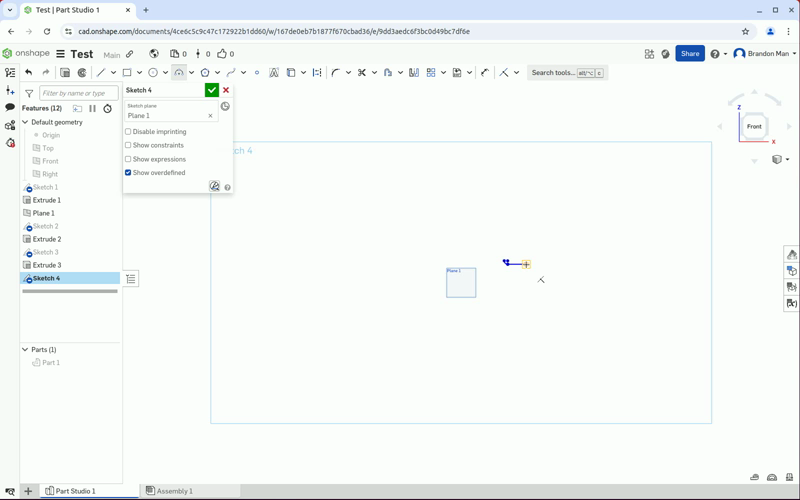
click(526, 264)
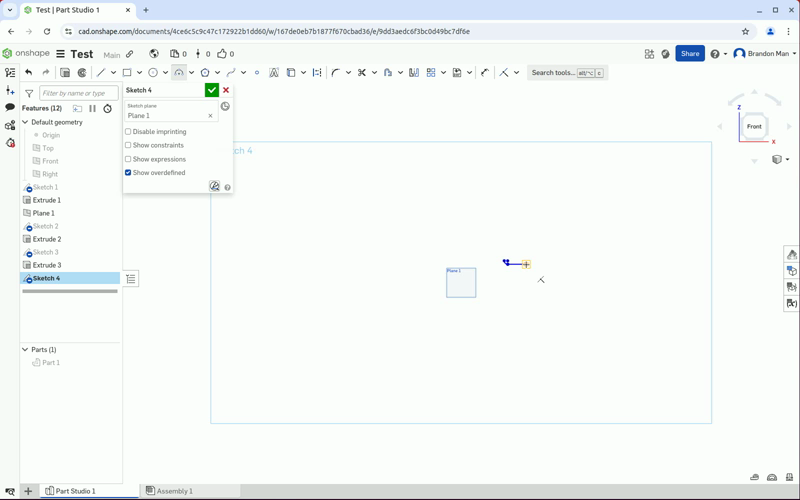
key_down(shift)
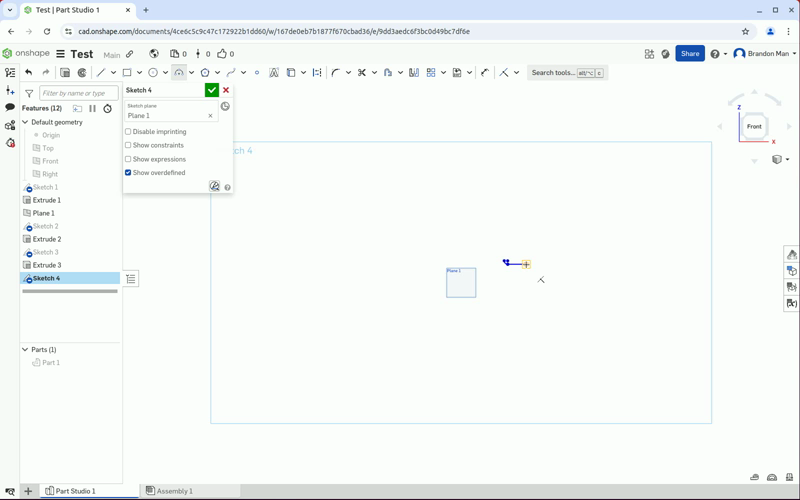
mouse_move(529, 260)
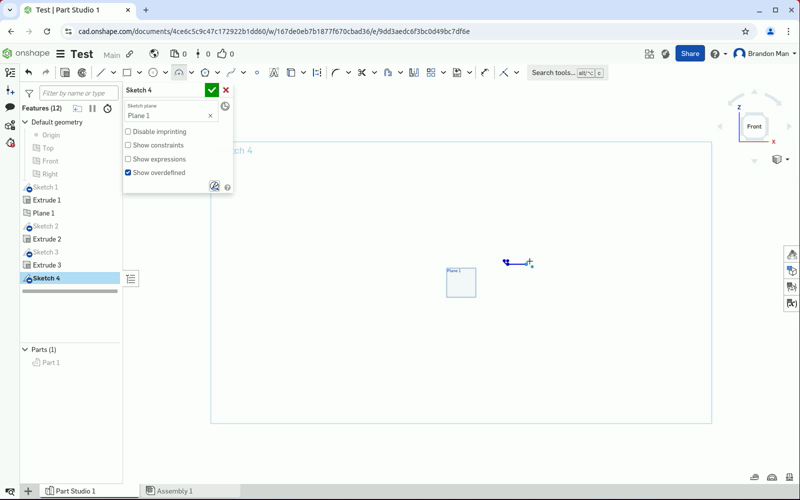
scroll(6)
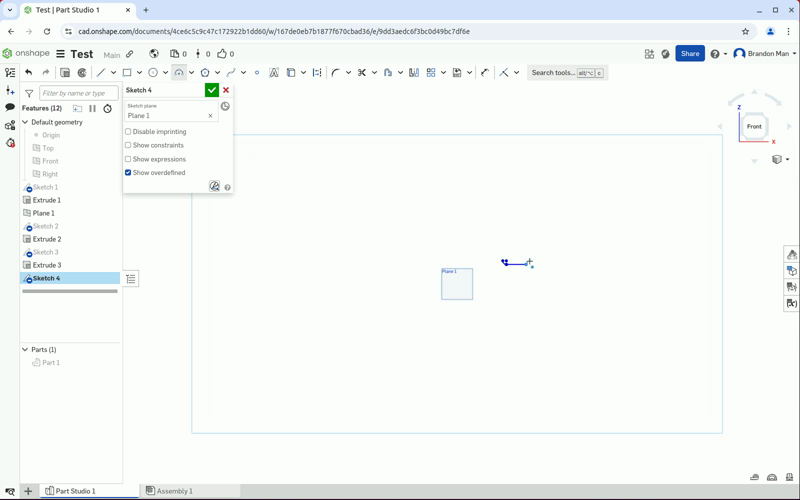
scroll(6)
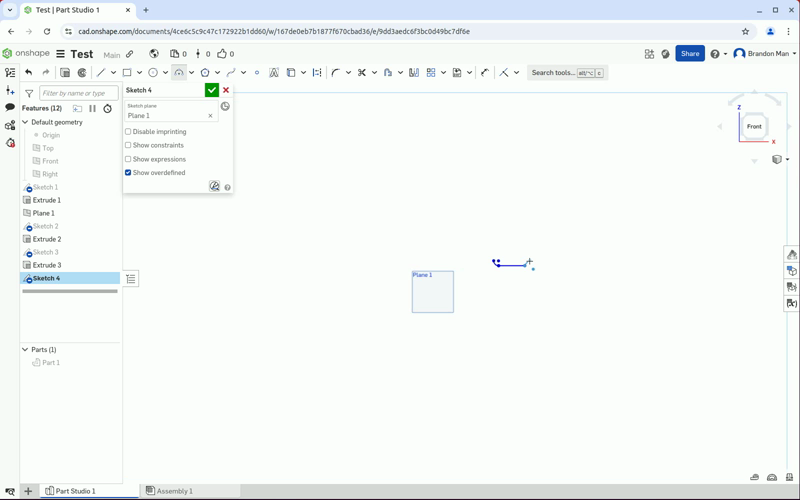
scroll(6)
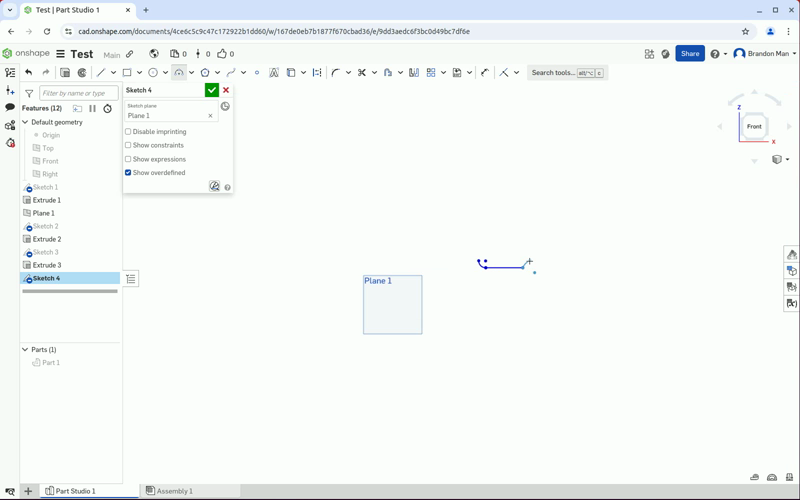
scroll(6)
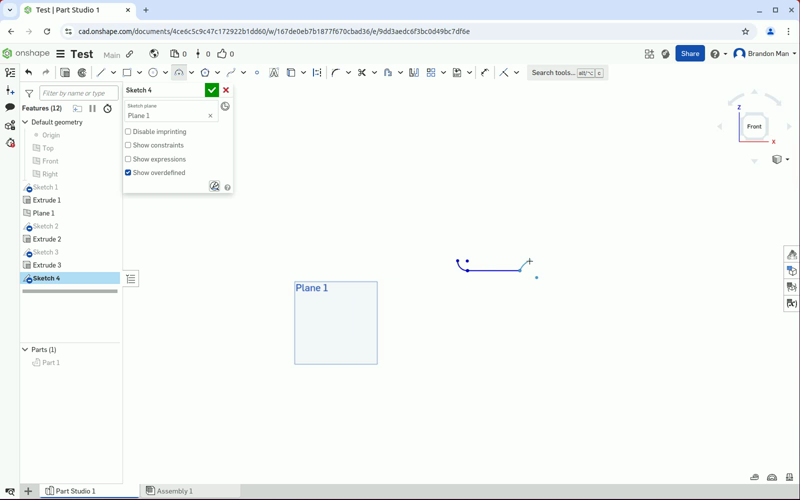
scroll(6)
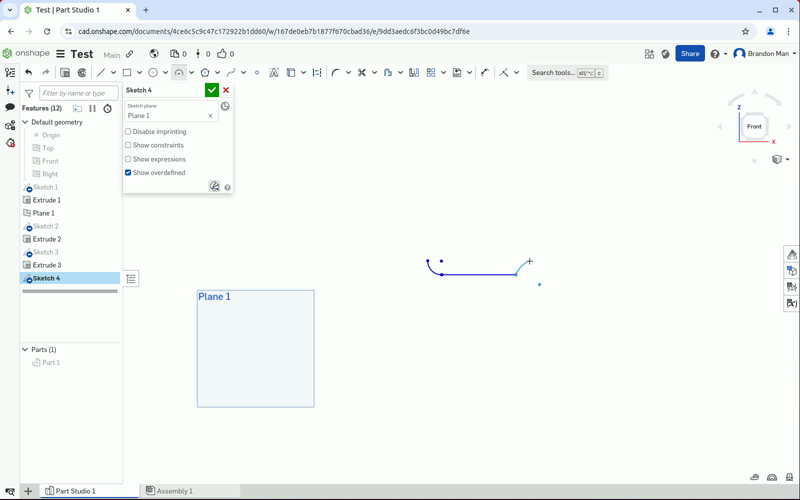
scroll(6)
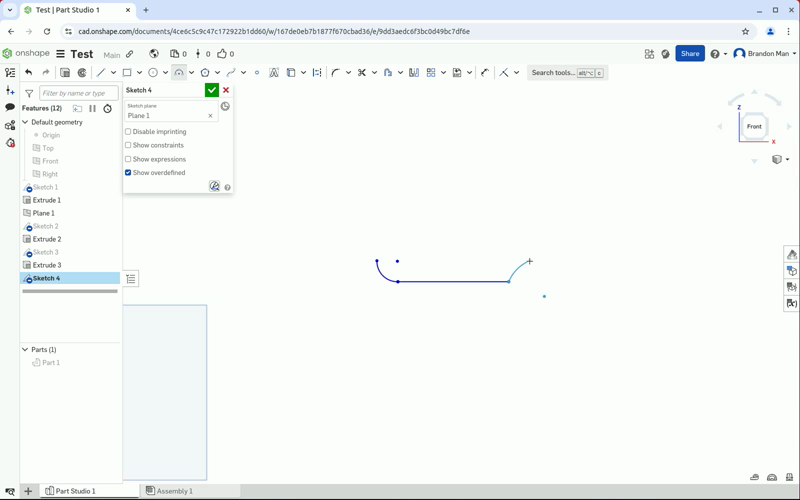
scroll(6)
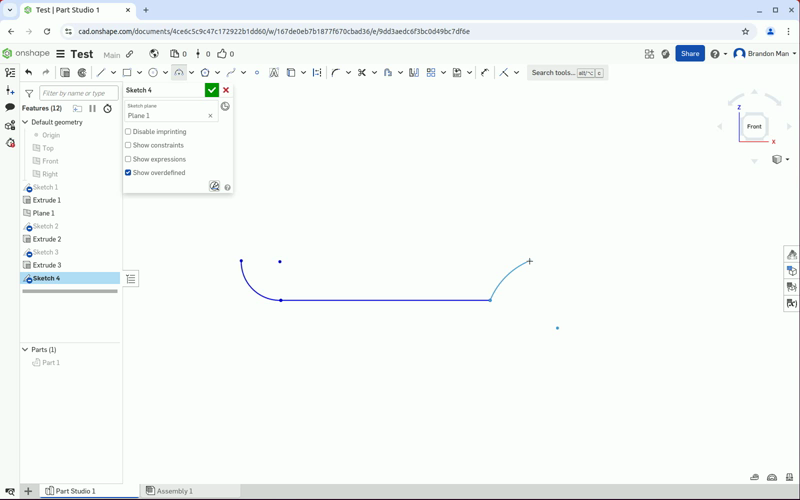
click(529, 260)
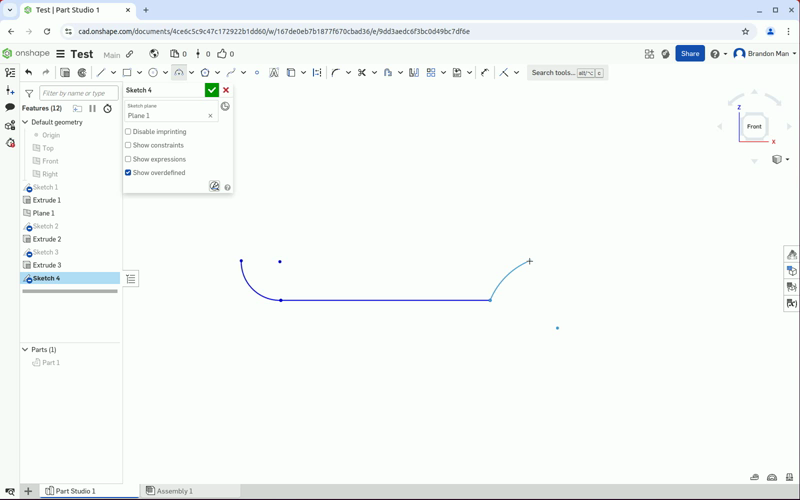
scroll(-6)
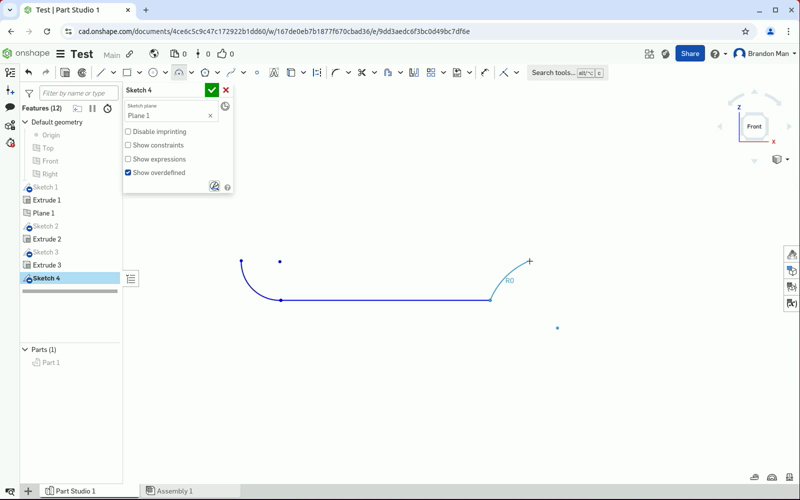
scroll(-6)
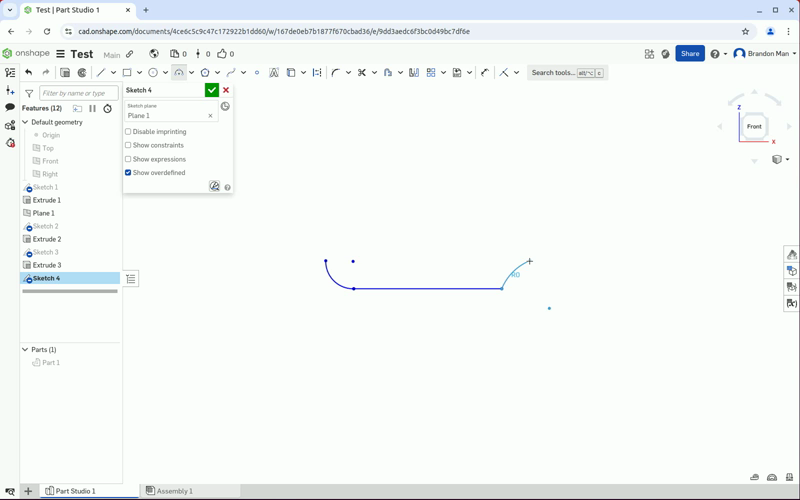
scroll(-6)
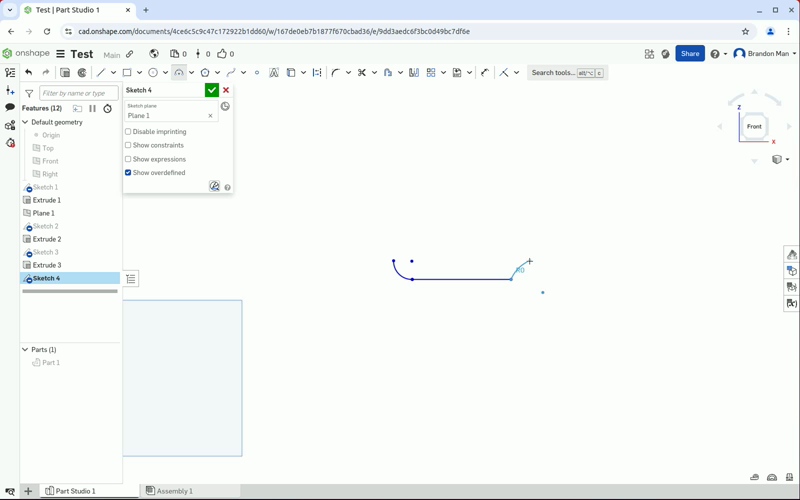
scroll(-6)
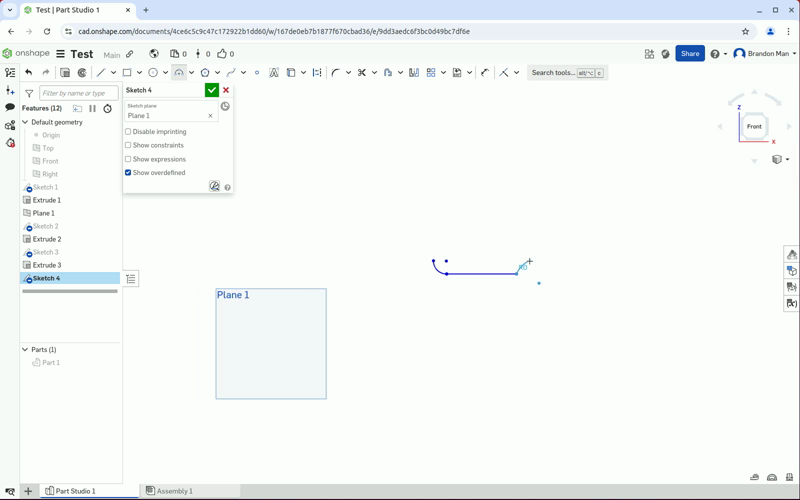
scroll(-6)
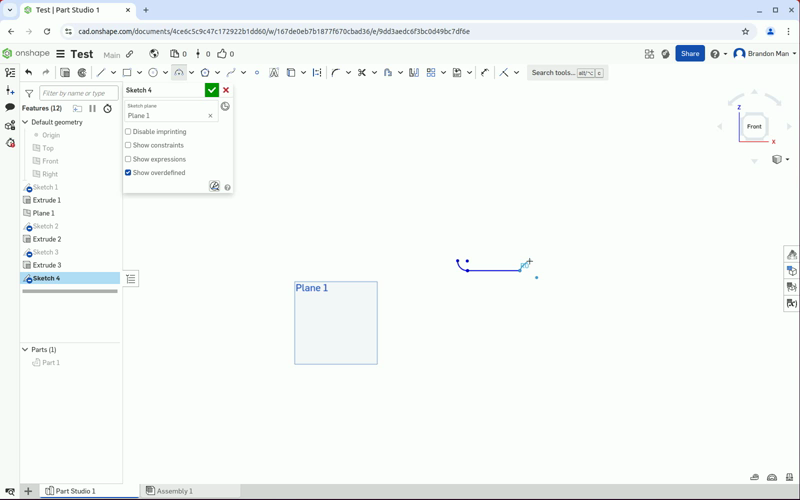
scroll(-6)
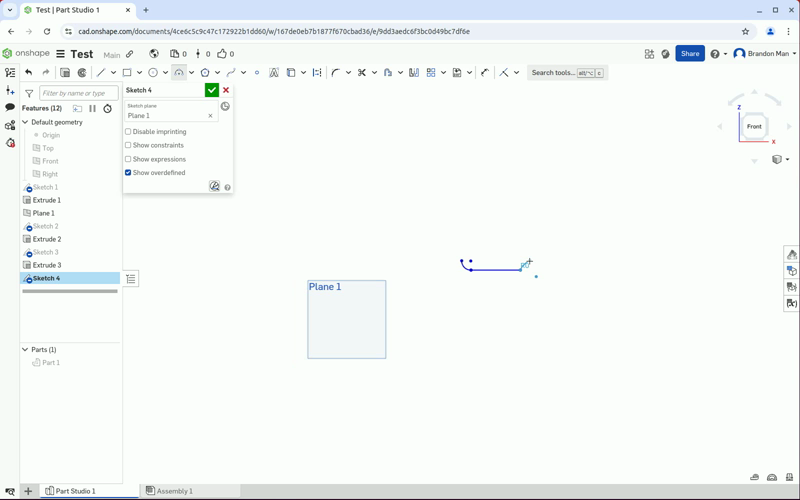
scroll(-6)
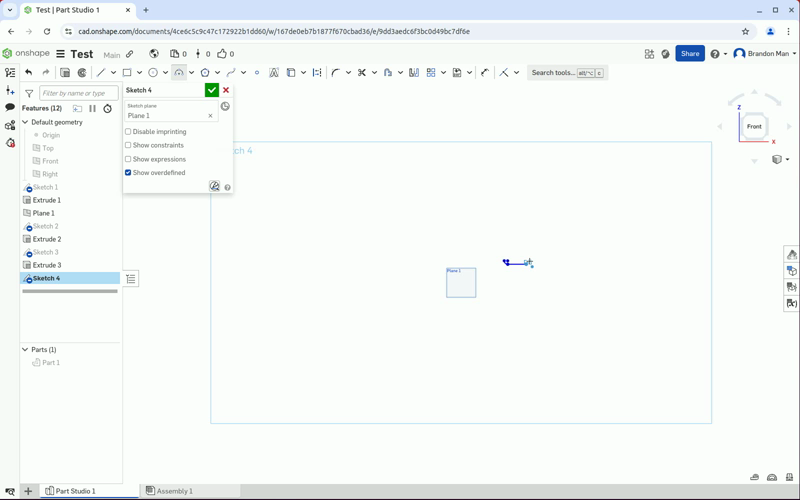
mouse_move(528, 263)
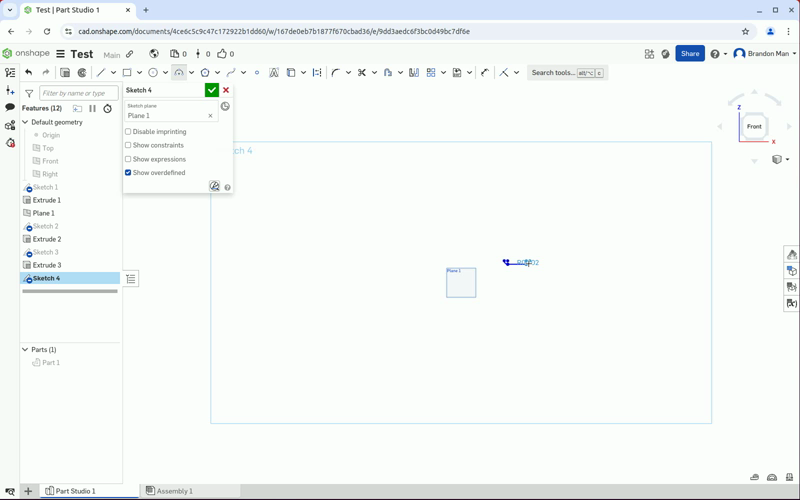
scroll(6)
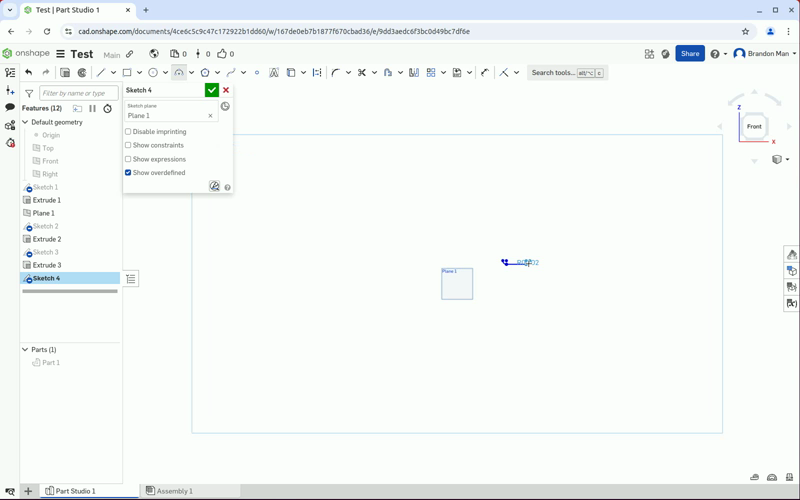
scroll(6)
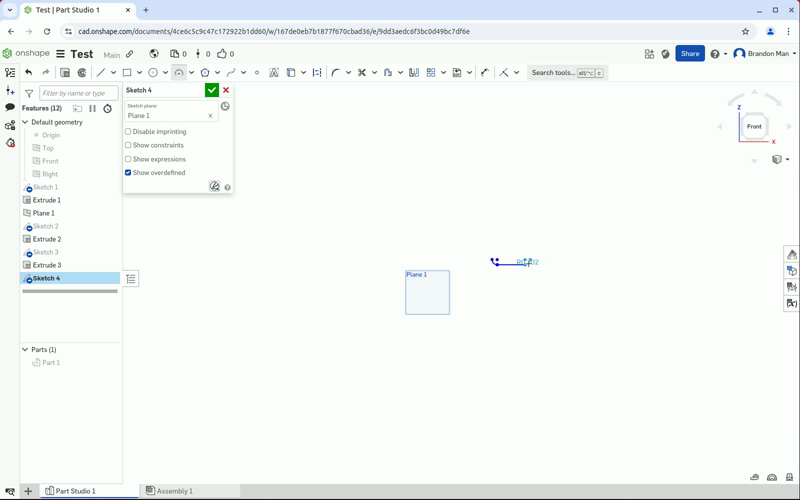
scroll(6)
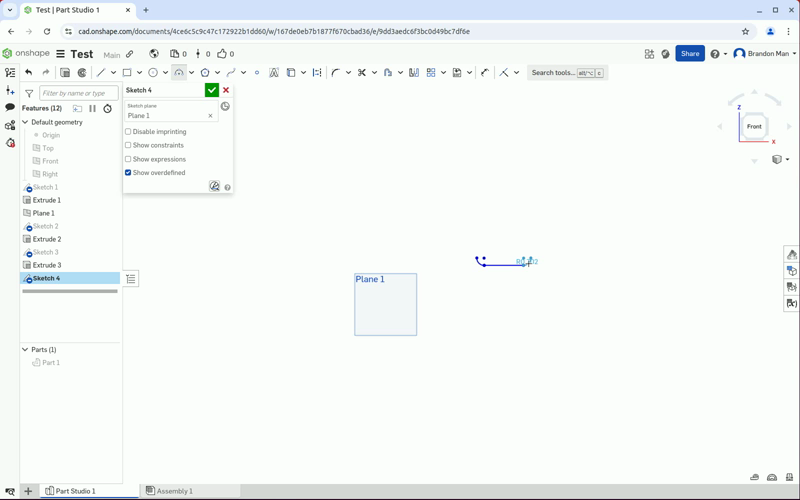
scroll(6)
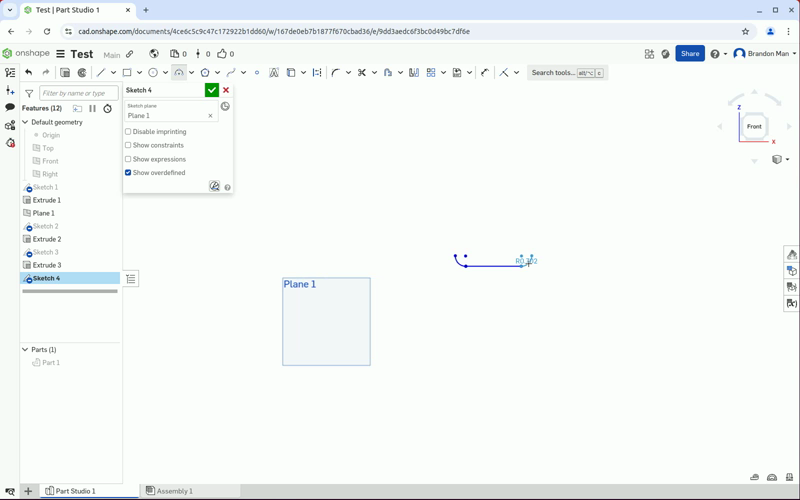
scroll(6)
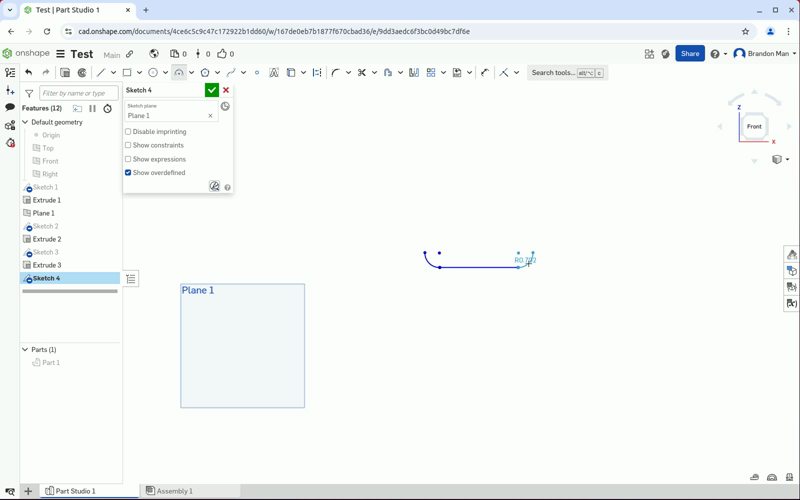
scroll(6)
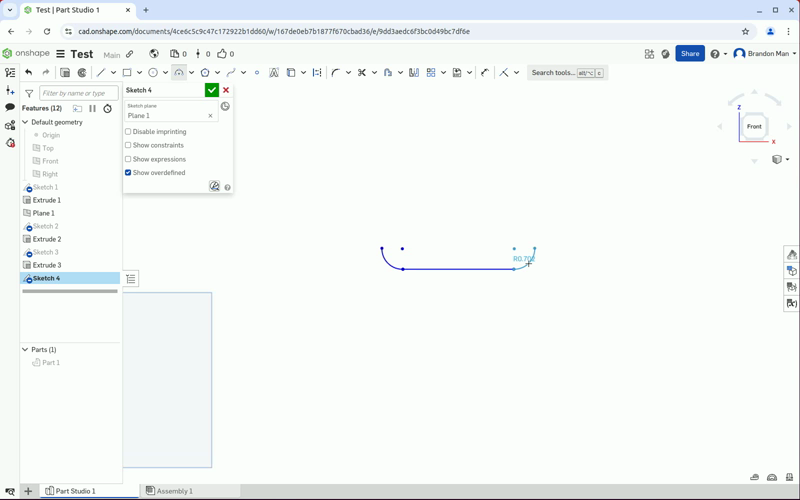
scroll(6)
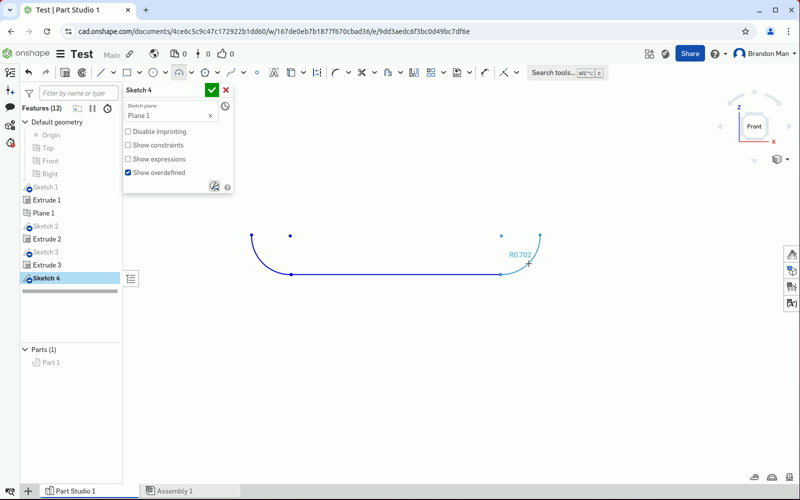
click(528, 263)
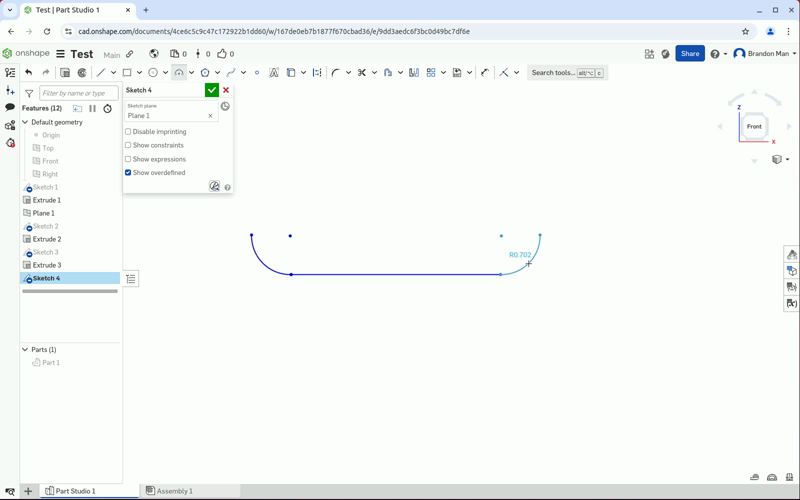
scroll(-6)
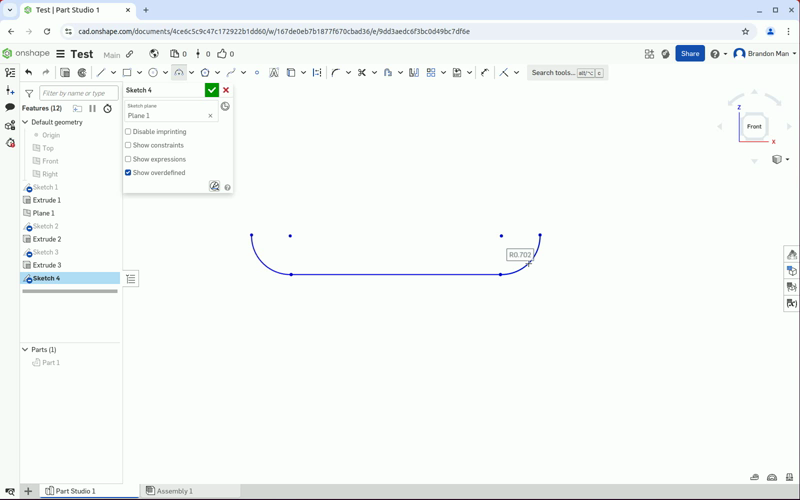
scroll(-6)
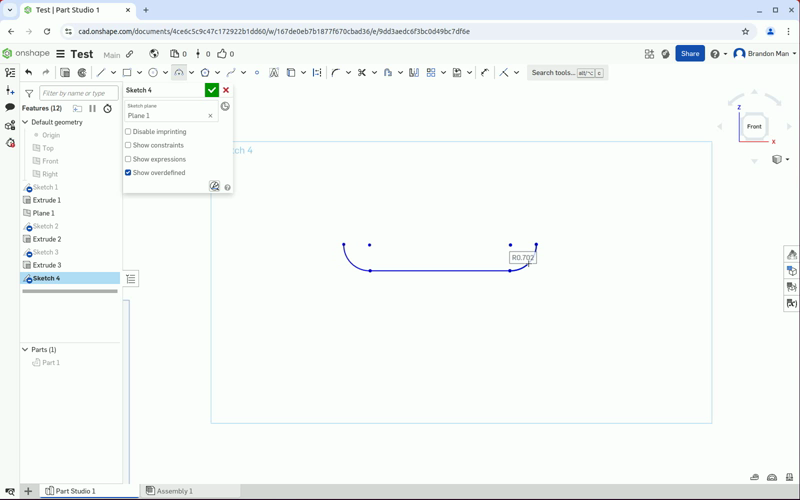
scroll(-6)
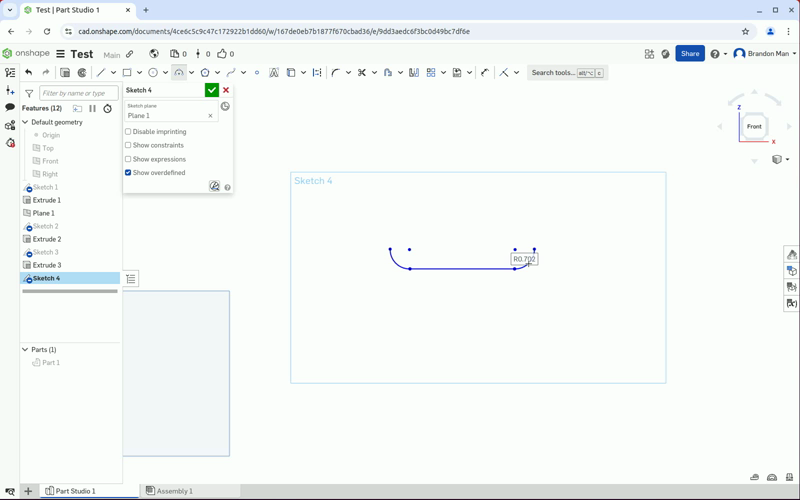
scroll(-6)
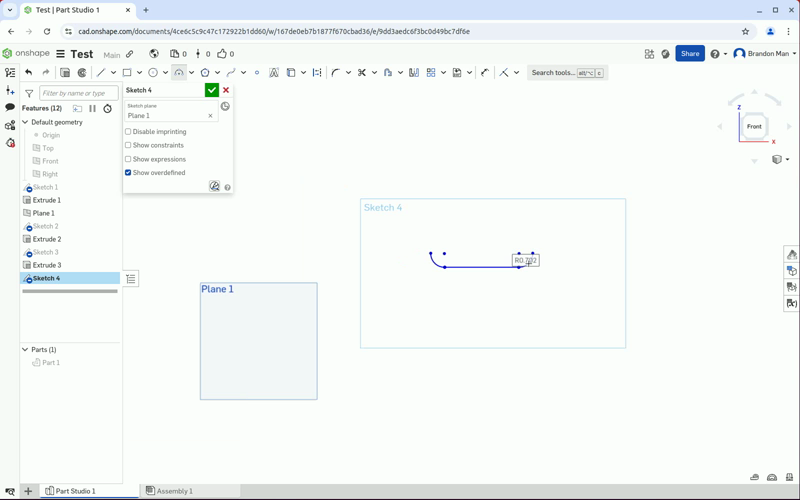
scroll(-6)
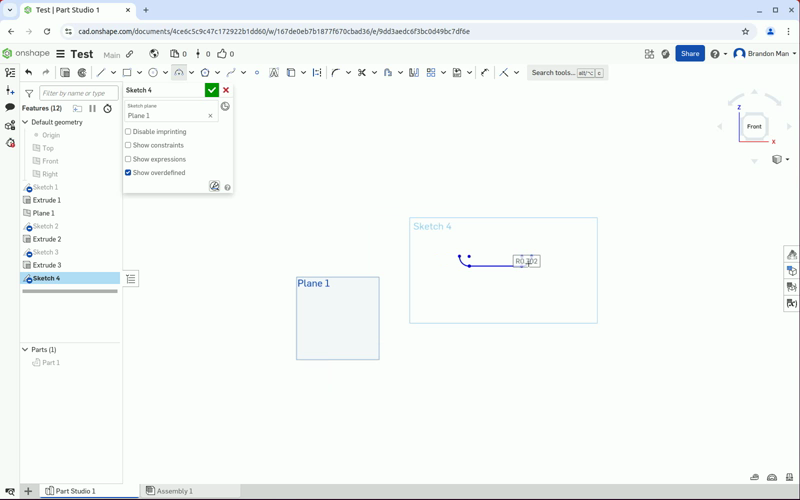
scroll(-6)
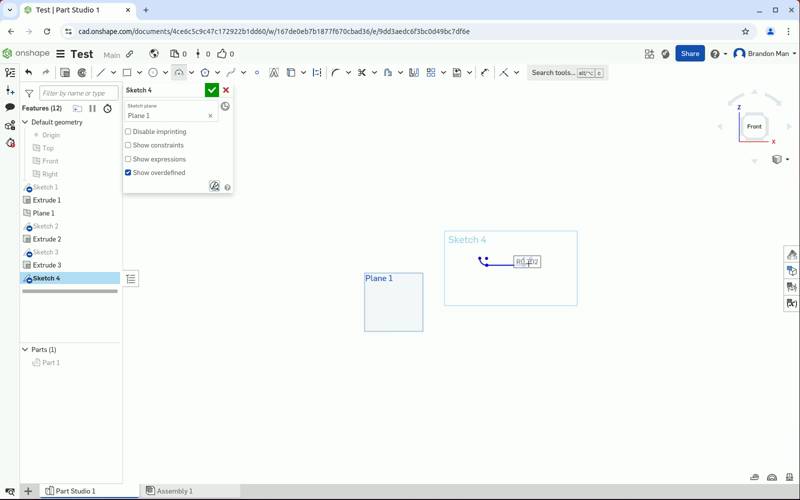
scroll(-6)
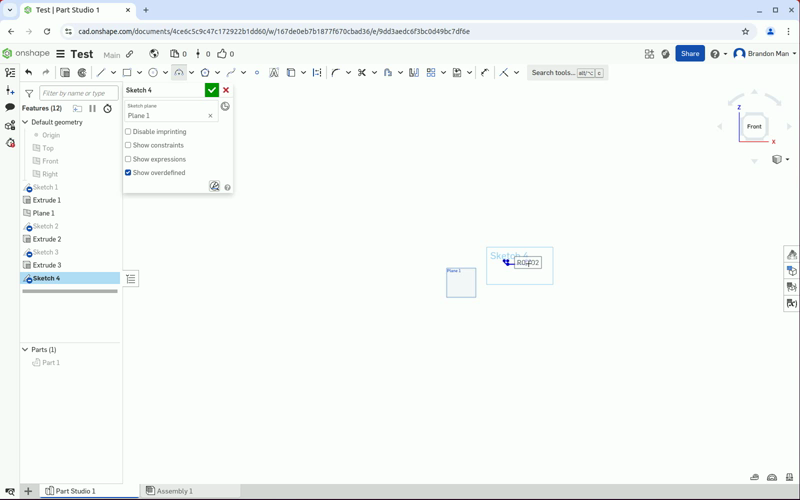
key_up(shift)
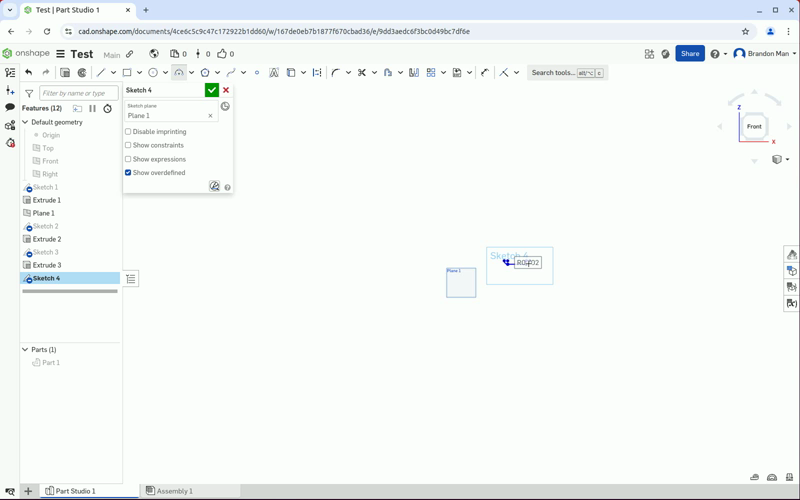
key(esc)
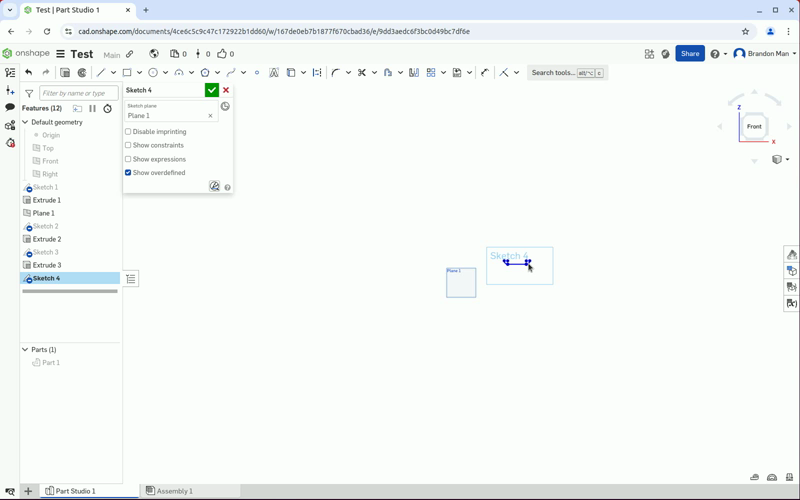
key(l)
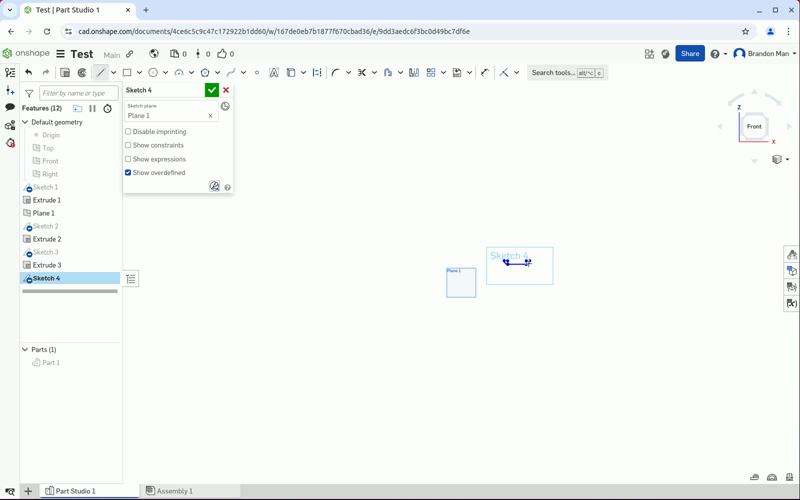
mouse_move(529, 260)
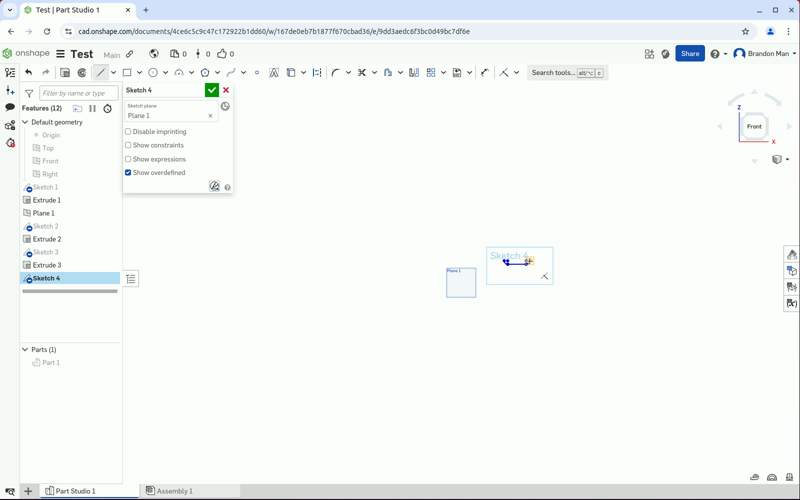
scroll(6)
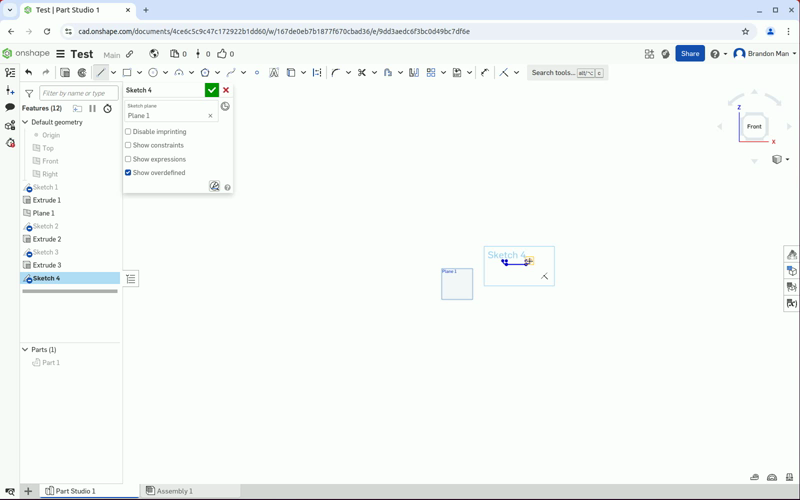
scroll(6)
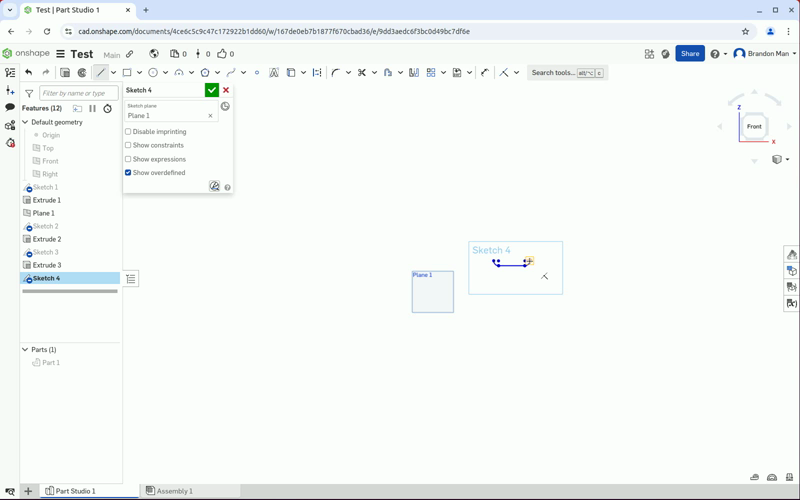
scroll(6)
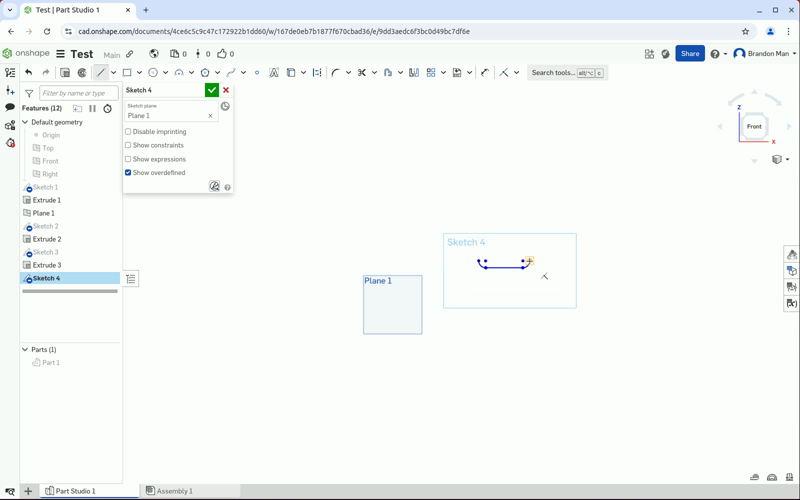
scroll(6)
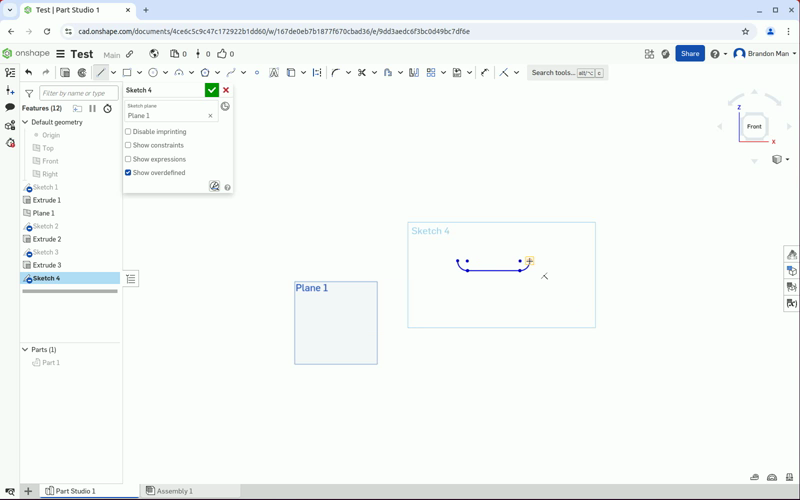
scroll(6)
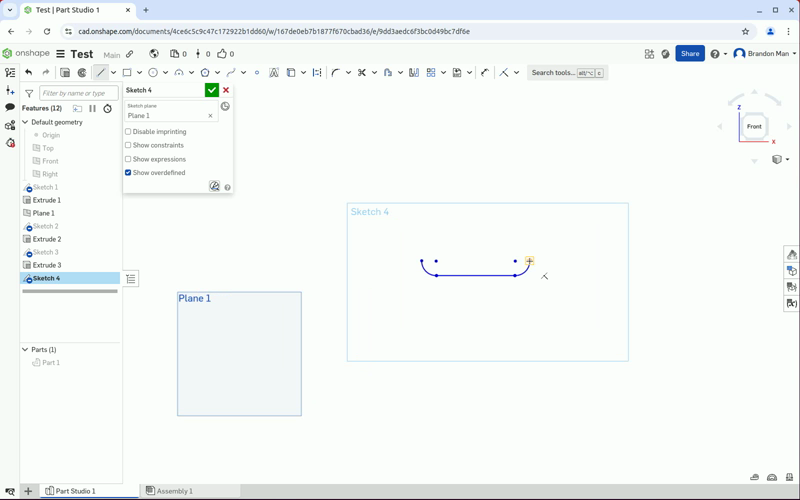
scroll(6)
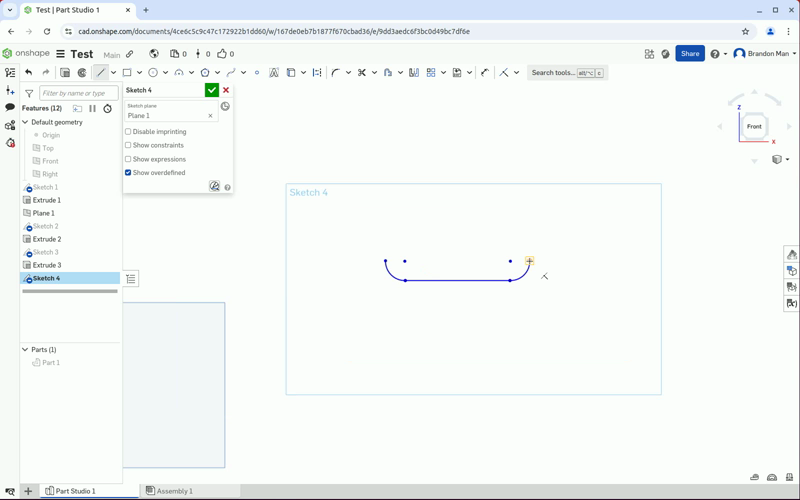
scroll(6)
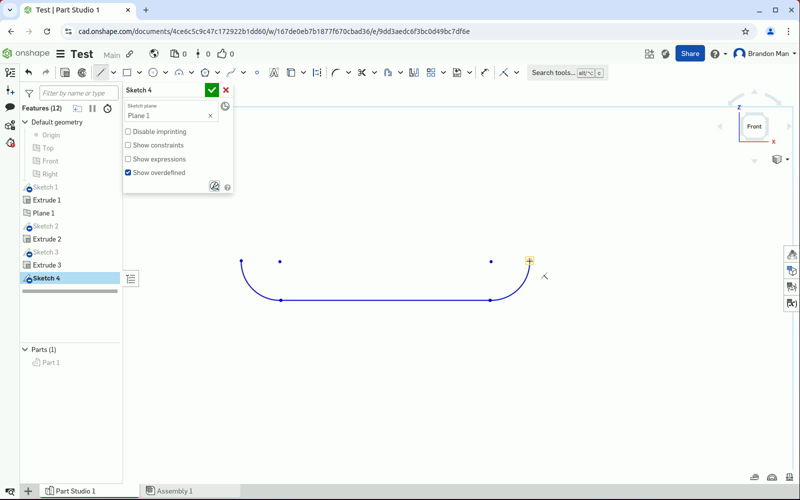
click(529, 260)
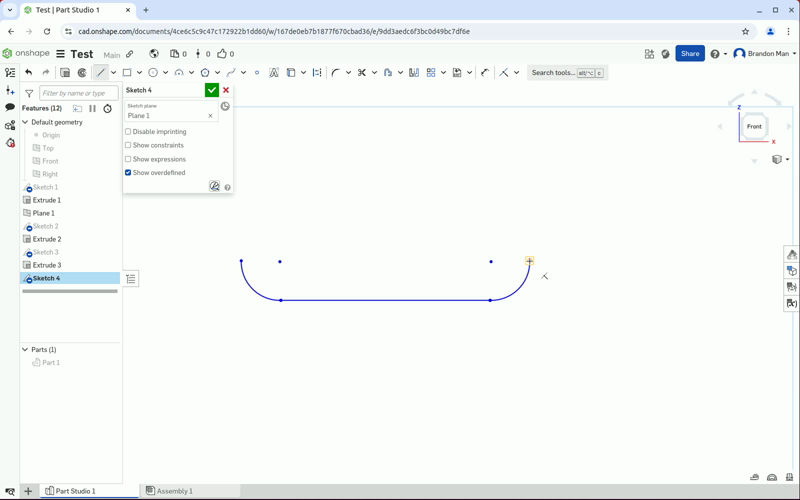
scroll(-6)
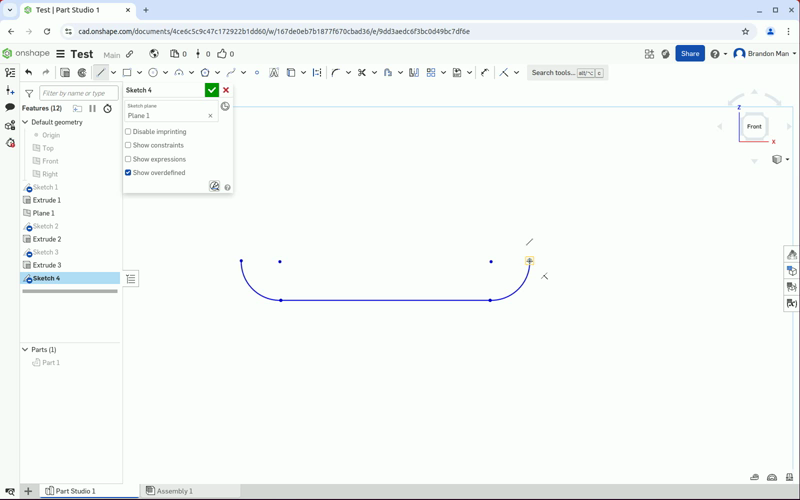
scroll(-6)
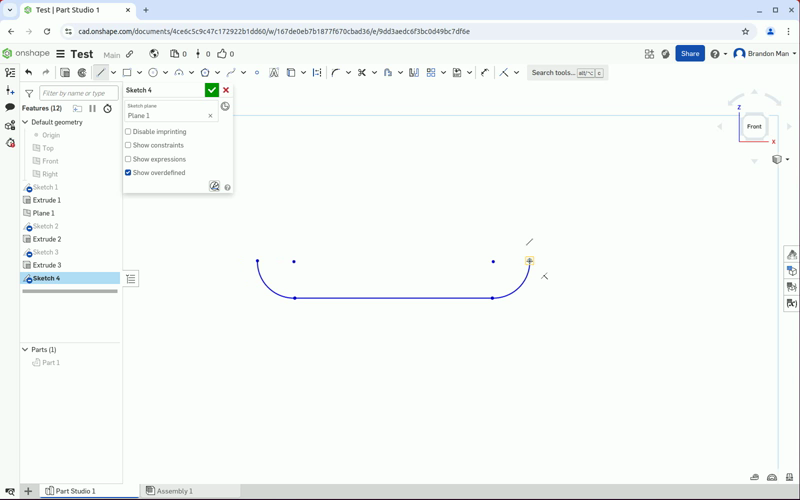
scroll(-6)
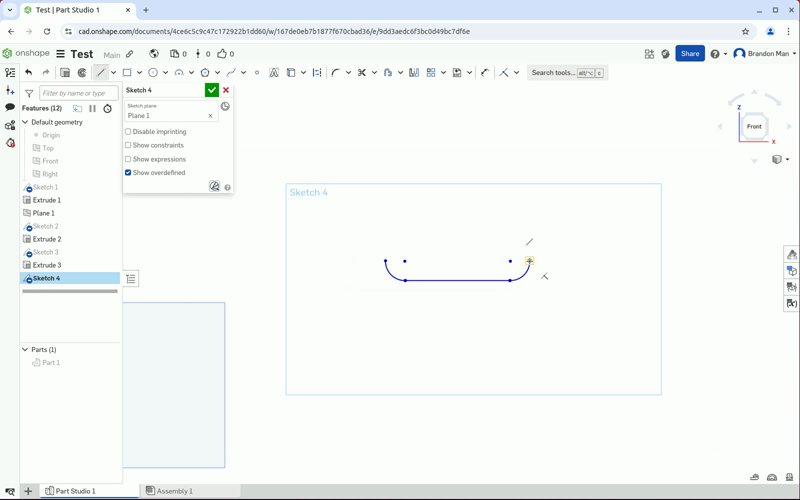
scroll(-6)
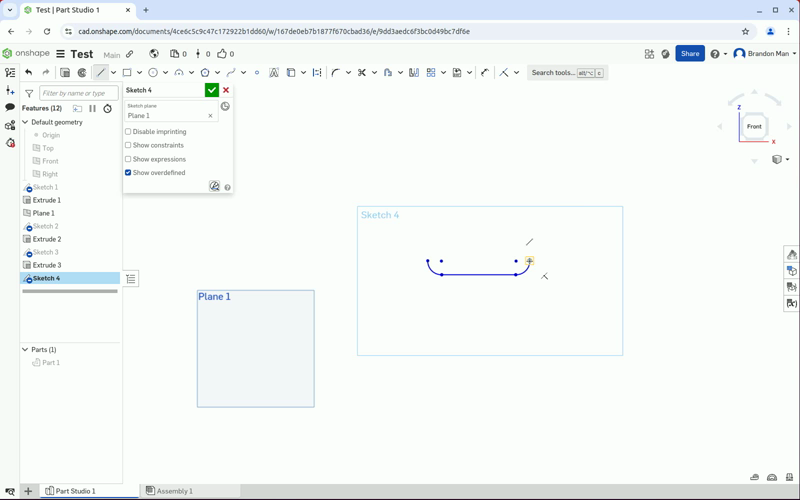
scroll(-6)
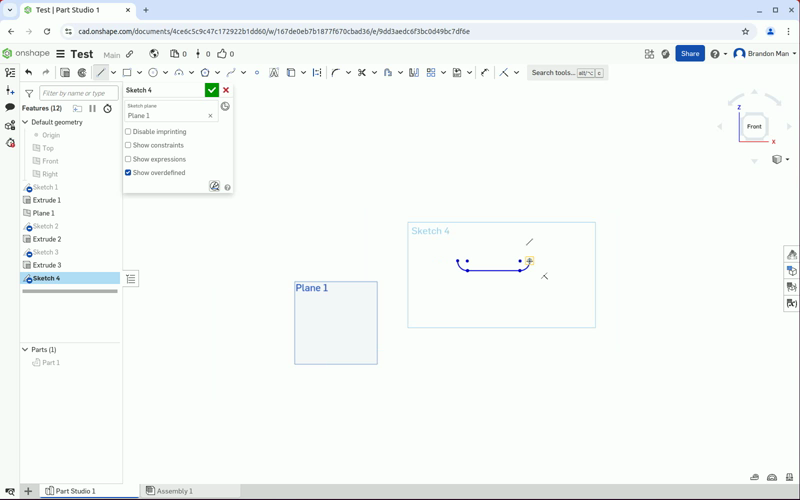
scroll(-6)
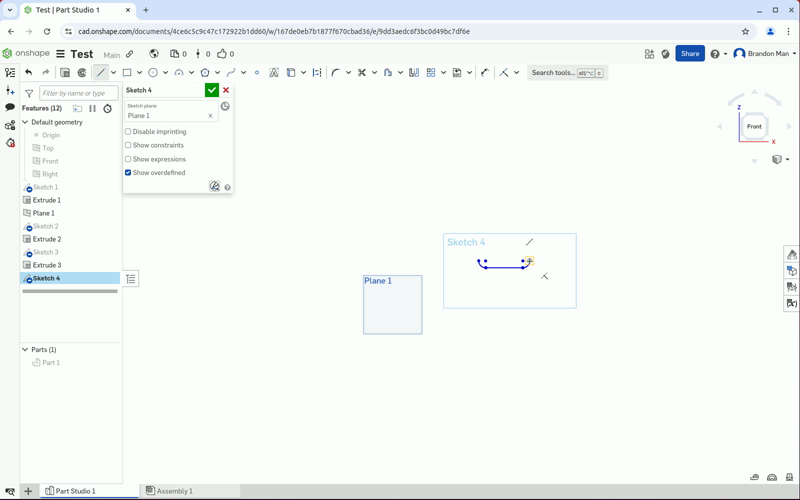
scroll(-6)
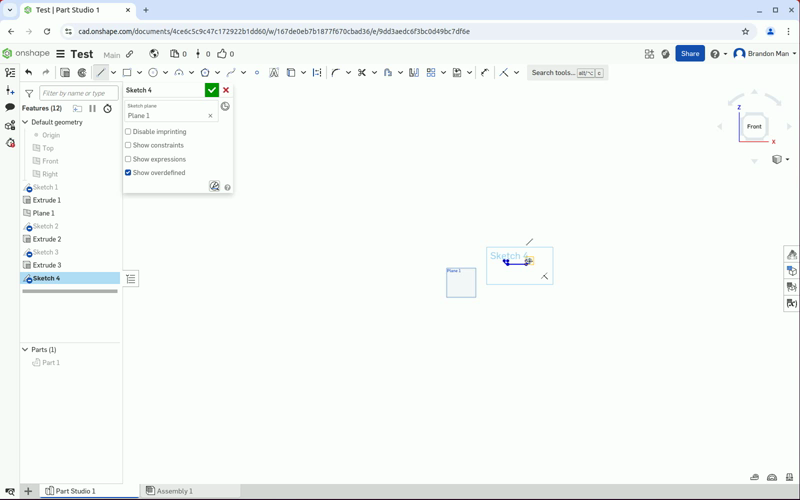
key_down(shift)
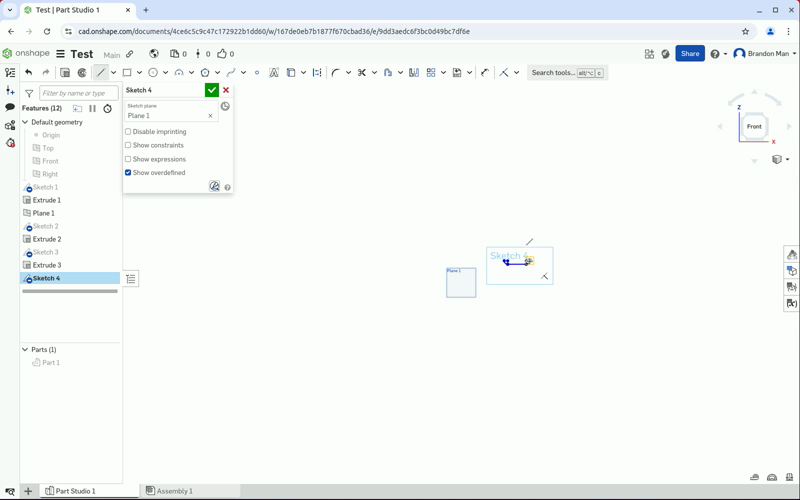
mouse_move(559, 260)
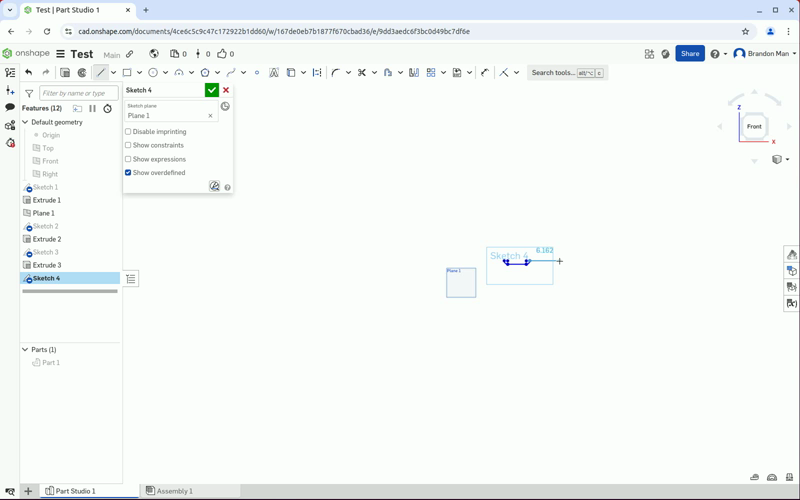
mouse_move(529, 236)
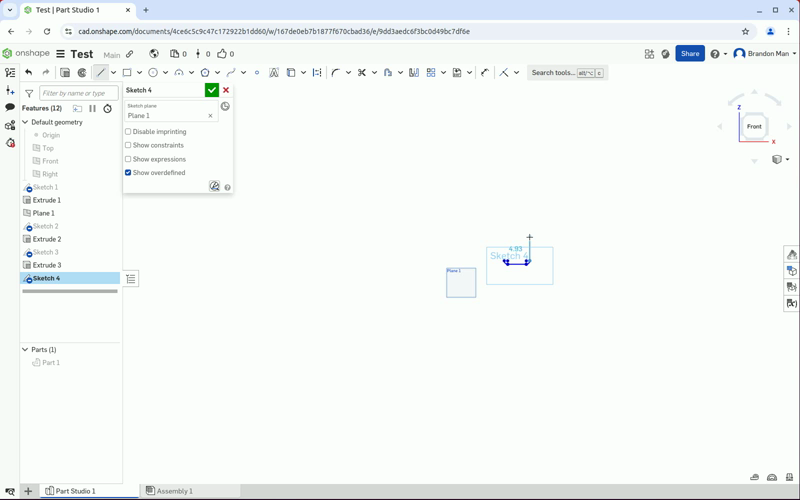
click(529, 236)
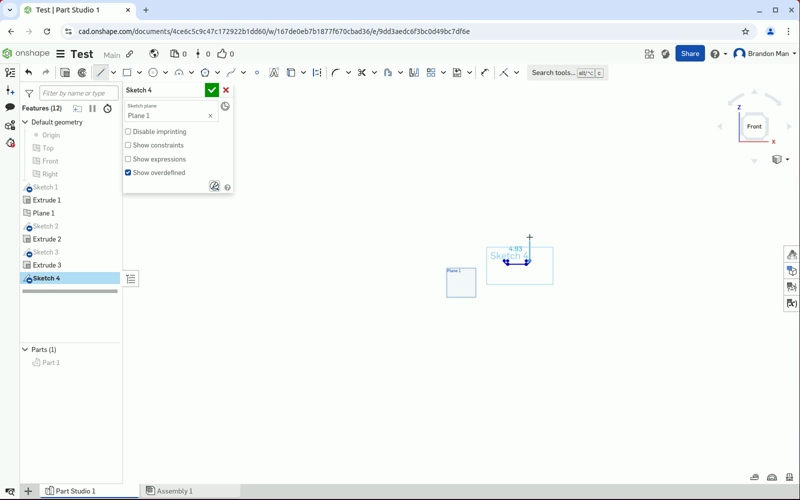
key_up(shift)
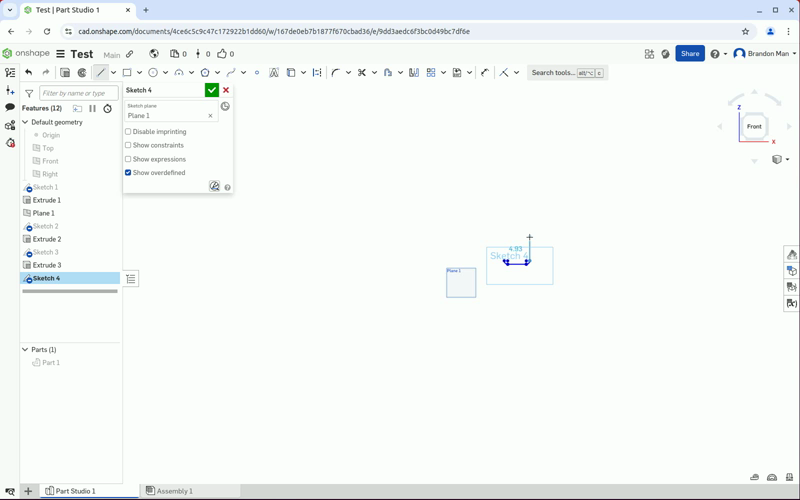
key_down(shift)
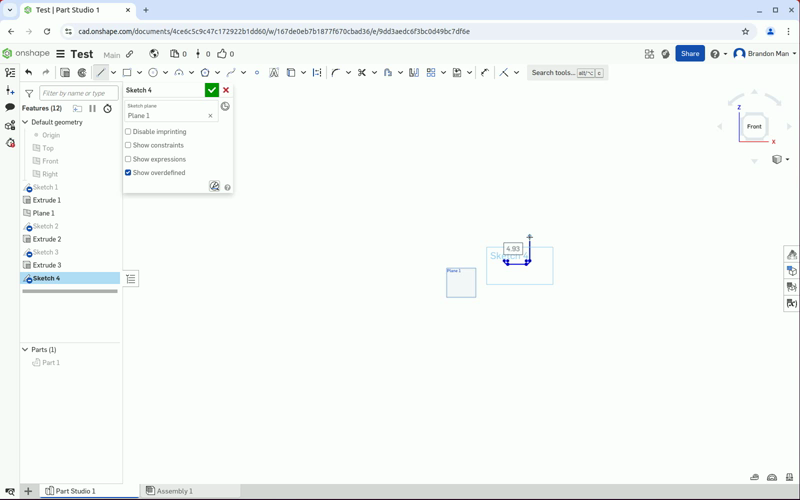
mouse_move(559, 236)
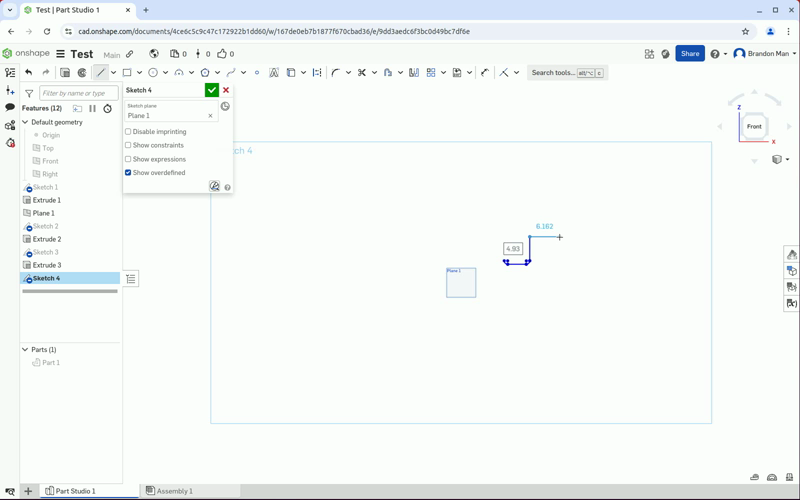
mouse_move(504, 236)
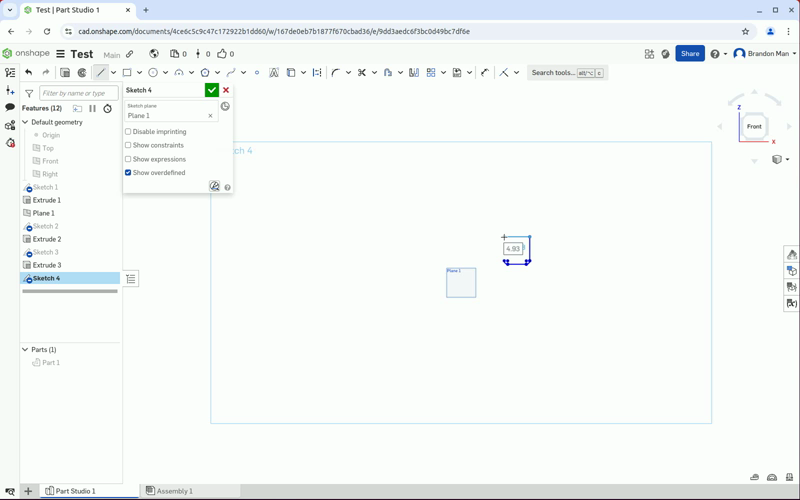
click(504, 236)
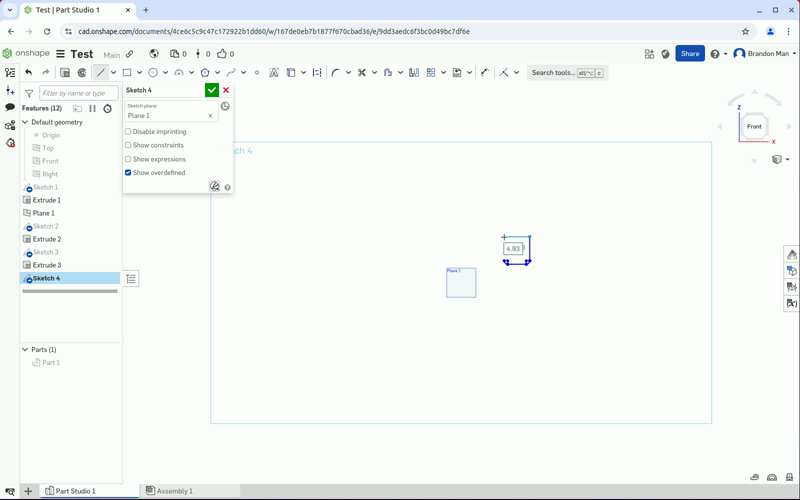
key_up(shift)
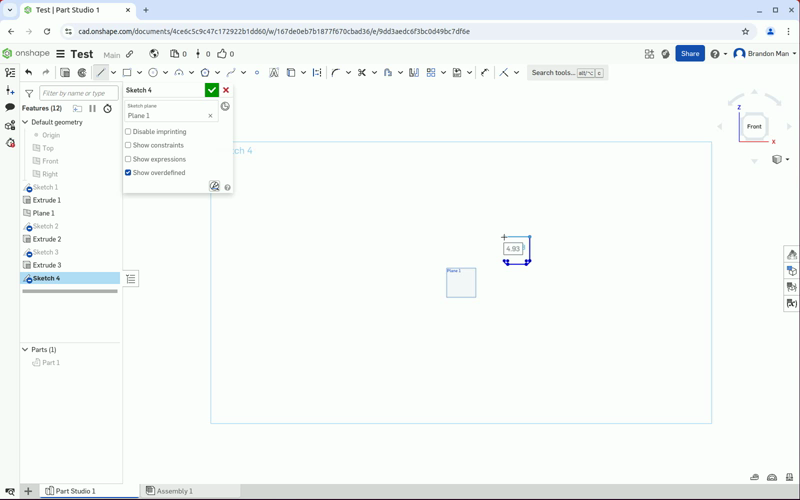
mouse_move(534, 236)
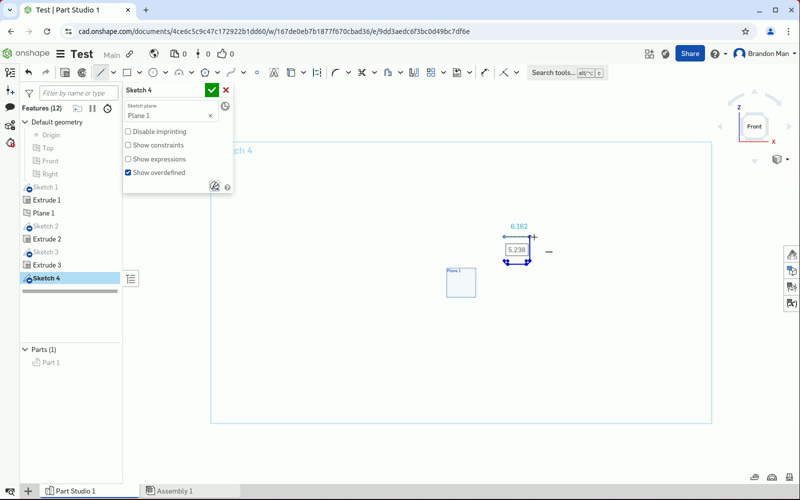
key_down(shift)
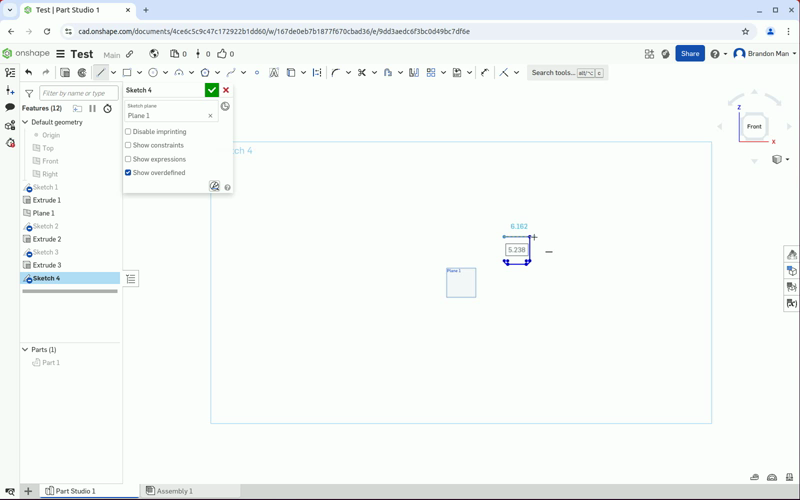
mouse_move(504, 260)
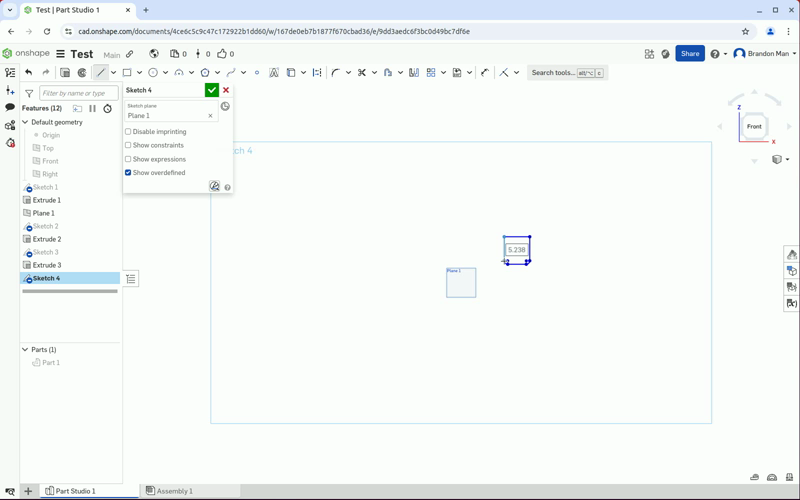
scroll(6)
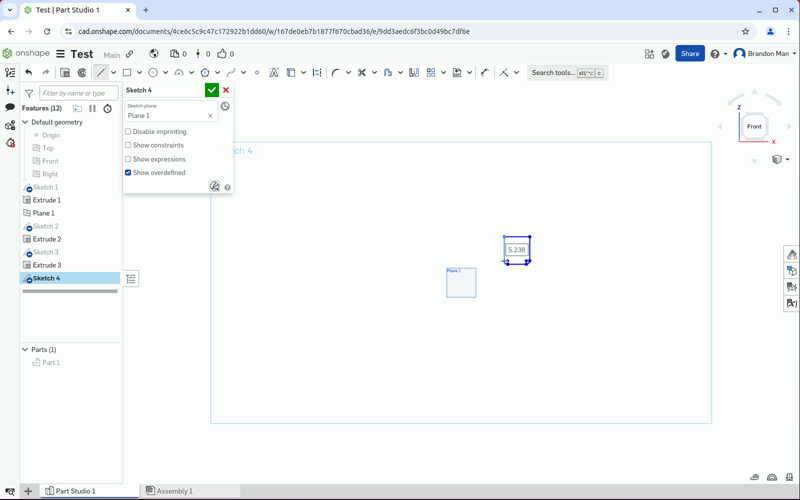
scroll(6)
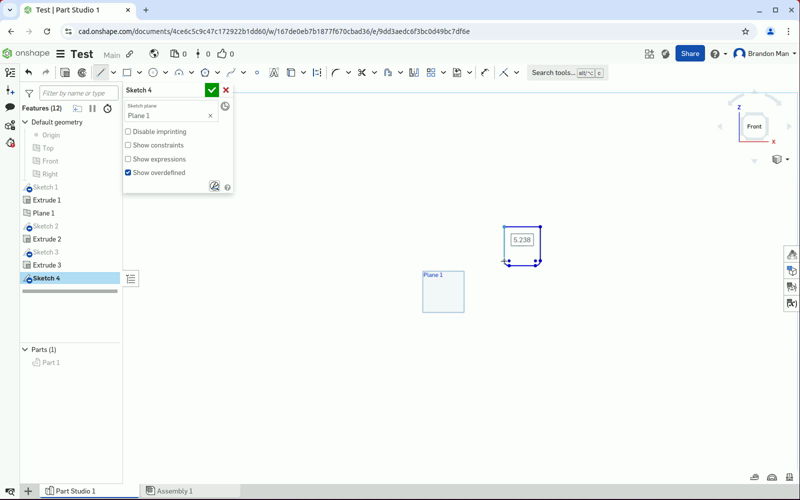
scroll(6)
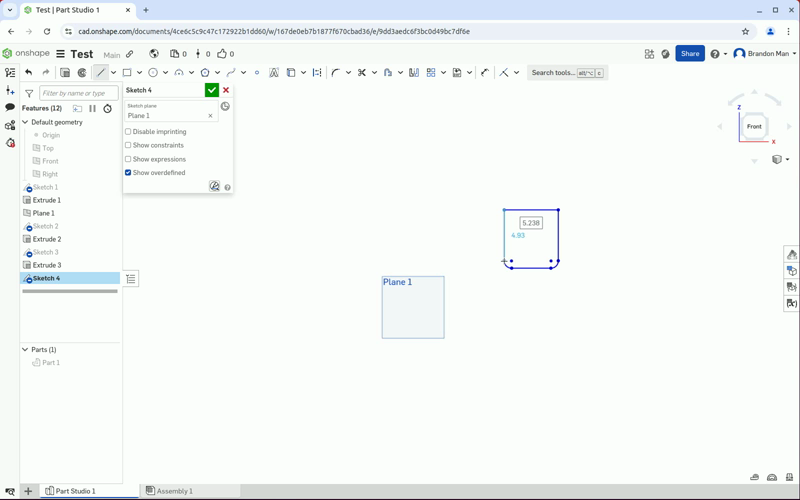
scroll(6)
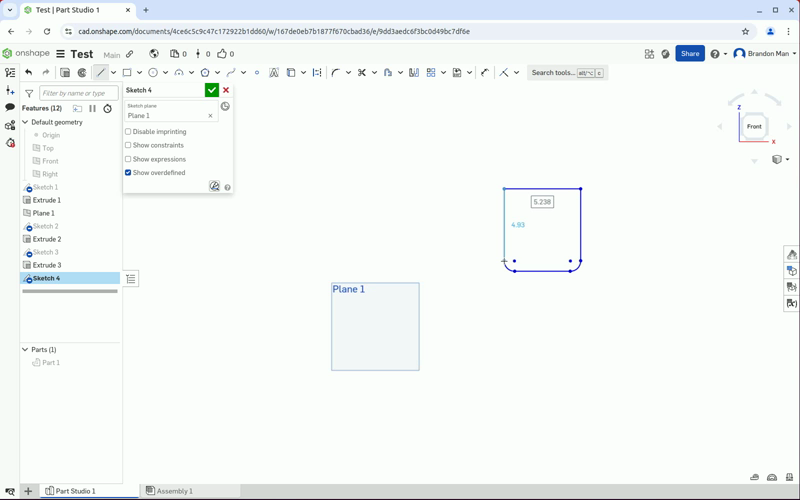
scroll(6)
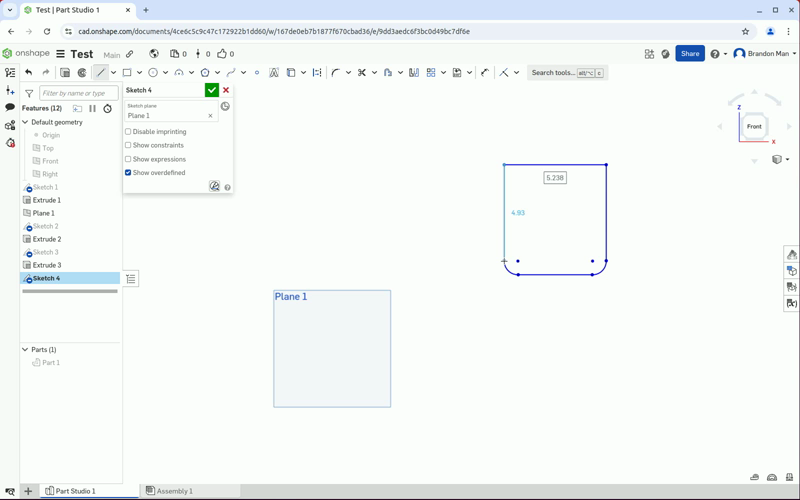
scroll(6)
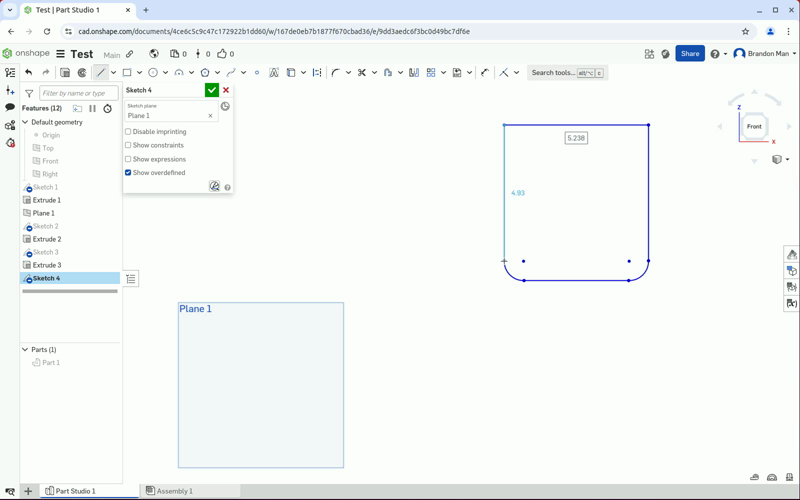
scroll(6)
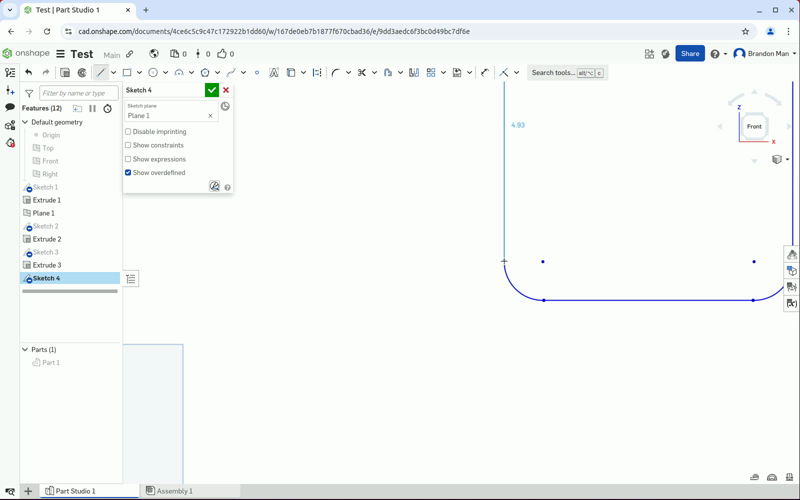
key_up(shift)
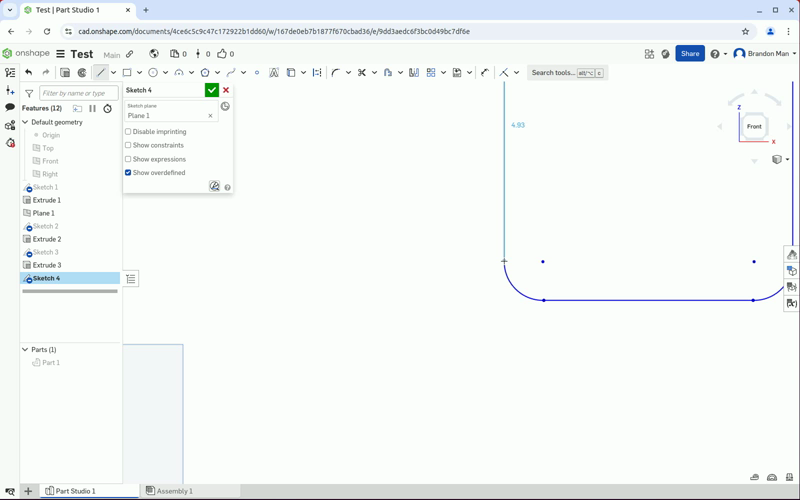
click(504, 260)
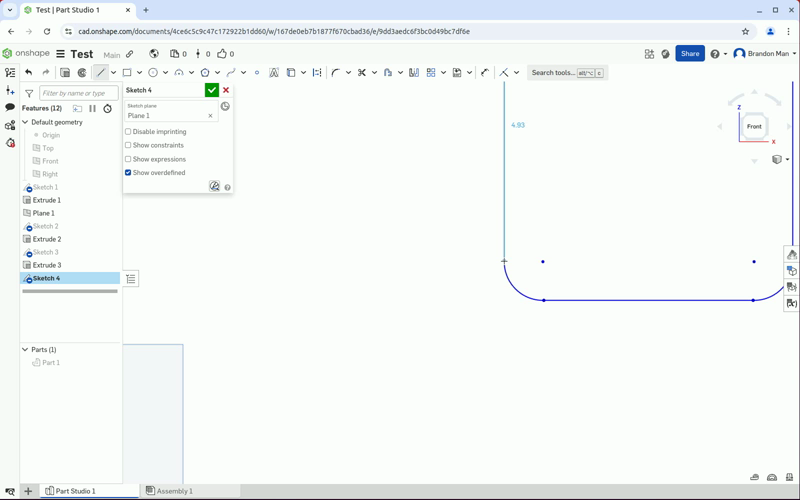
scroll(-6)
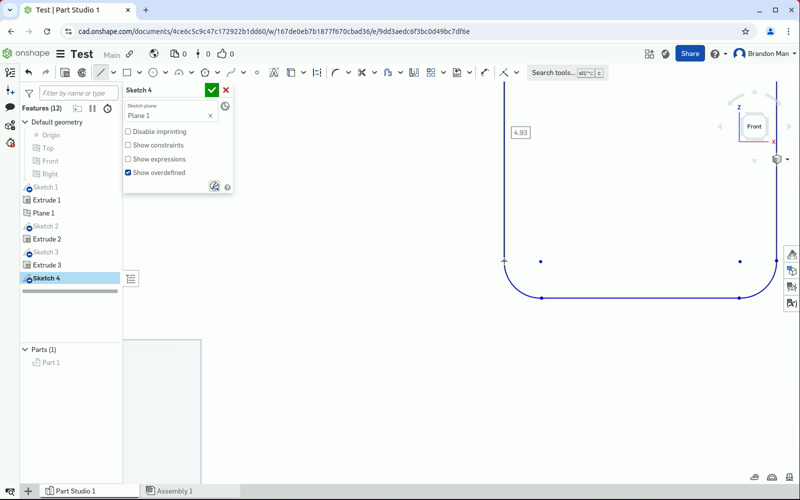
scroll(-6)
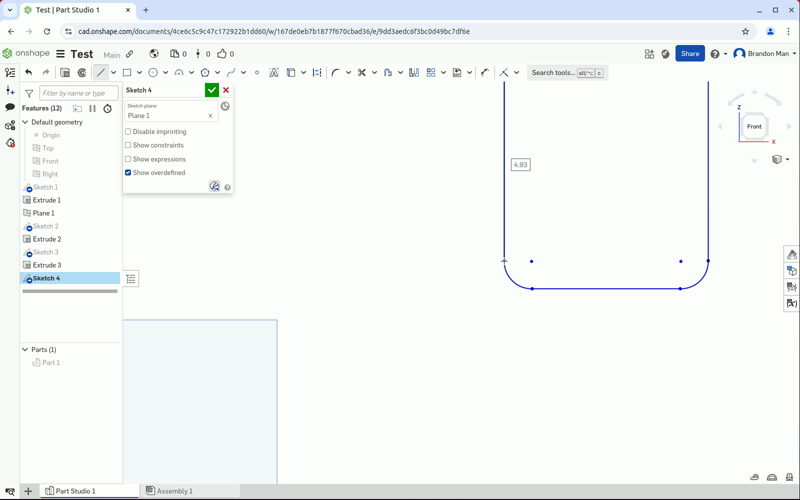
scroll(-6)
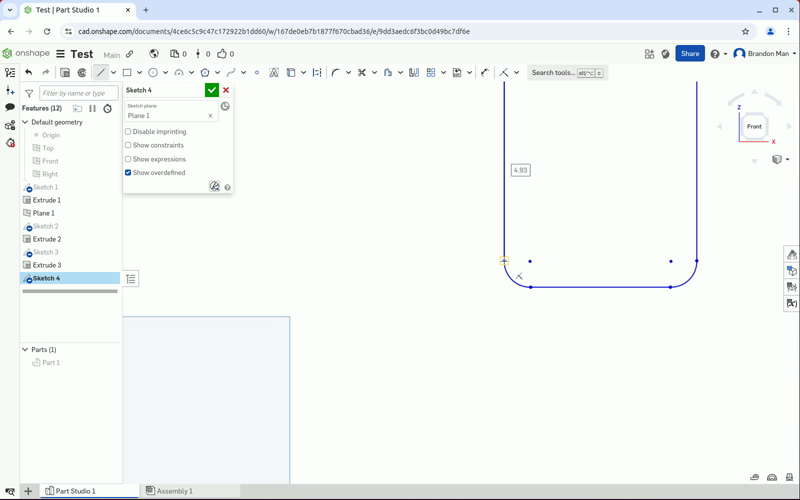
scroll(-6)
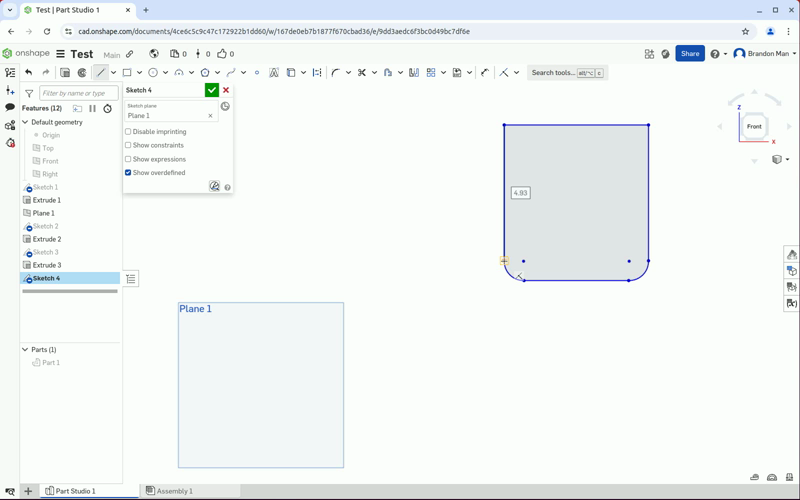
scroll(-6)
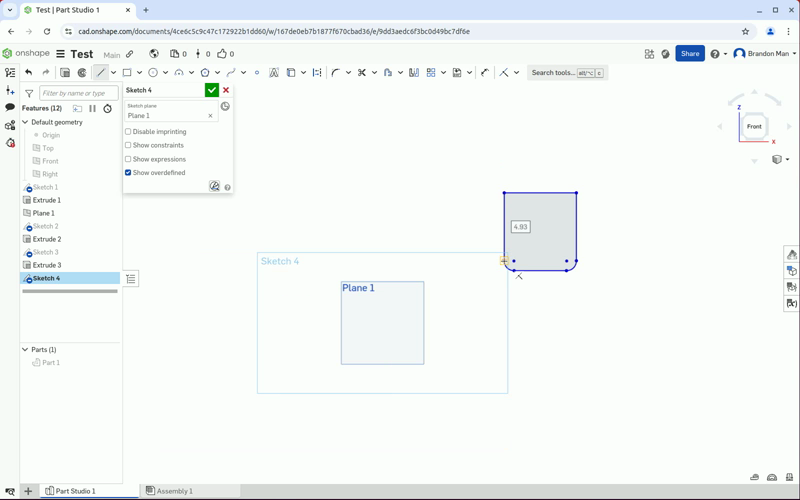
scroll(-6)
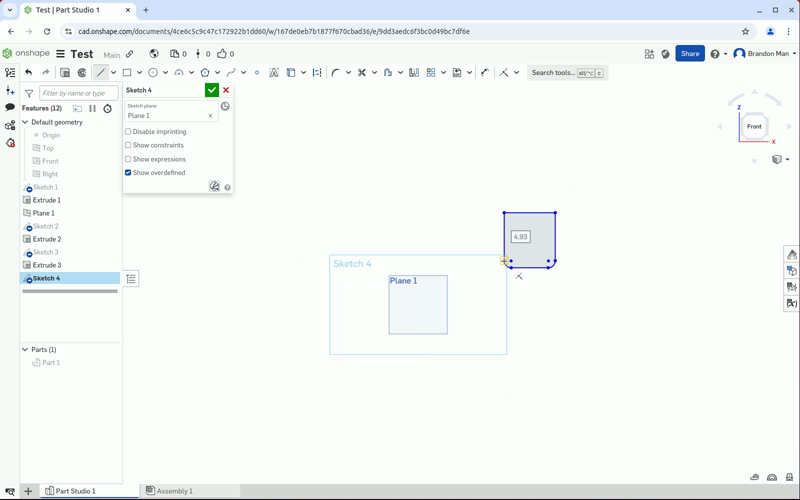
scroll(-6)
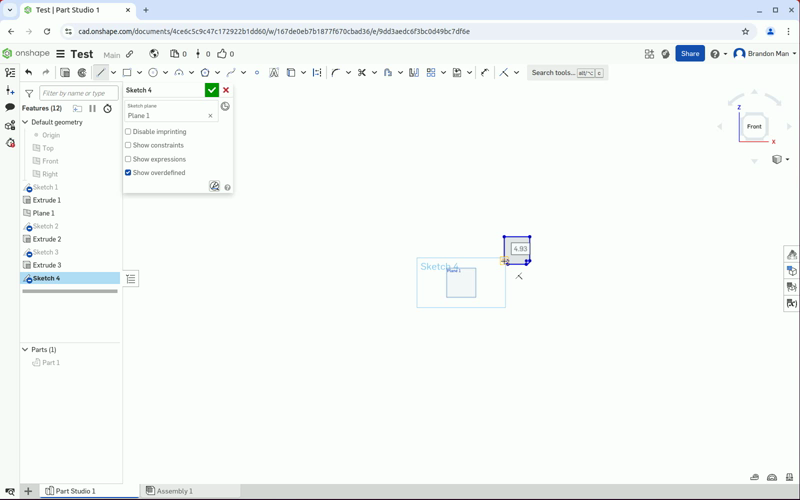
key(esc)
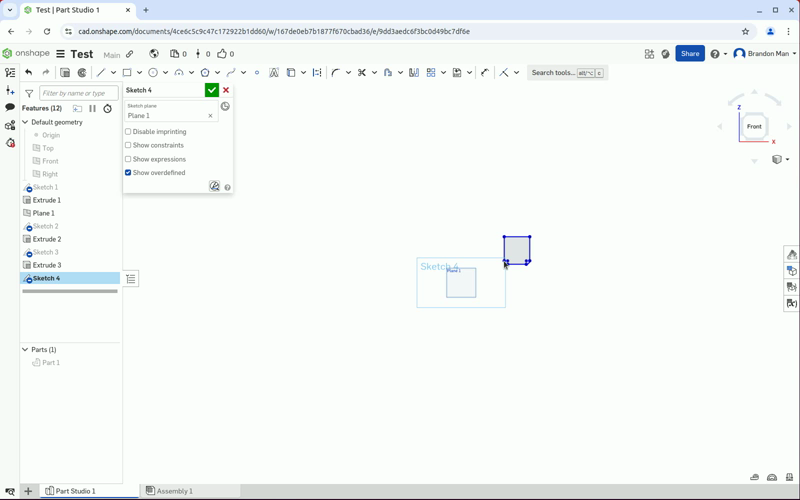
mouse_move(517, 255)
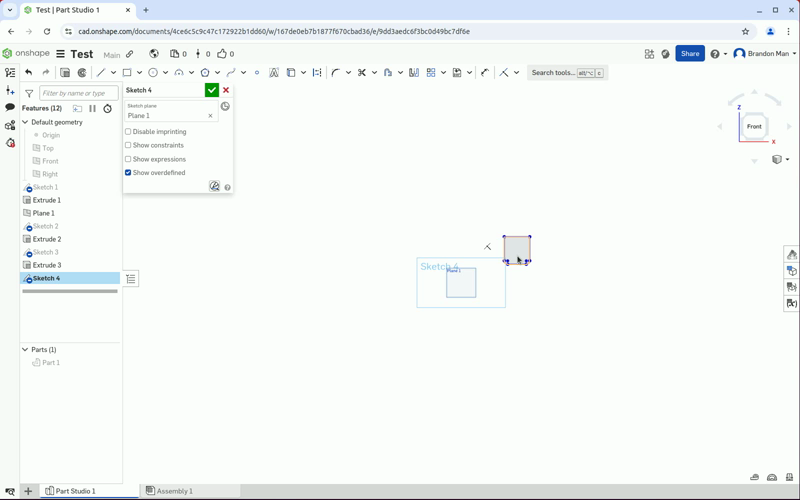
scroll(6)
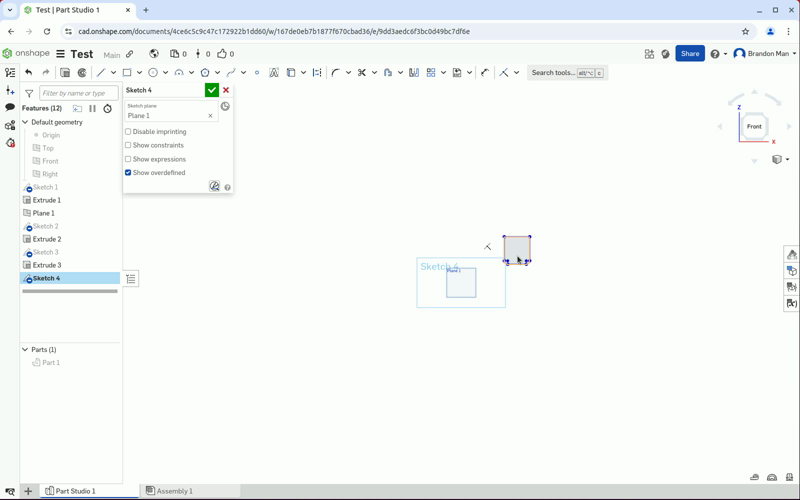
scroll(6)
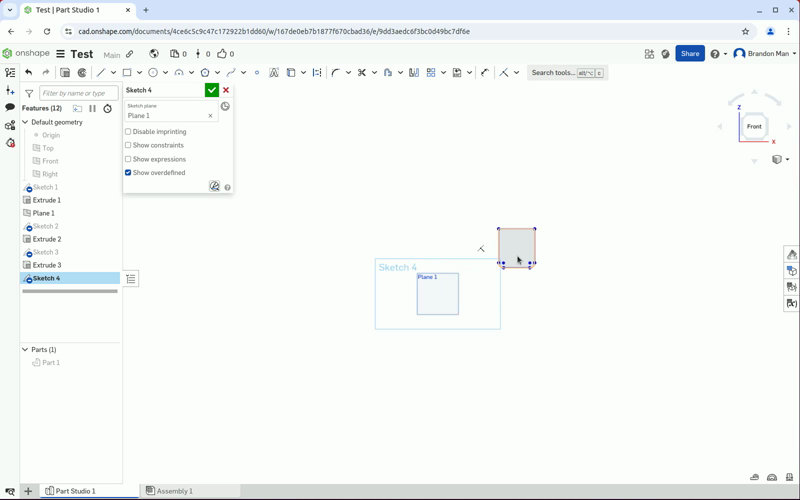
scroll(6)
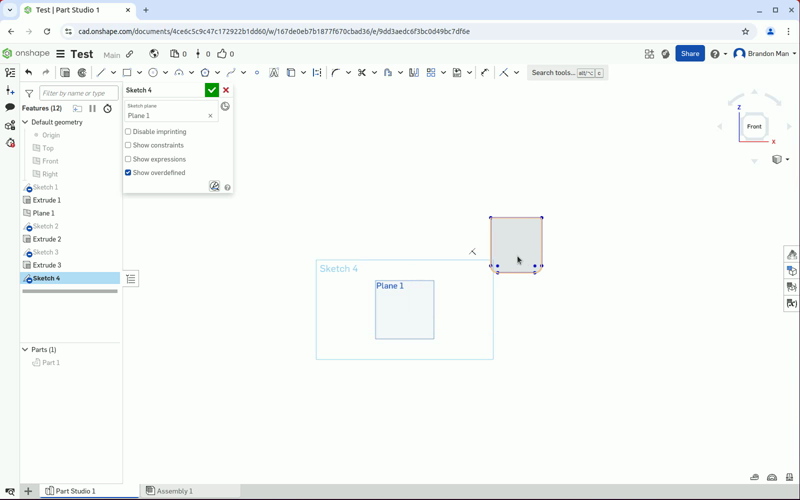
scroll(6)
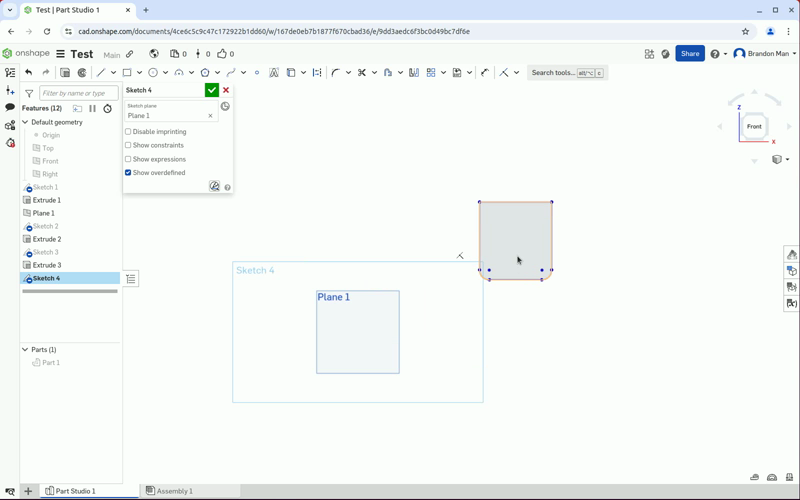
scroll(6)
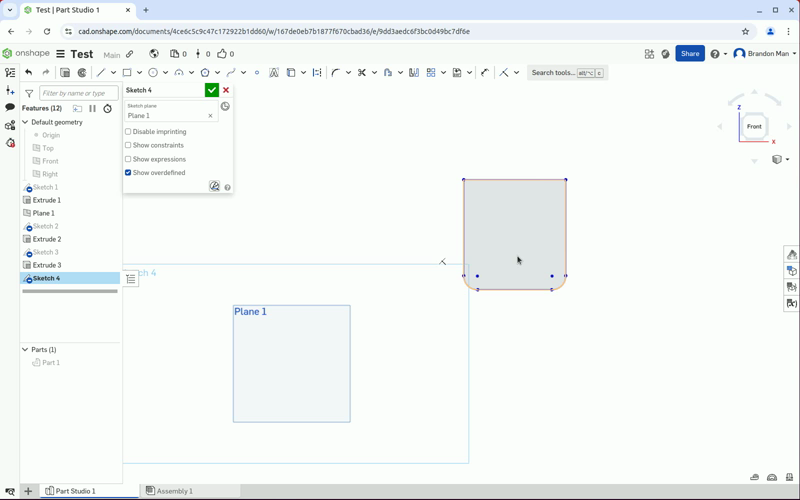
scroll(6)
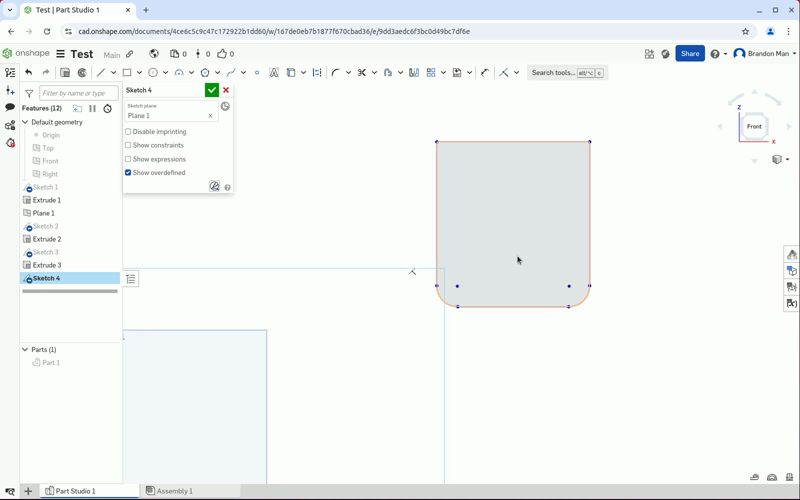
scroll(6)
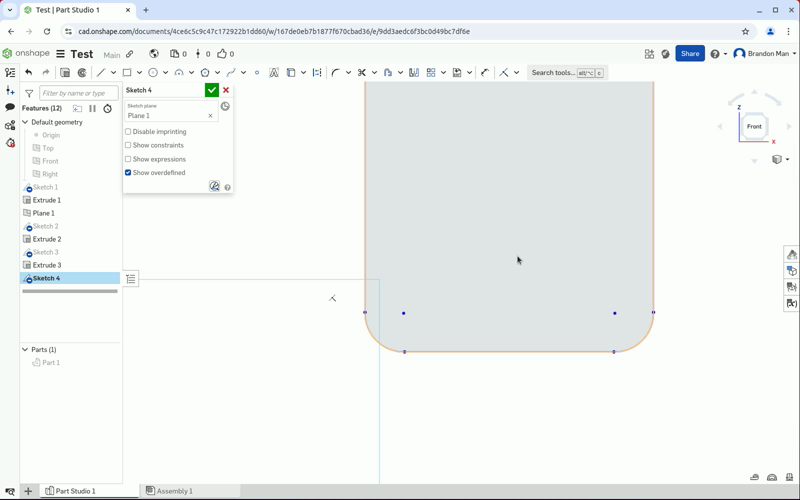
click(517, 255)
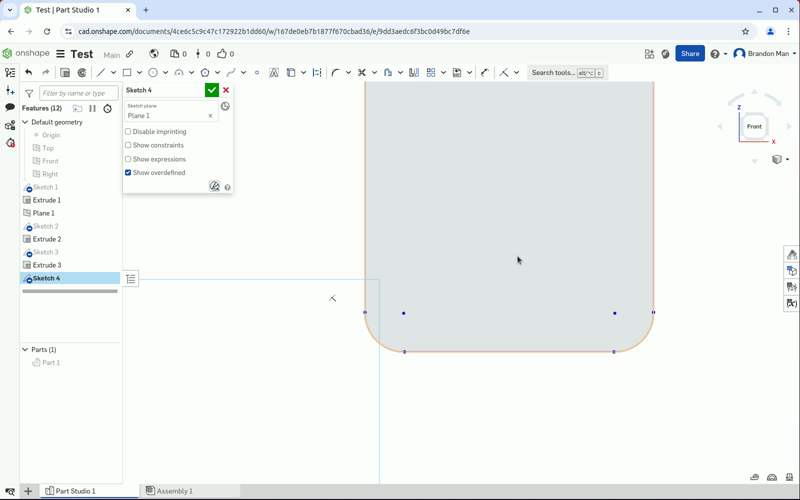
scroll(-6)
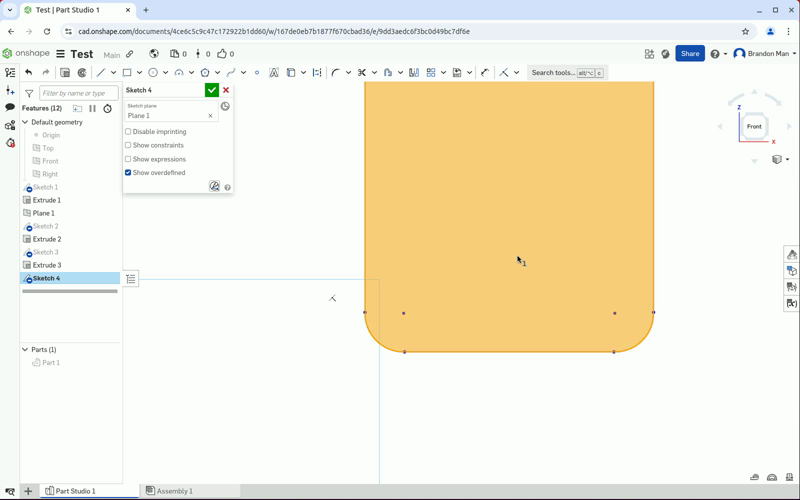
scroll(-6)
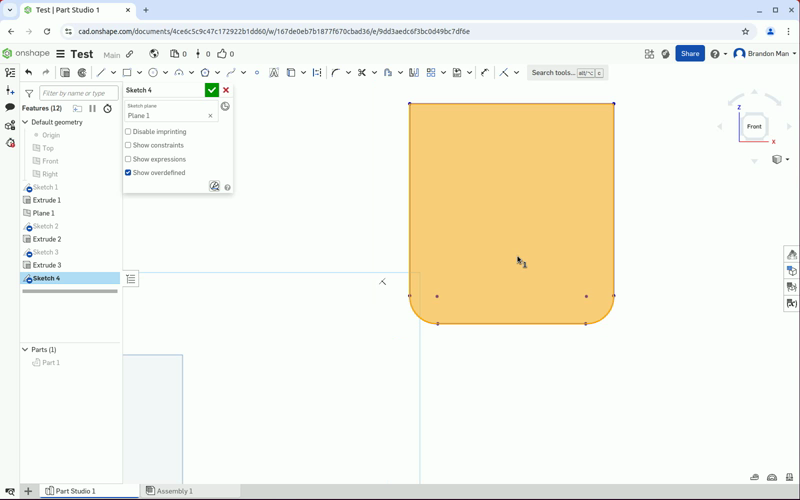
scroll(-6)
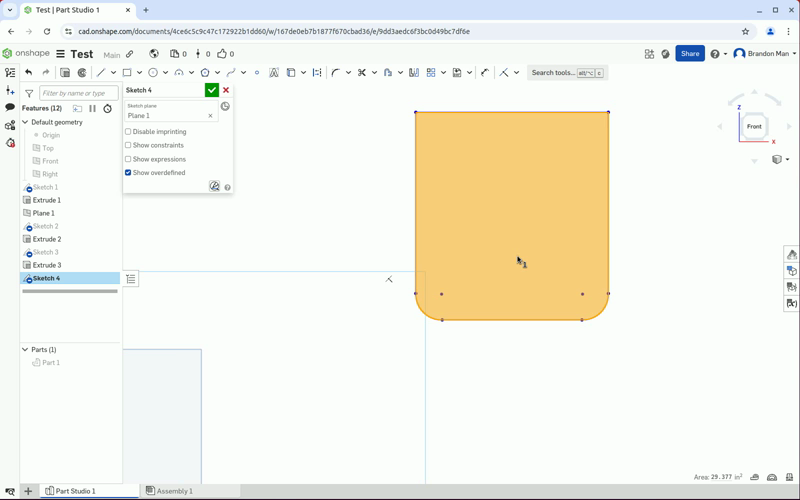
scroll(-6)
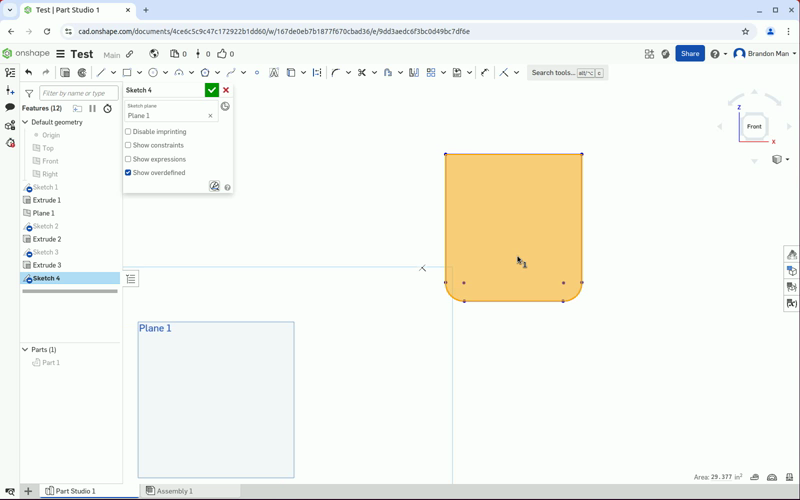
scroll(-6)
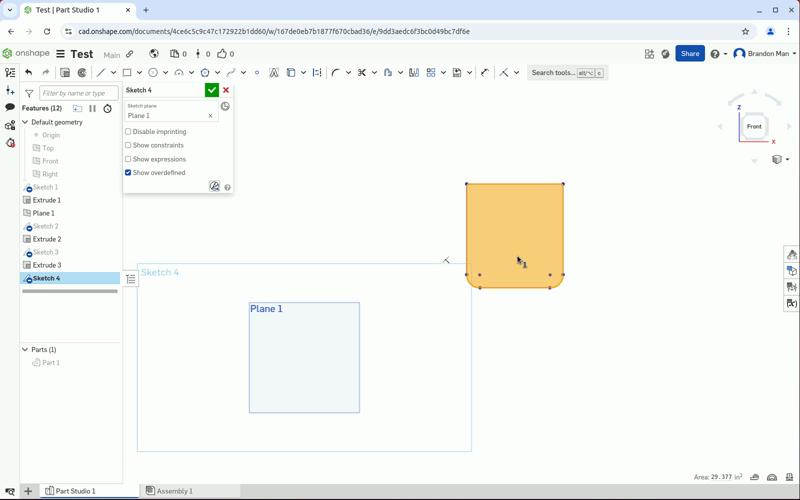
scroll(-6)
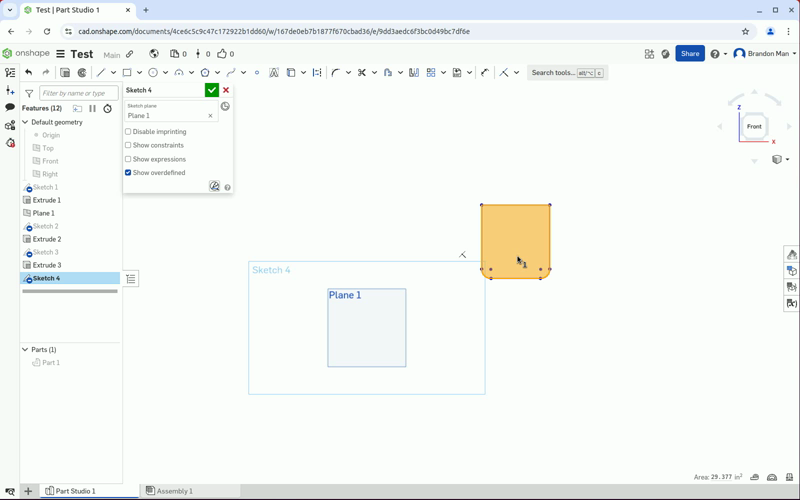
scroll(-6)
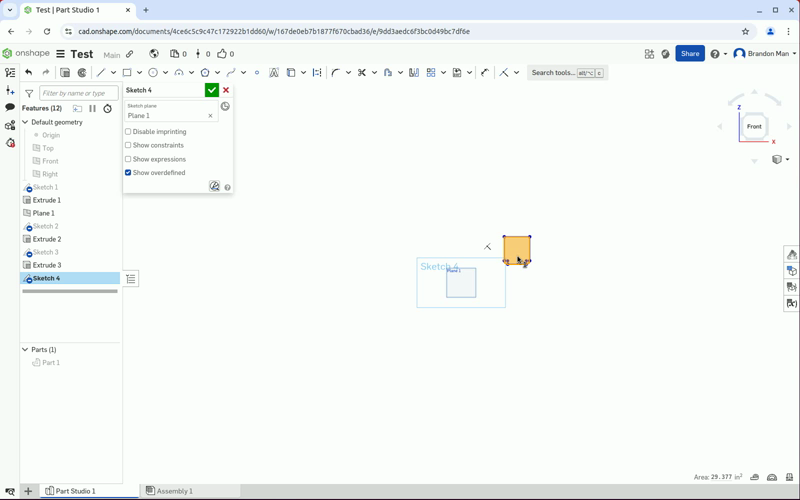
mouse_move(73, 352)
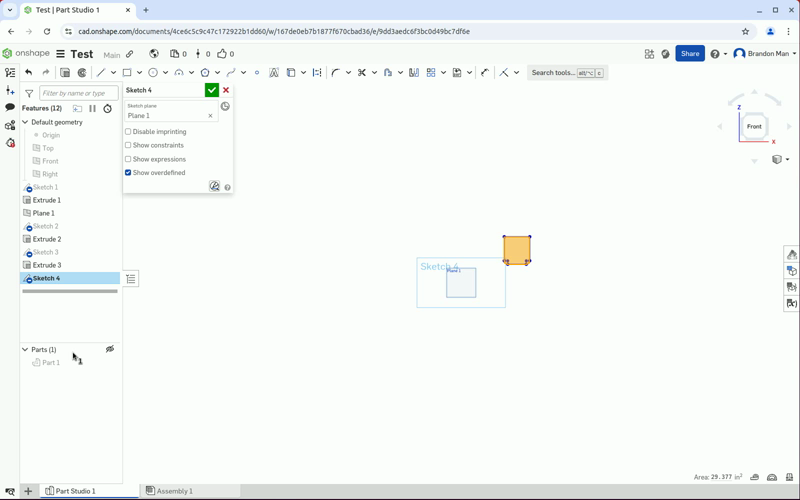
key(shift+y)
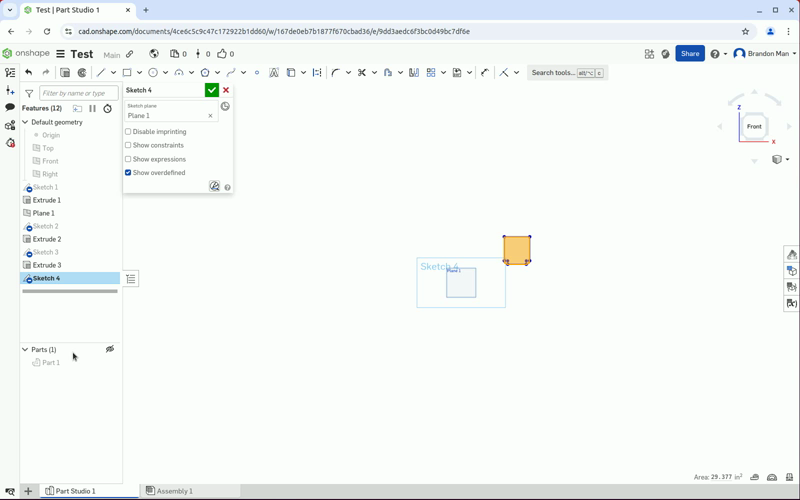
key(shift+e)
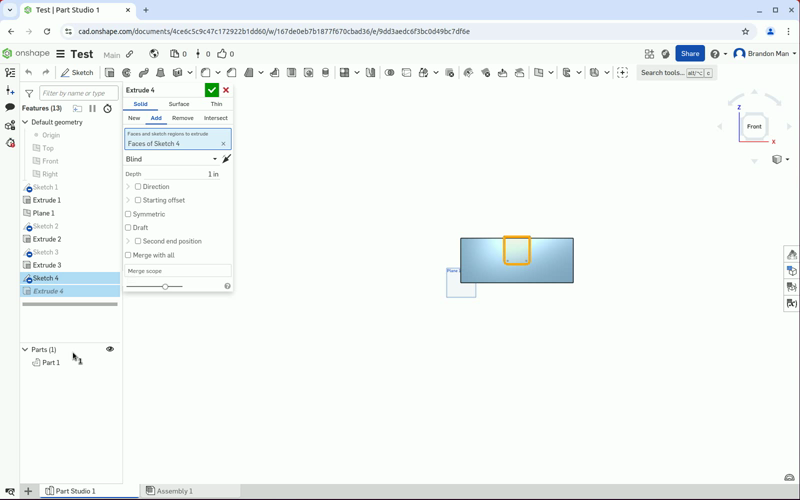
mouse_move(143, 106)
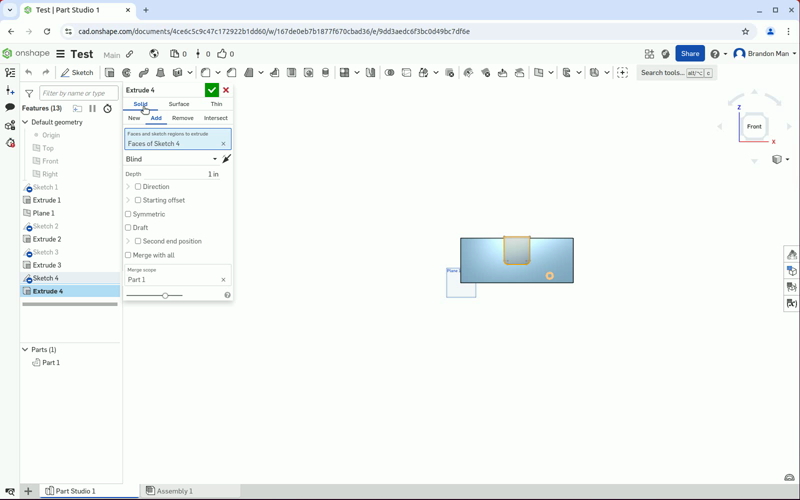
click(143, 106)
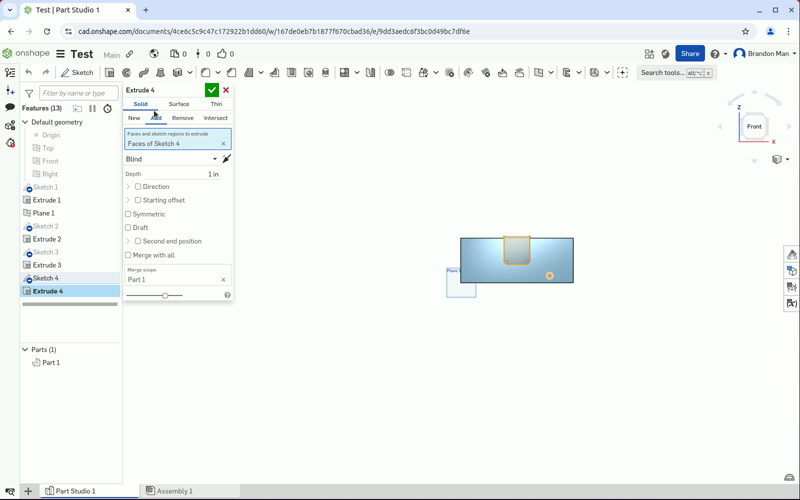
mouse_move(186, 120)
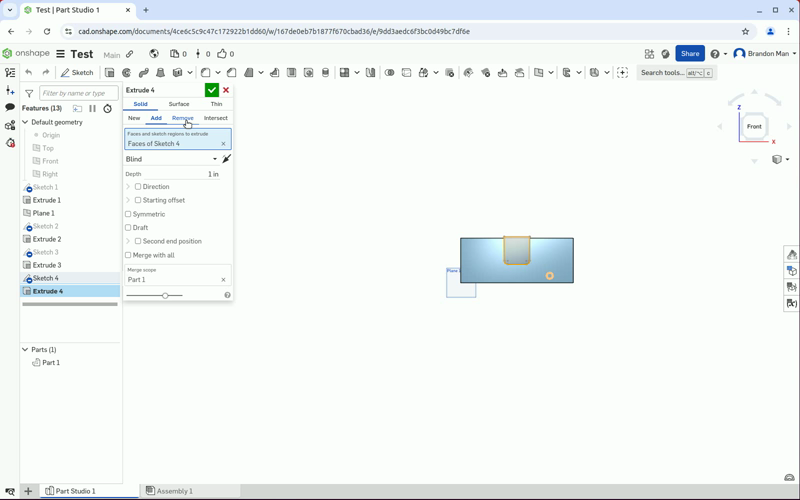
click(186, 120)
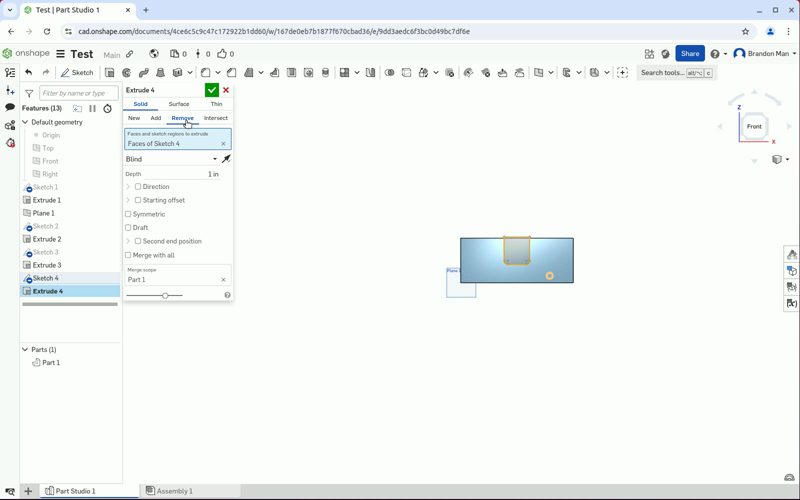
key(tab, 4)
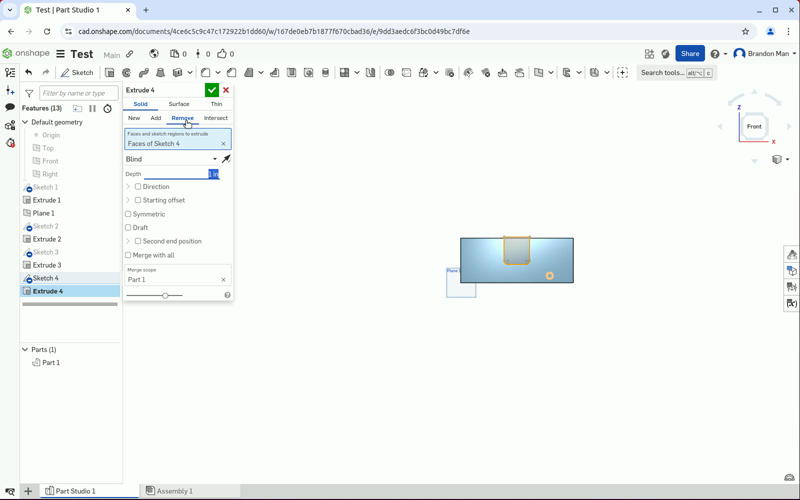
text(2.407)
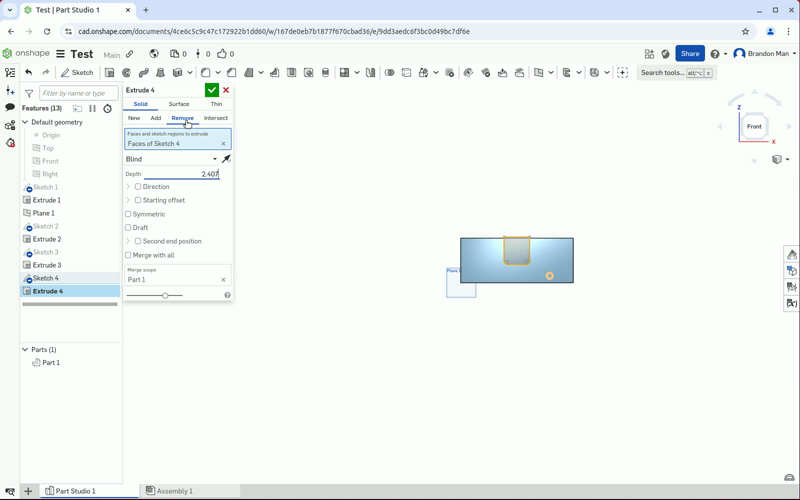
key(tab, 6)
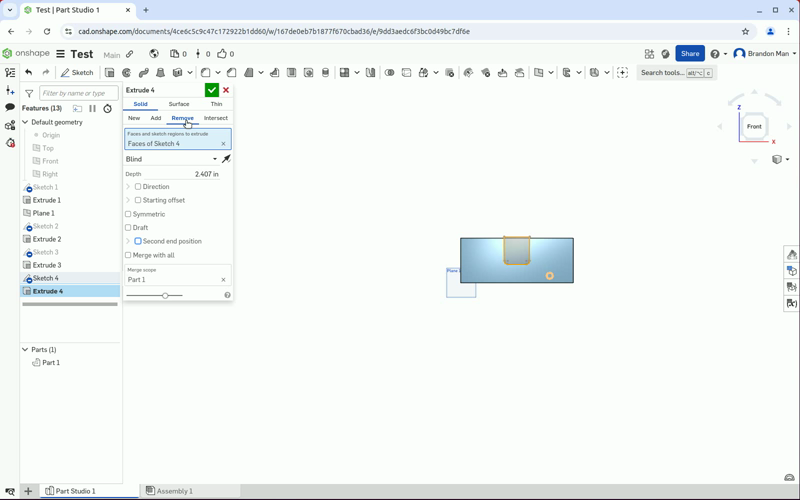
key(space)
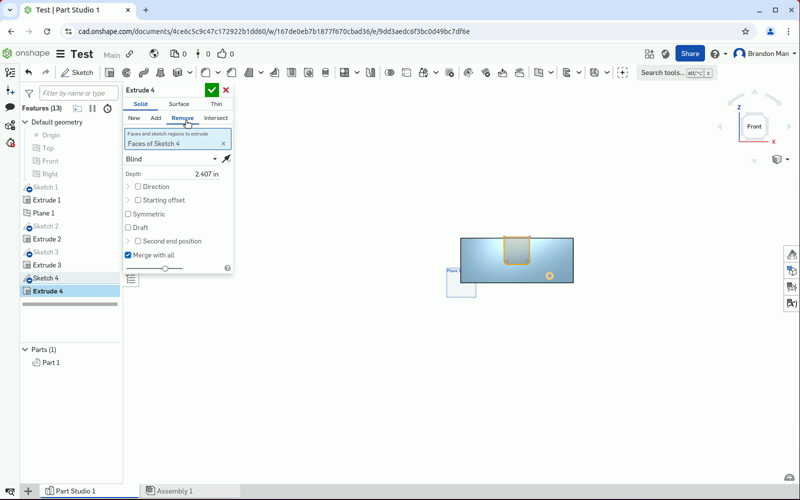
key(enter)
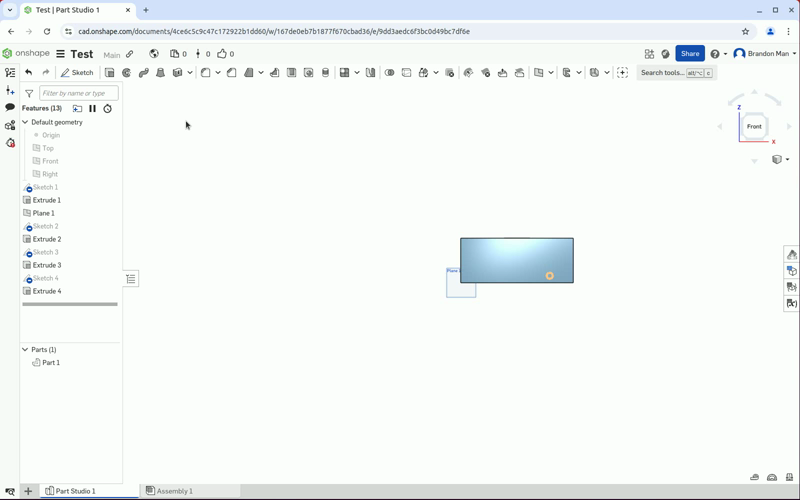
key(shift+h)
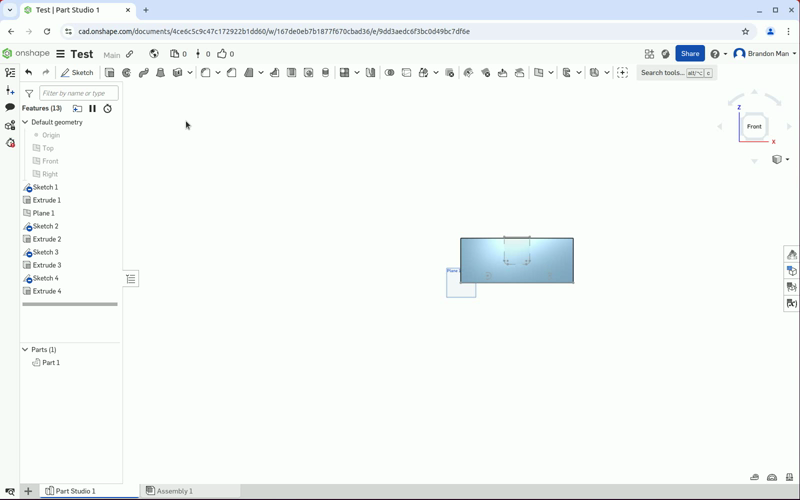
key(shift+h)
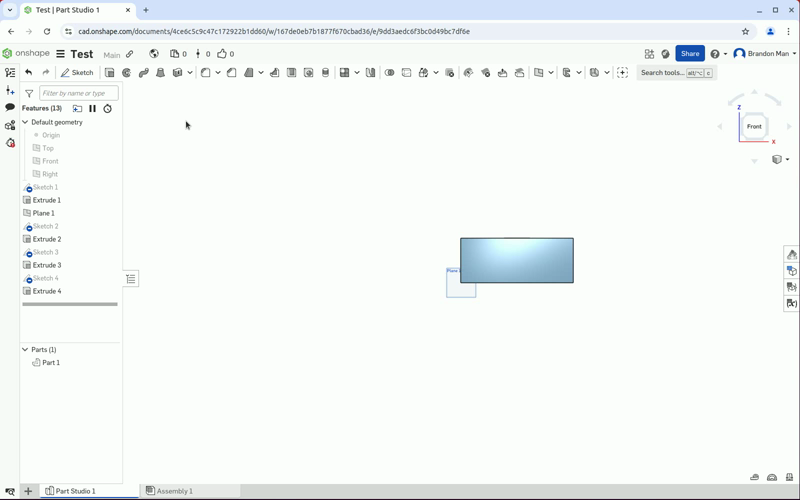
mouse_move(73, 189)
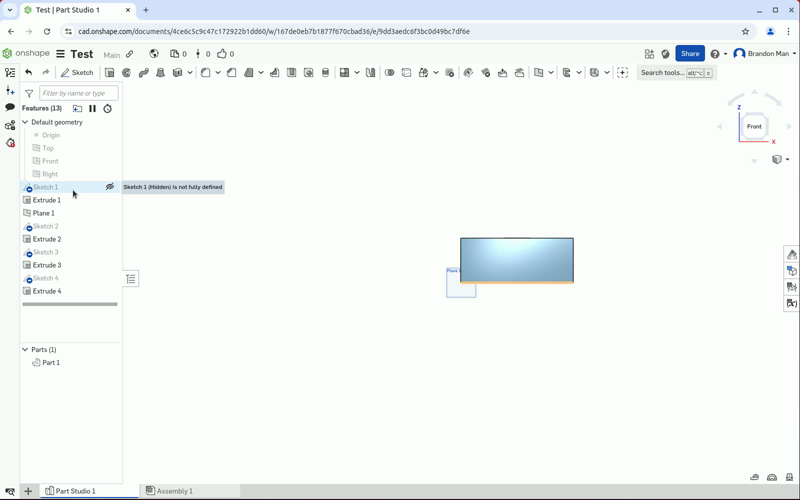
click(73, 189)
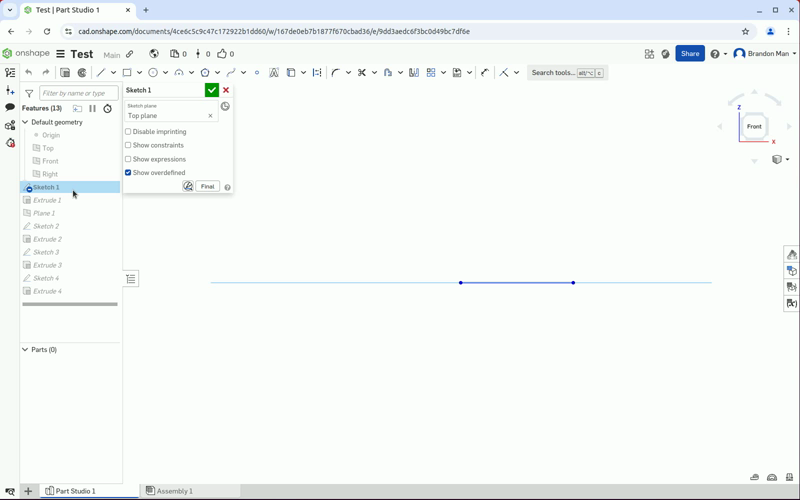
mouse_move(229, 92)
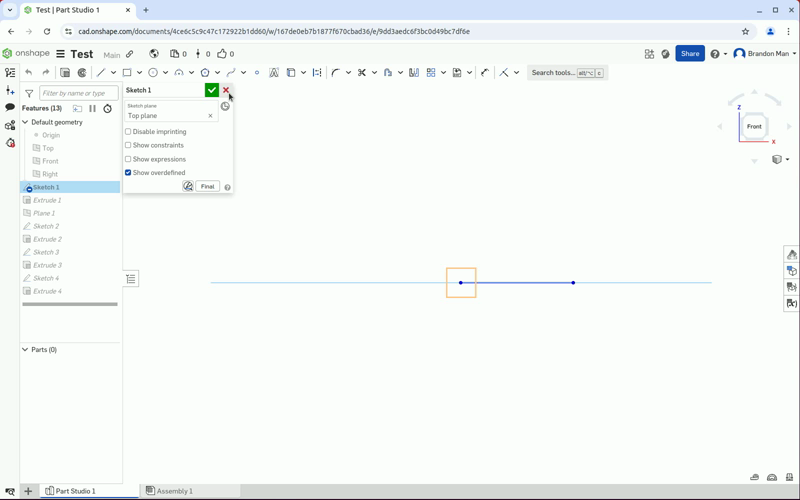
click(229, 92)
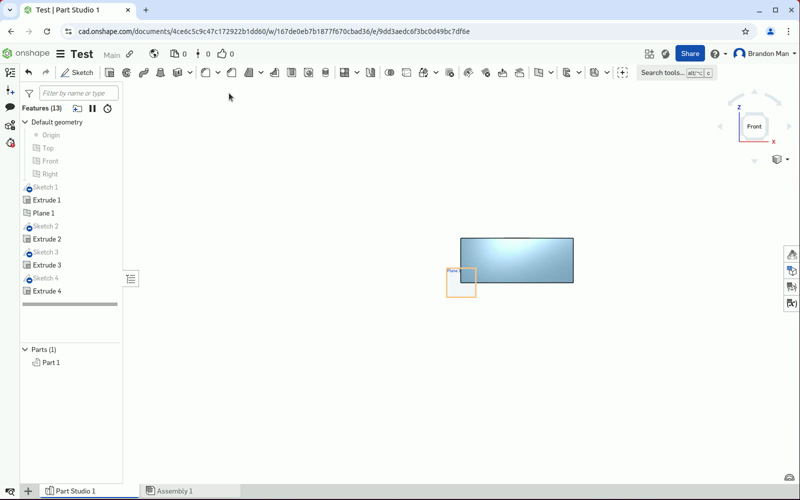
mouse_move(541, 75)
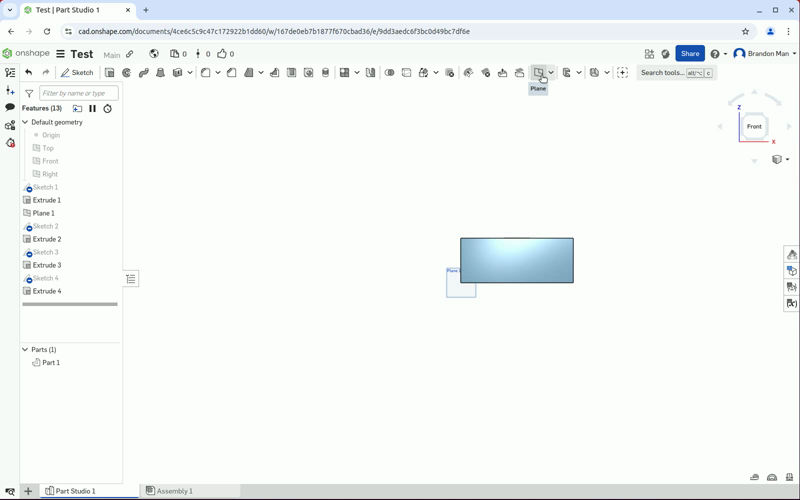
click(541, 75)
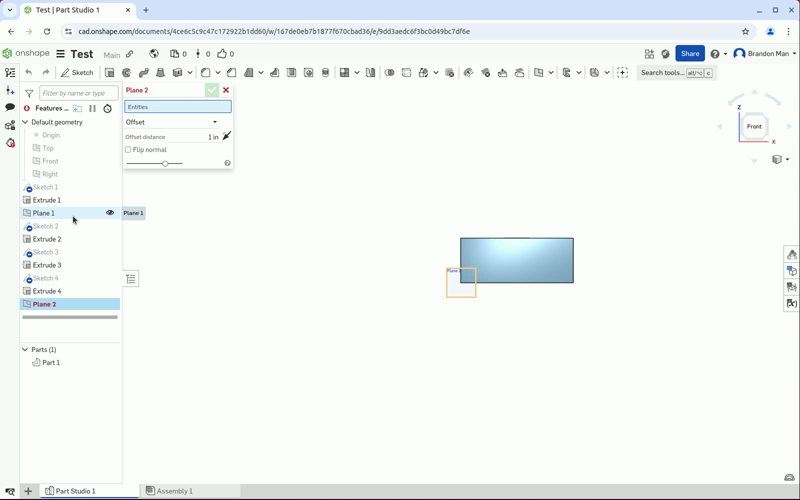
scroll(3)
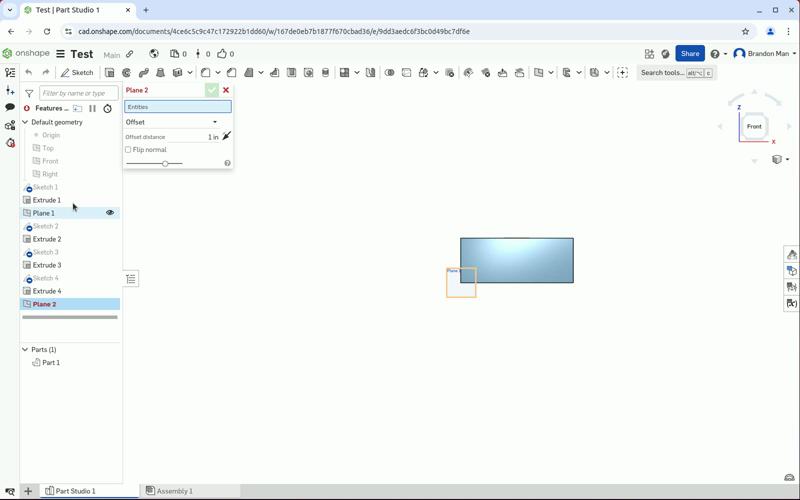
mouse_move(73, 163)
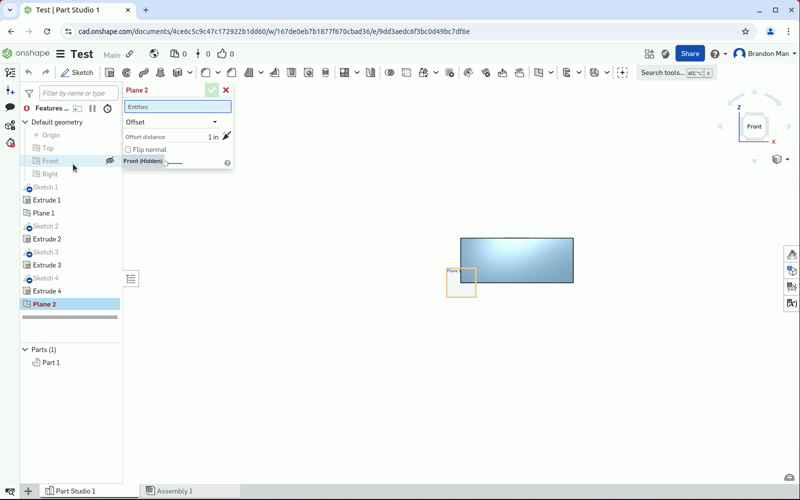
click(73, 163)
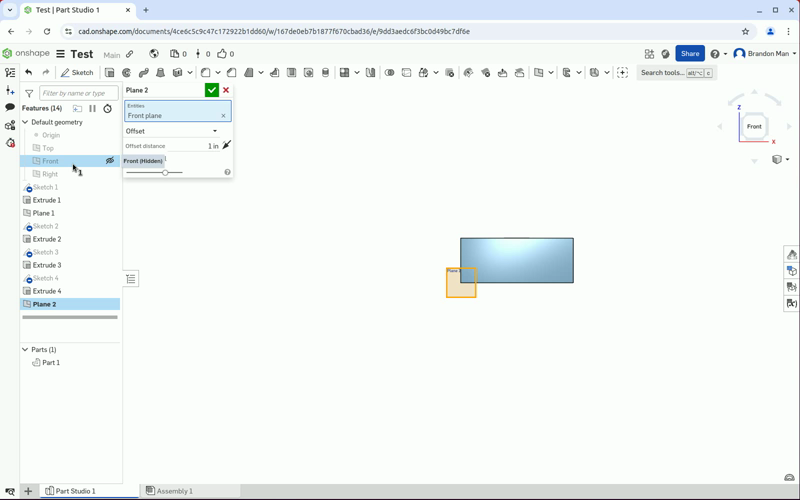
key(tab, 2)
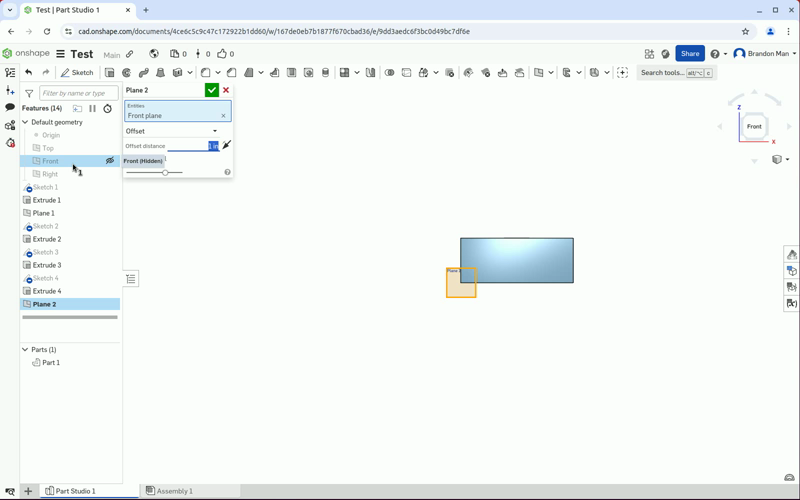
text(0.493)
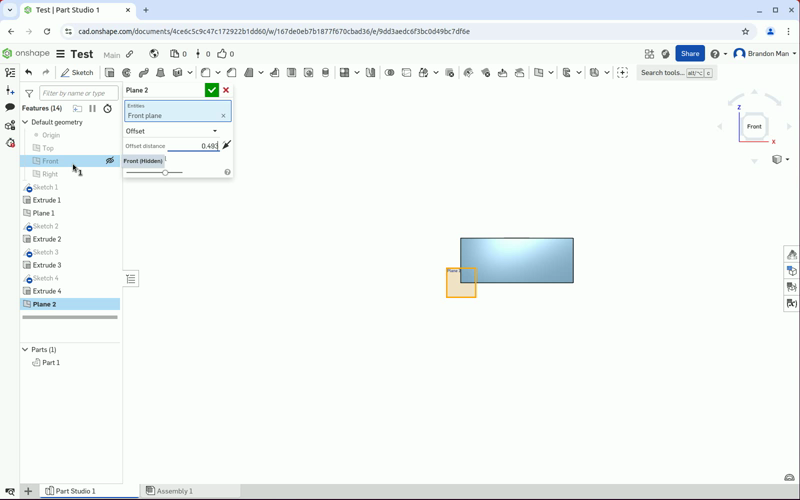
key(enter, 2)
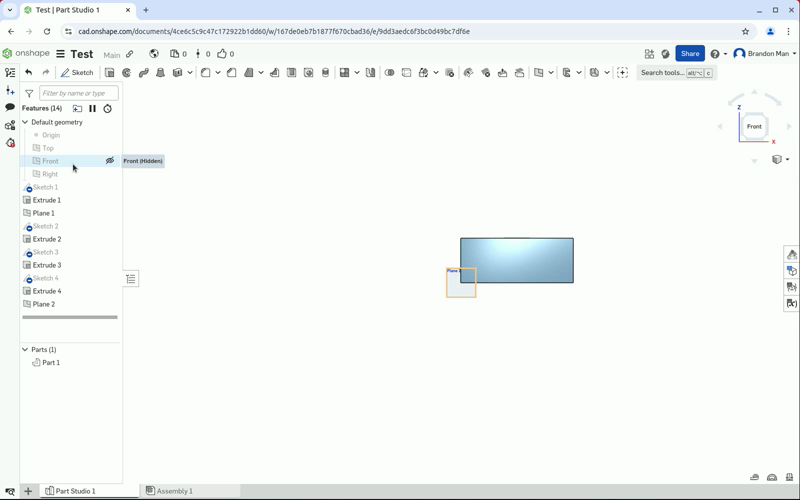
key(shift+s)
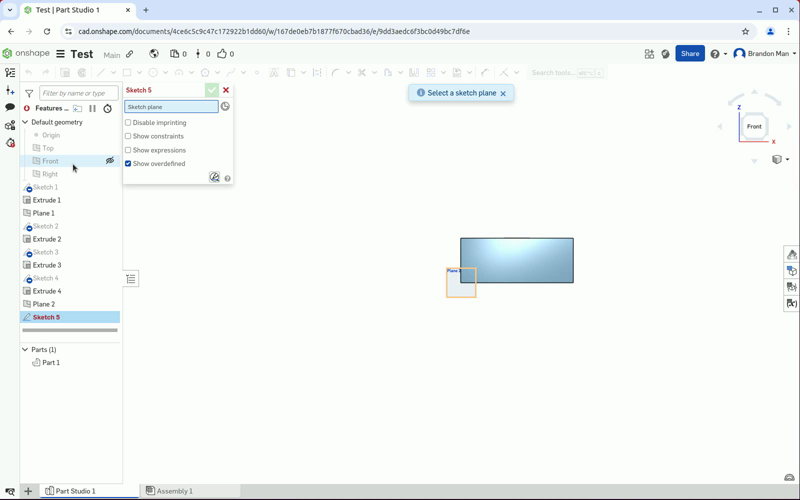
mouse_move(73, 306)
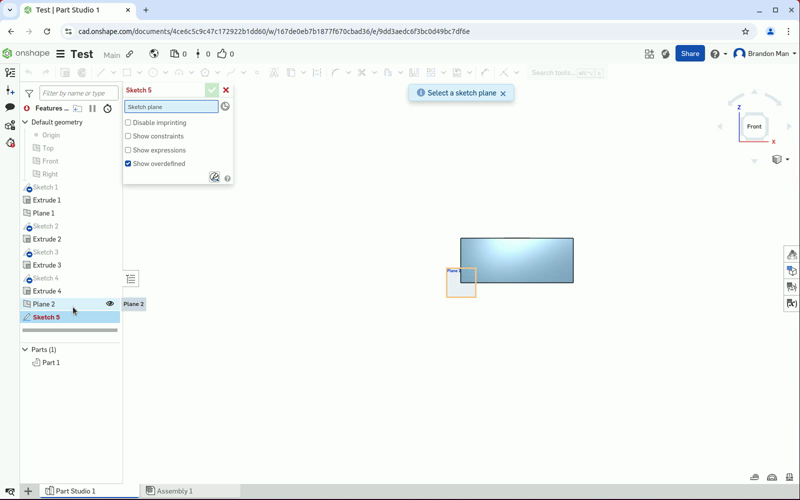
click(73, 306)
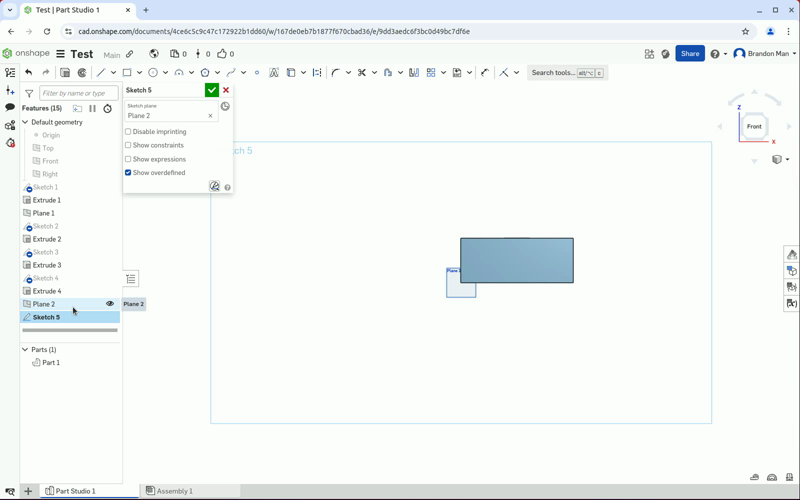
mouse_move(73, 352)
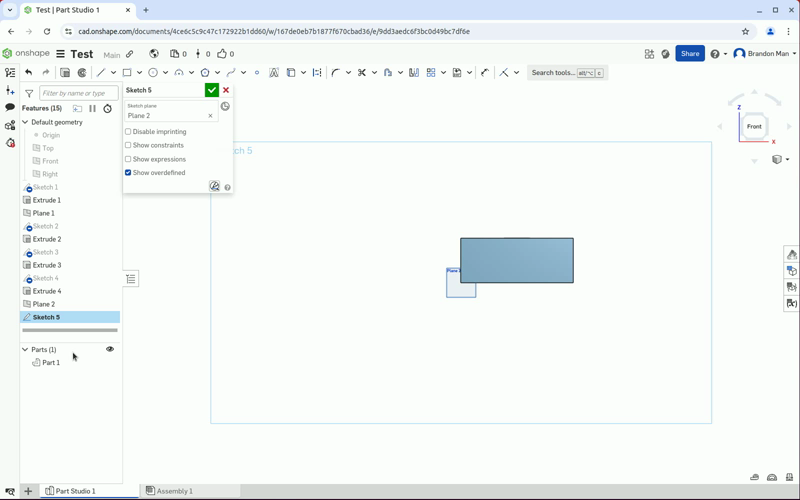
key(y)
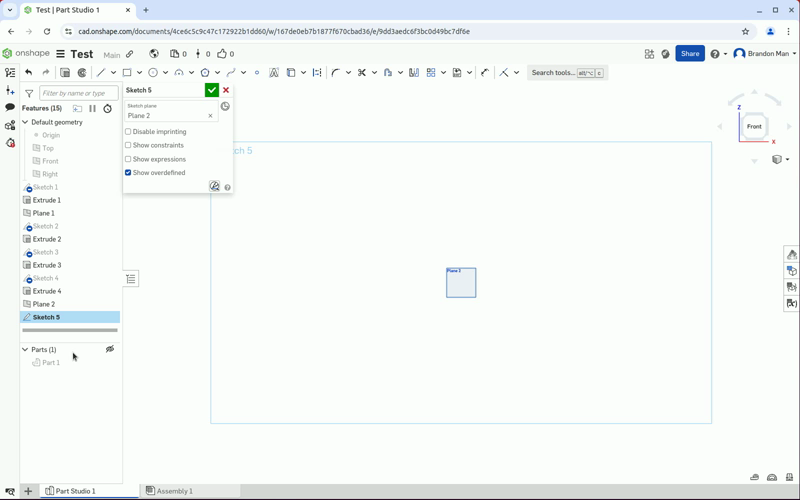
key(a)
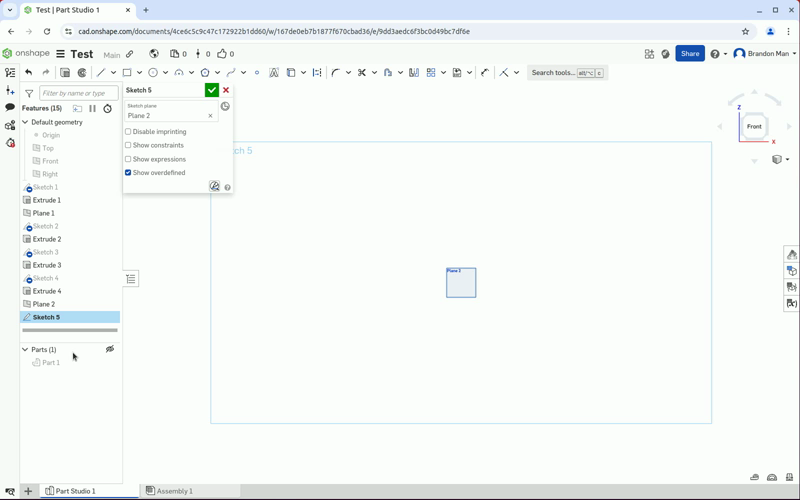
key_down(shift)
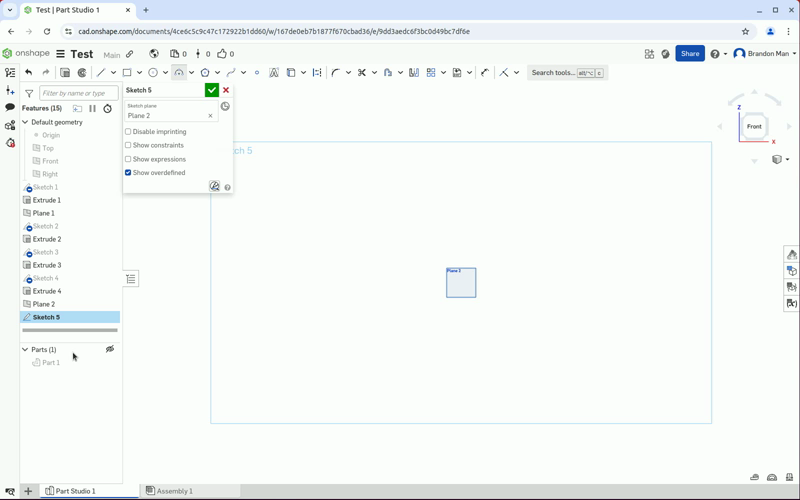
mouse_move(507, 258)
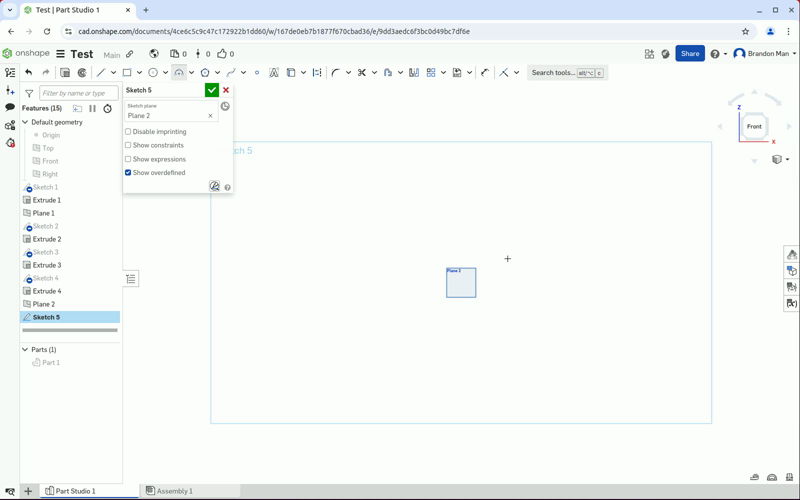
click(507, 258)
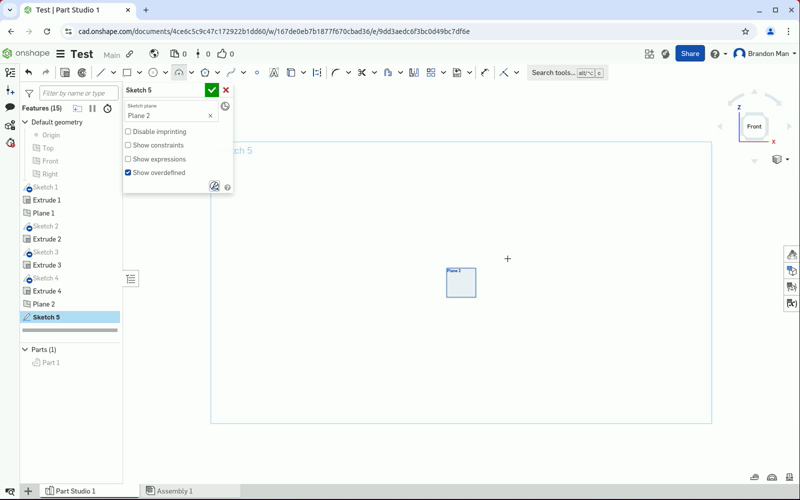
key_up(shift)
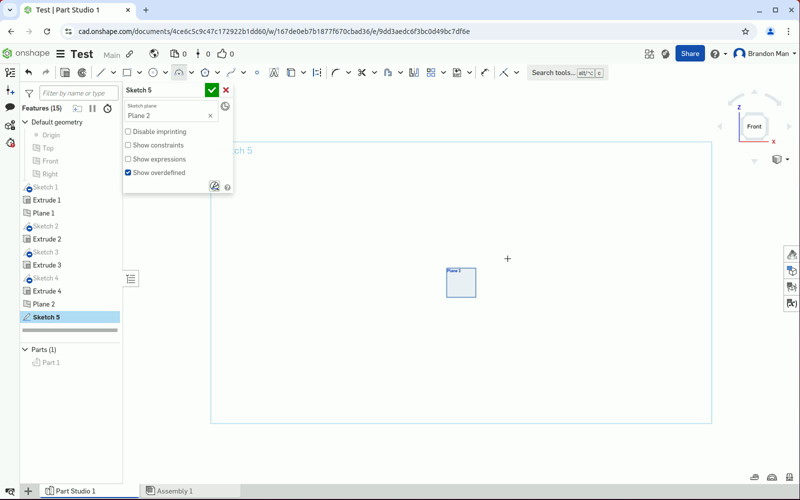
key_down(shift)
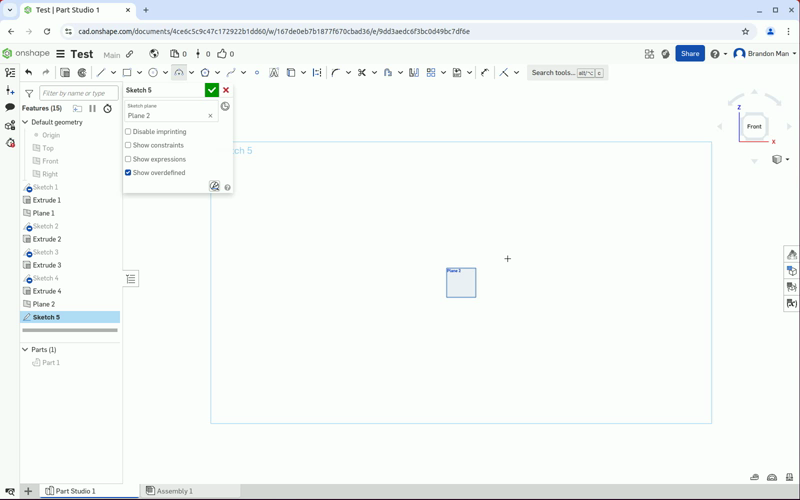
mouse_move(511, 261)
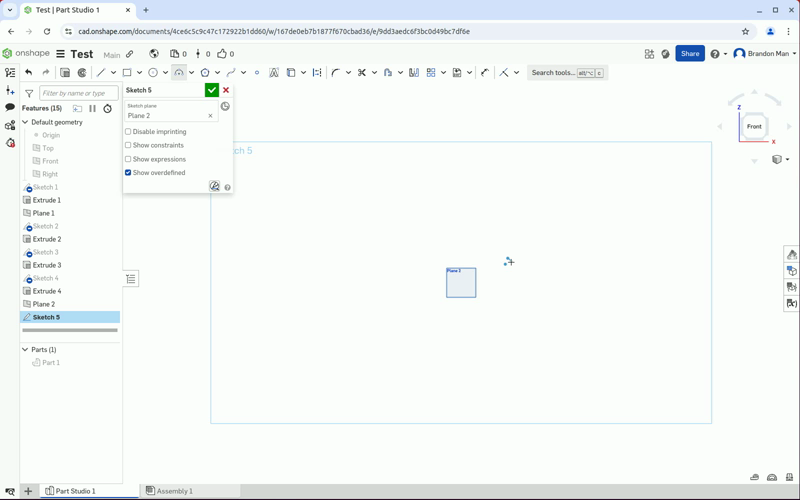
scroll(6)
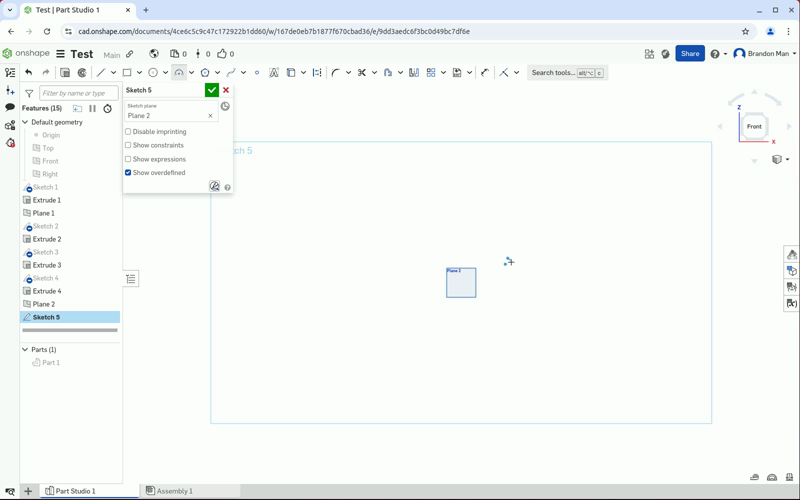
scroll(6)
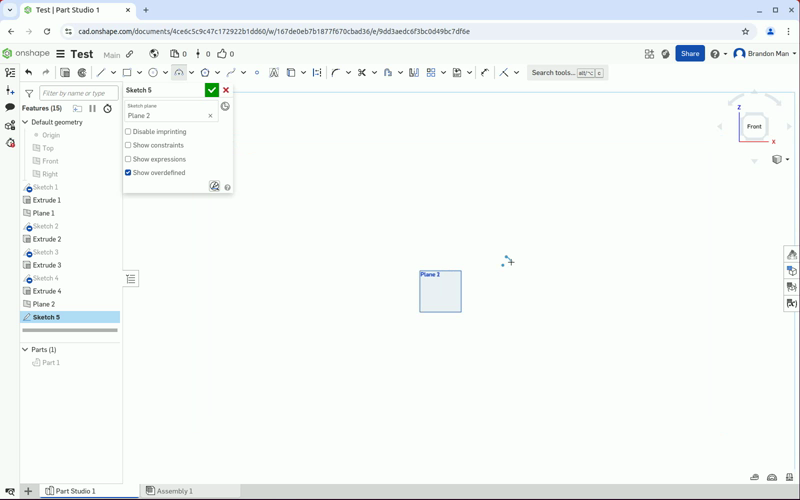
scroll(6)
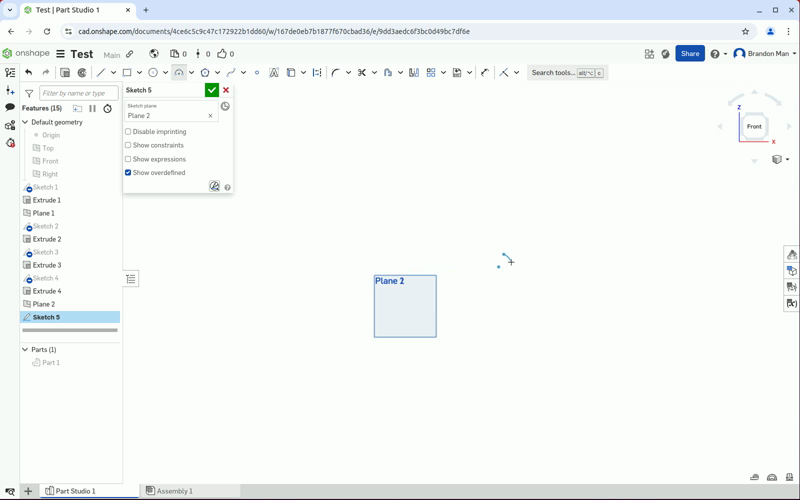
scroll(6)
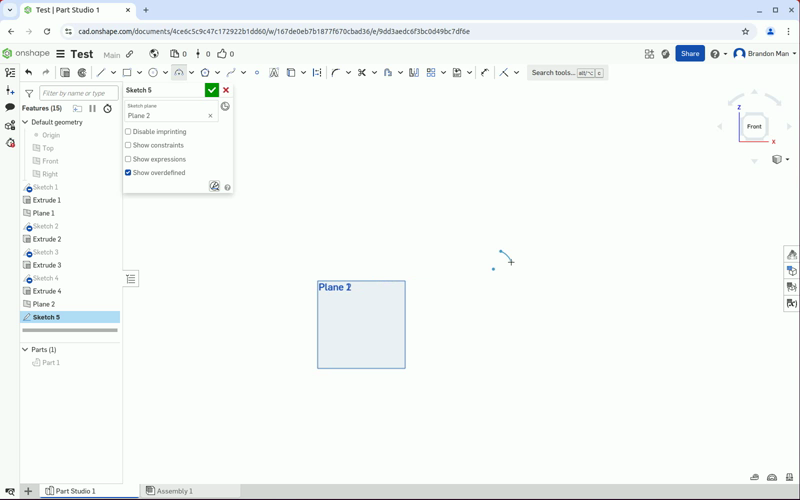
scroll(6)
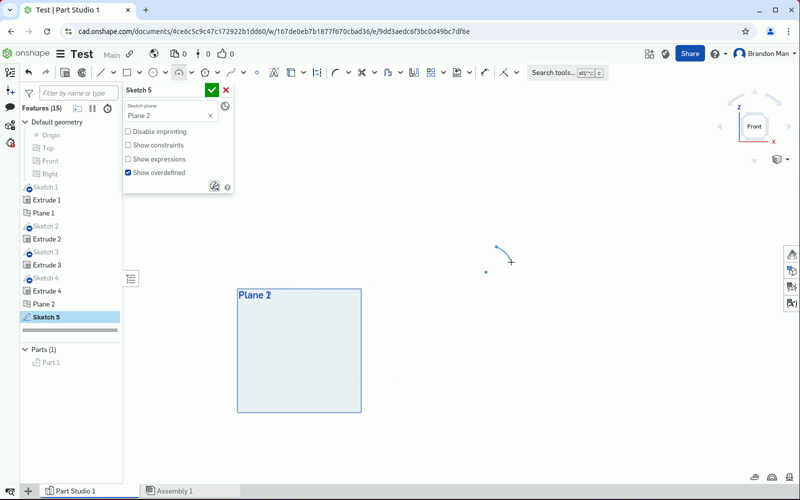
scroll(6)
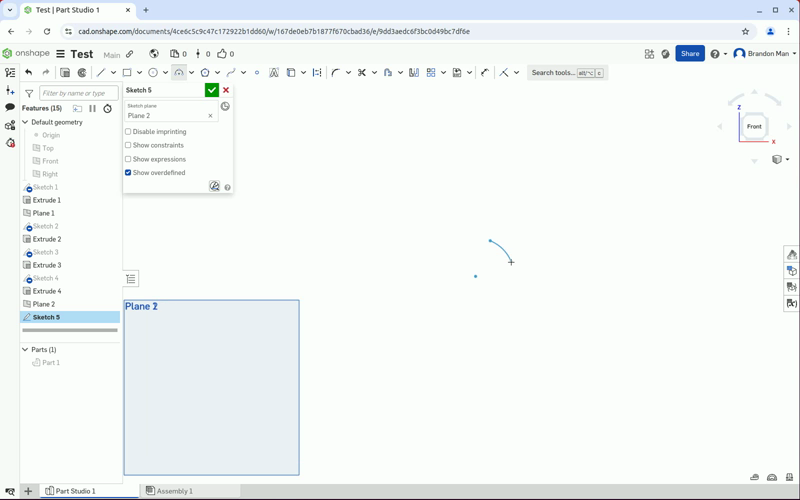
scroll(6)
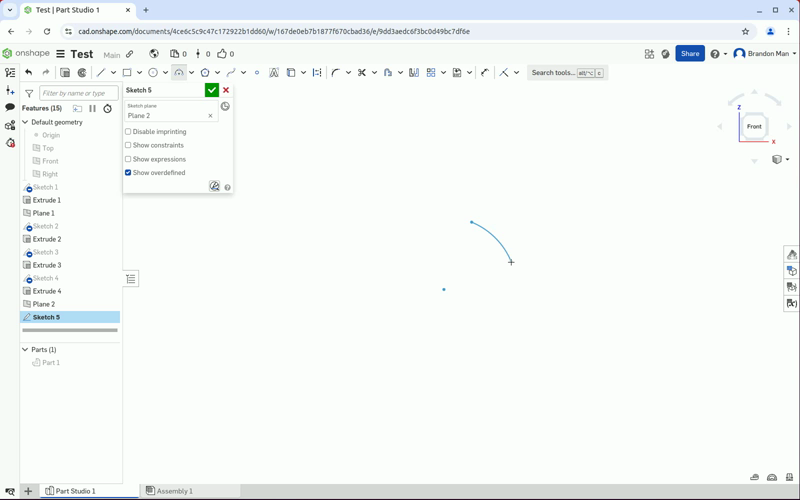
click(511, 261)
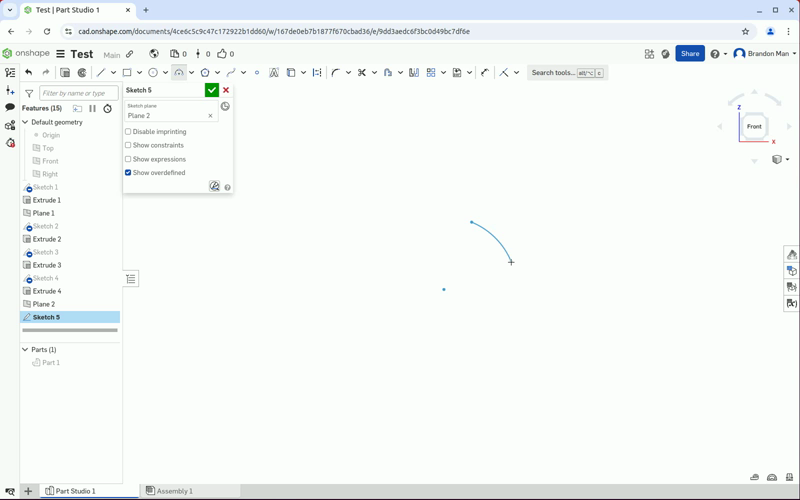
scroll(-6)
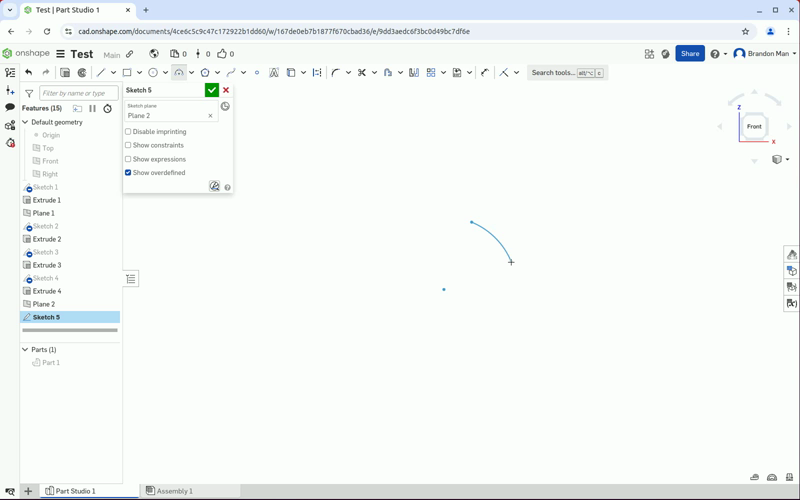
scroll(-6)
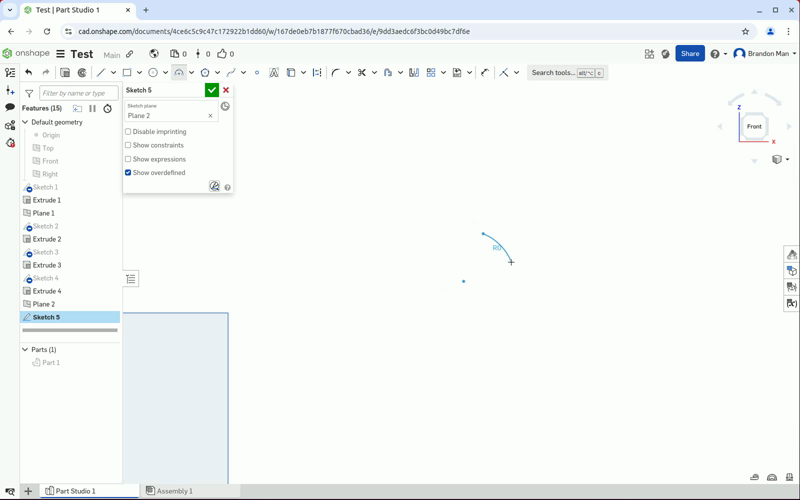
scroll(-6)
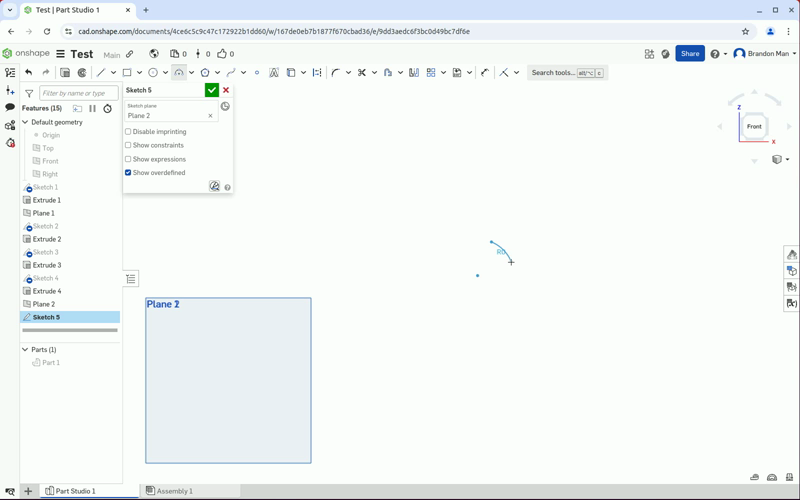
scroll(-6)
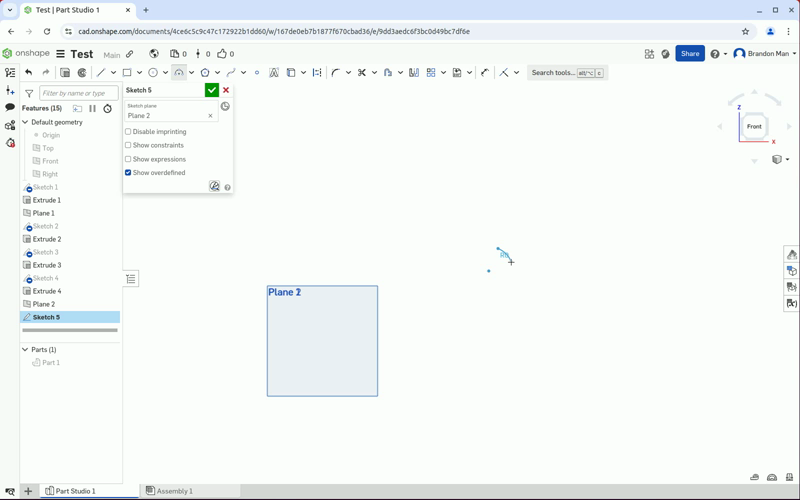
scroll(-6)
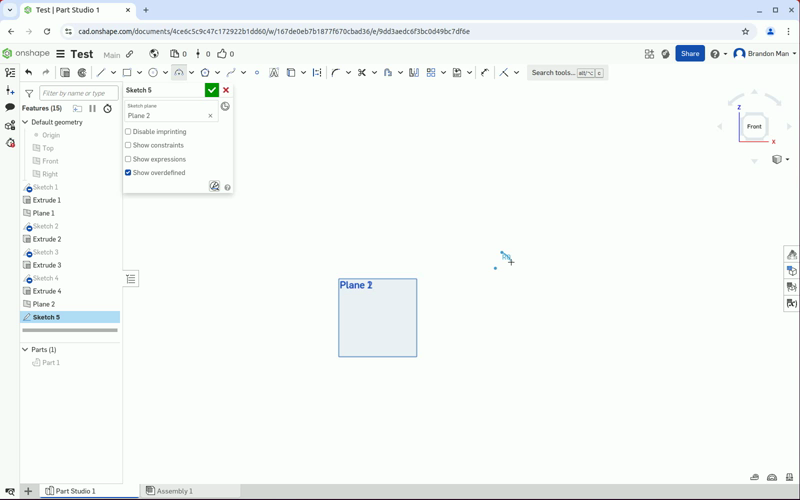
scroll(-6)
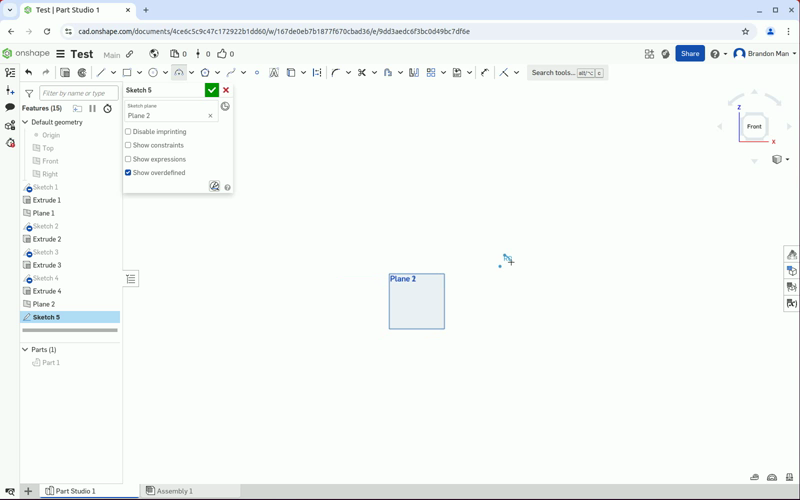
scroll(-6)
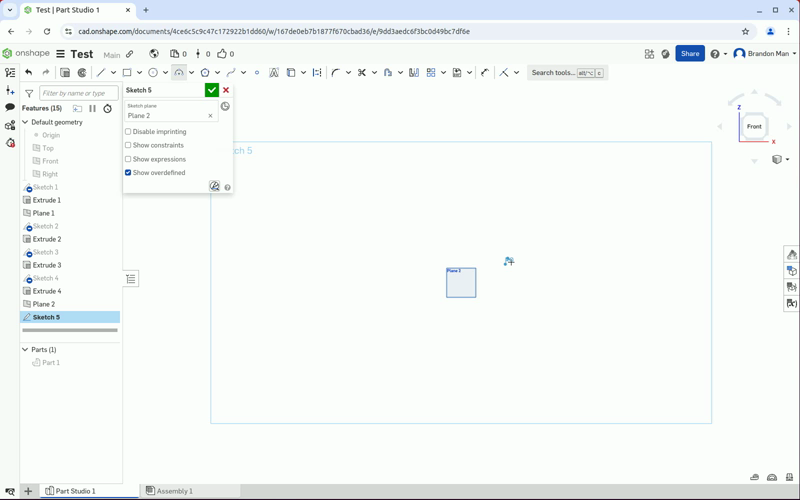
mouse_move(508, 260)
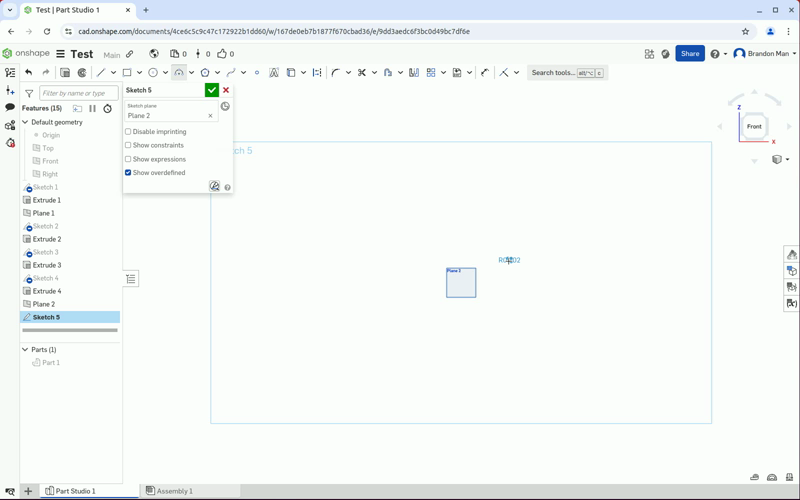
scroll(6)
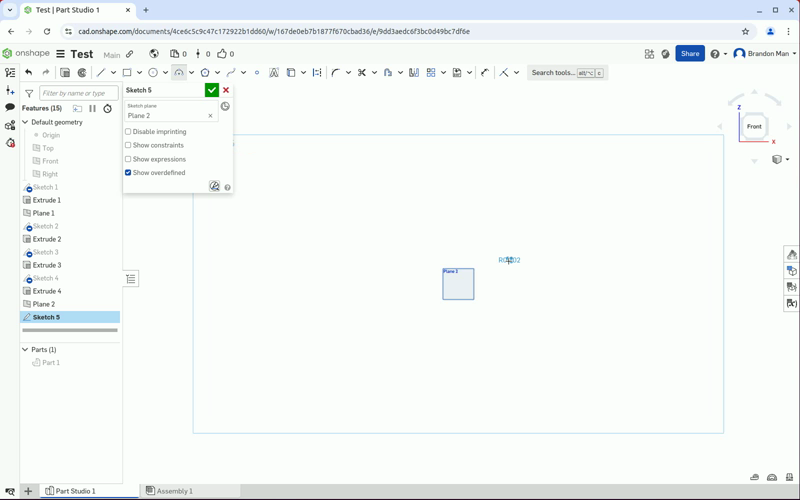
scroll(6)
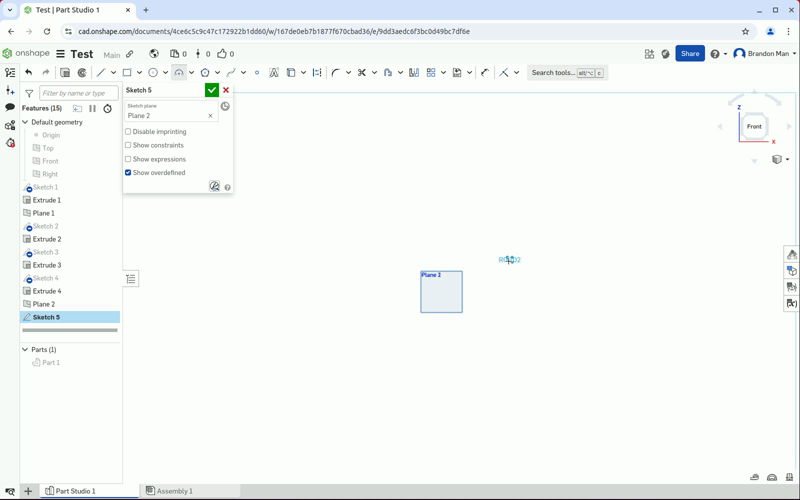
scroll(6)
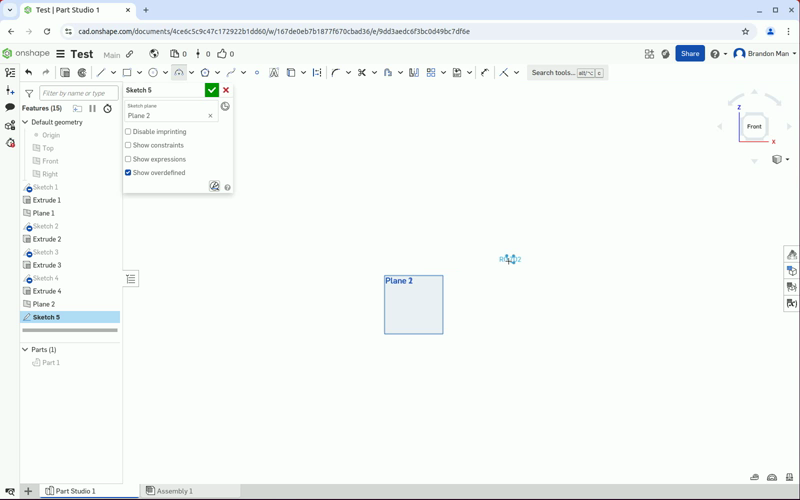
scroll(6)
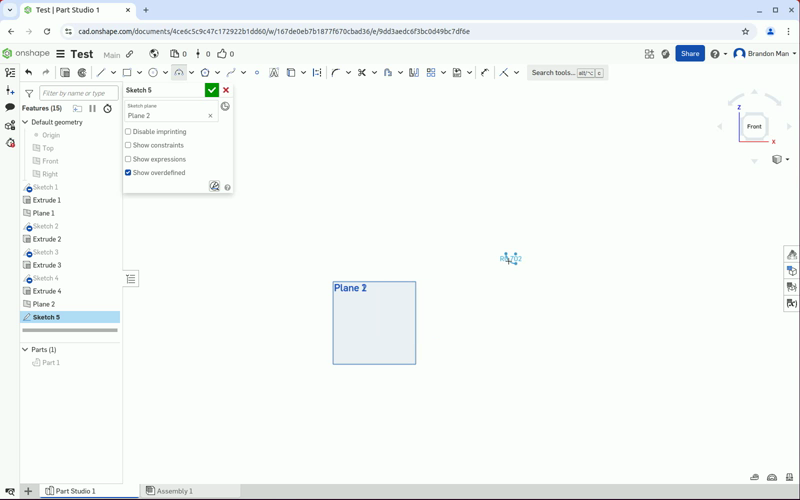
scroll(6)
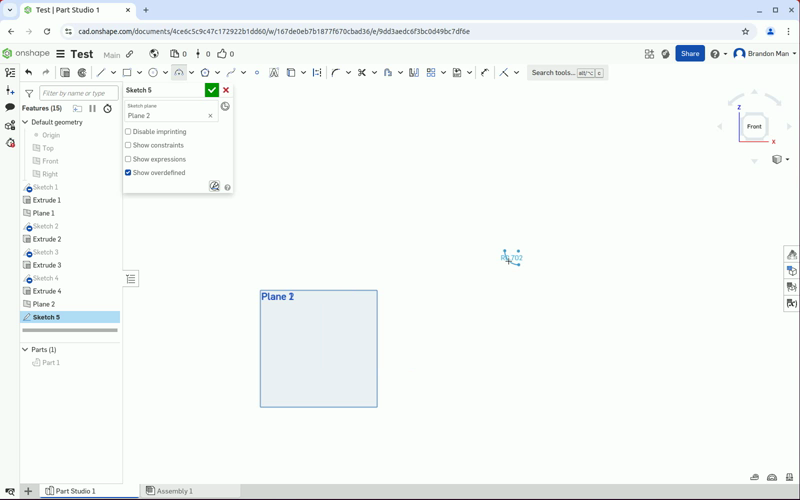
scroll(6)
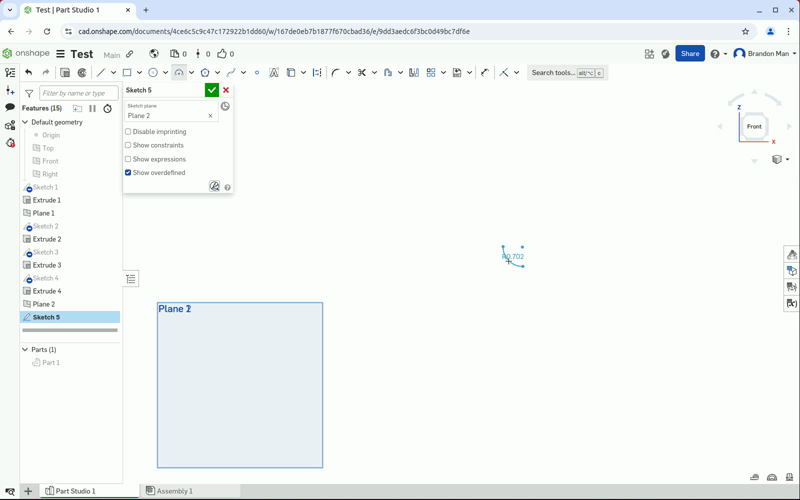
scroll(6)
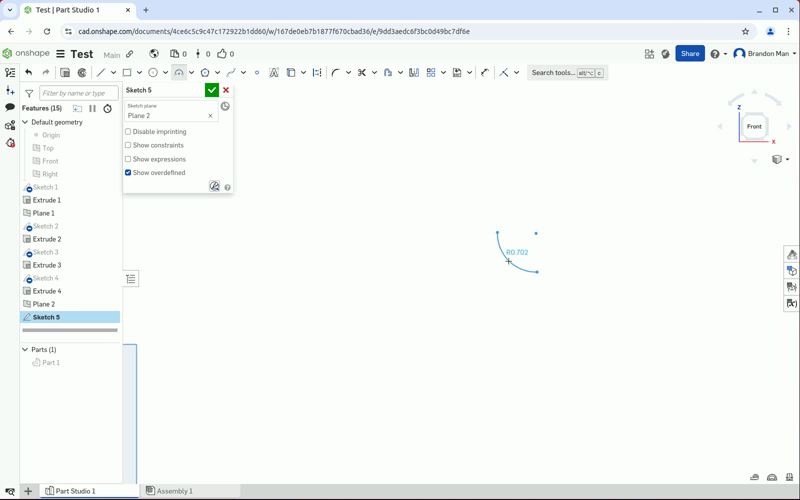
click(508, 260)
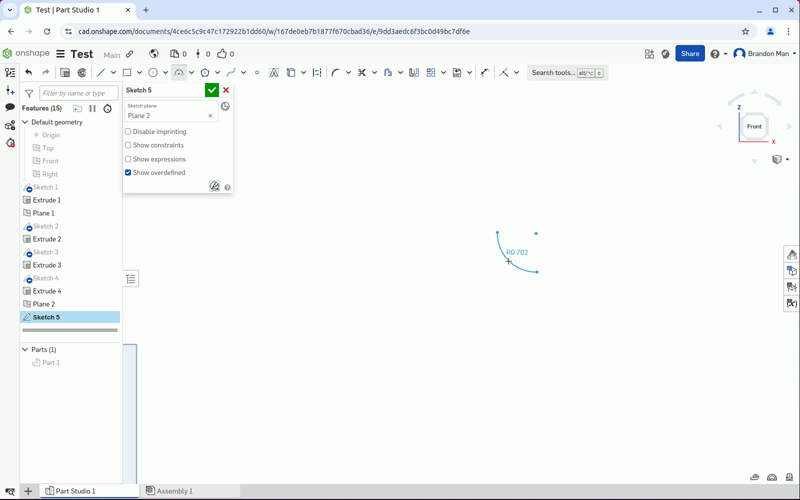
scroll(-6)
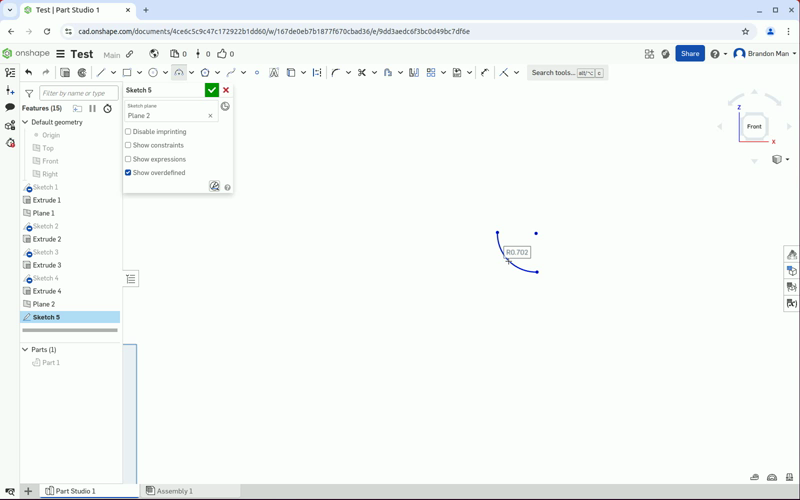
scroll(-6)
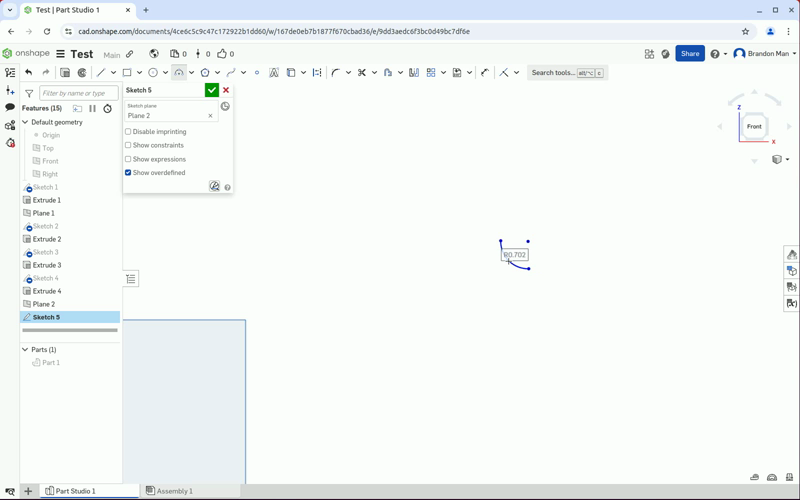
scroll(-6)
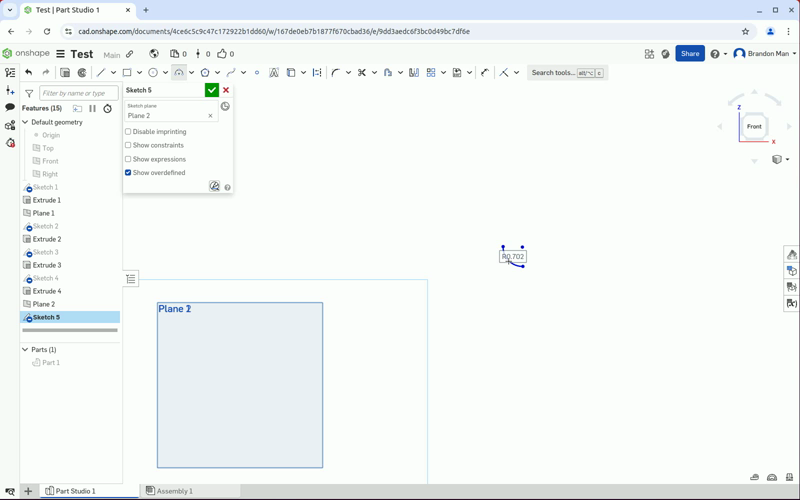
scroll(-6)
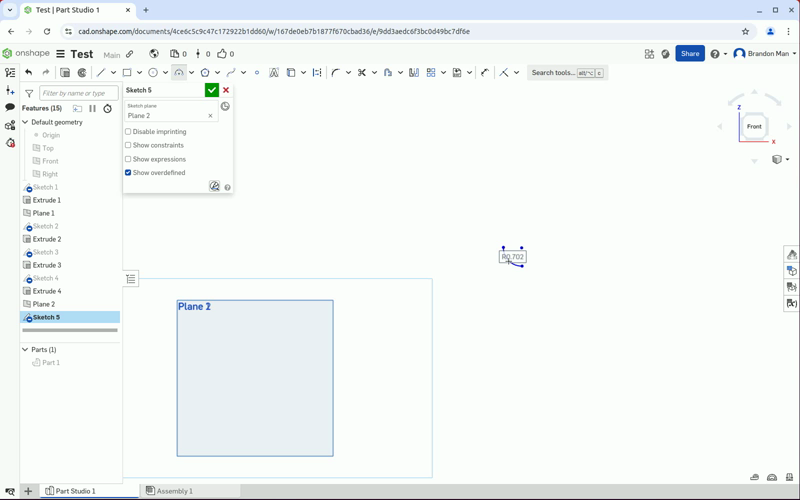
scroll(-6)
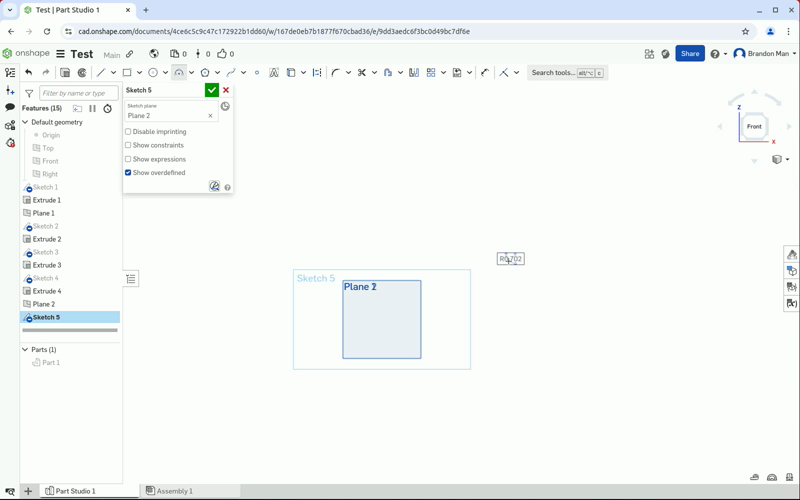
scroll(-6)
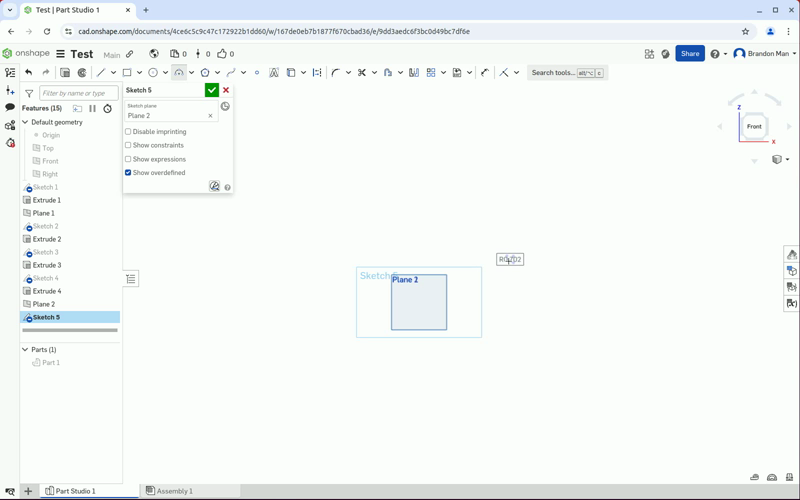
scroll(-6)
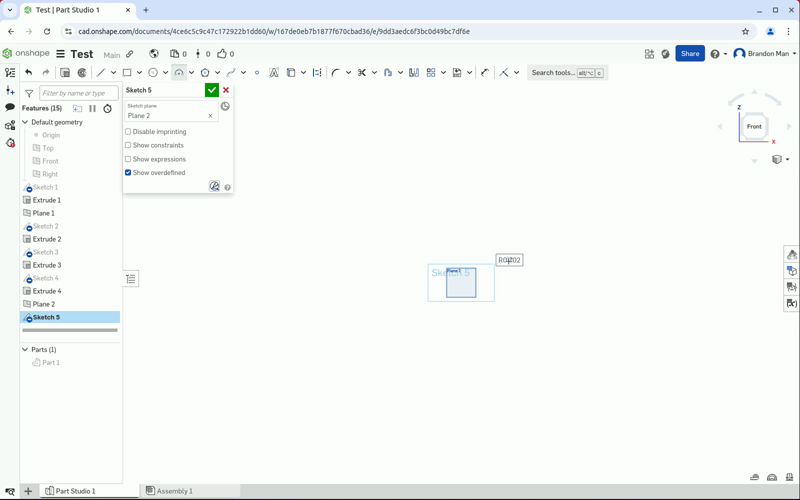
key_up(shift)
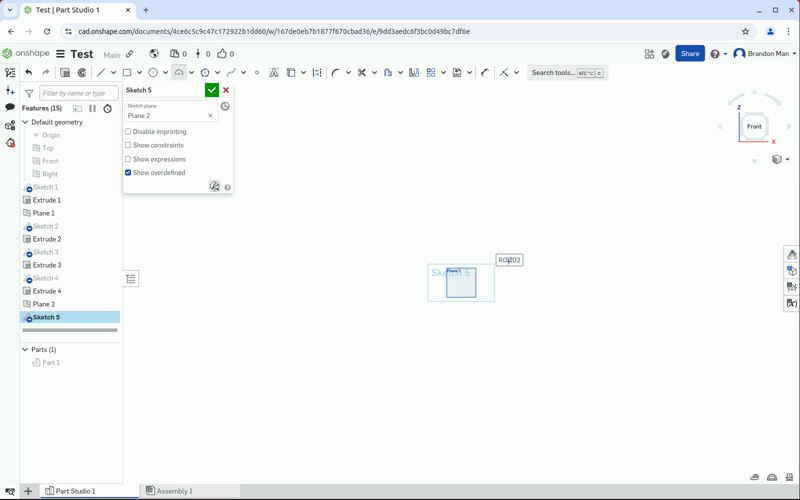
key(esc)
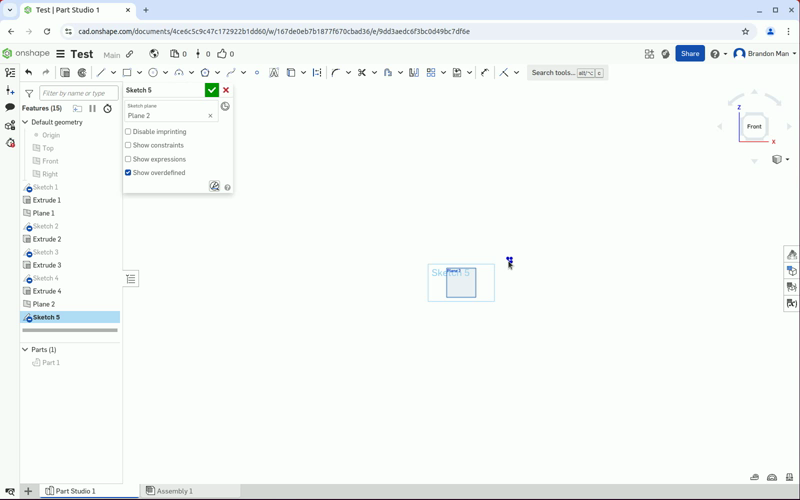
key(l)
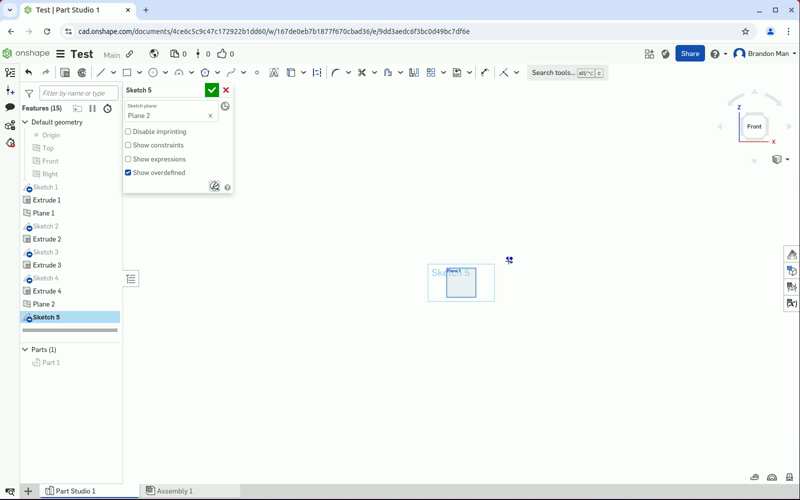
mouse_move(511, 261)
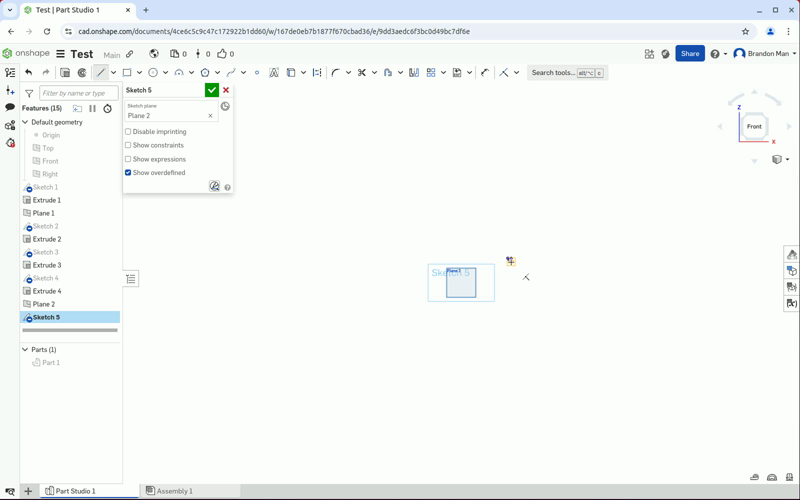
scroll(6)
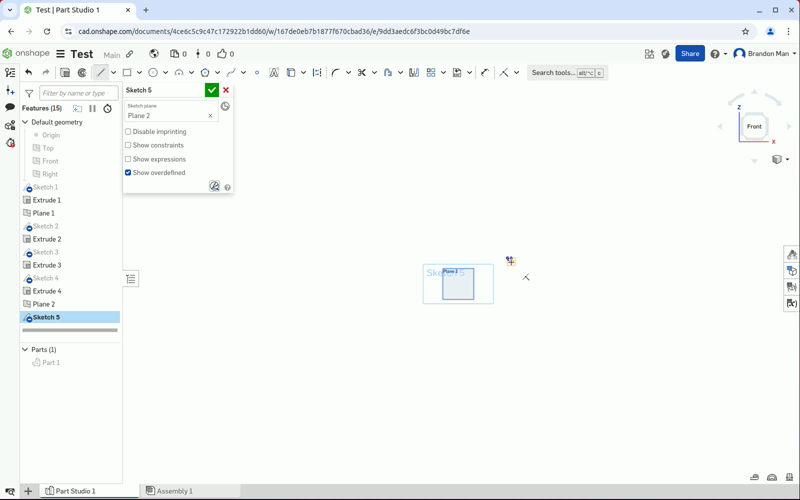
scroll(6)
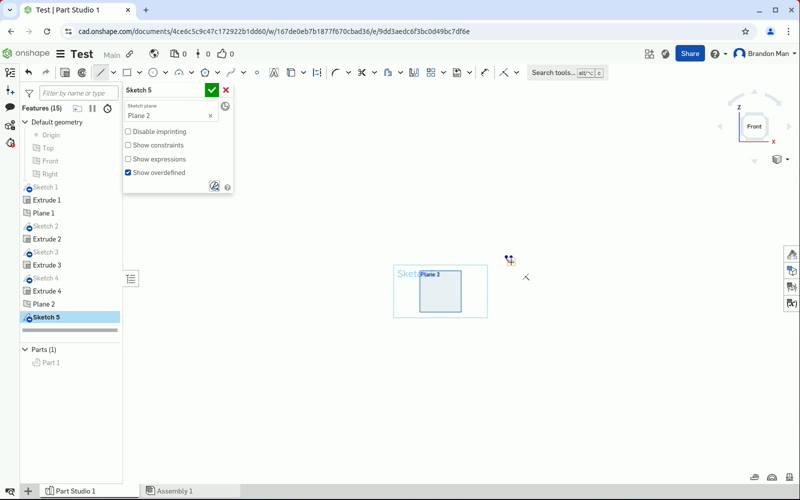
scroll(6)
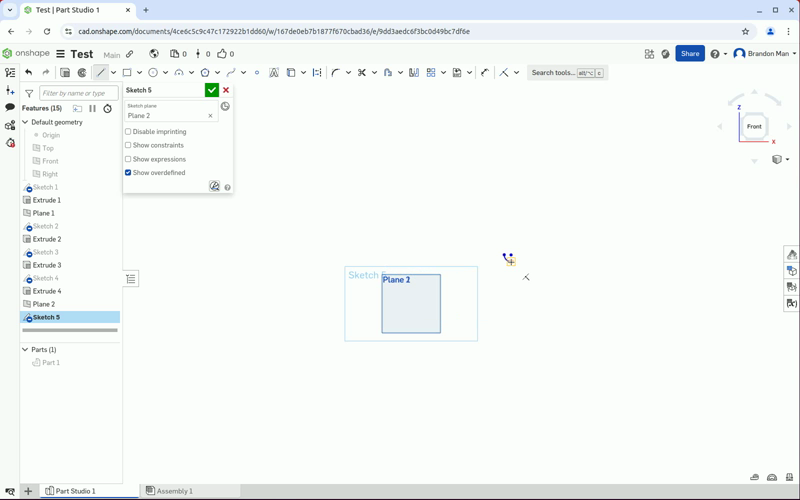
scroll(6)
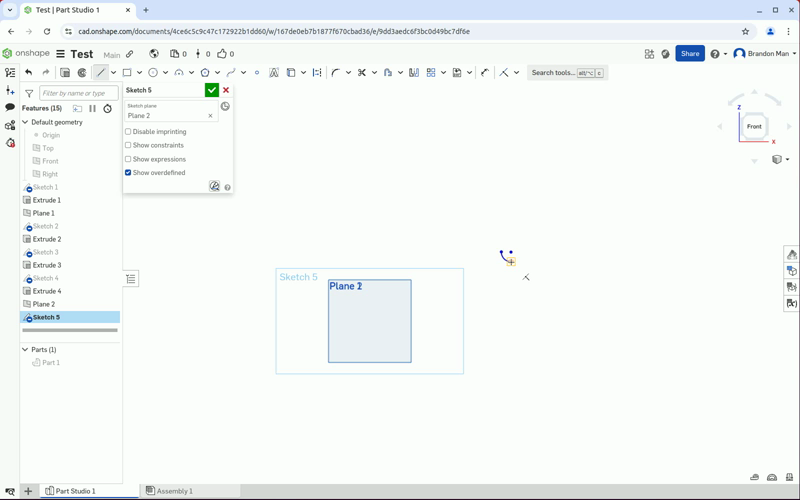
scroll(6)
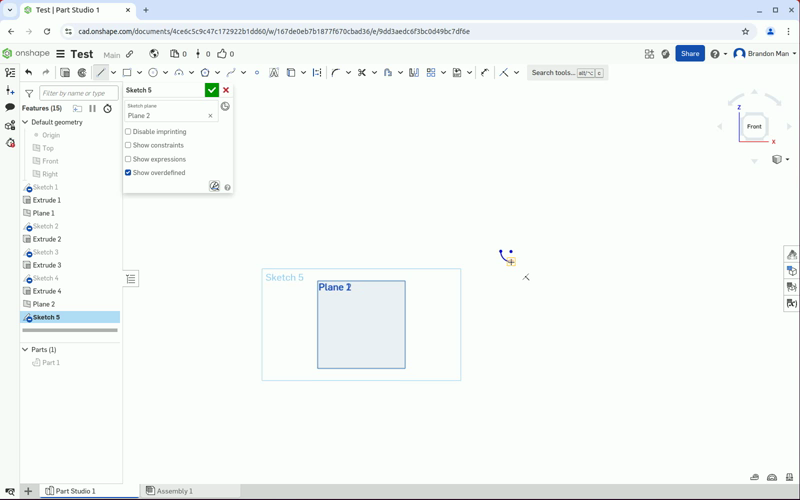
scroll(6)
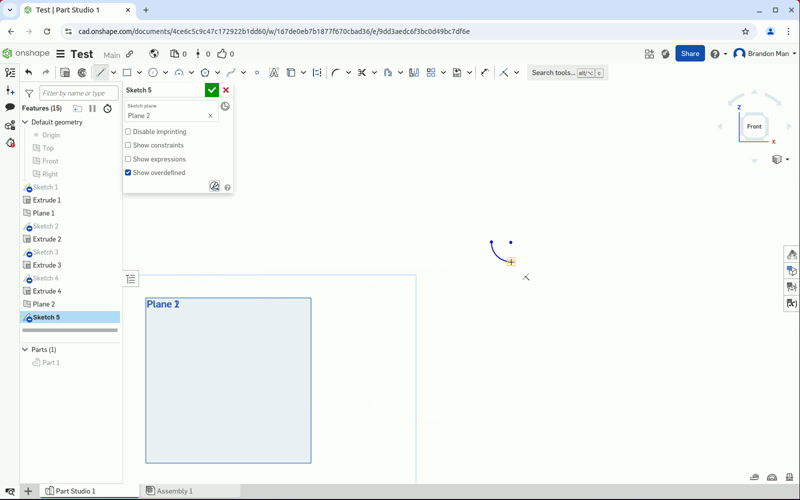
scroll(6)
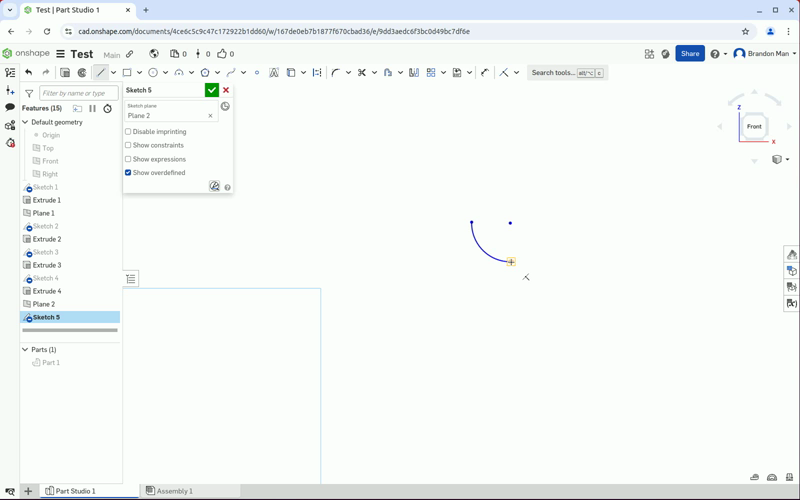
click(511, 261)
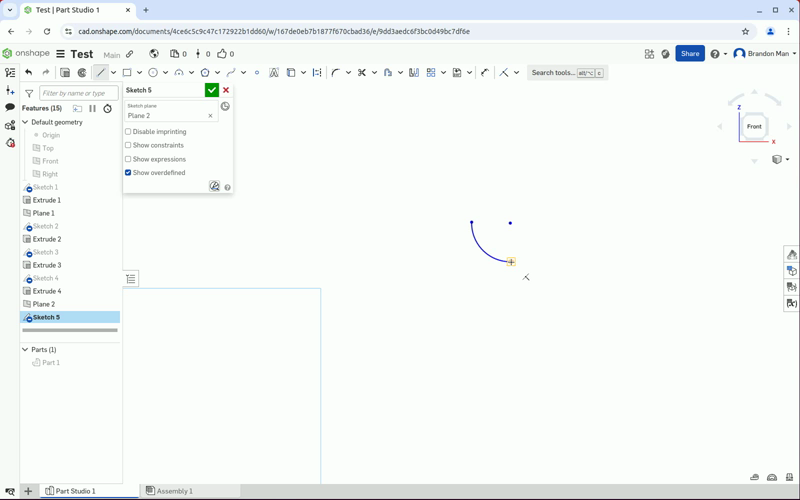
scroll(-6)
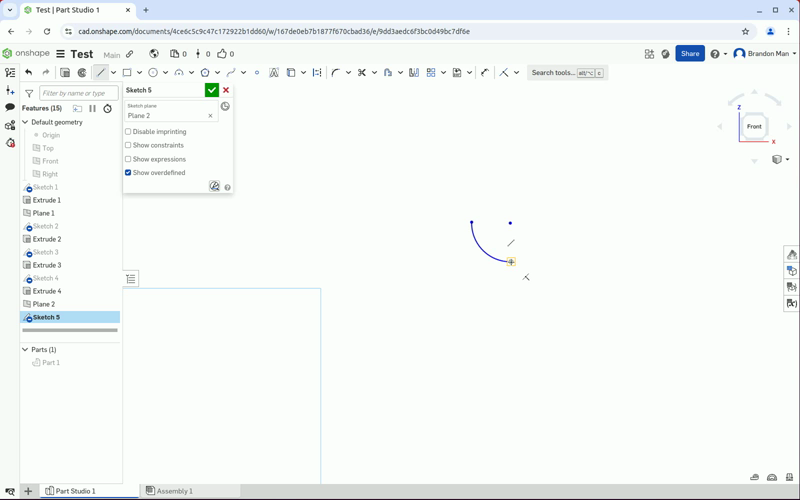
scroll(-6)
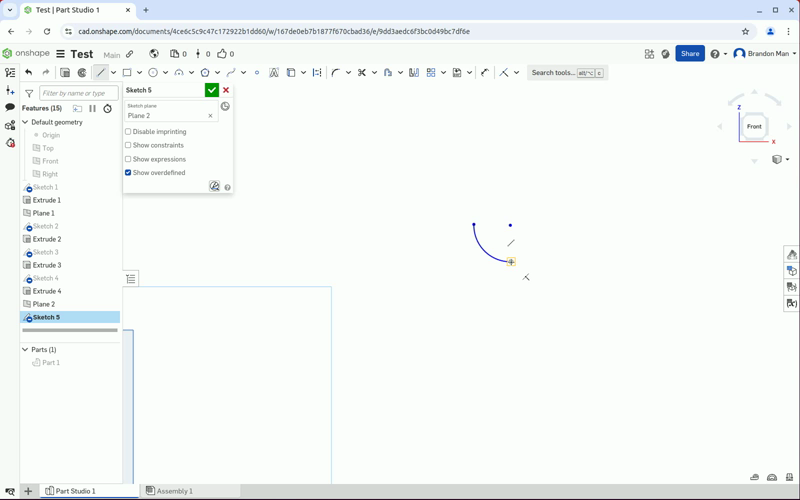
scroll(-6)
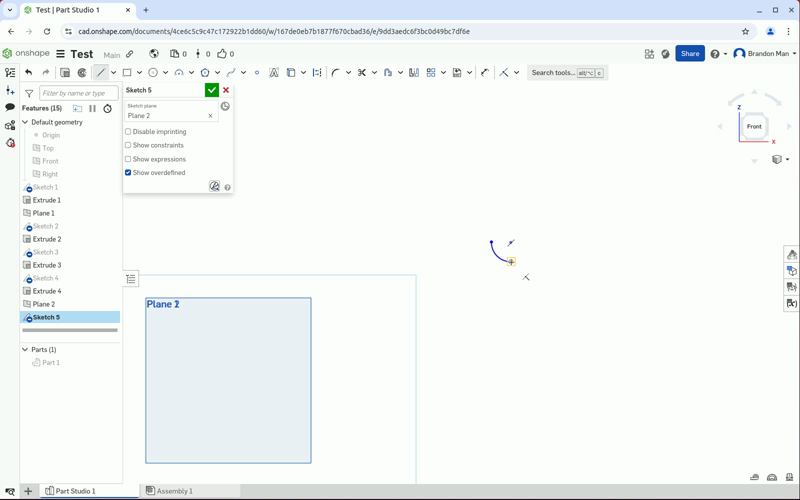
scroll(-6)
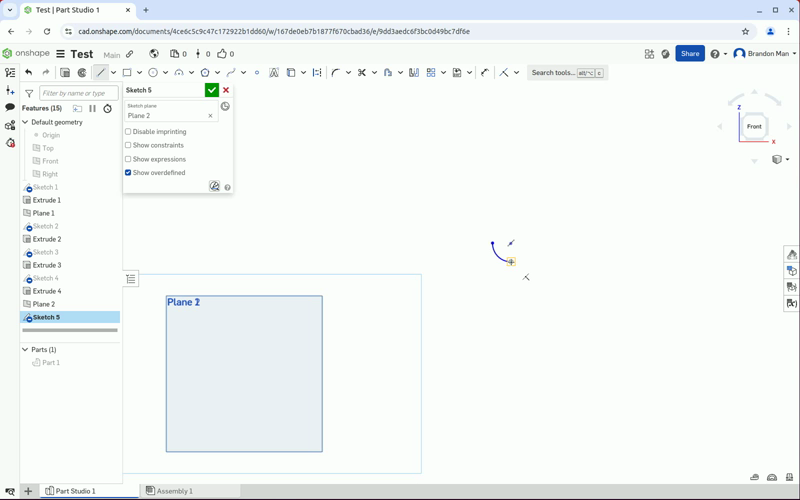
scroll(-6)
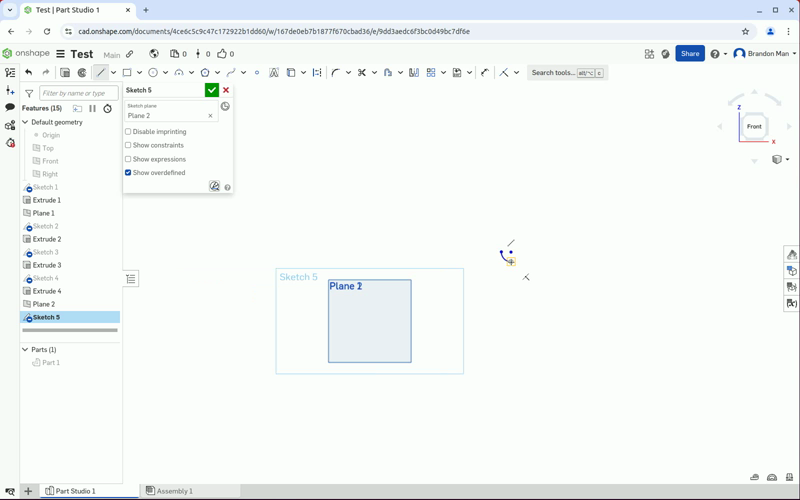
scroll(-6)
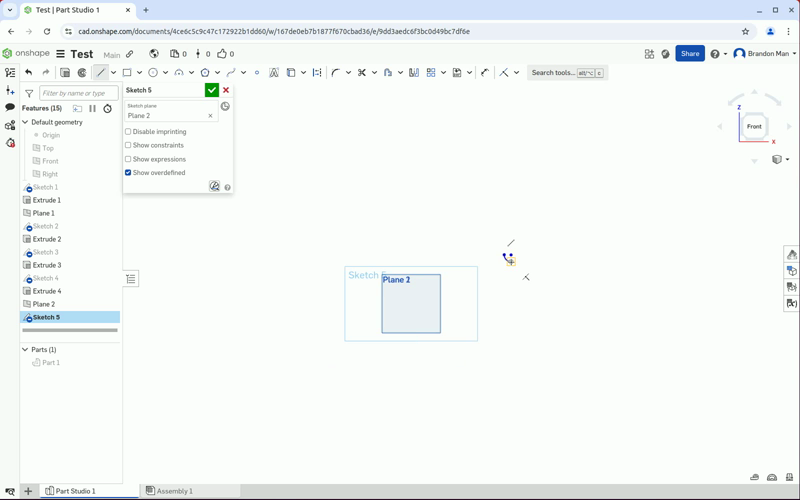
scroll(-6)
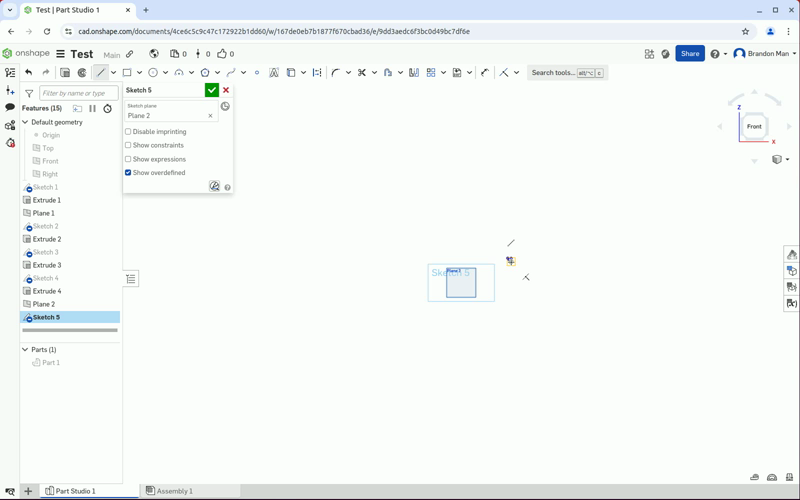
key_down(shift)
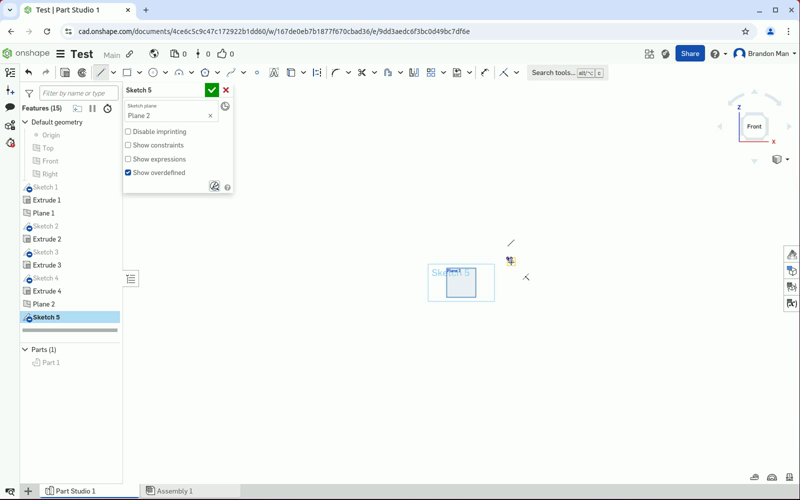
mouse_move(541, 261)
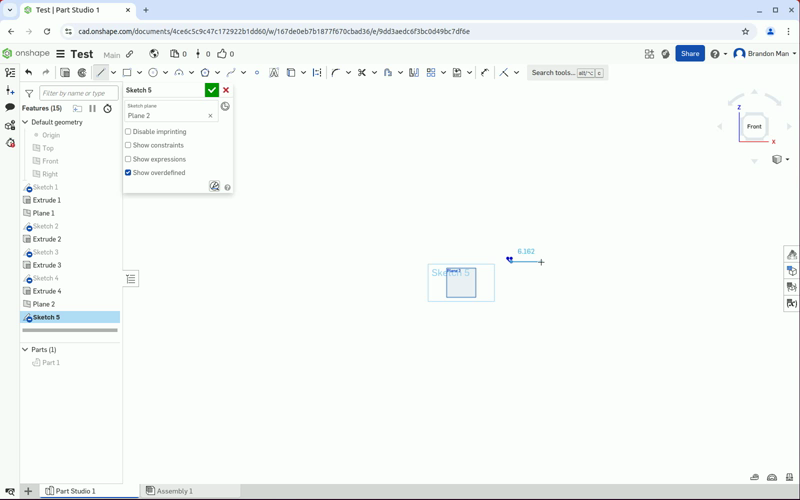
mouse_move(522, 261)
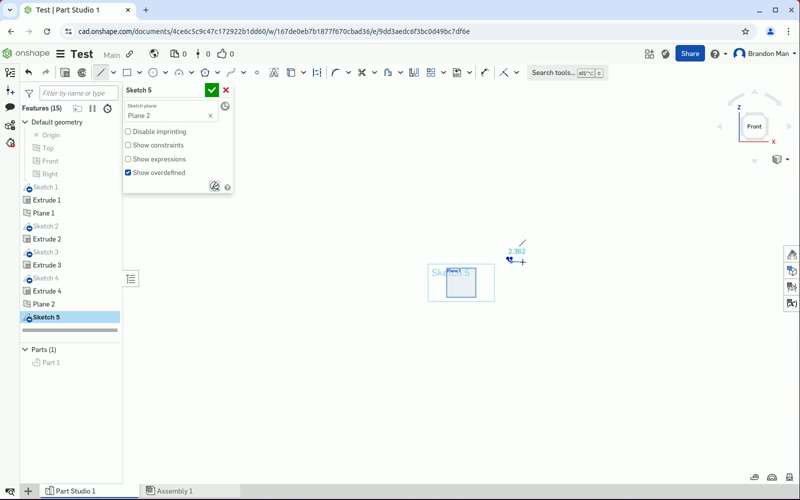
click(522, 261)
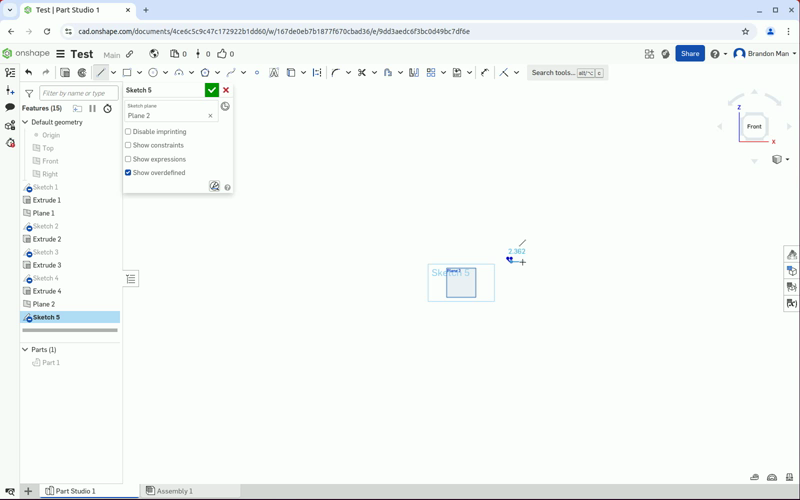
key_up(shift)
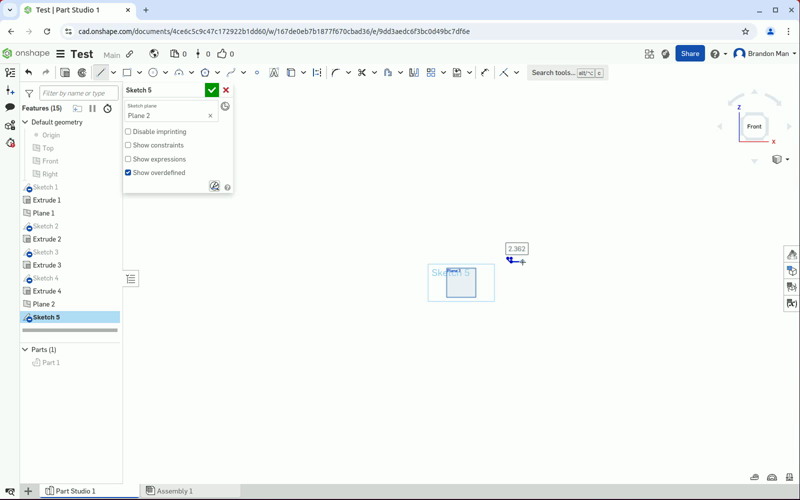
key(esc)
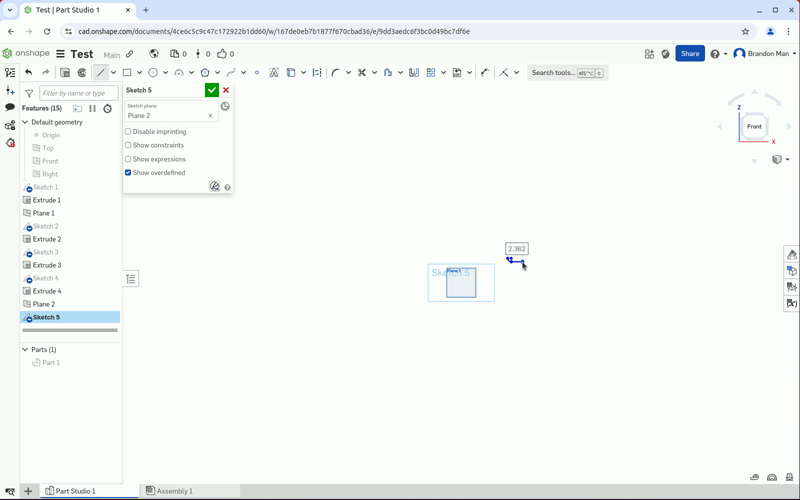
key(a)
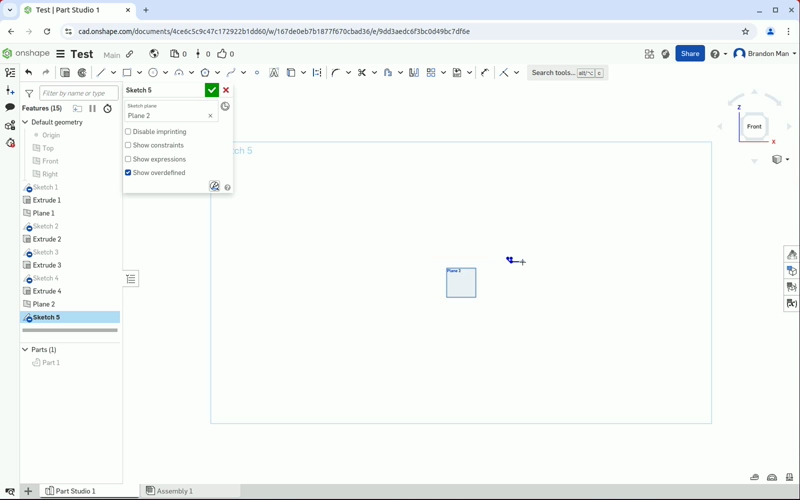
mouse_move(522, 261)
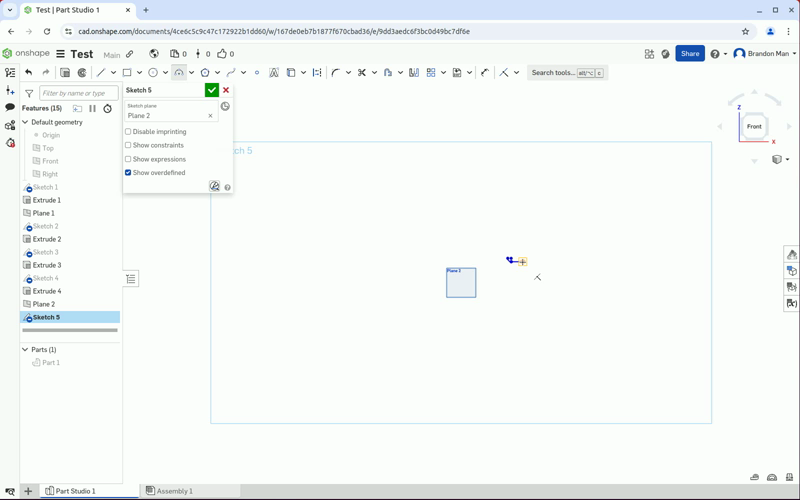
click(522, 261)
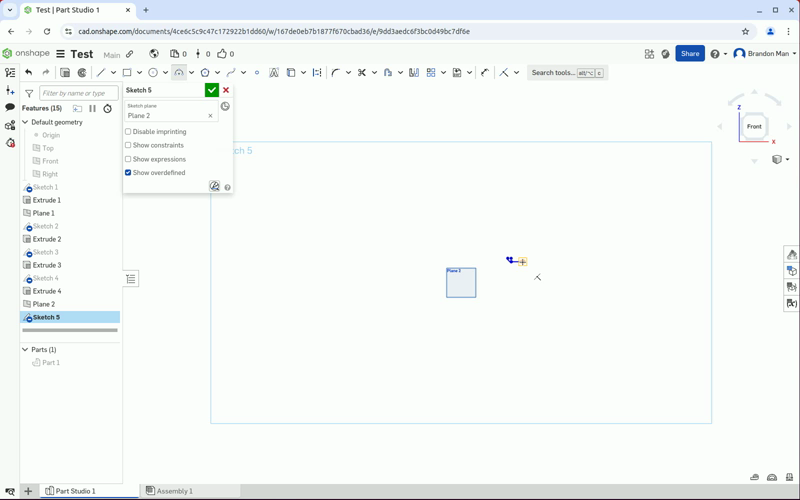
key_down(shift)
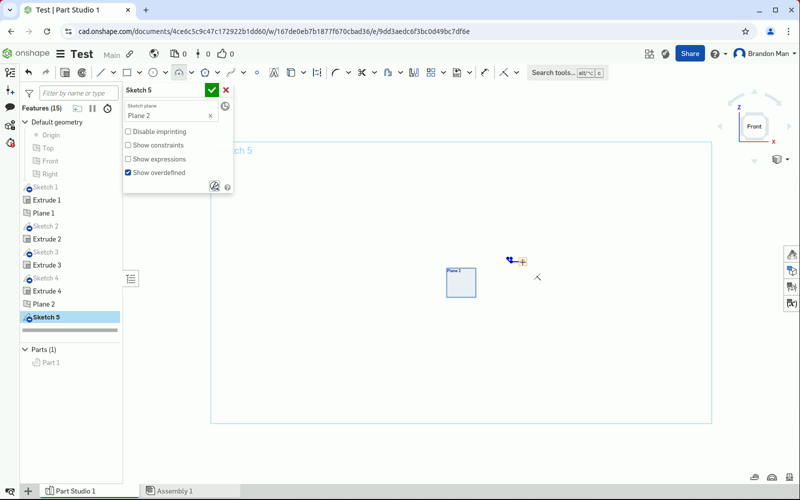
mouse_move(526, 258)
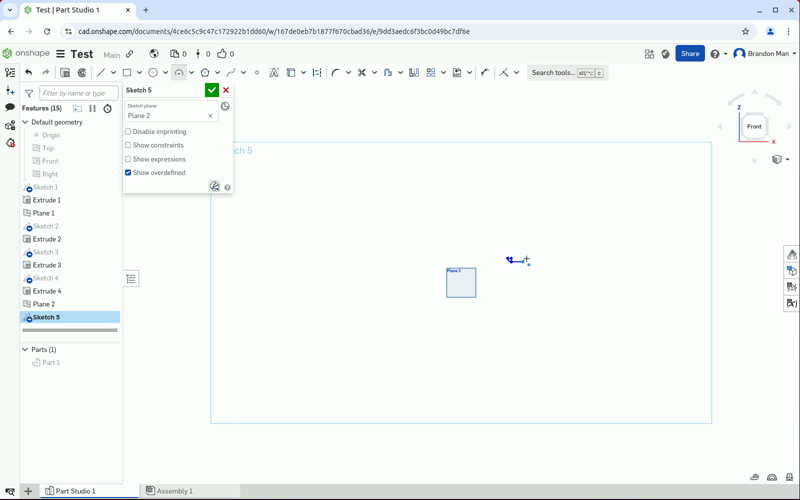
scroll(6)
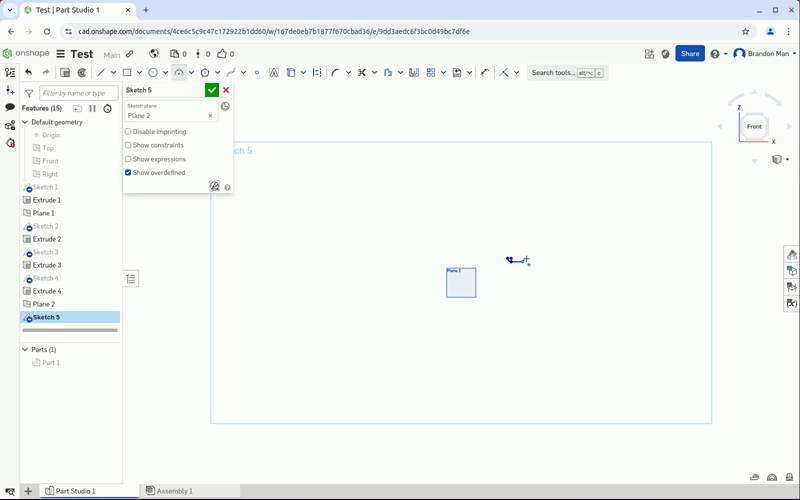
scroll(6)
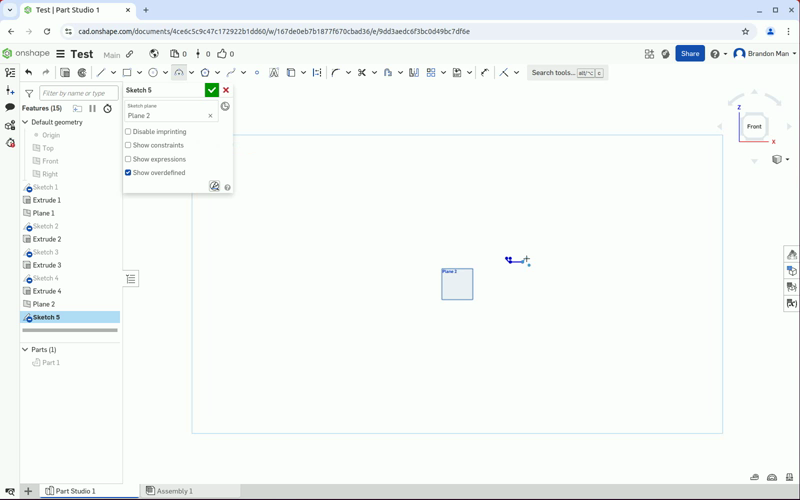
scroll(6)
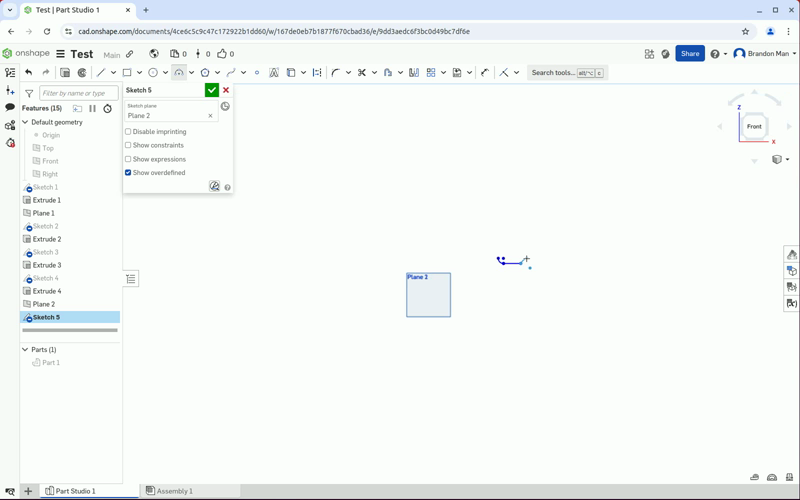
scroll(6)
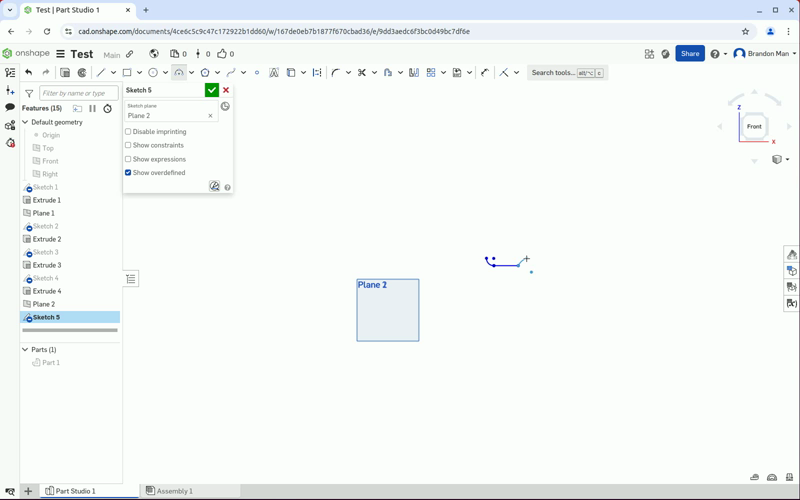
scroll(6)
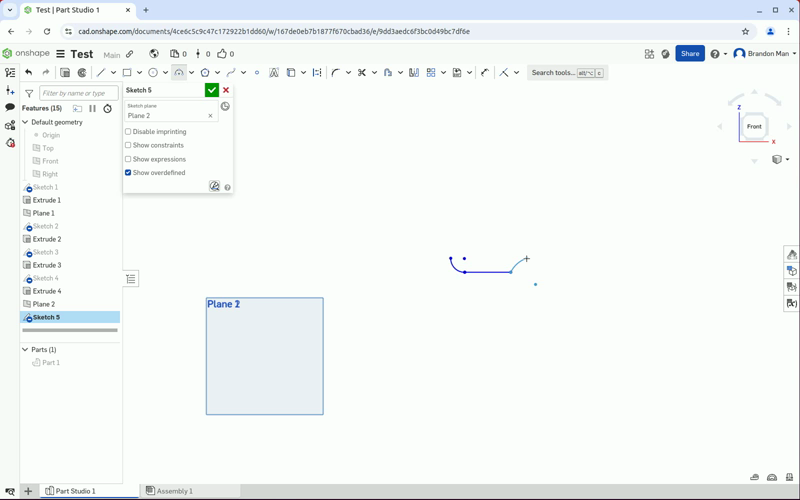
scroll(6)
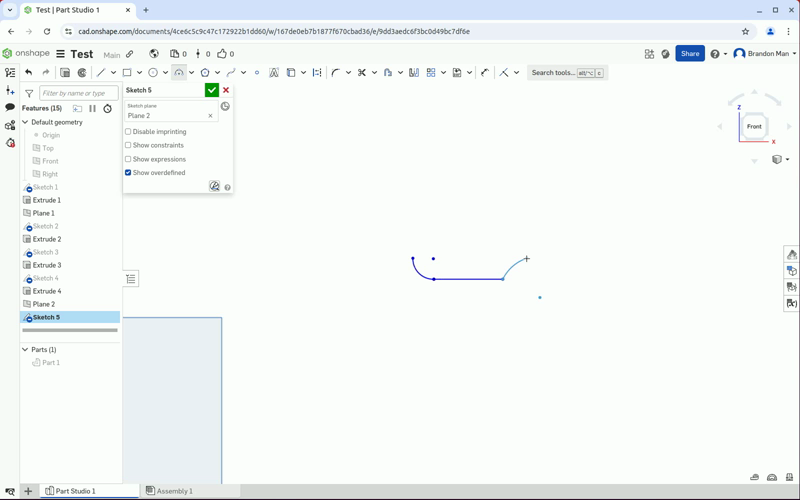
scroll(6)
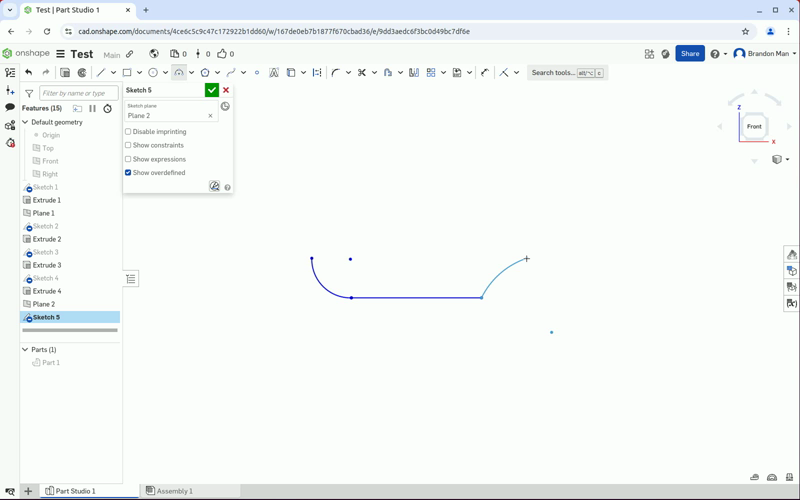
click(526, 258)
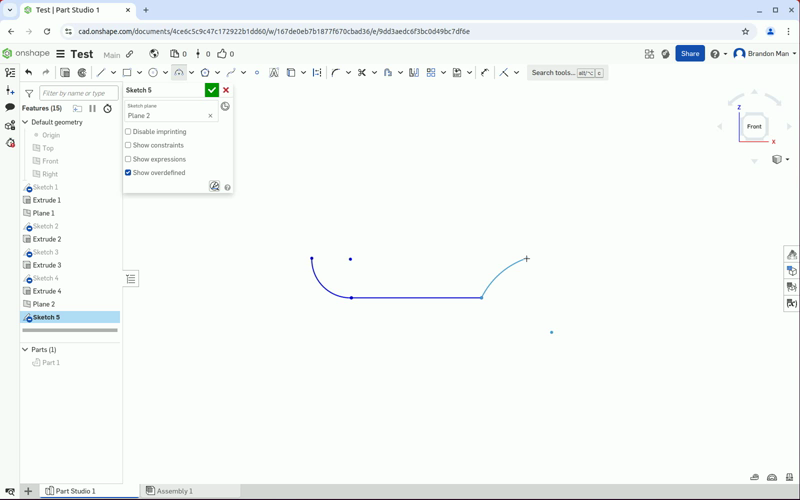
scroll(-6)
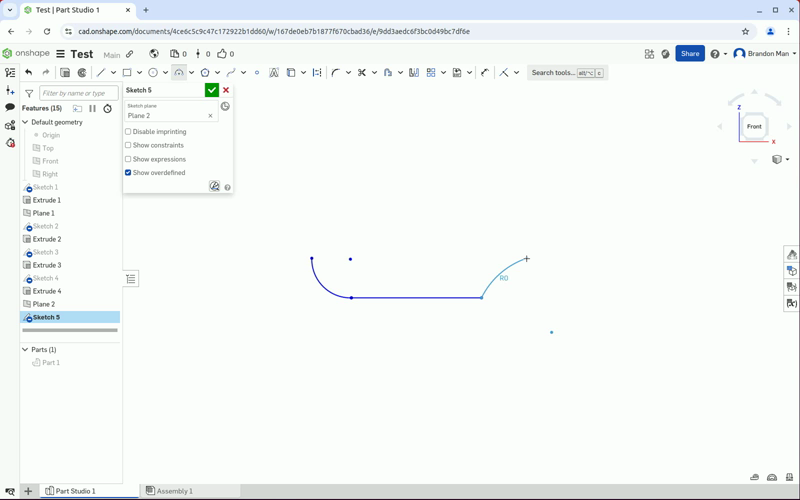
scroll(-6)
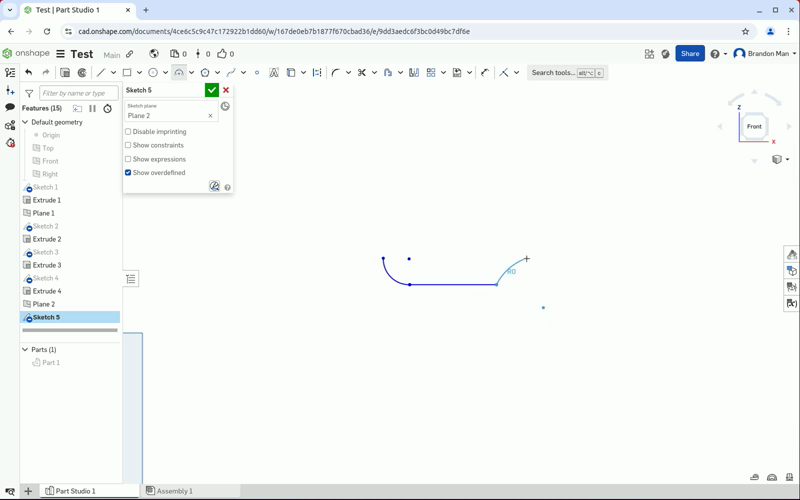
scroll(-6)
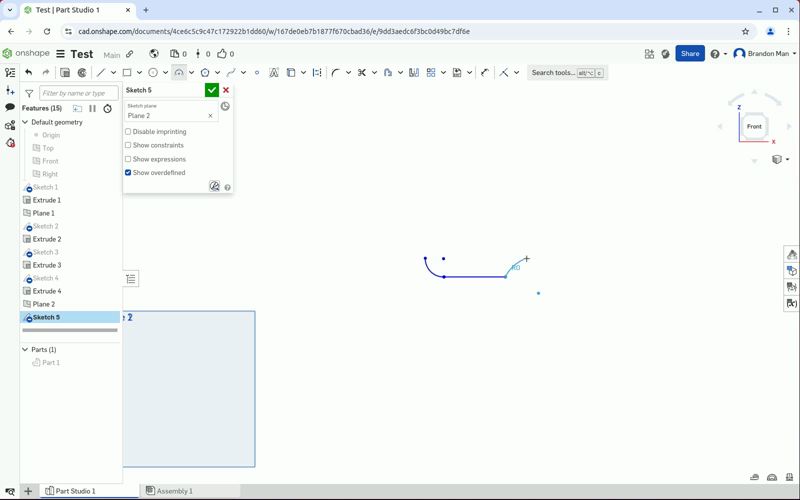
scroll(-6)
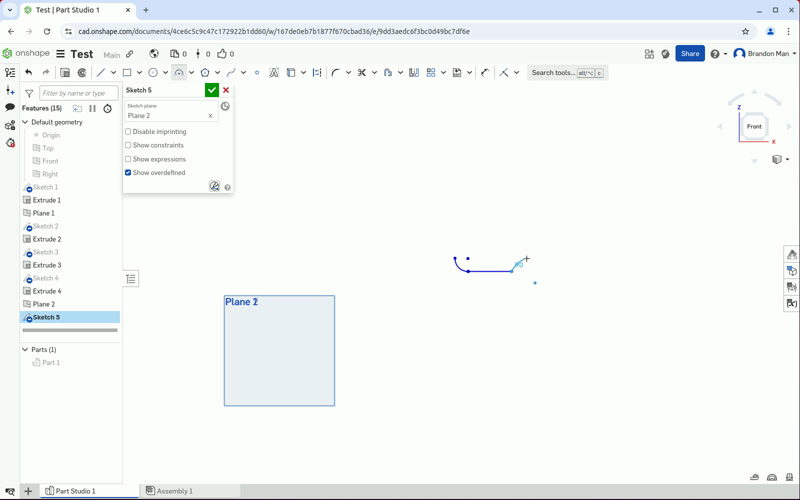
scroll(-6)
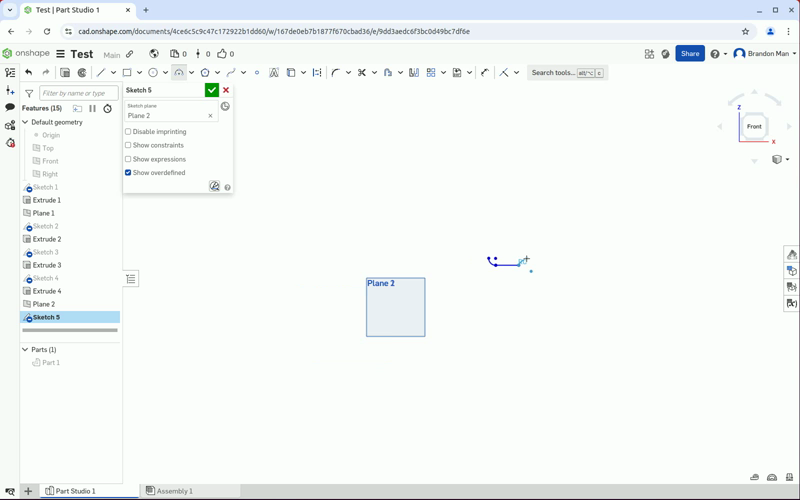
scroll(-6)
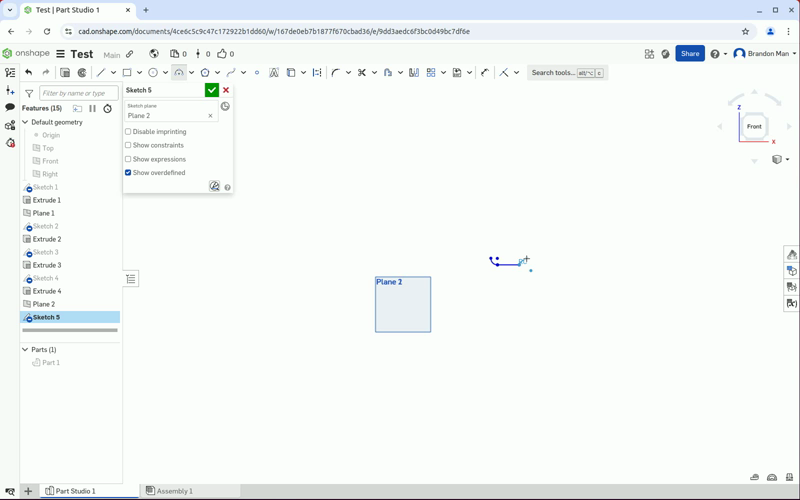
scroll(-6)
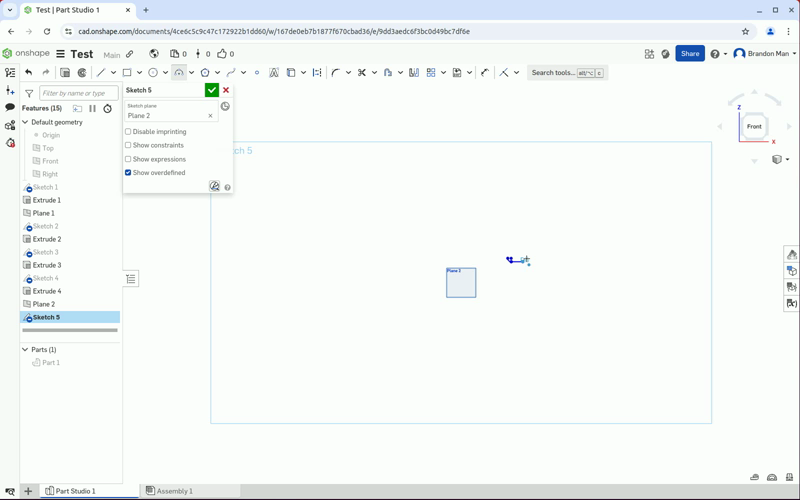
mouse_move(525, 260)
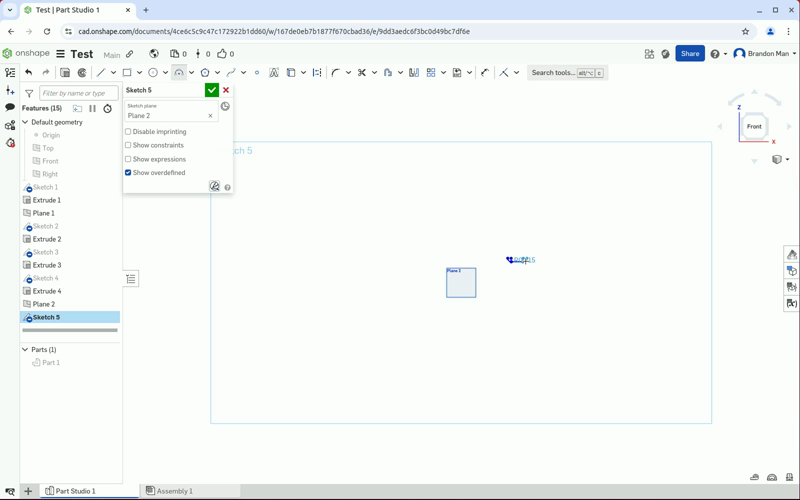
scroll(6)
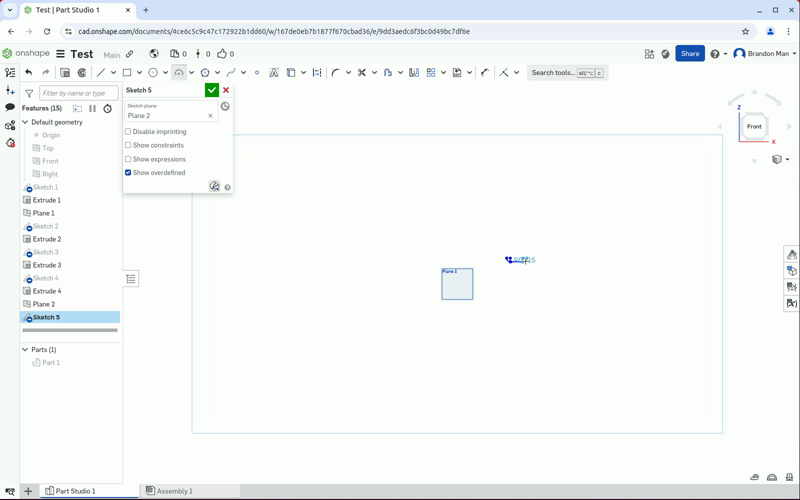
scroll(6)
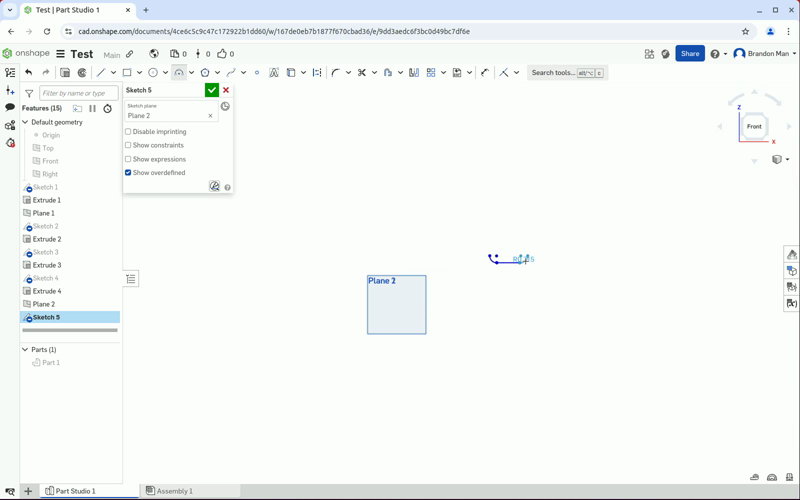
scroll(6)
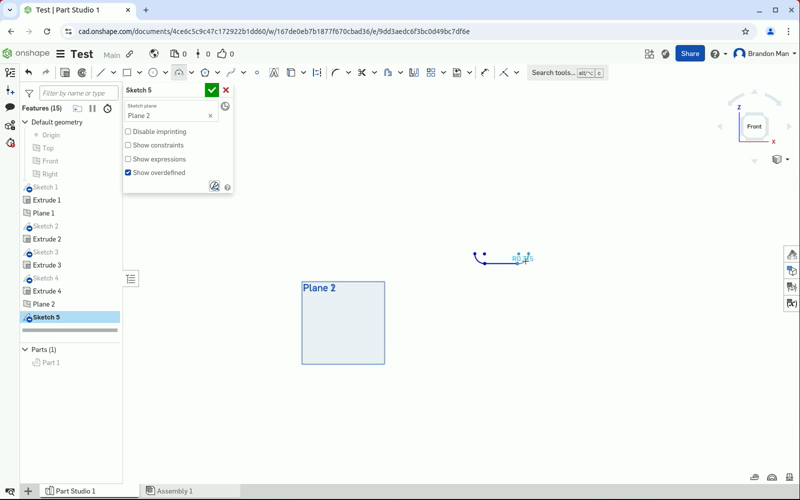
scroll(6)
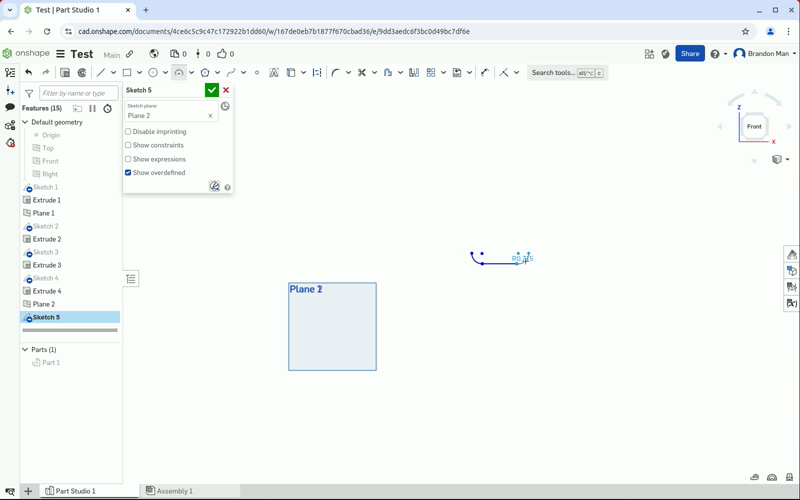
scroll(6)
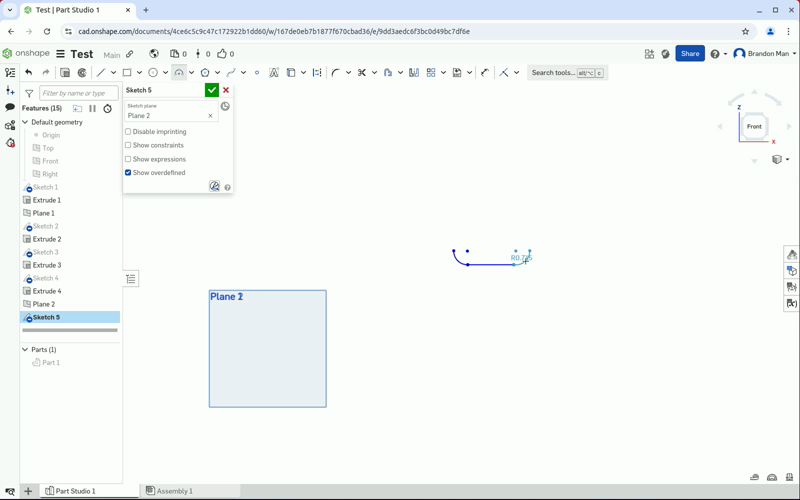
scroll(6)
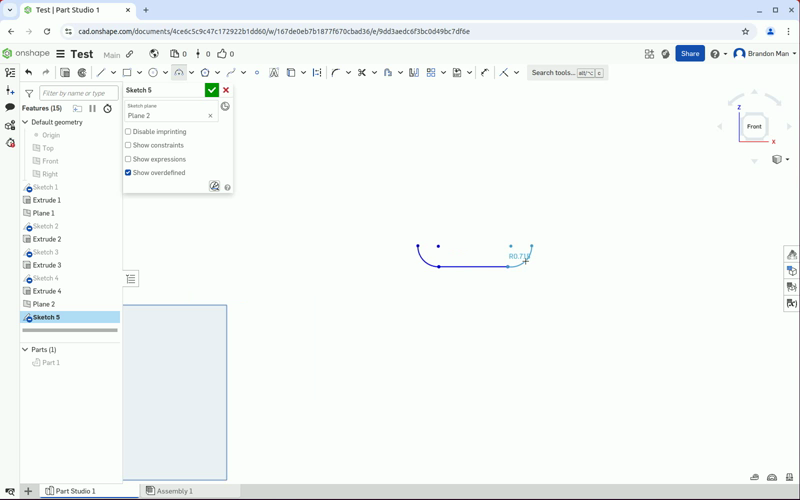
scroll(6)
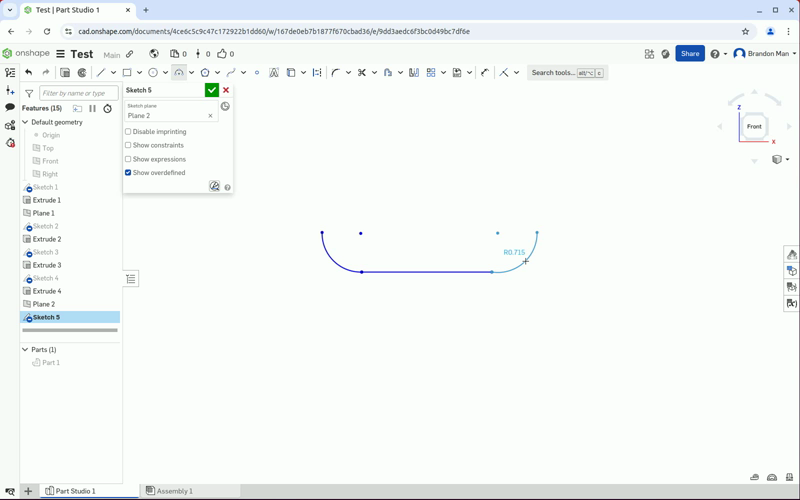
click(525, 260)
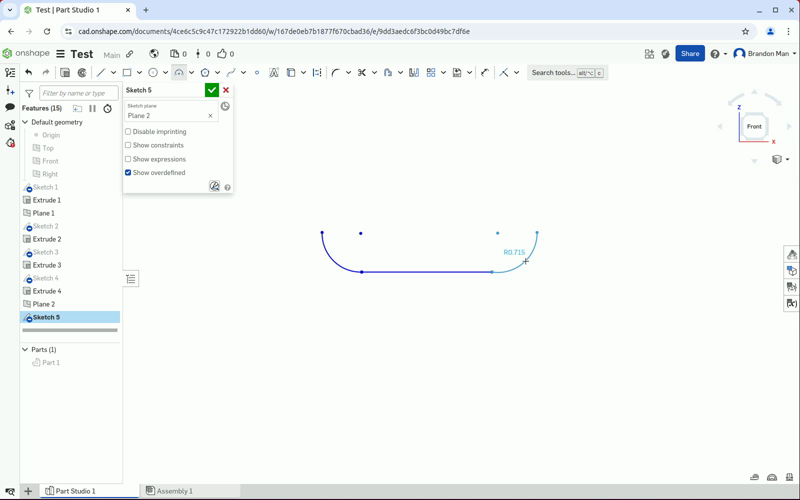
scroll(-6)
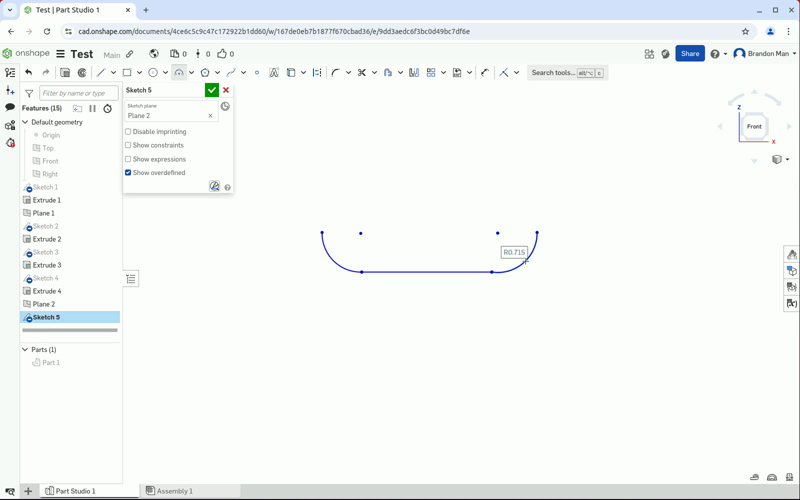
scroll(-6)
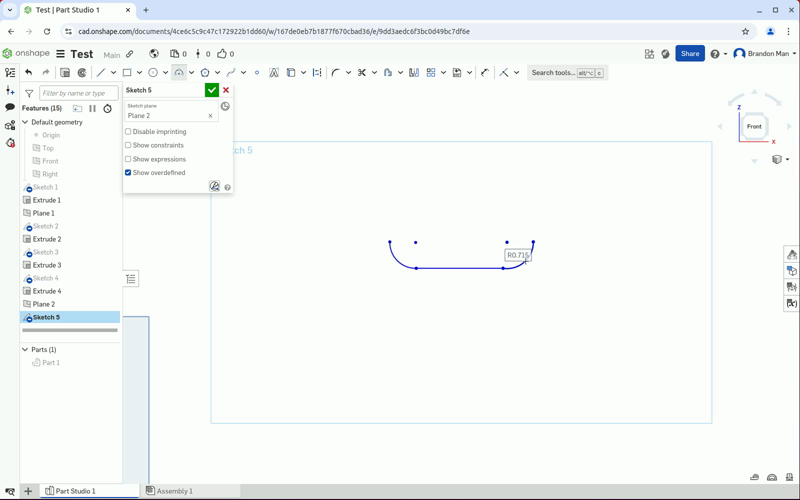
scroll(-6)
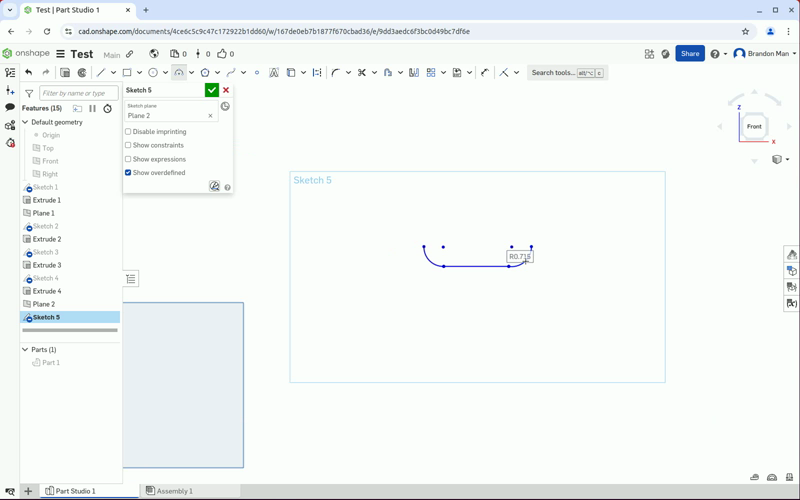
scroll(-6)
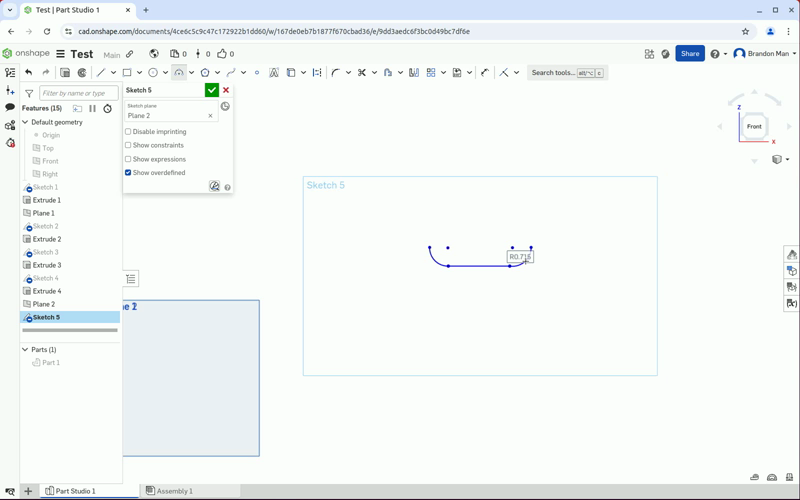
scroll(-6)
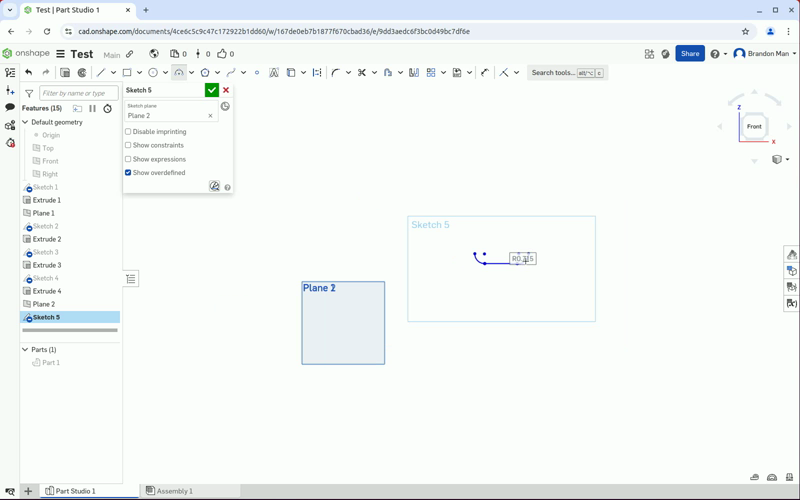
scroll(-6)
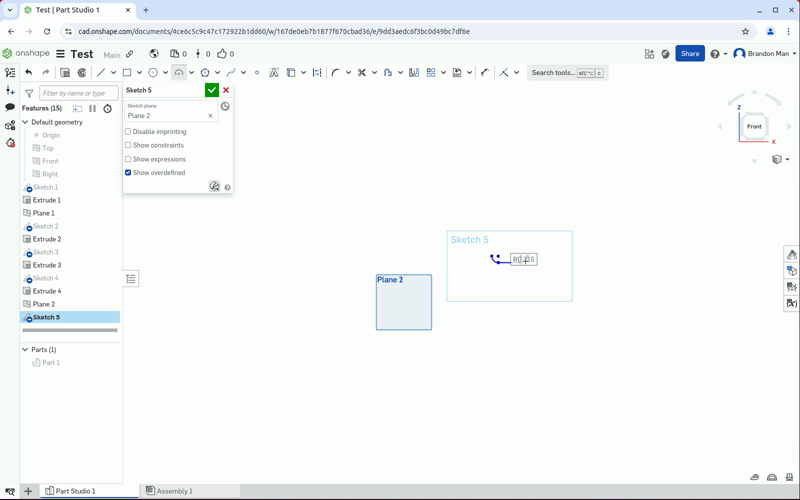
scroll(-6)
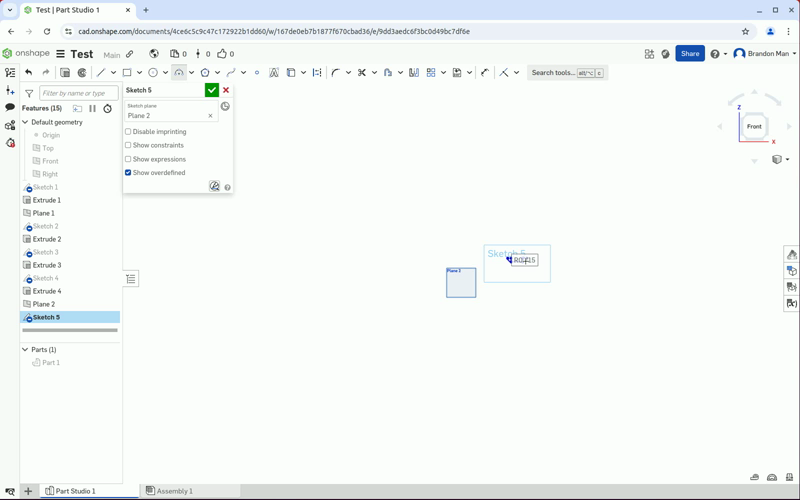
key_up(shift)
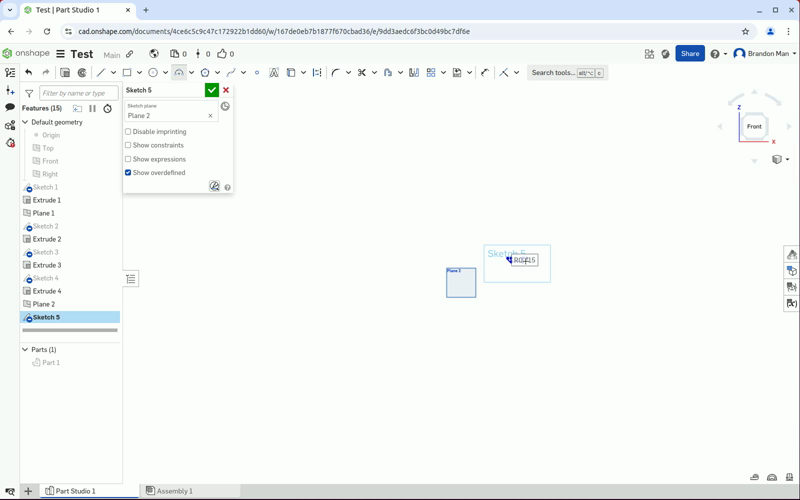
key(esc)
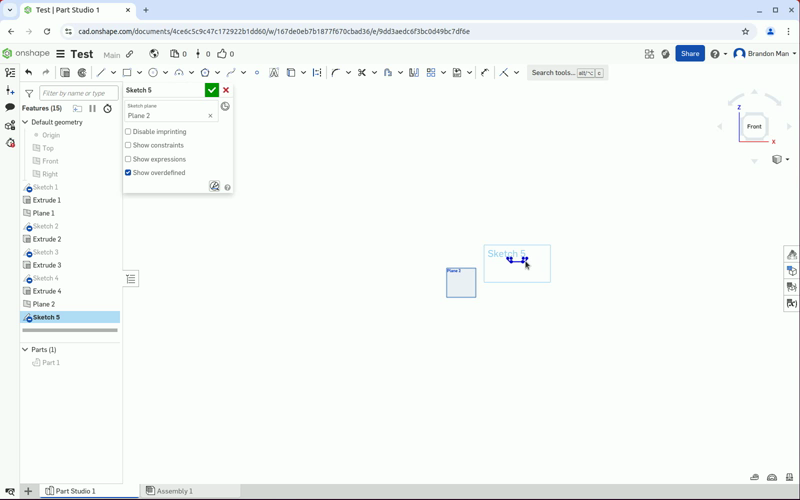
key(l)
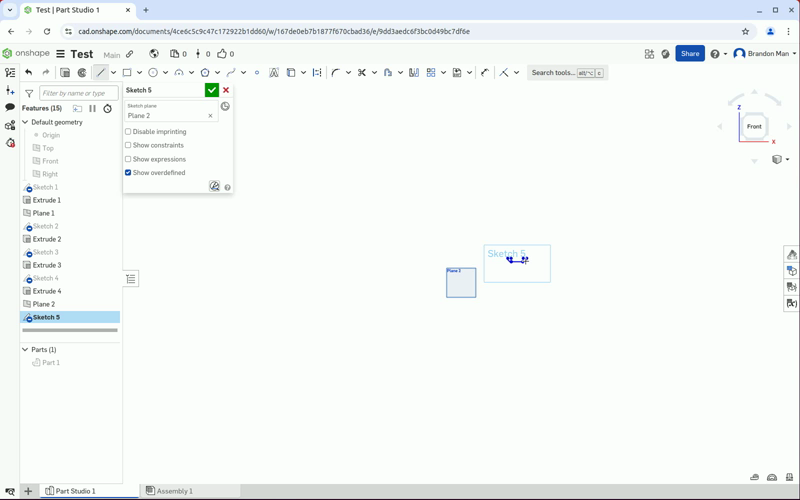
mouse_move(526, 258)
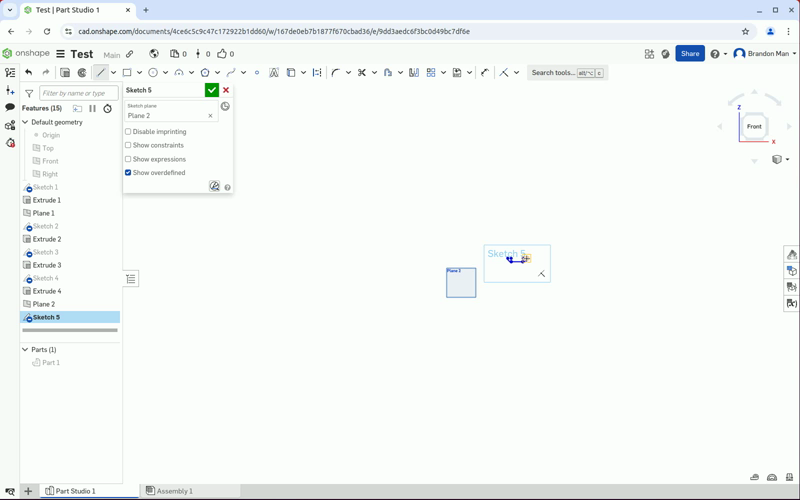
scroll(6)
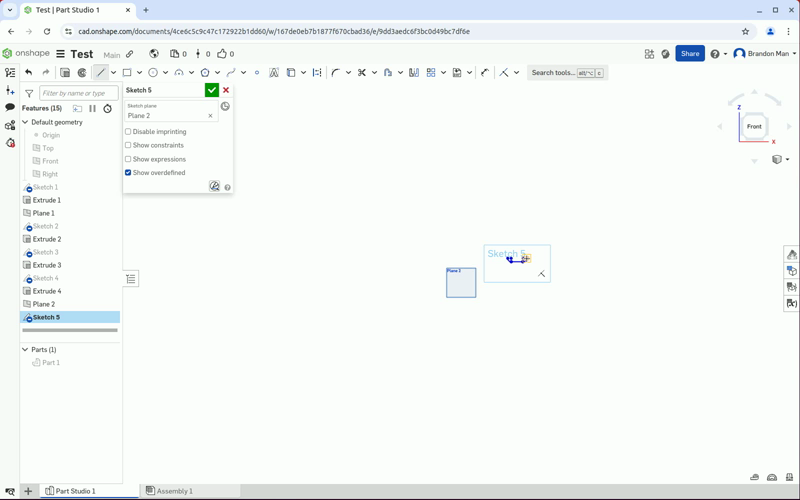
scroll(6)
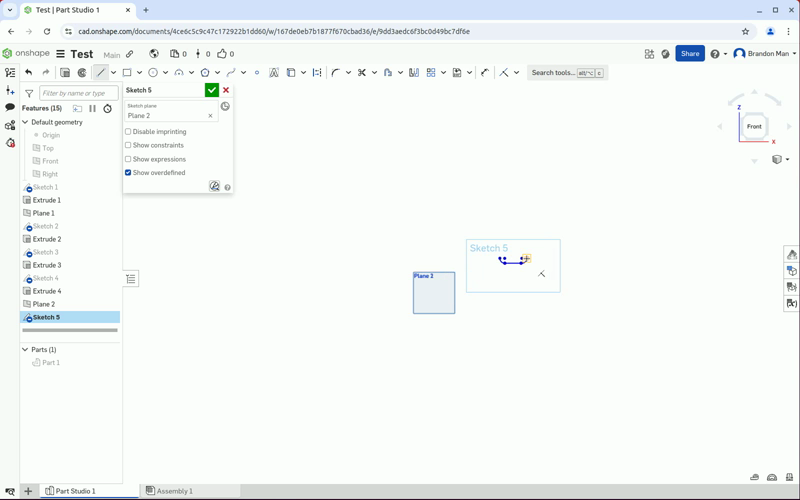
scroll(6)
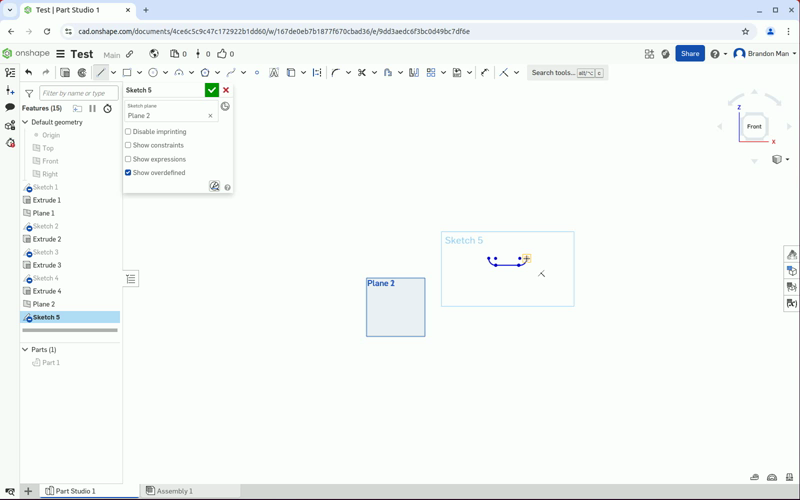
scroll(6)
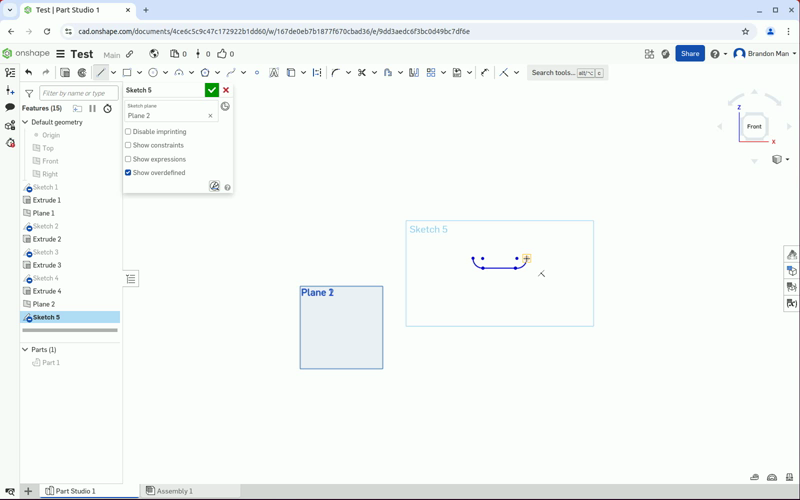
scroll(6)
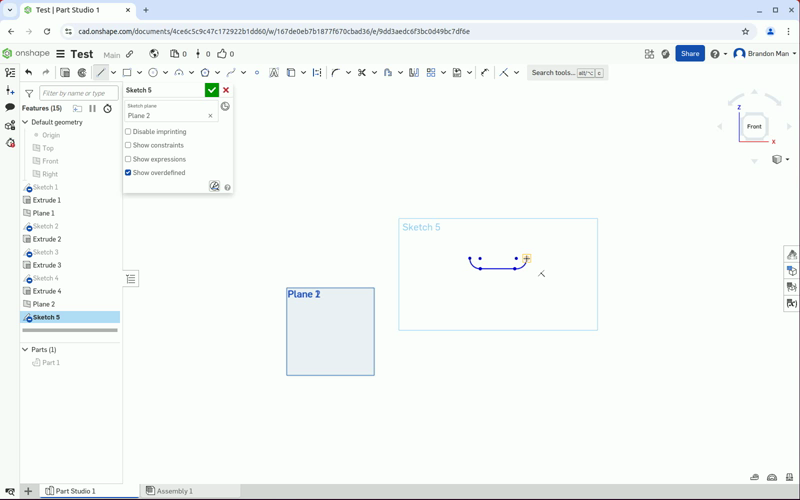
scroll(6)
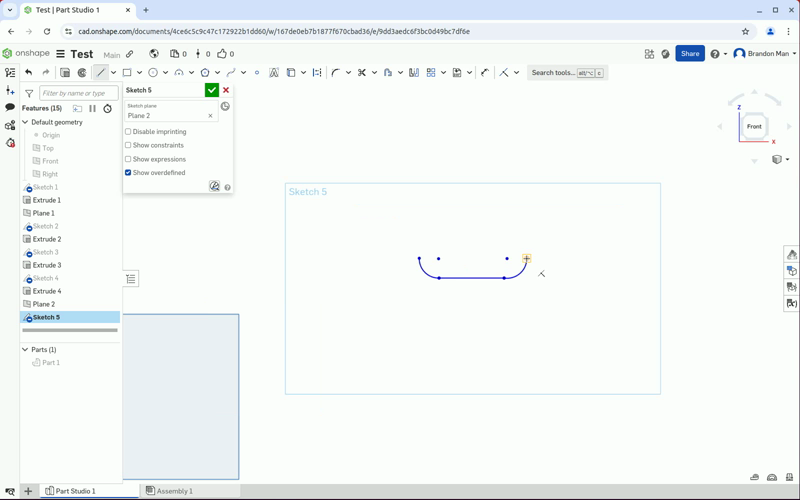
scroll(6)
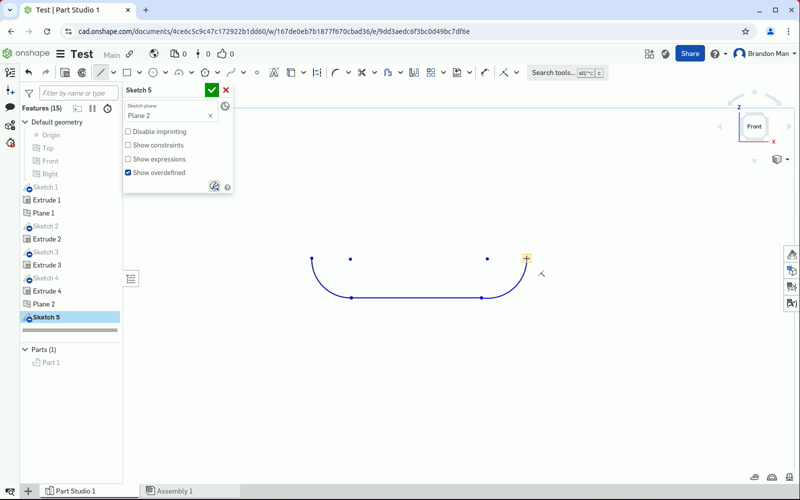
click(526, 258)
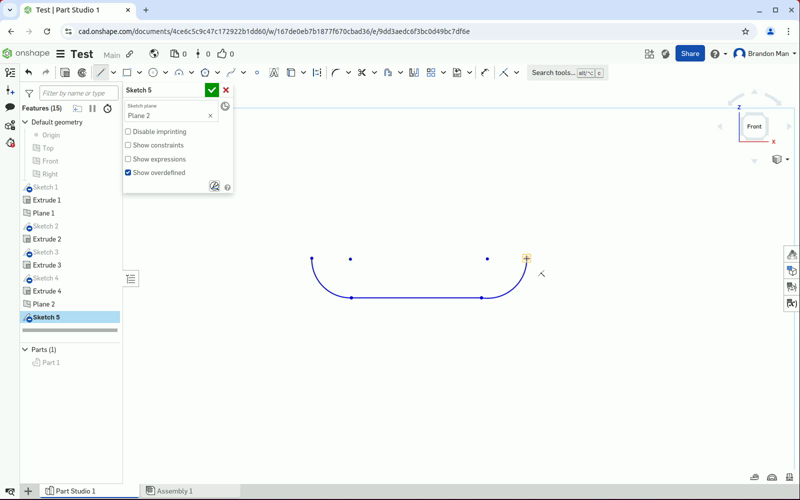
scroll(-6)
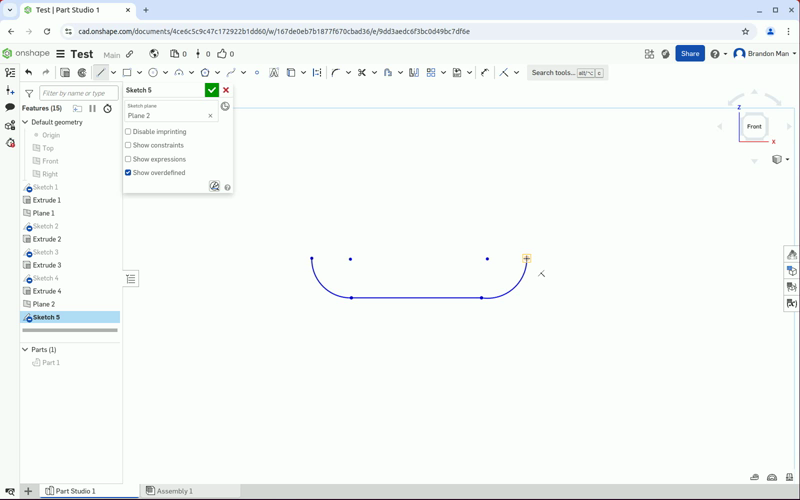
scroll(-6)
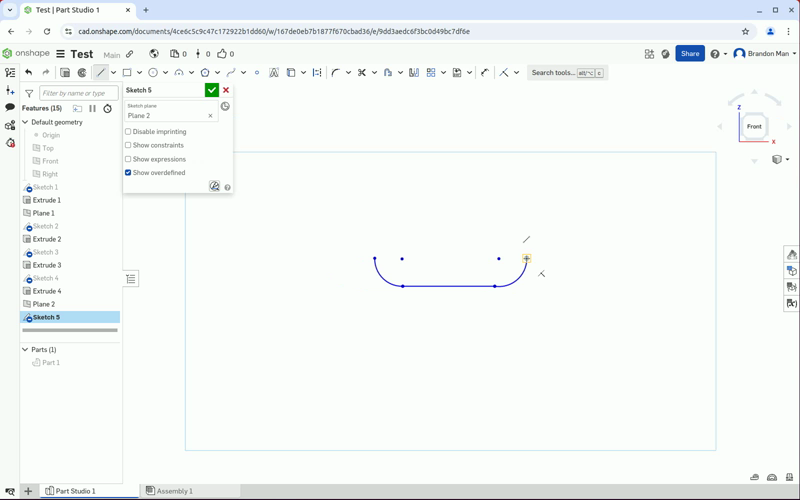
scroll(-6)
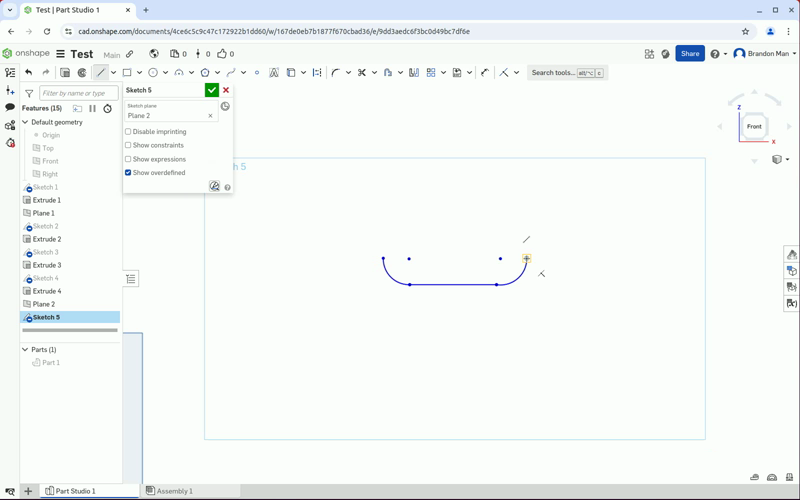
scroll(-6)
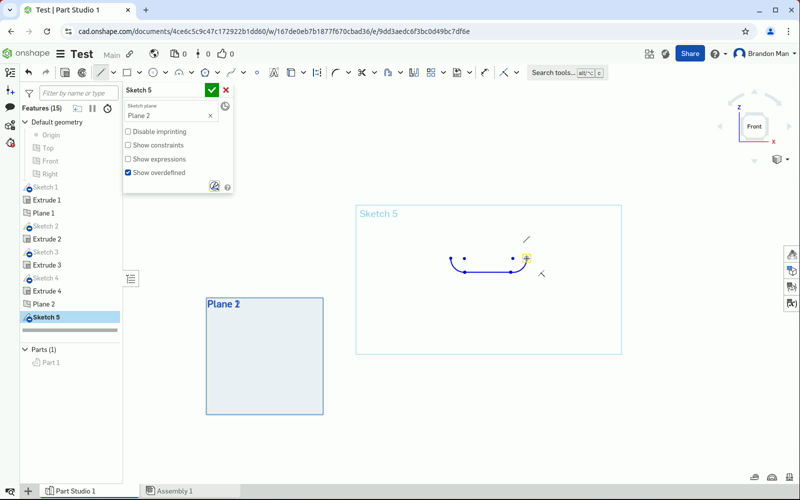
scroll(-6)
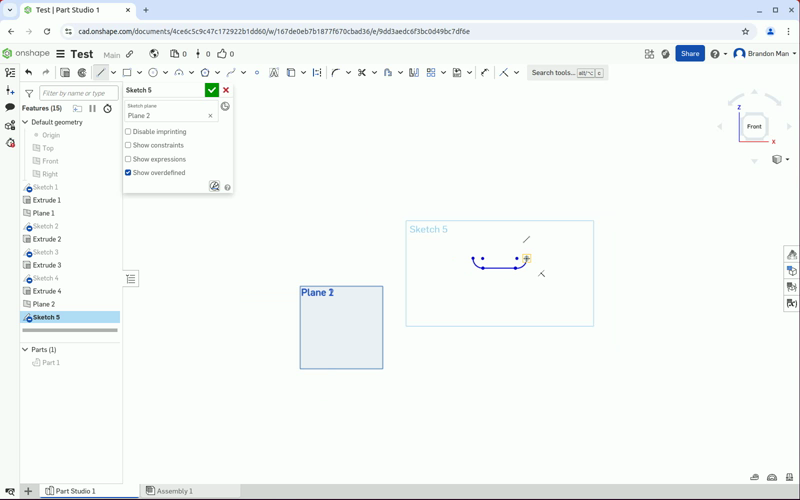
scroll(-6)
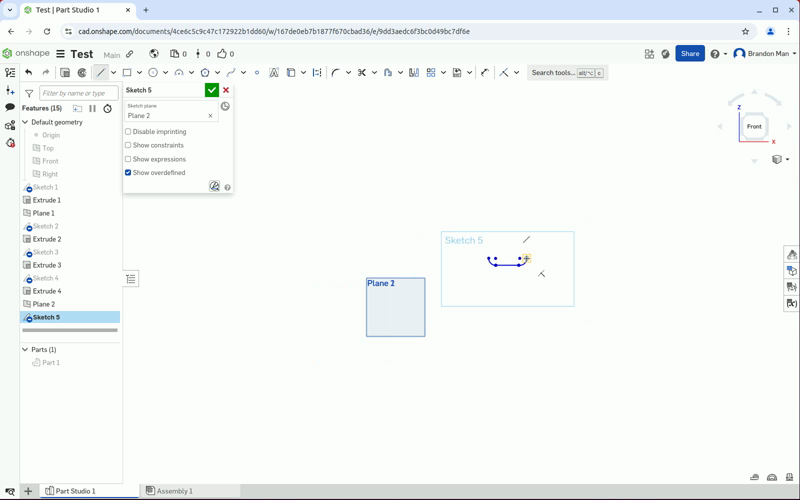
scroll(-6)
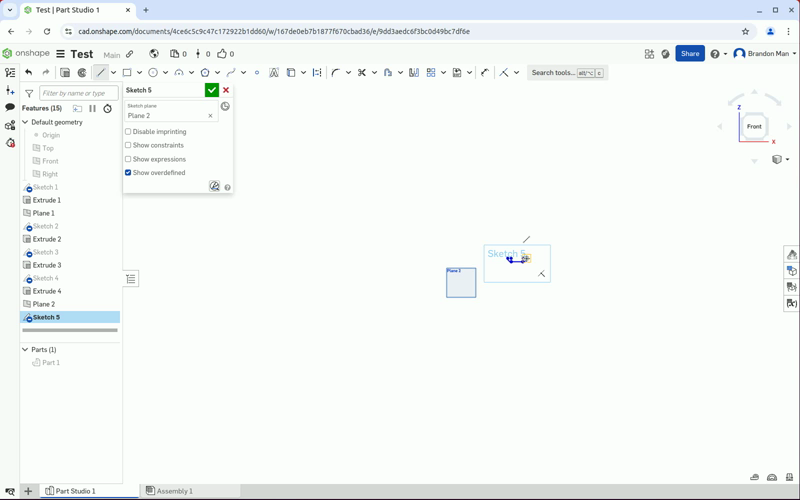
key_down(shift)
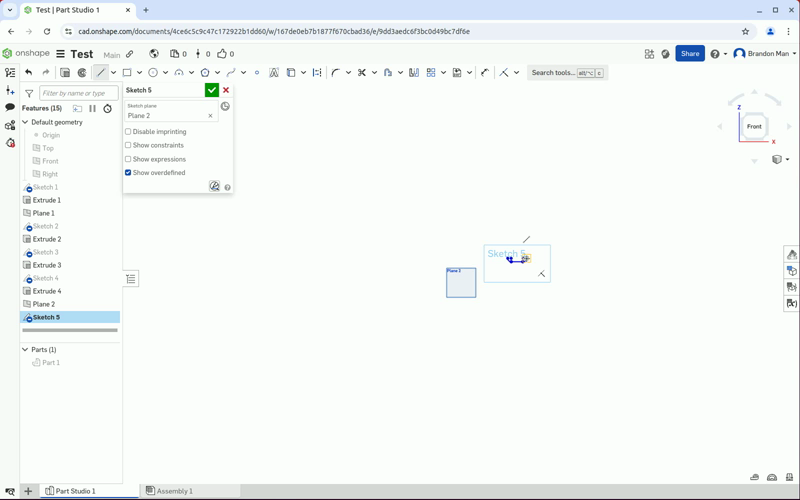
mouse_move(556, 258)
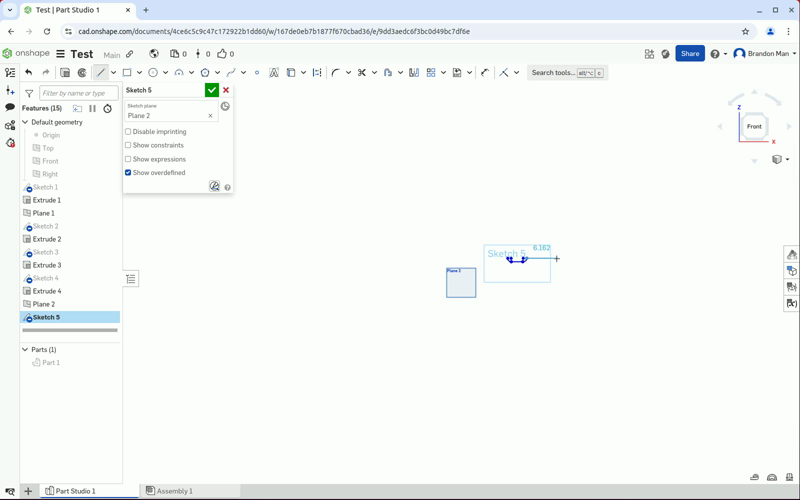
mouse_move(526, 237)
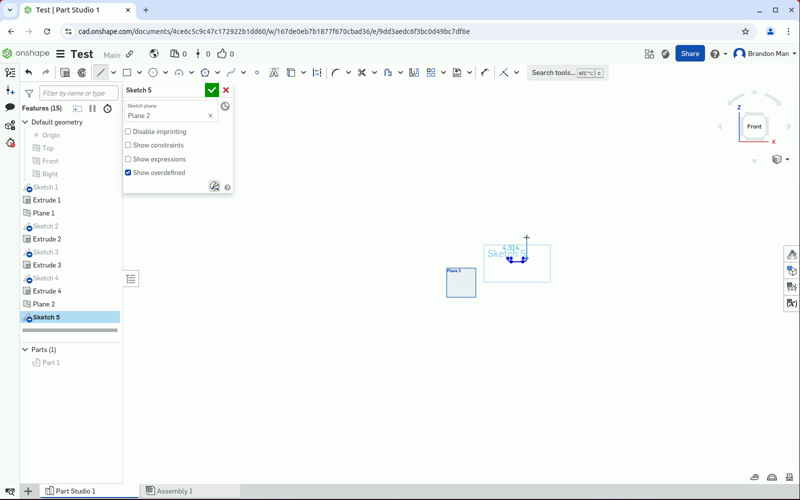
click(526, 237)
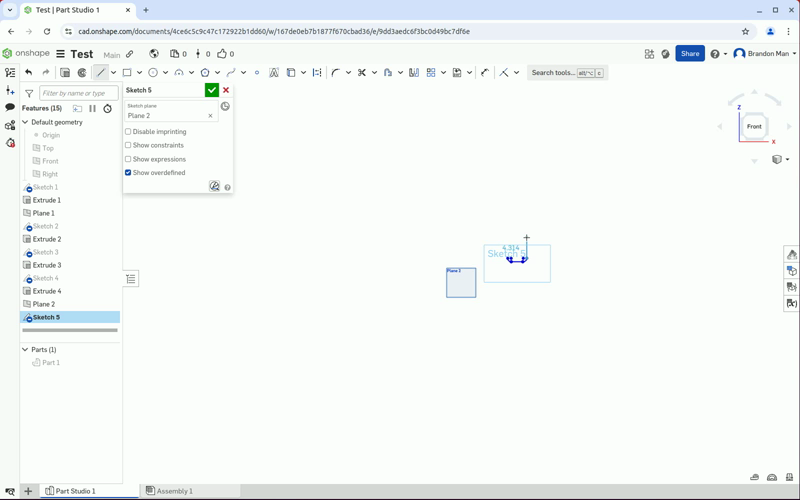
key_up(shift)
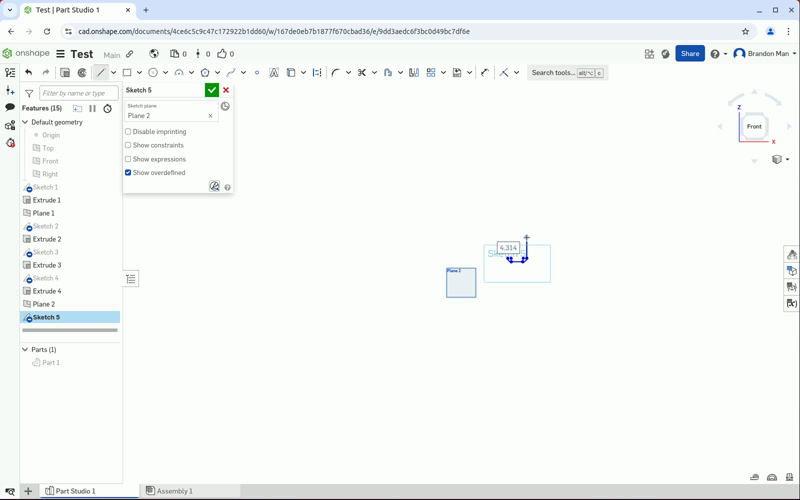
key_down(shift)
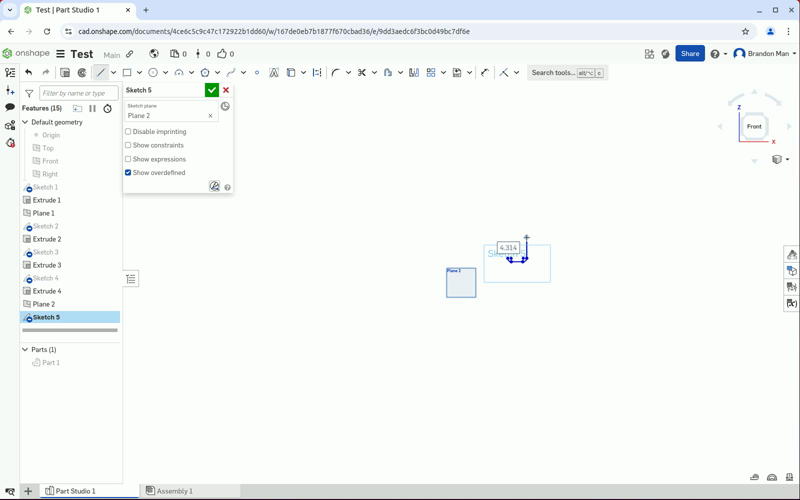
mouse_move(556, 237)
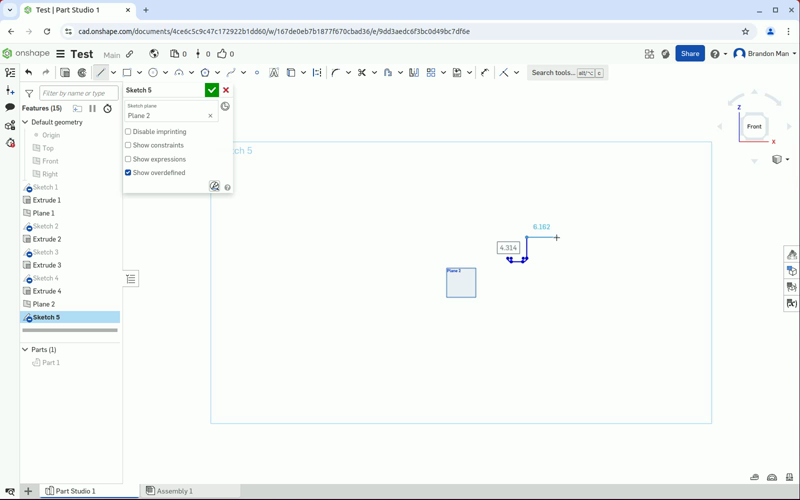
mouse_move(507, 237)
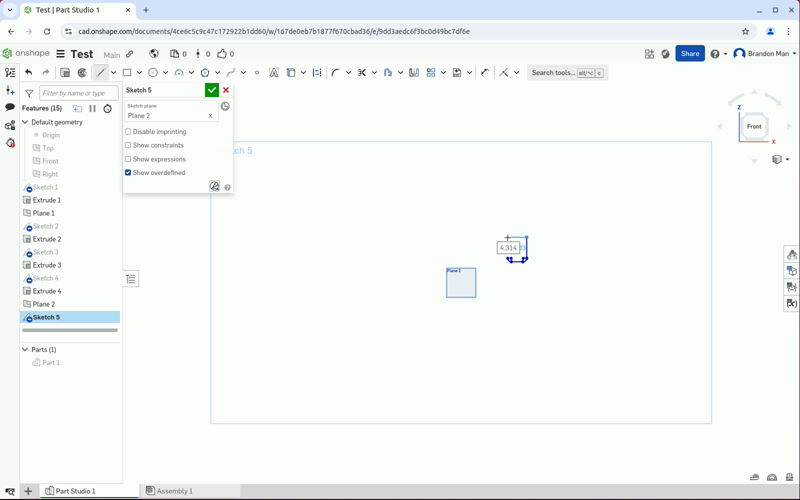
click(507, 237)
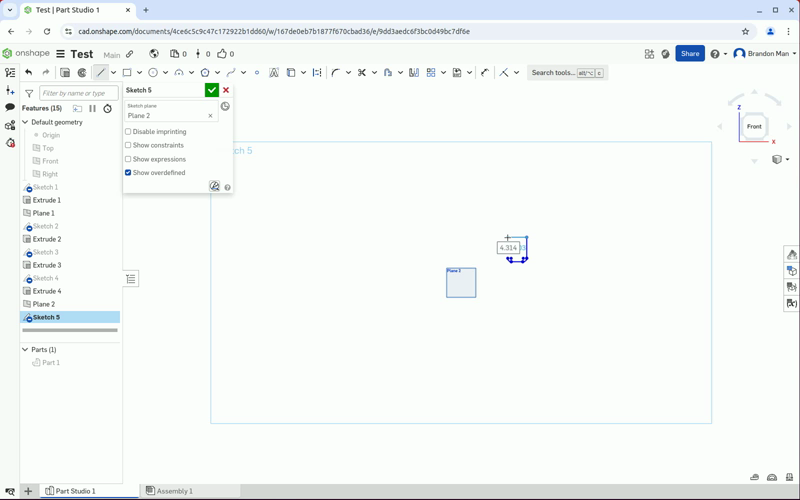
key_up(shift)
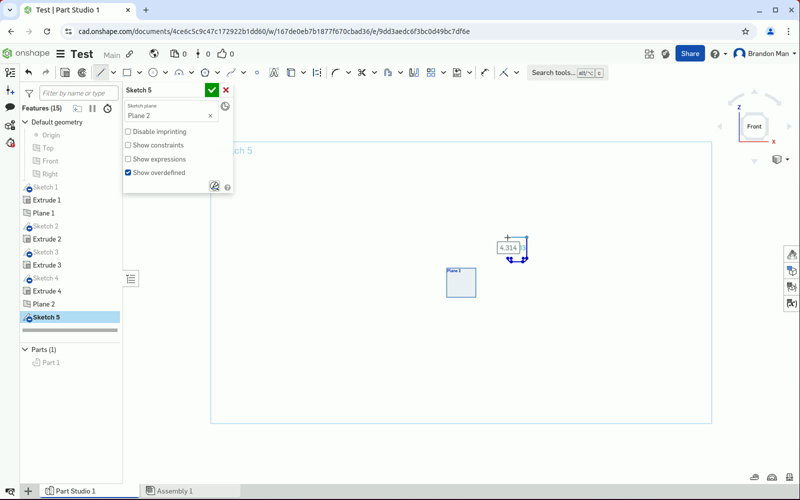
mouse_move(537, 237)
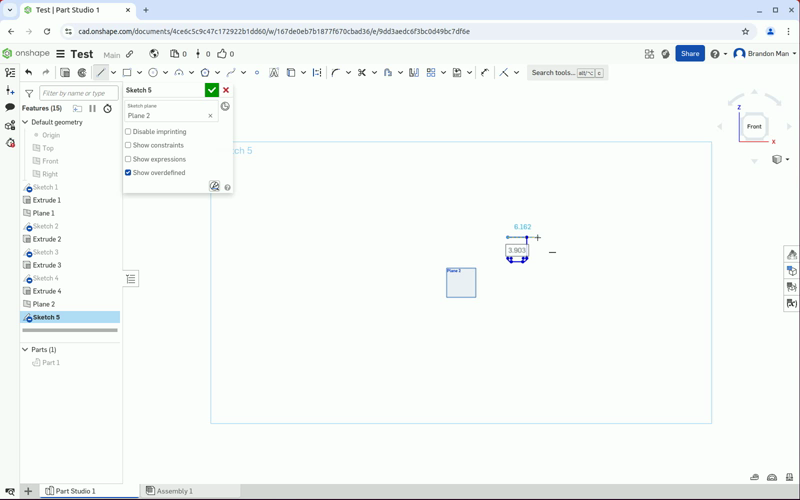
key_down(shift)
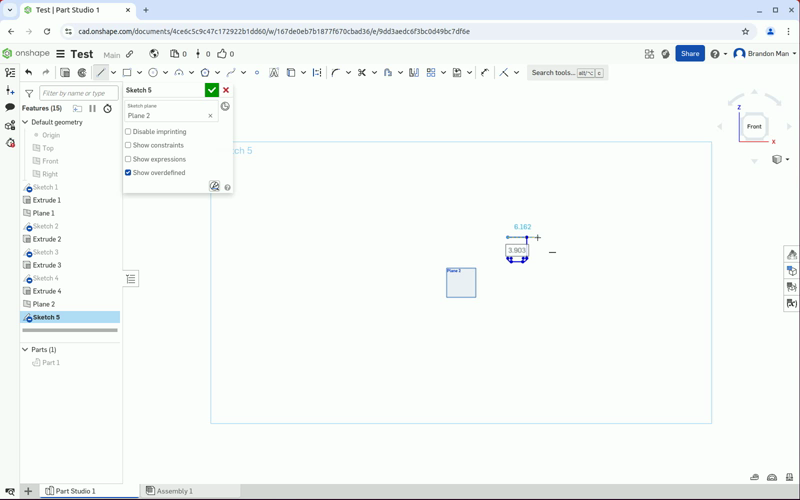
mouse_move(507, 258)
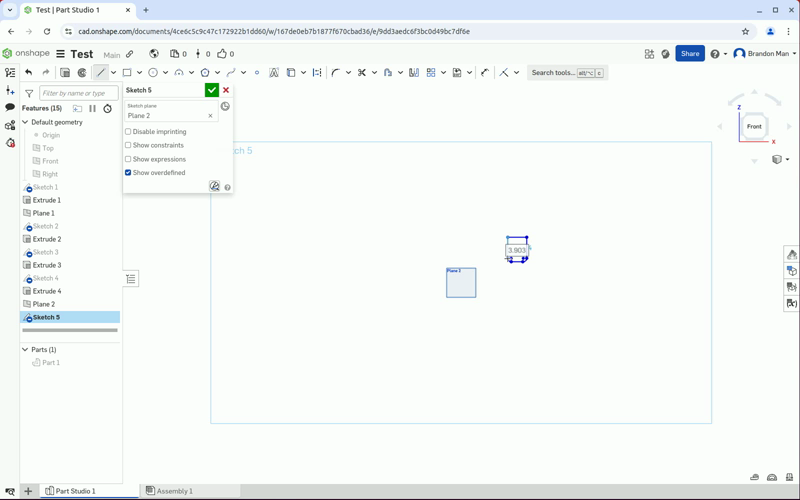
scroll(6)
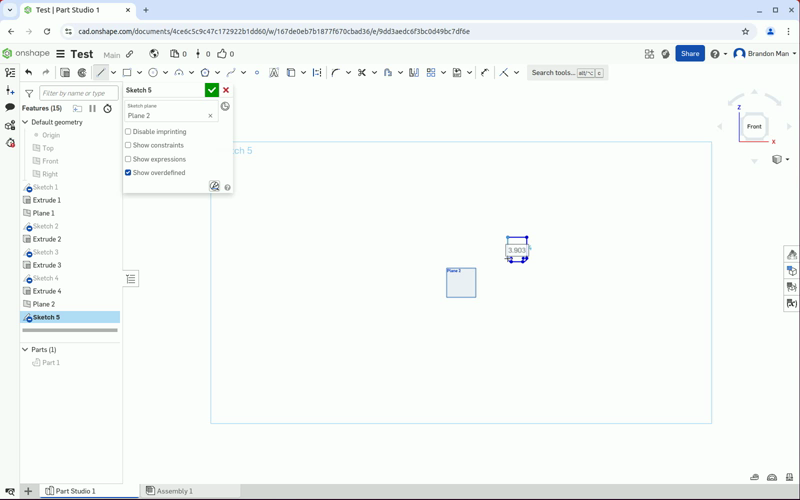
scroll(6)
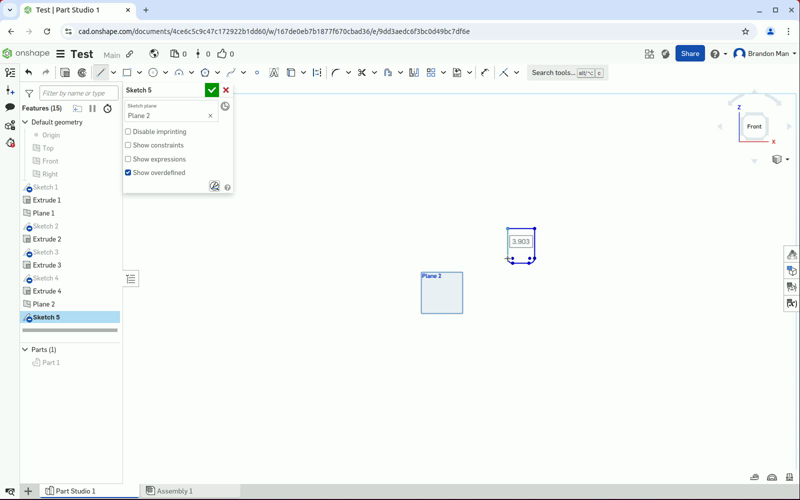
scroll(6)
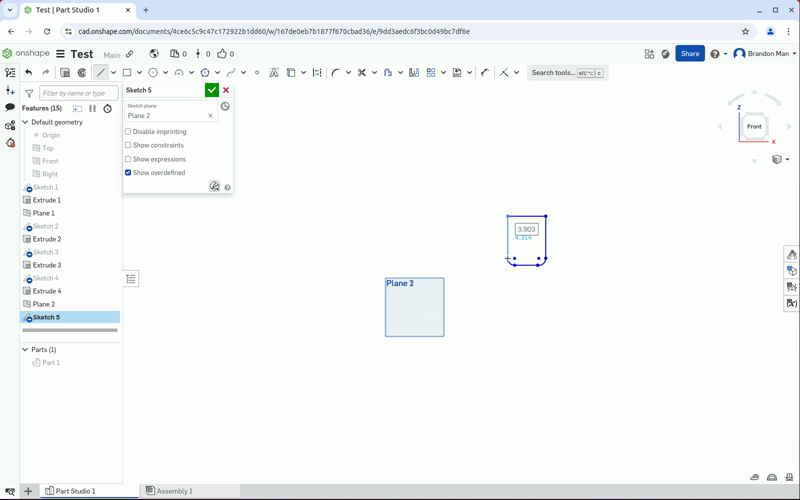
scroll(6)
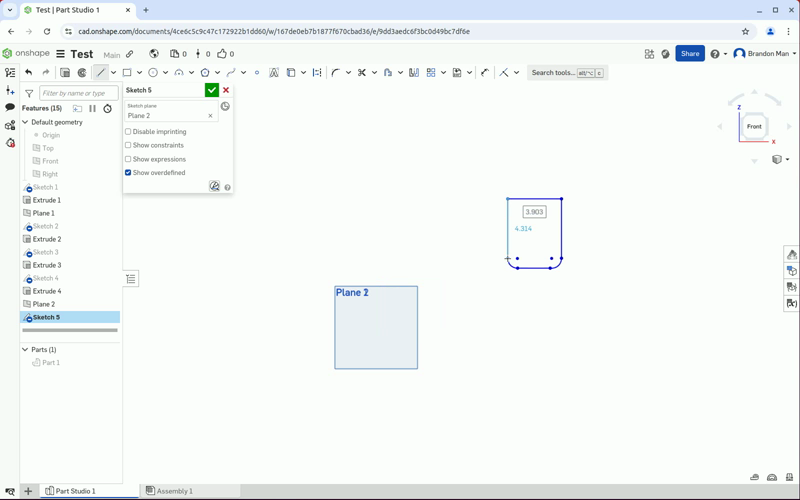
scroll(6)
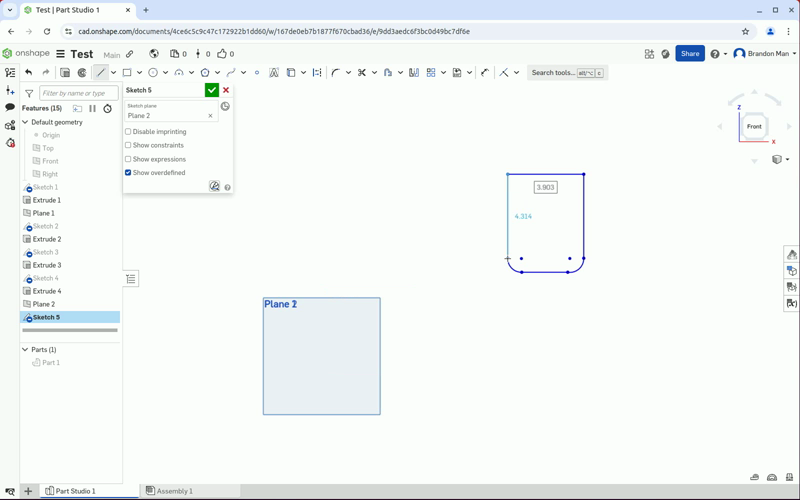
scroll(6)
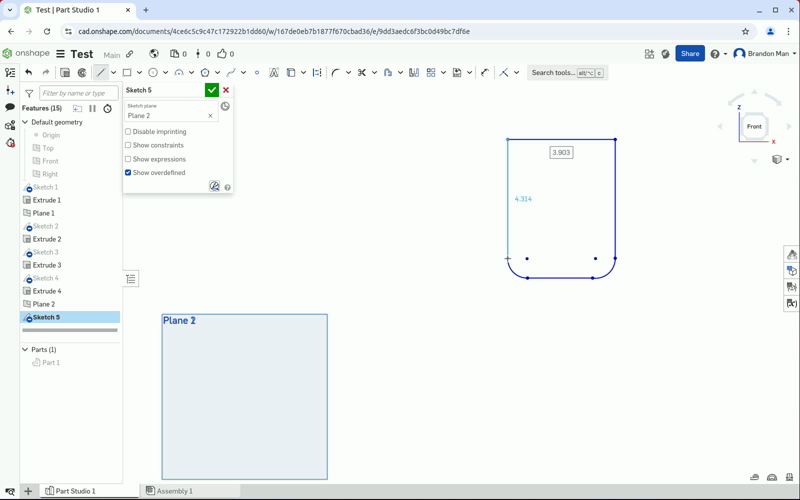
scroll(6)
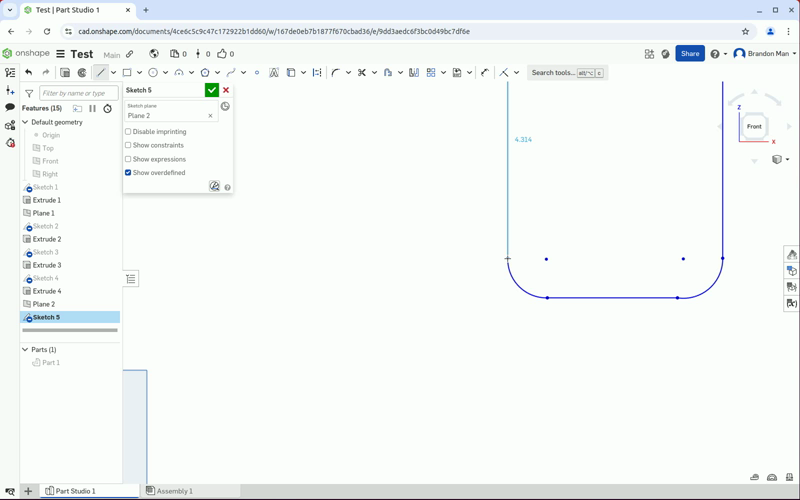
key_up(shift)
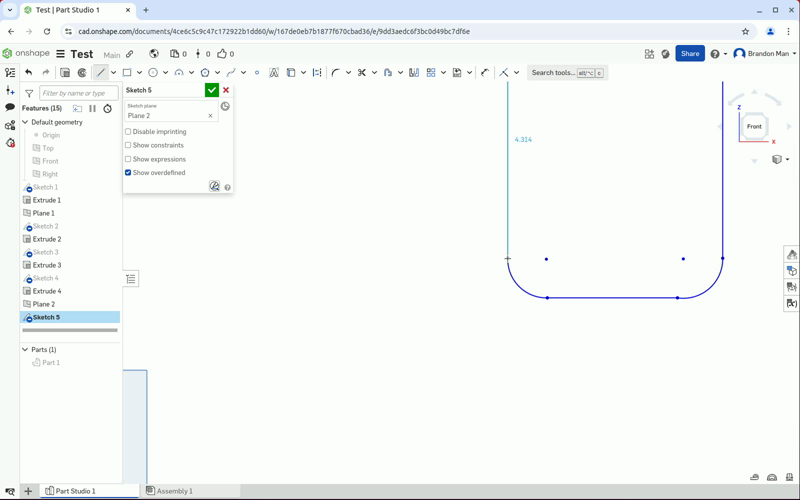
click(507, 258)
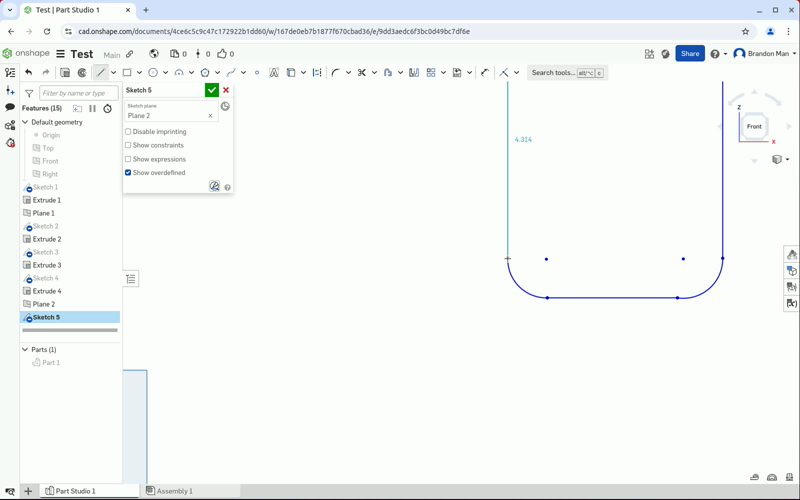
scroll(-6)
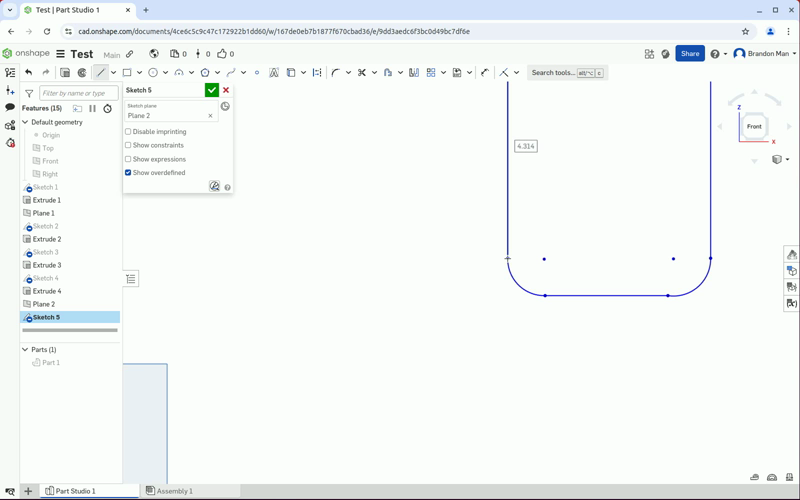
scroll(-6)
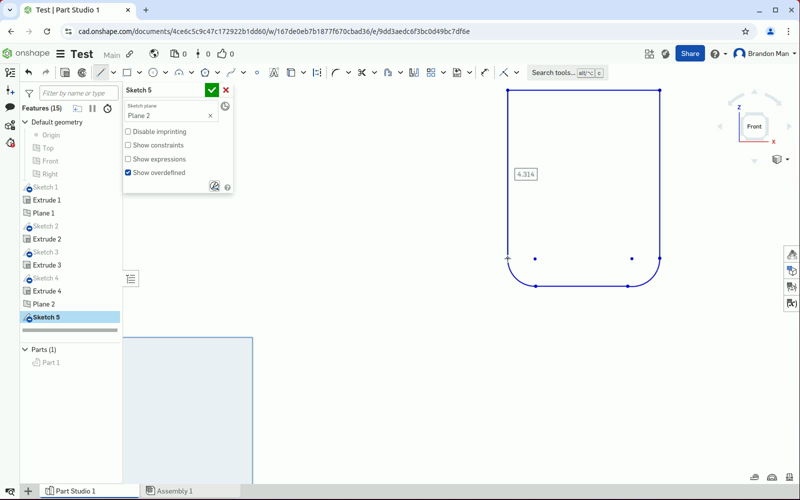
scroll(-6)
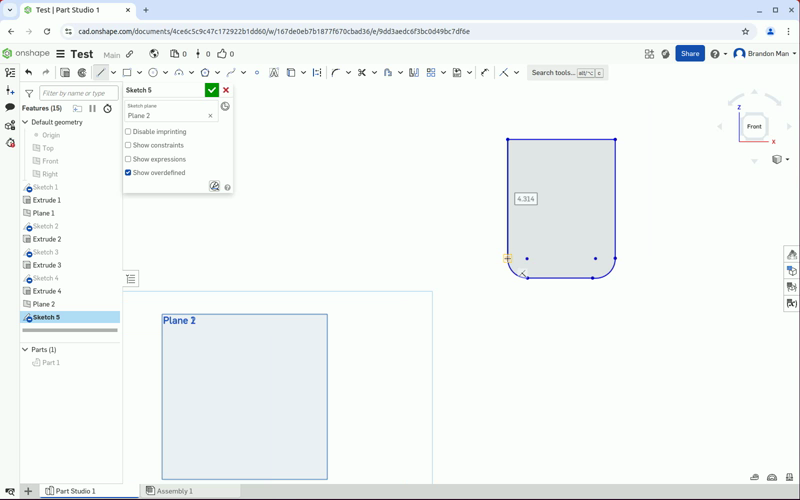
scroll(-6)
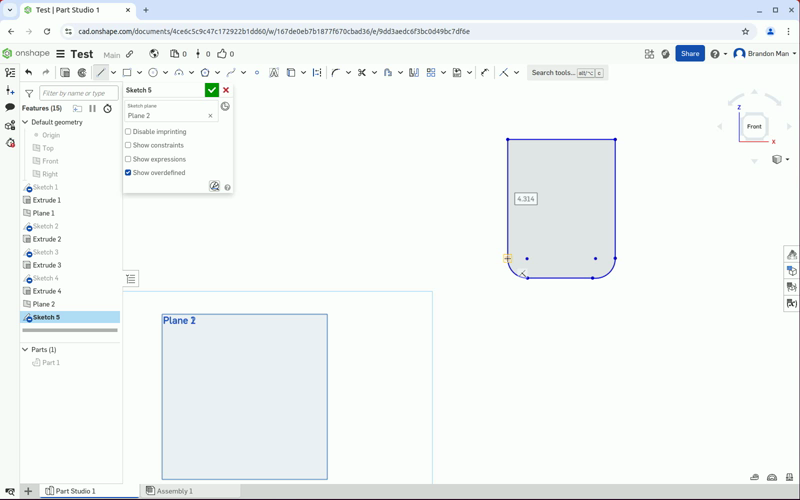
scroll(-6)
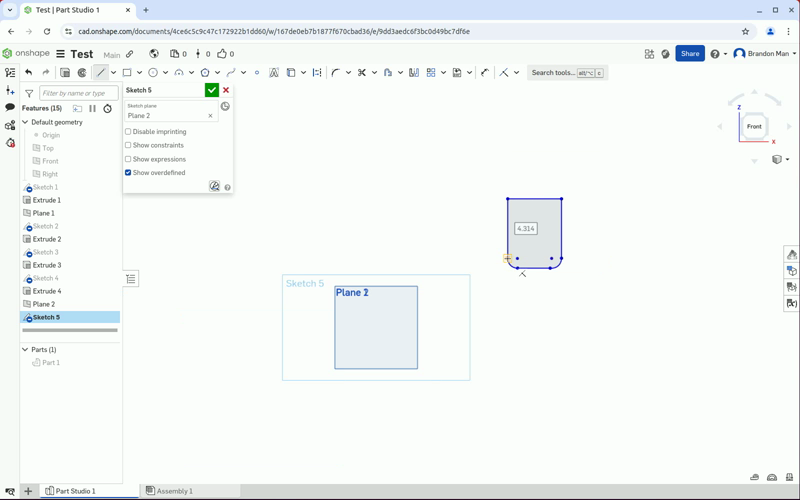
scroll(-6)
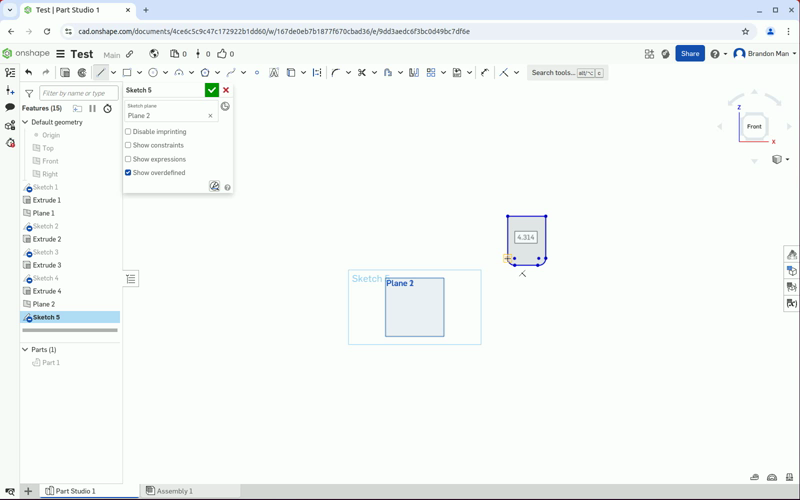
scroll(-6)
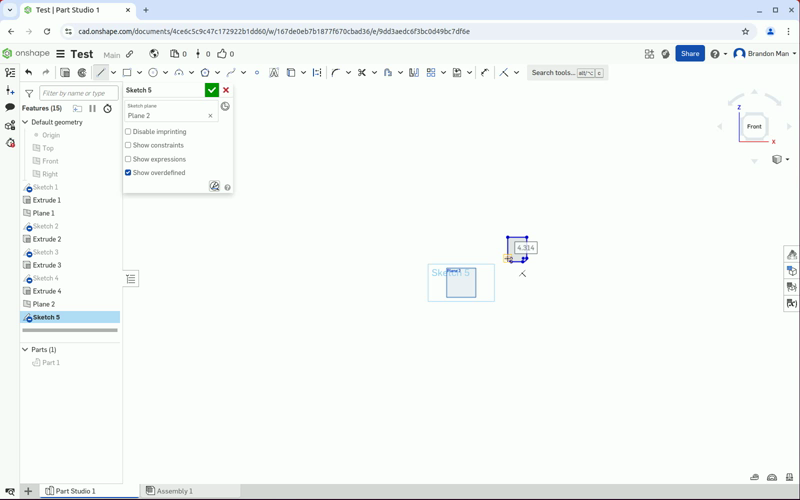
key(esc)
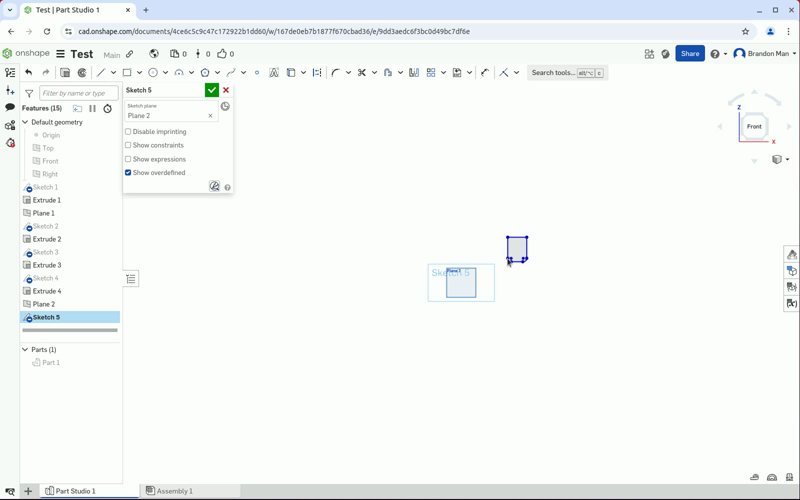
mouse_move(524, 251)
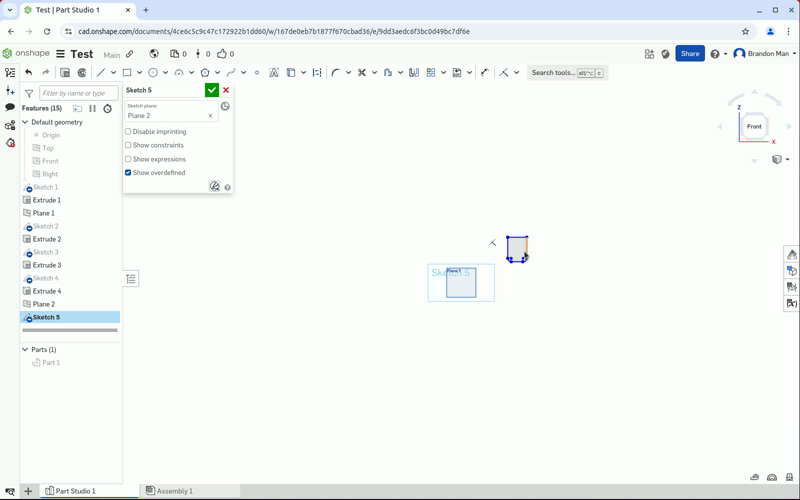
scroll(6)
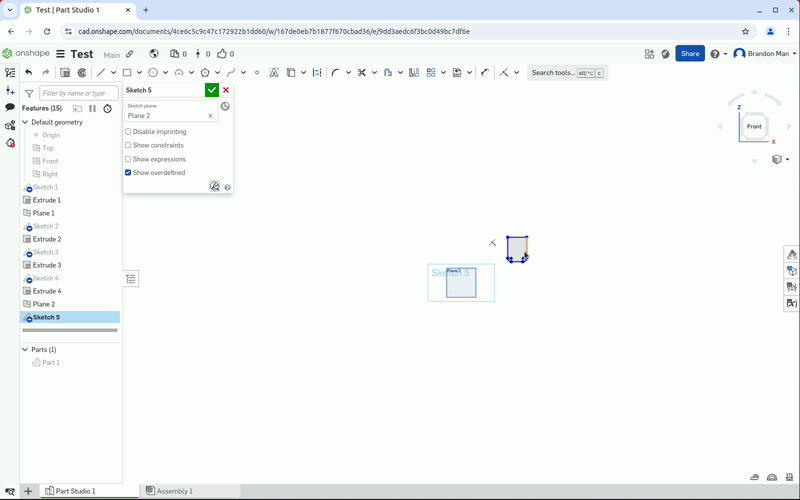
scroll(6)
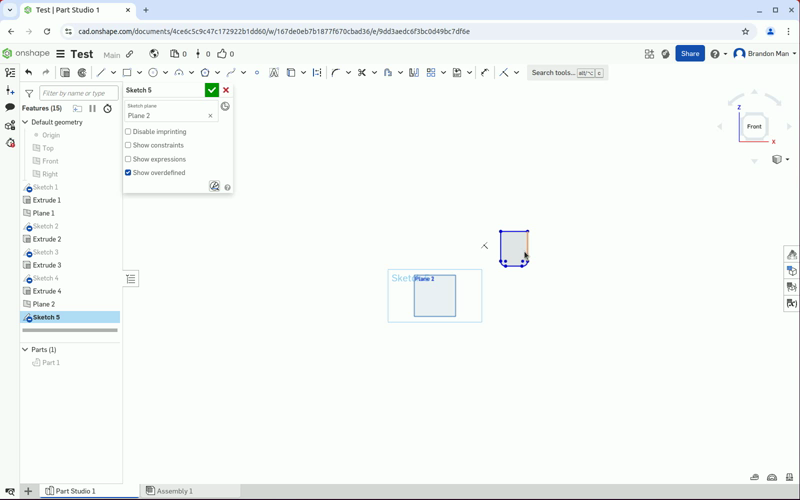
scroll(6)
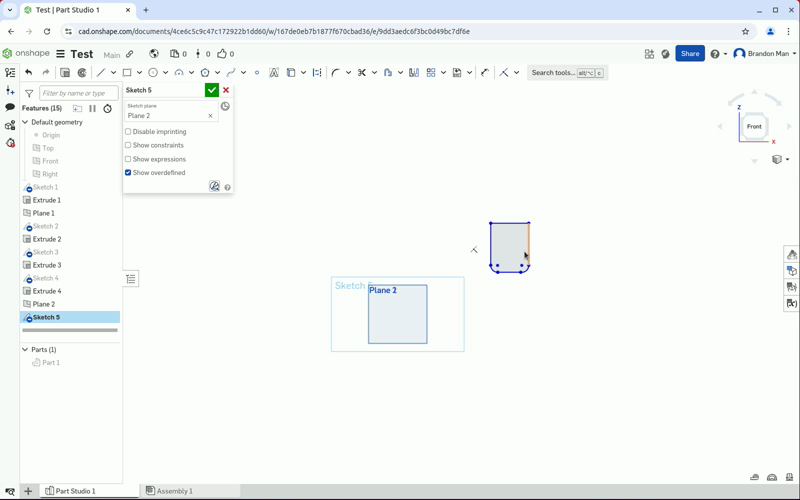
scroll(6)
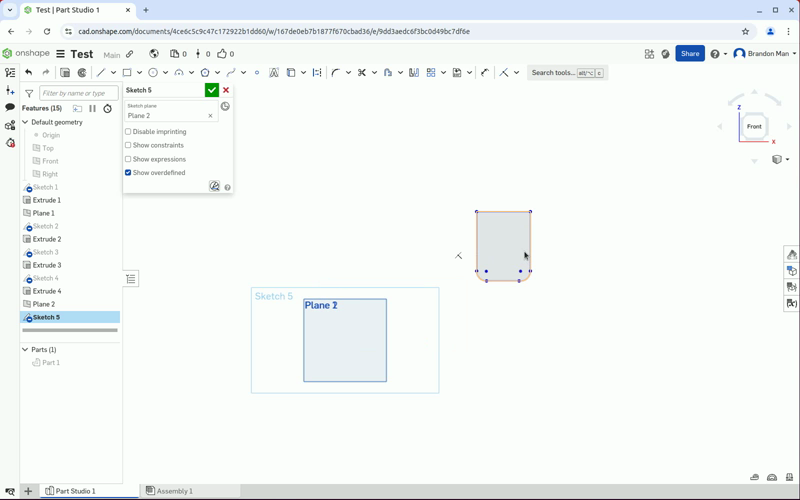
scroll(6)
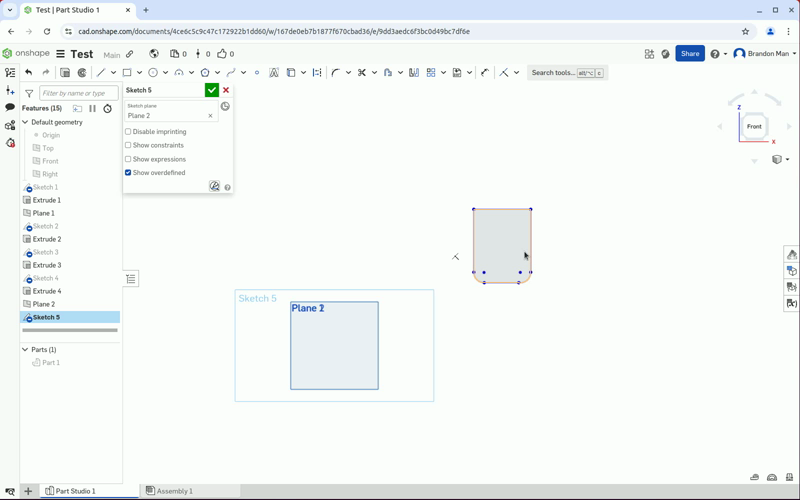
scroll(6)
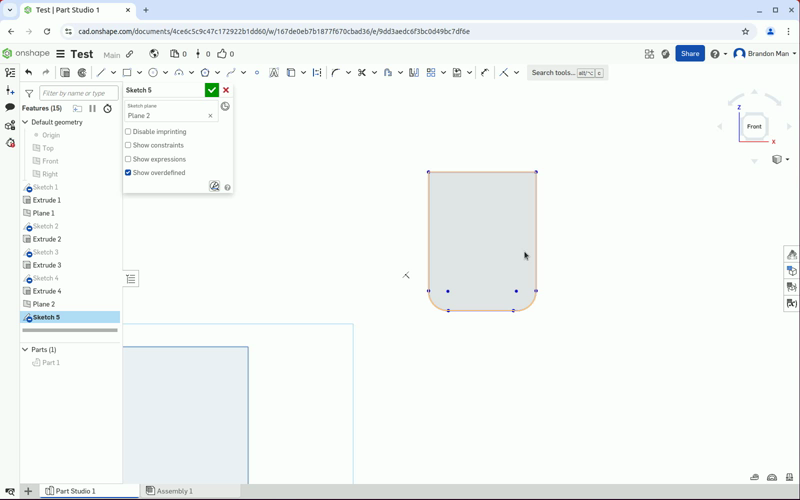
scroll(6)
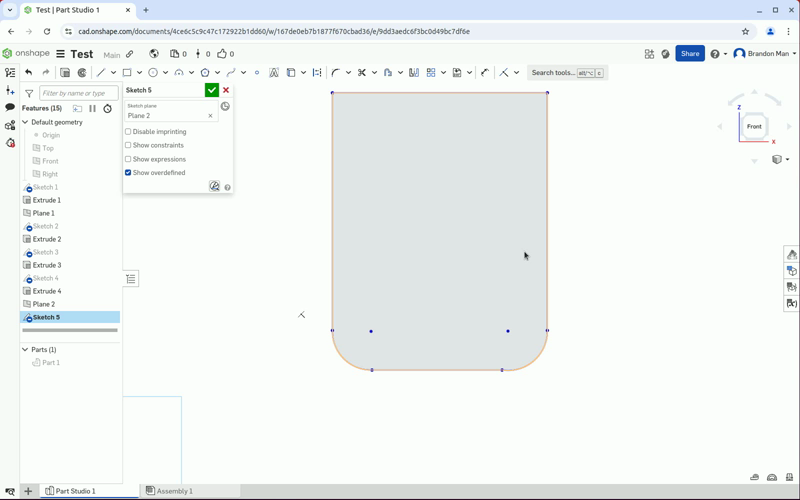
click(524, 251)
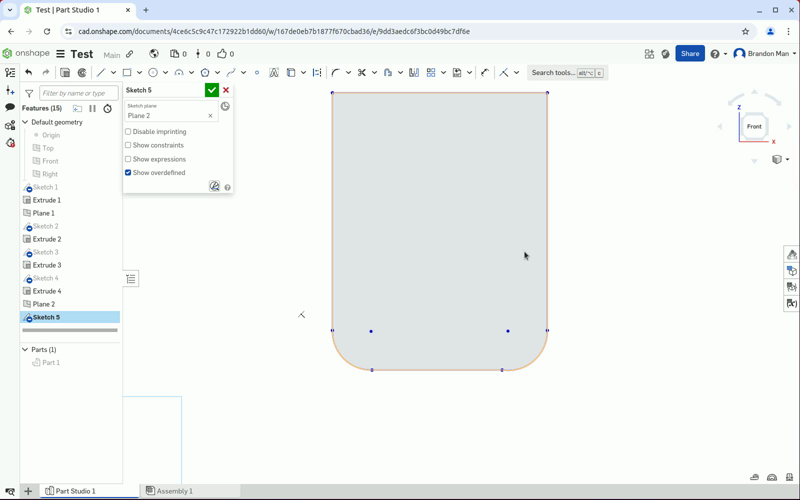
scroll(-6)
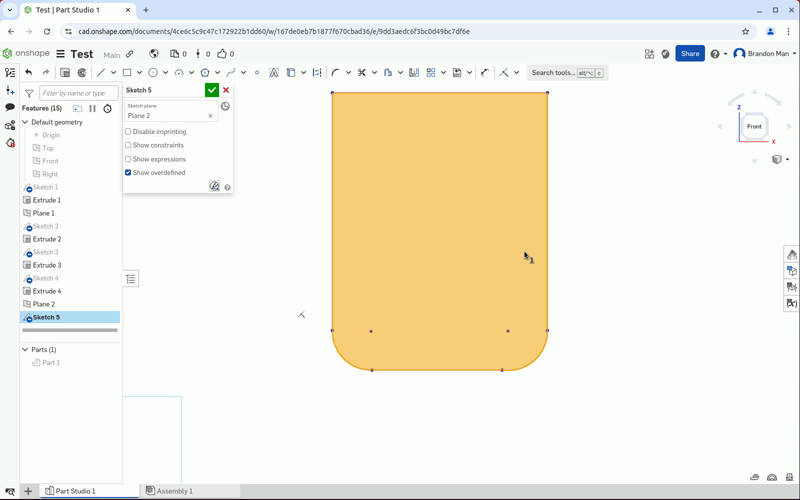
scroll(-6)
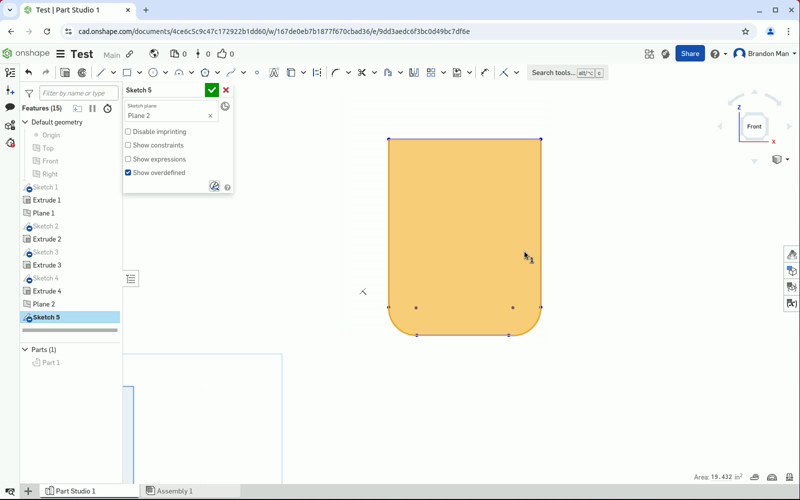
scroll(-6)
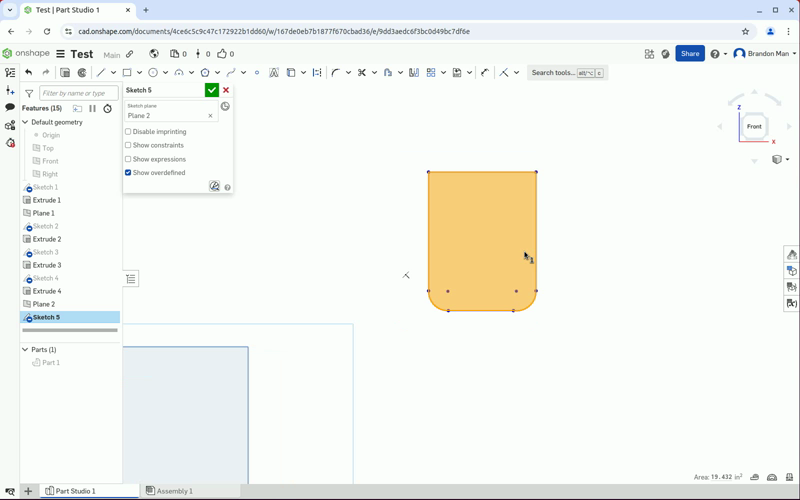
scroll(-6)
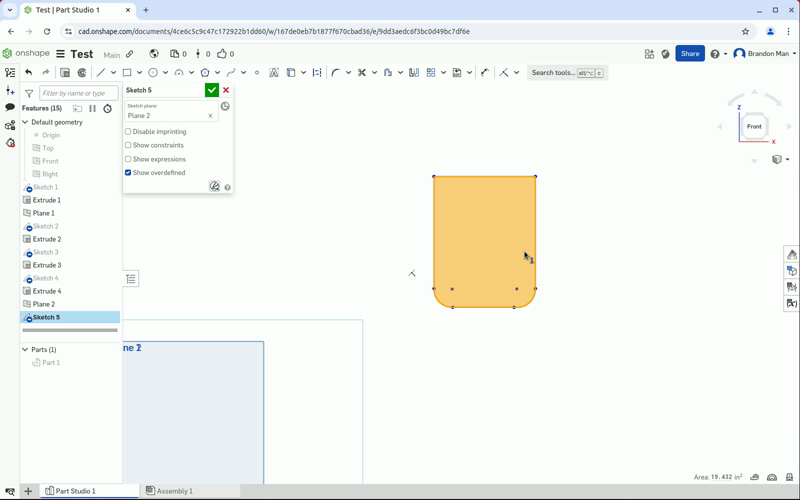
scroll(-6)
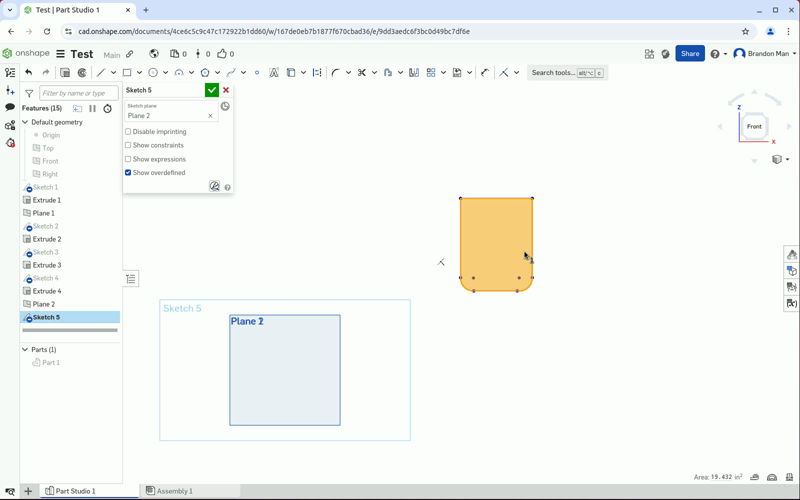
scroll(-6)
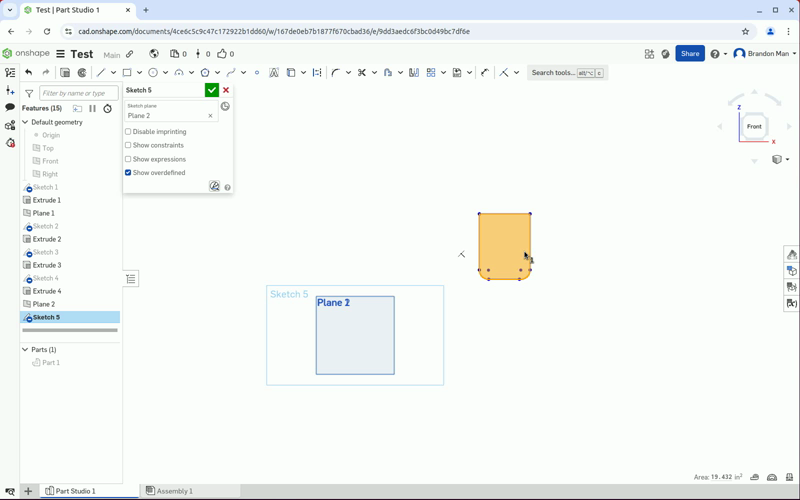
scroll(-6)
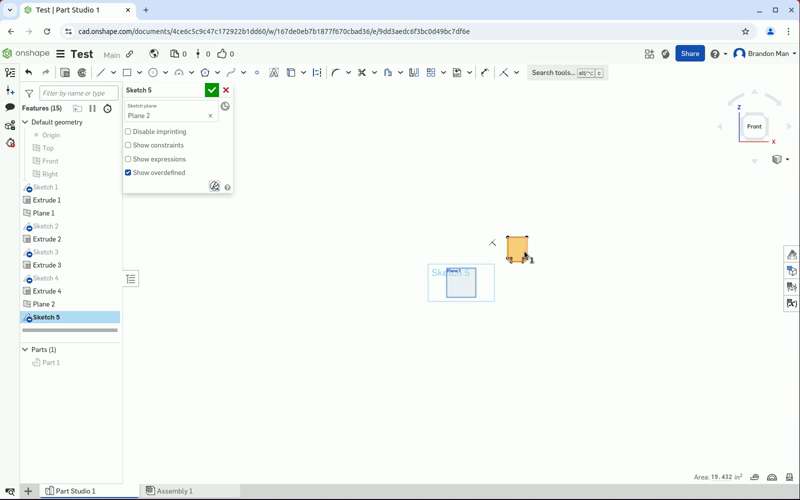
mouse_move(73, 352)
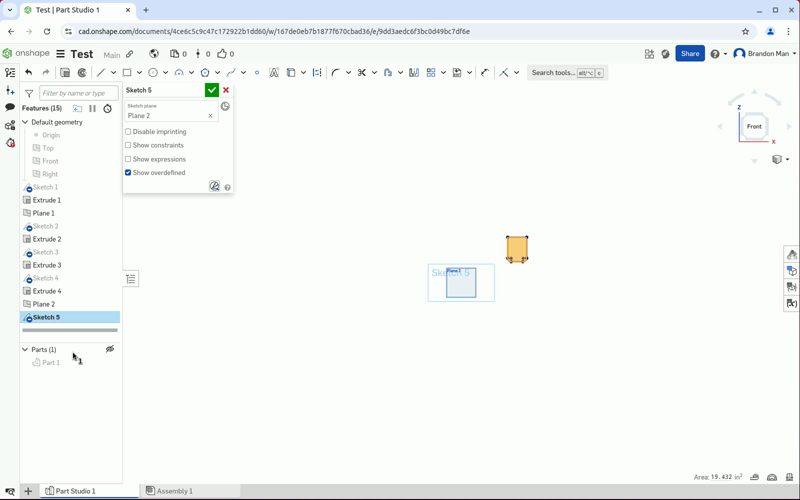
key(shift+y)
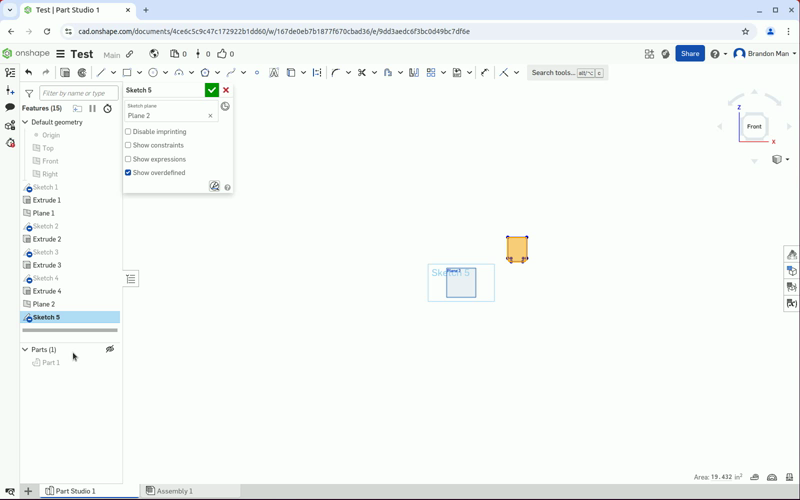
key(shift+e)
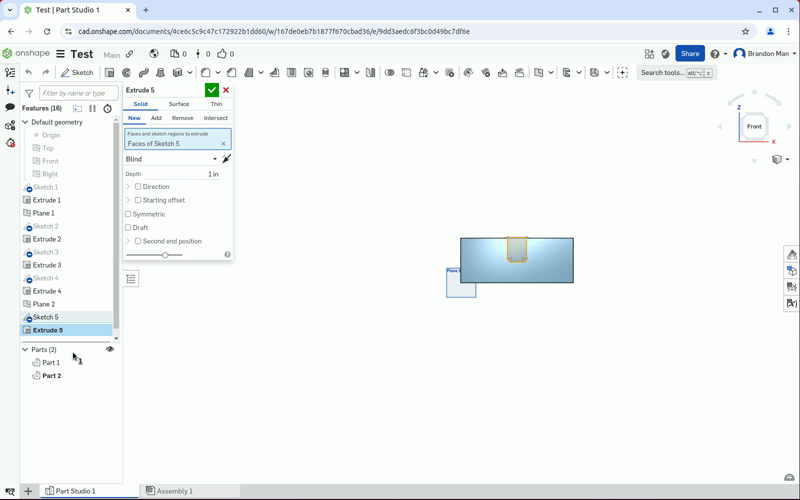
mouse_move(143, 106)
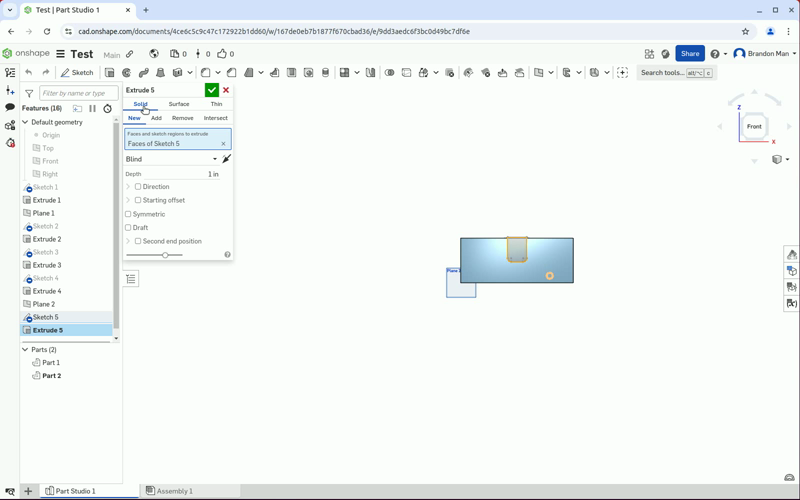
click(143, 106)
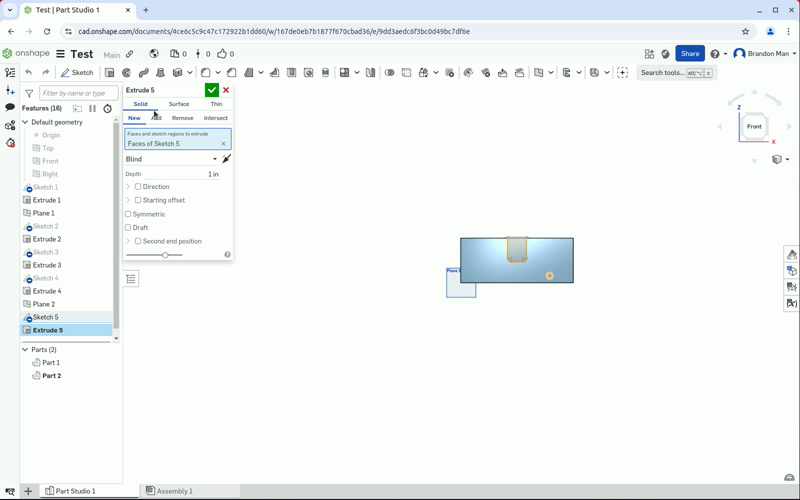
mouse_move(186, 120)
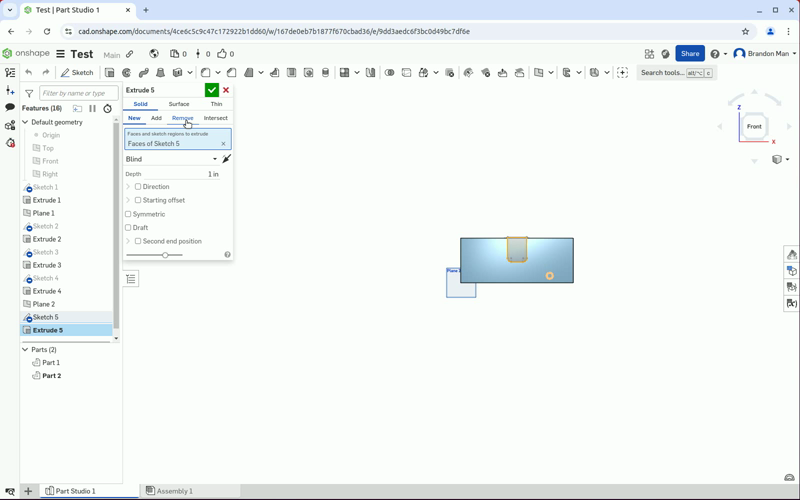
click(186, 120)
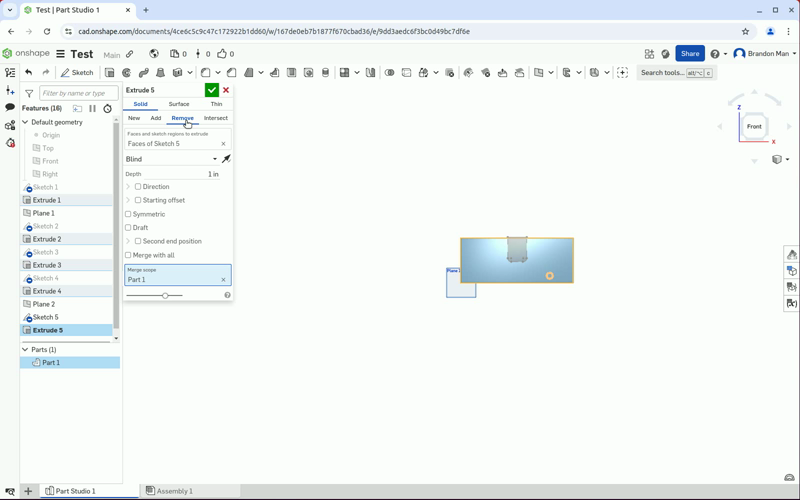
key(tab, 4)
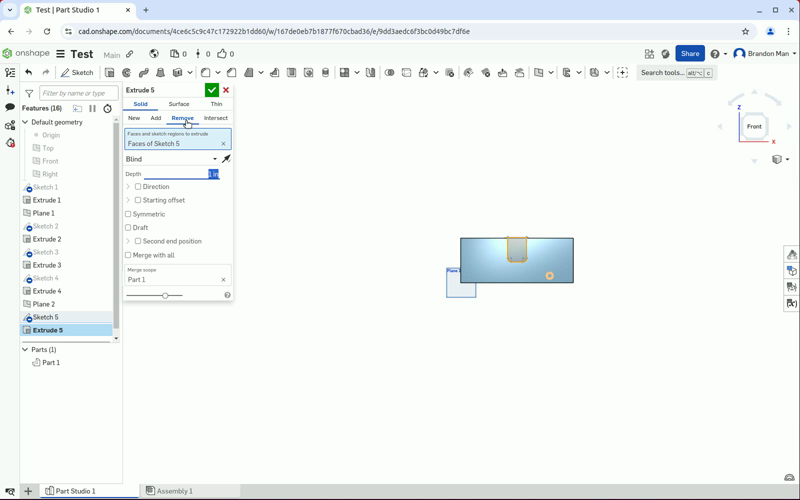
text(5.777)
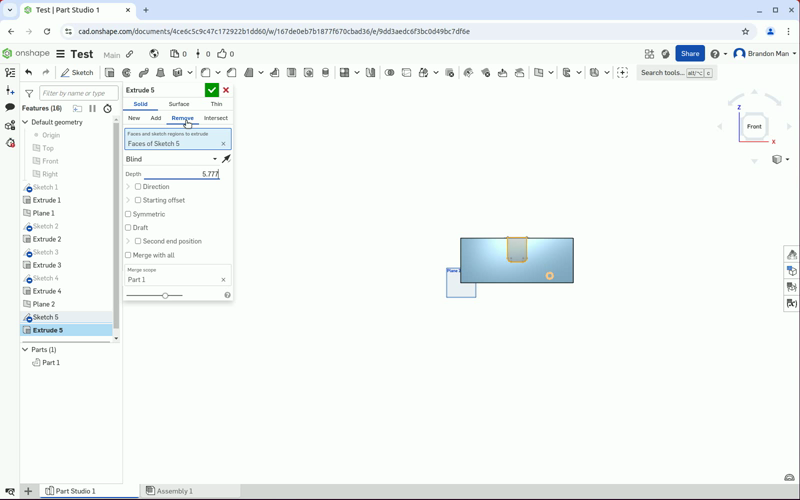
key(tab, 6)
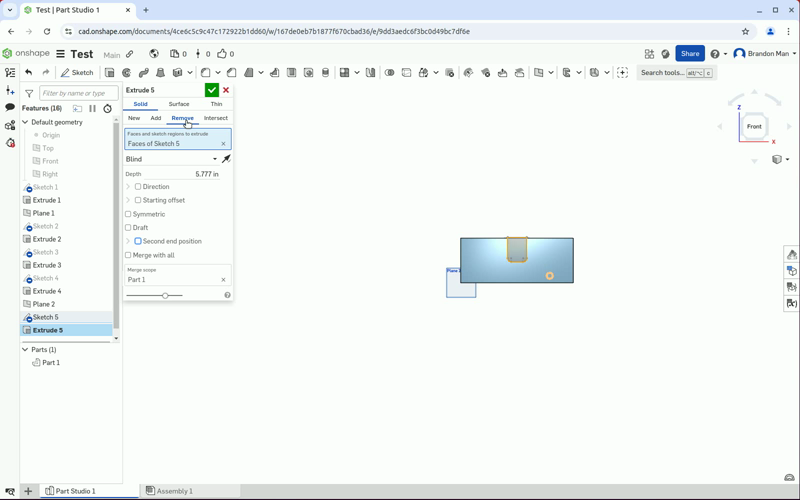
key(space)
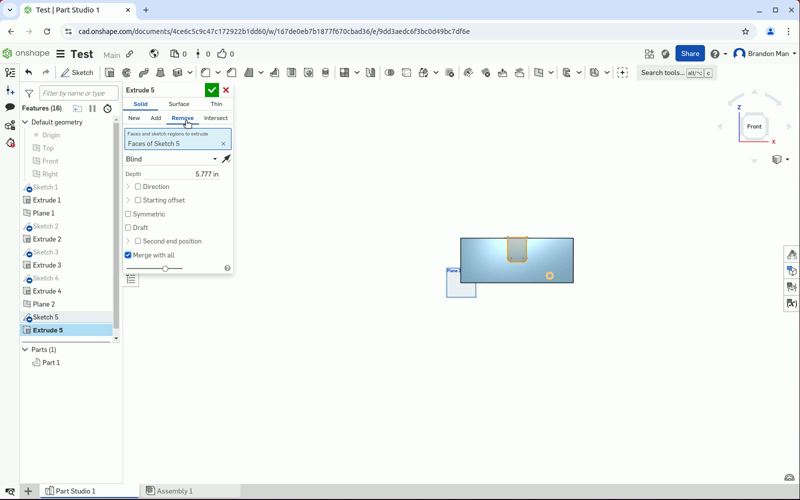
key(enter)
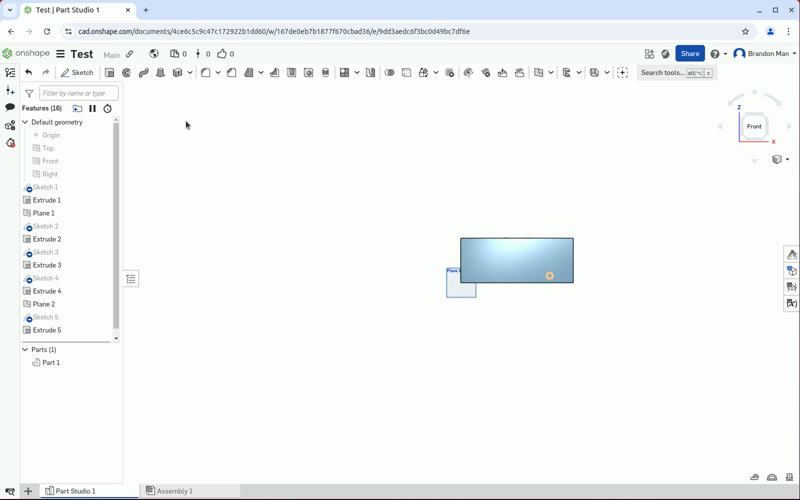
key(shift+h)
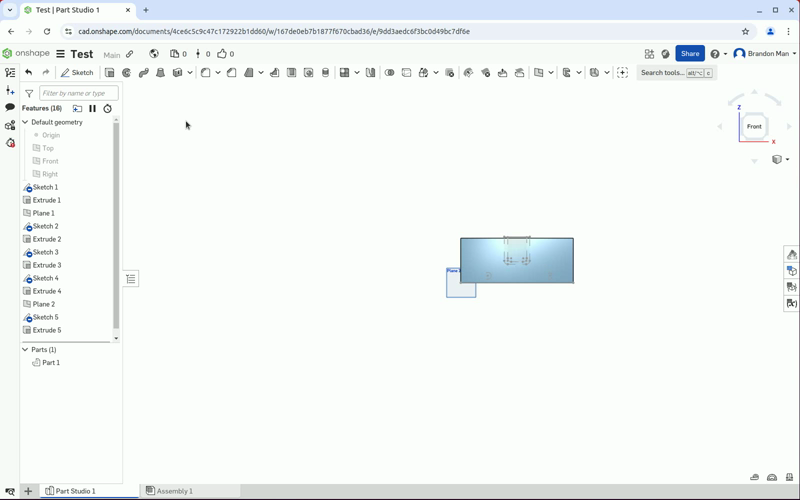
key(shift+h)
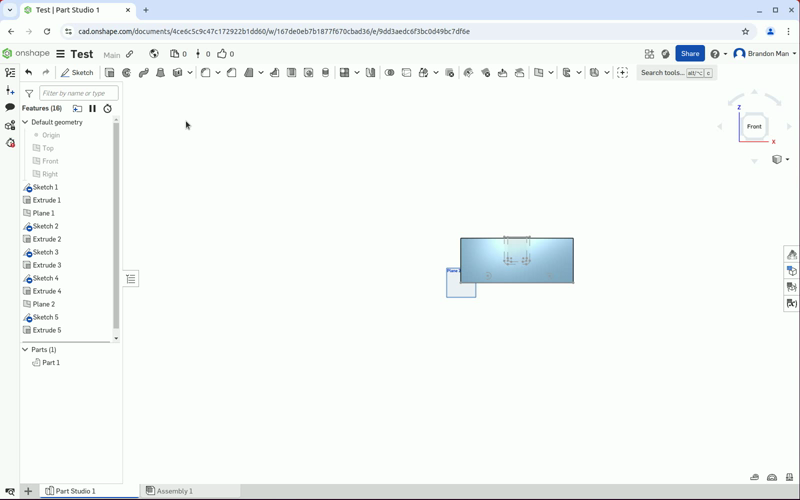
key(shift+7)
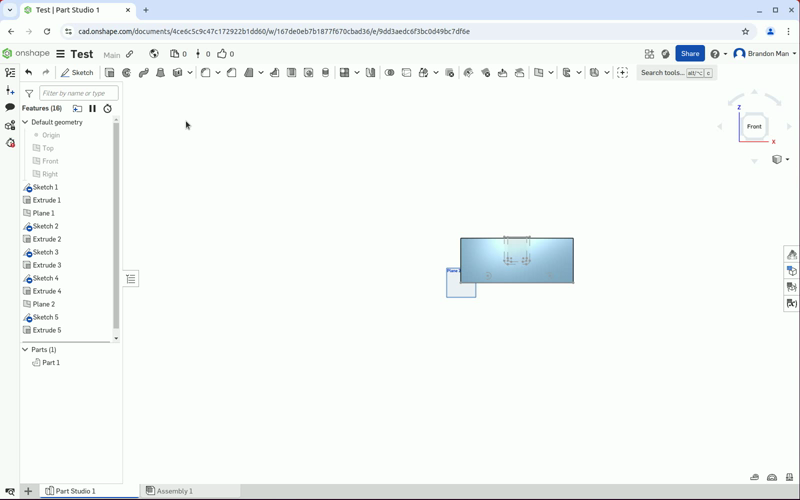
key(left, 2)
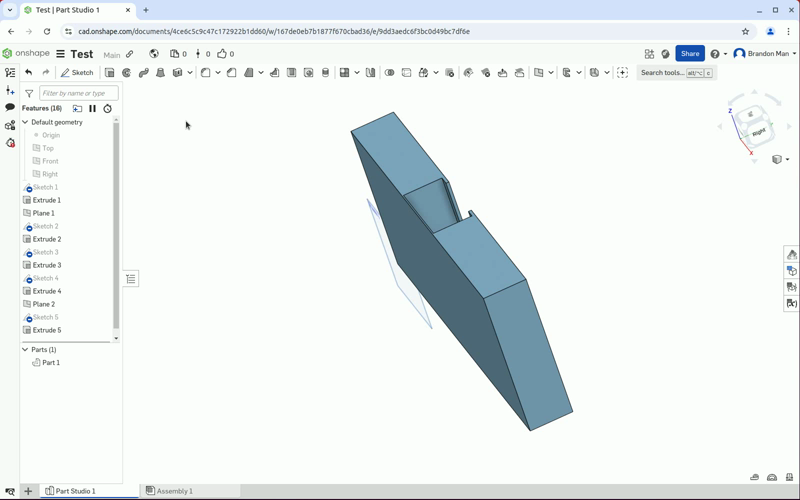
key(down, 2)
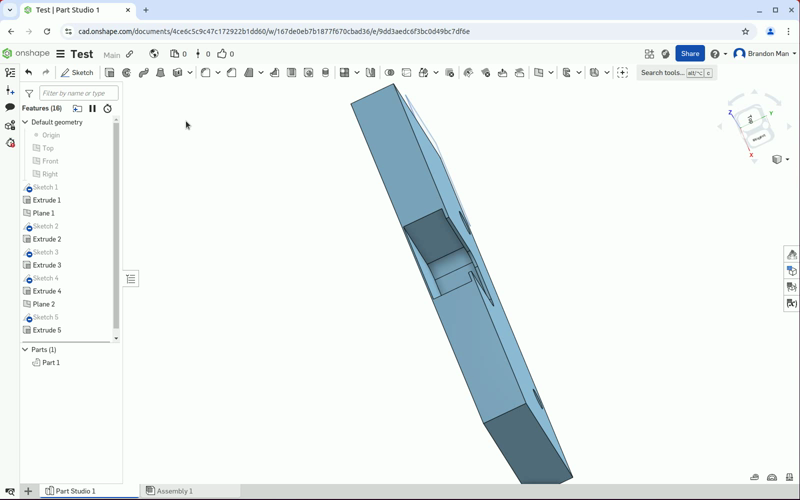
key(up, 2)
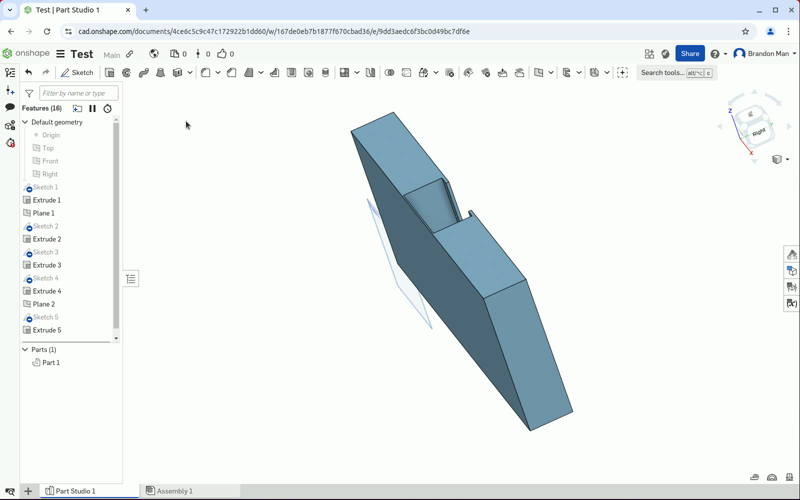
key(right, 2)
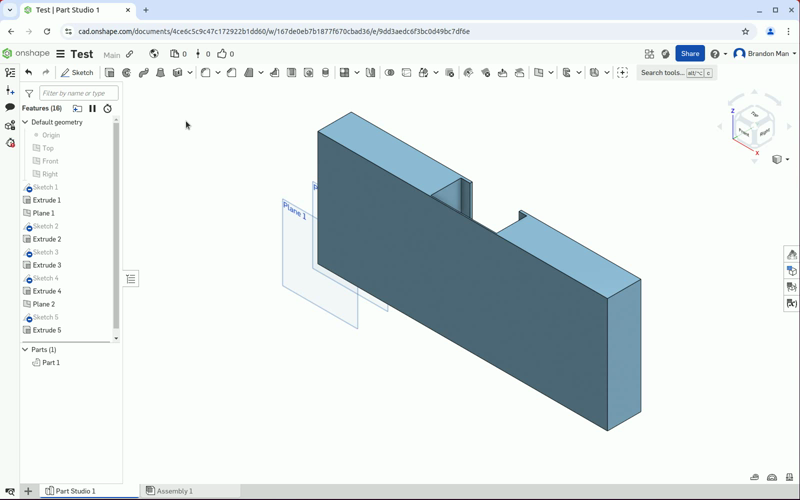
mouse_move(69, 189)
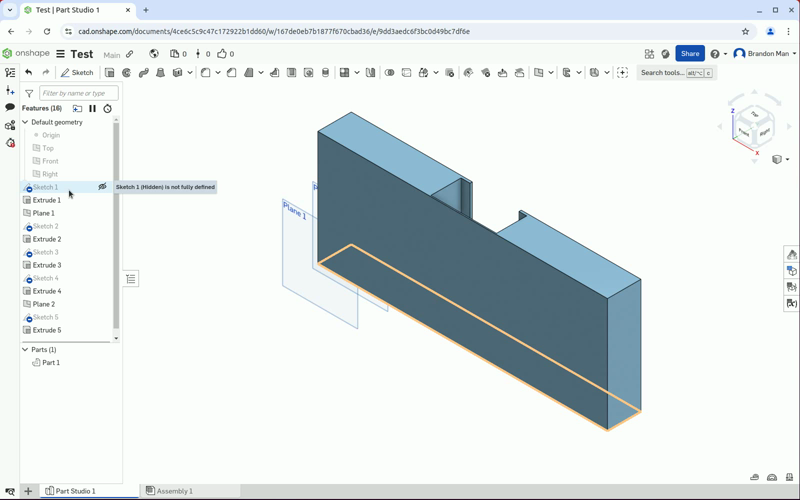
click(69, 189)